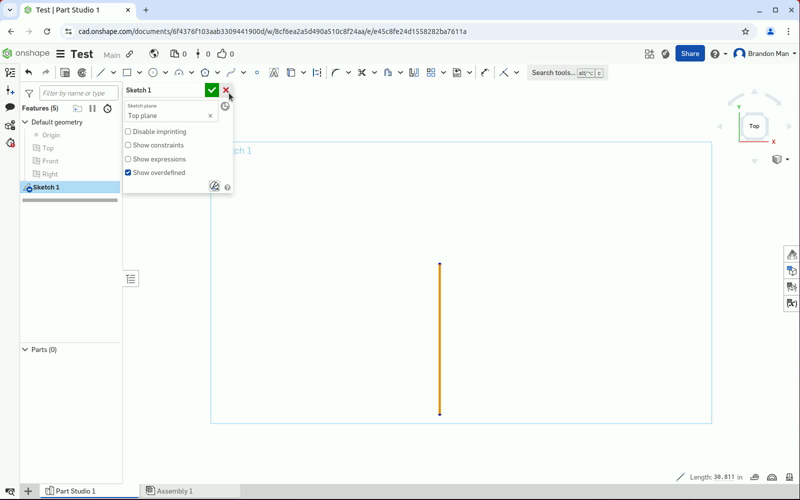
key(shift+h)
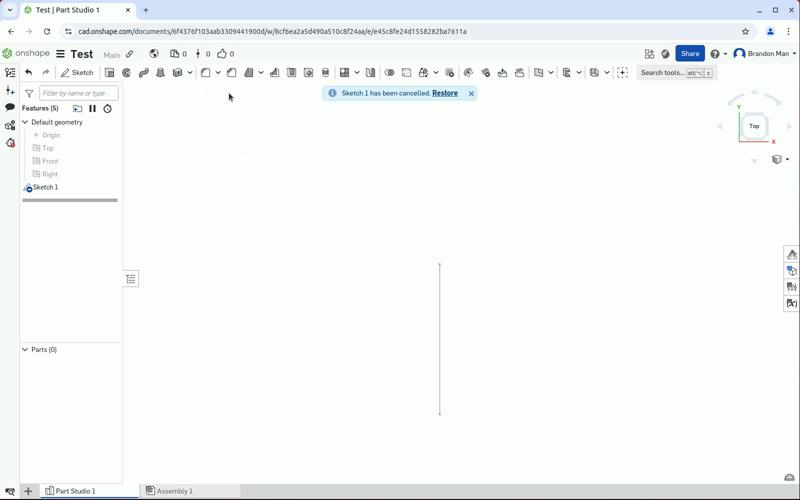
key(shift+s)
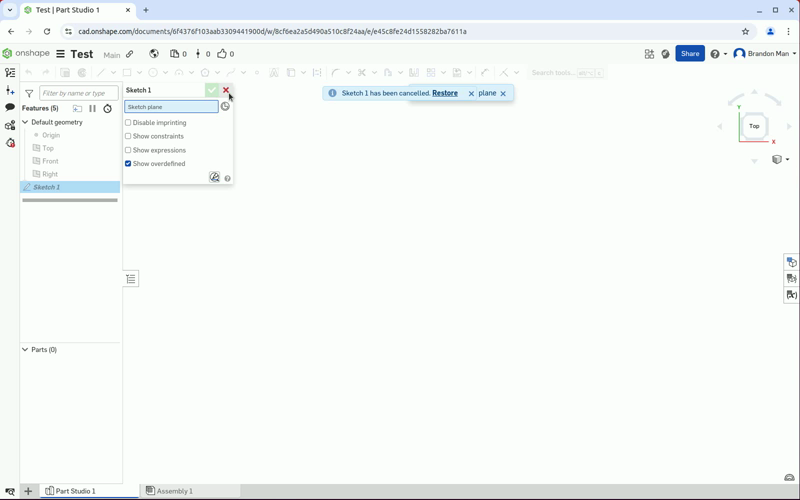
mouse_move(73, 150)
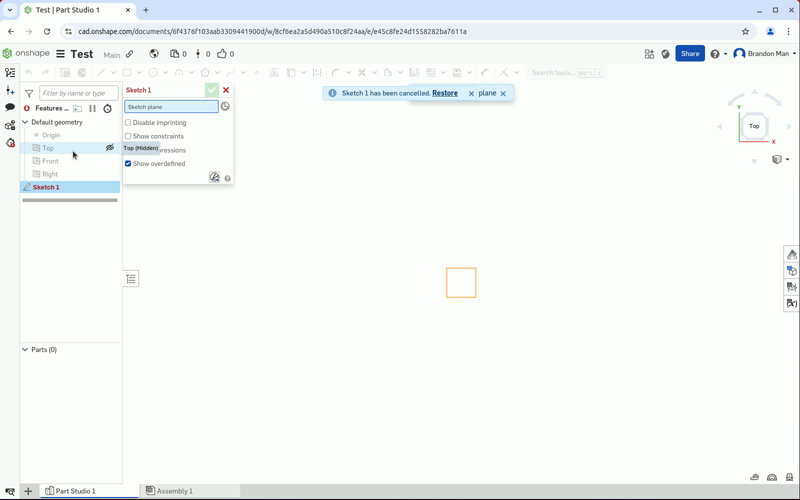
click(73, 150)
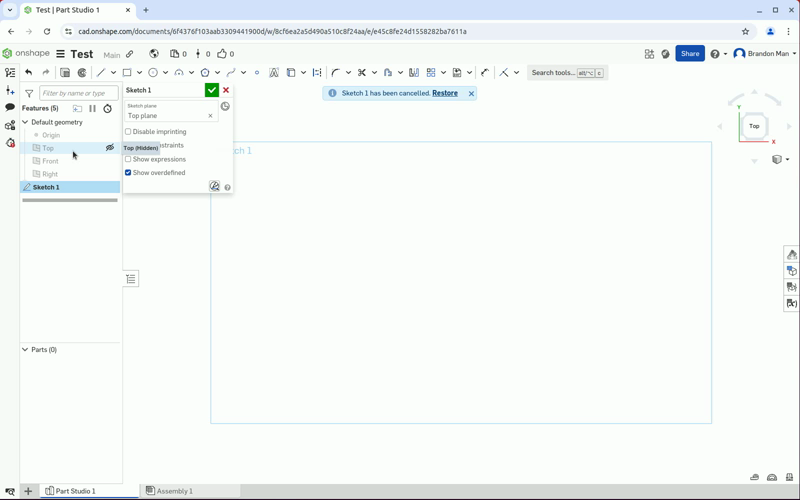
mouse_move(73, 352)
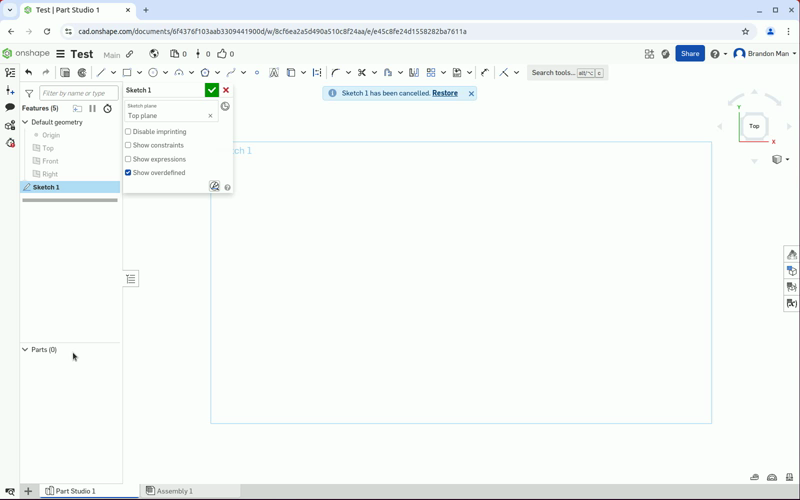
key(y)
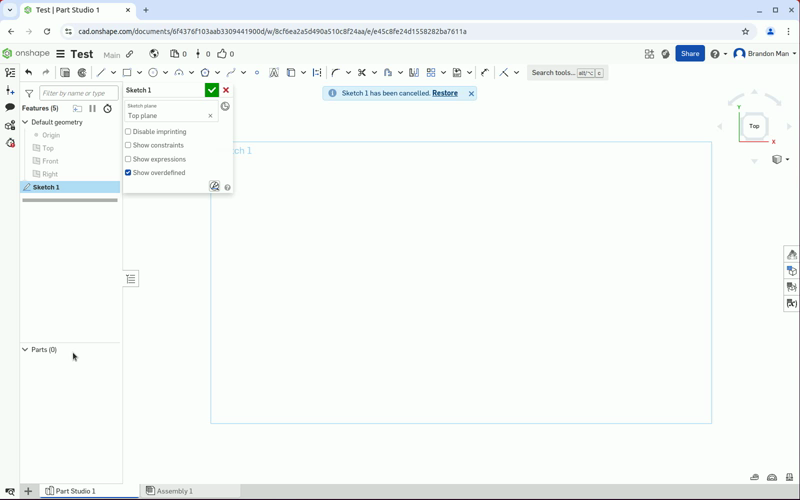
key(l)
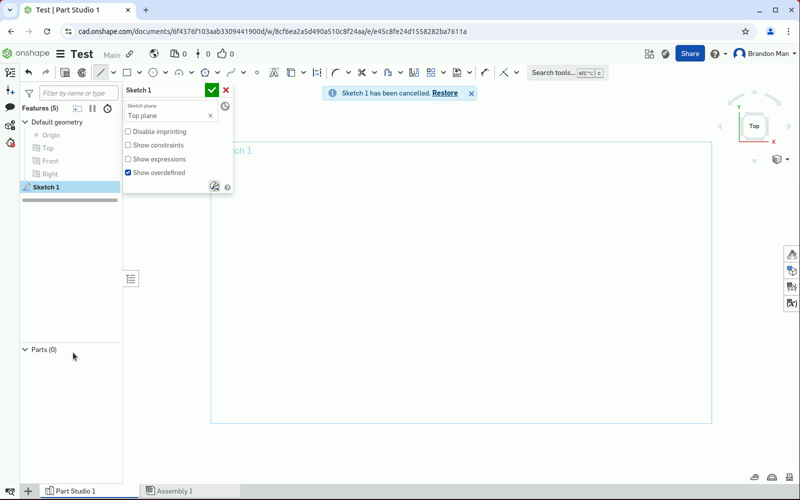
key_down(shift)
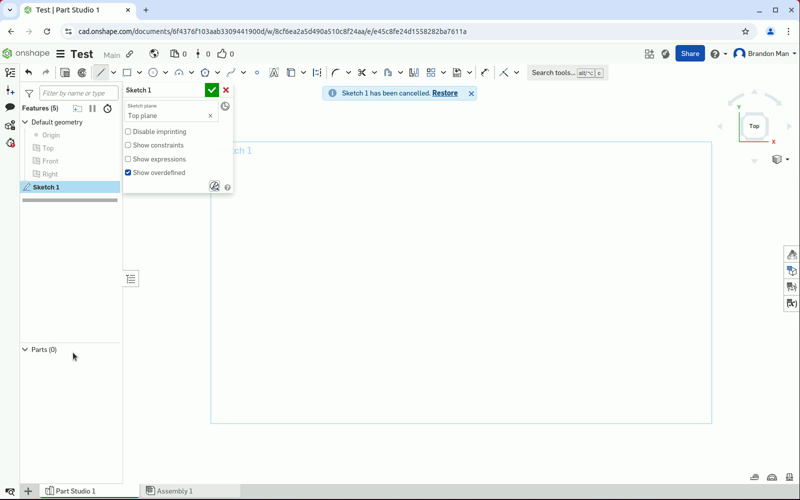
mouse_move(460, 278)
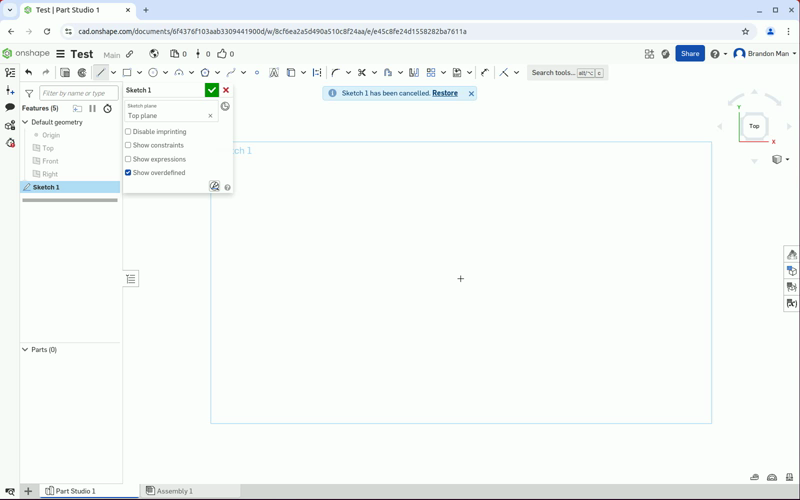
click(460, 278)
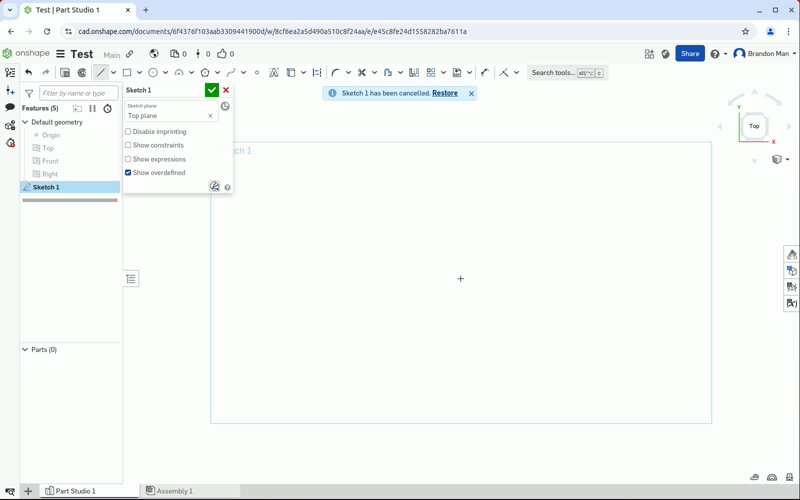
key_up(shift)
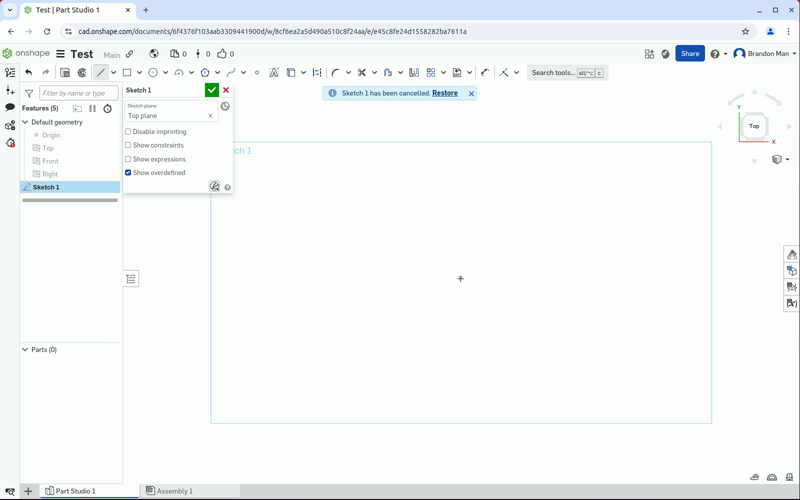
key_down(shift)
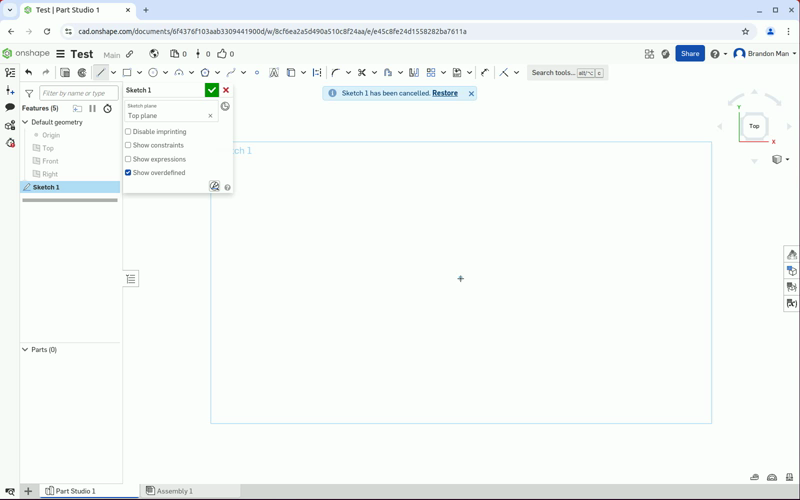
mouse_move(490, 278)
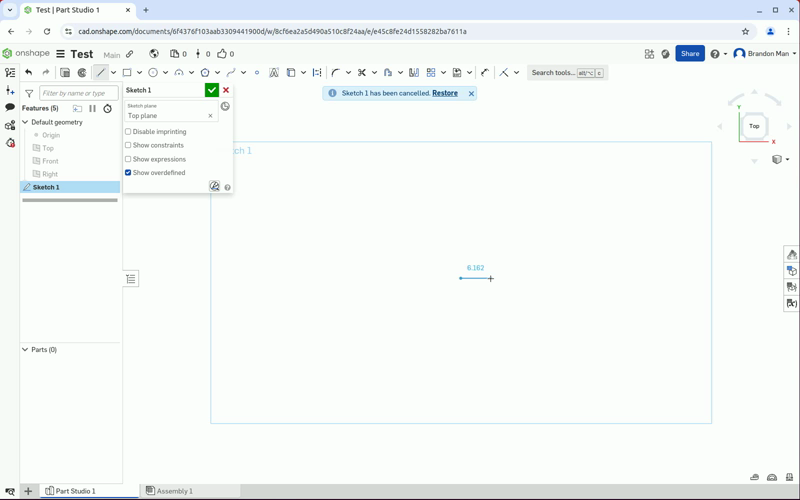
mouse_move(465, 278)
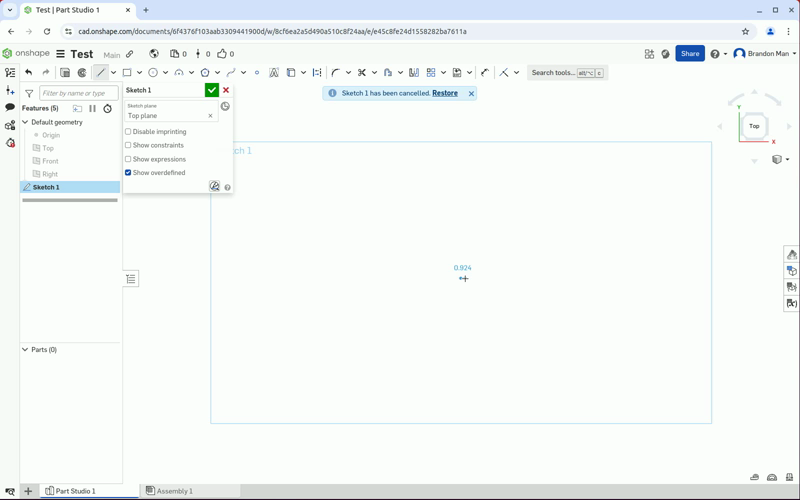
scroll(6)
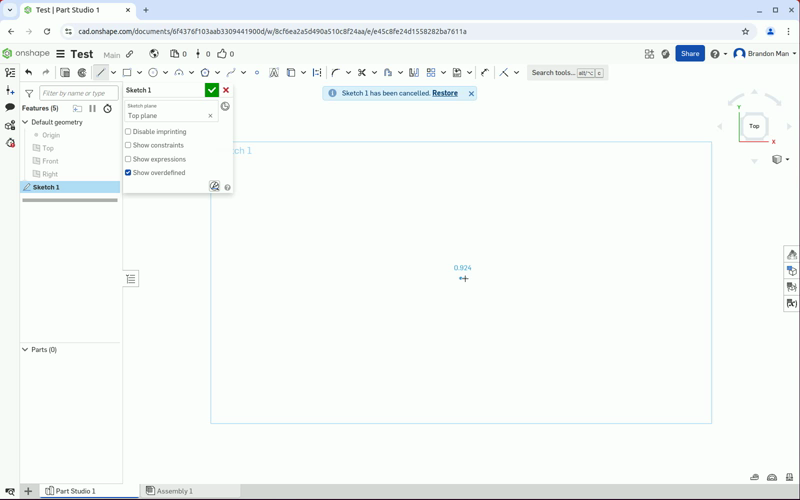
scroll(6)
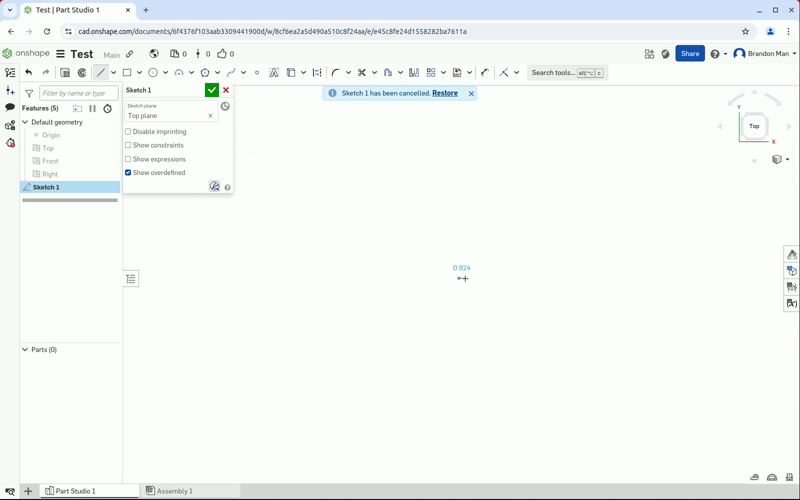
scroll(6)
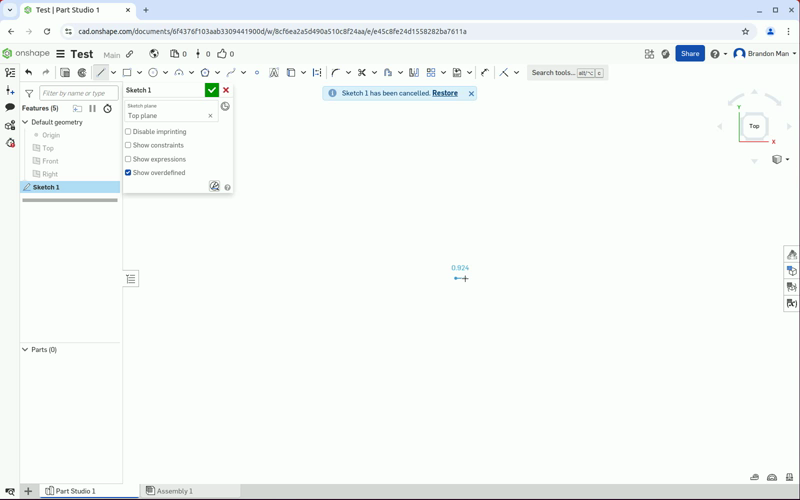
scroll(6)
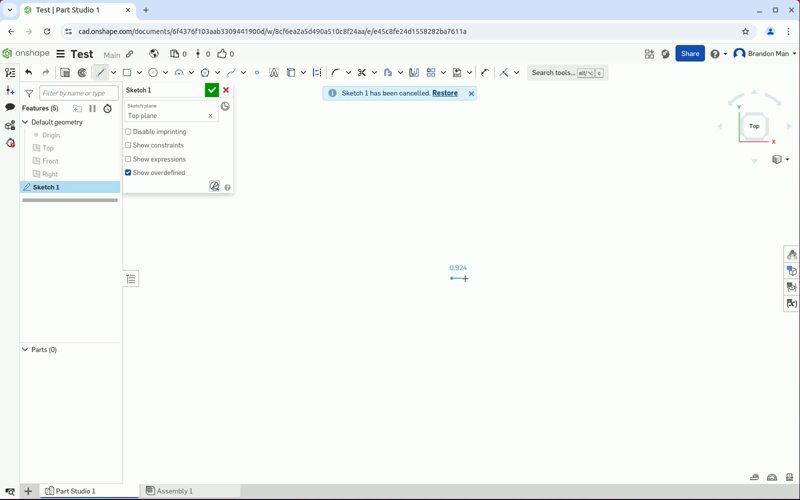
scroll(6)
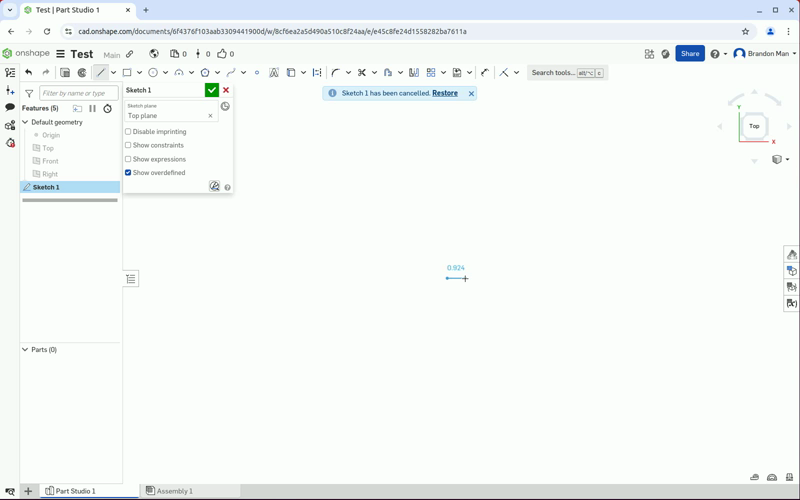
scroll(6)
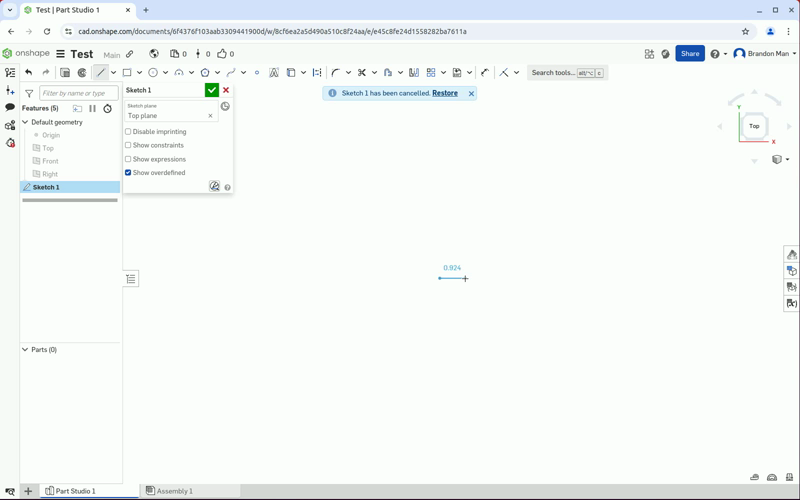
scroll(6)
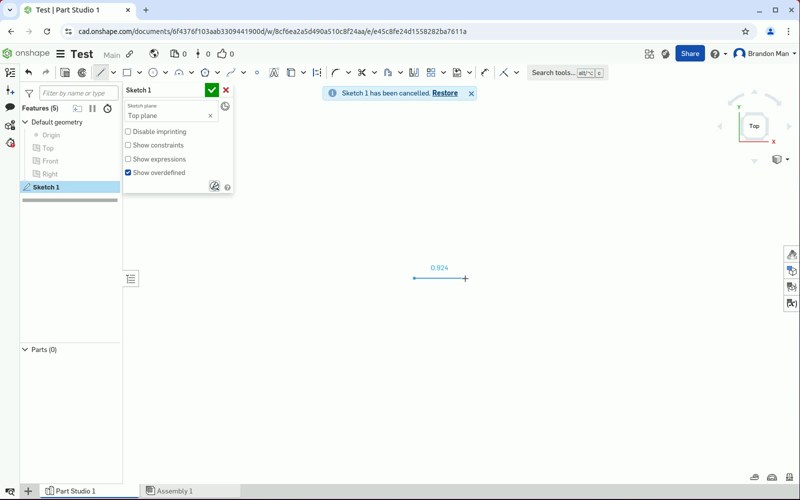
click(465, 278)
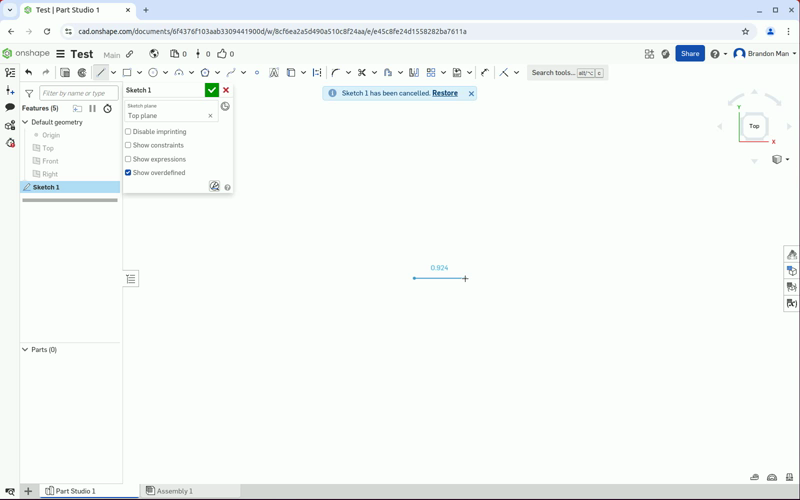
scroll(-6)
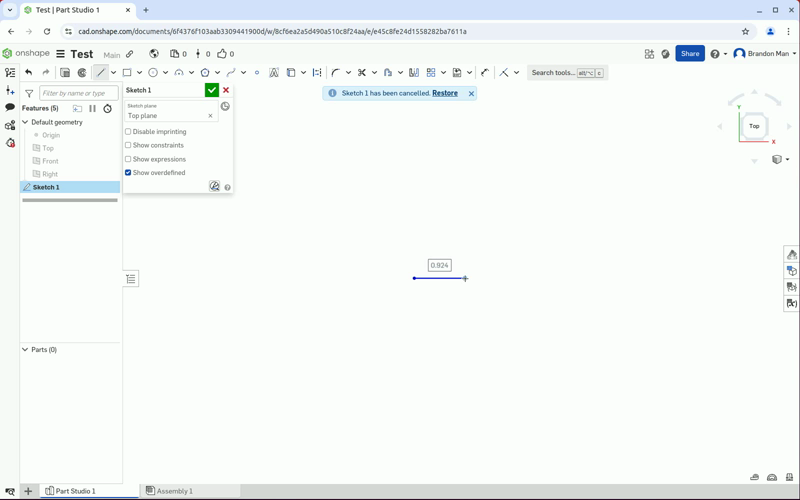
scroll(-6)
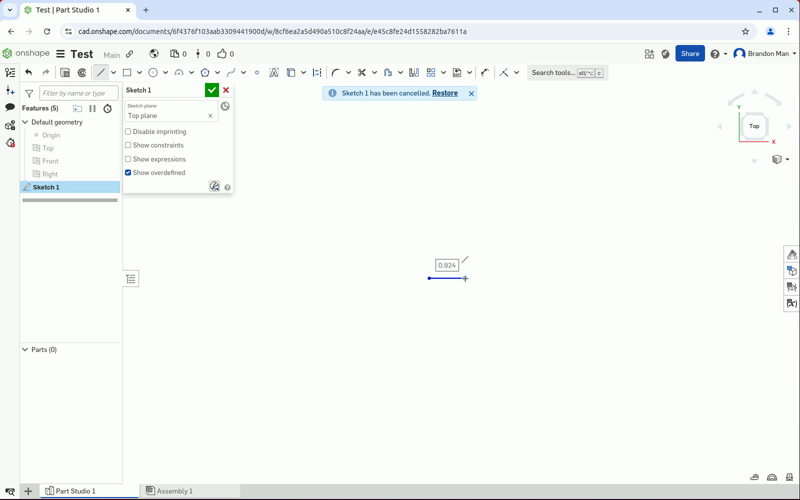
scroll(-6)
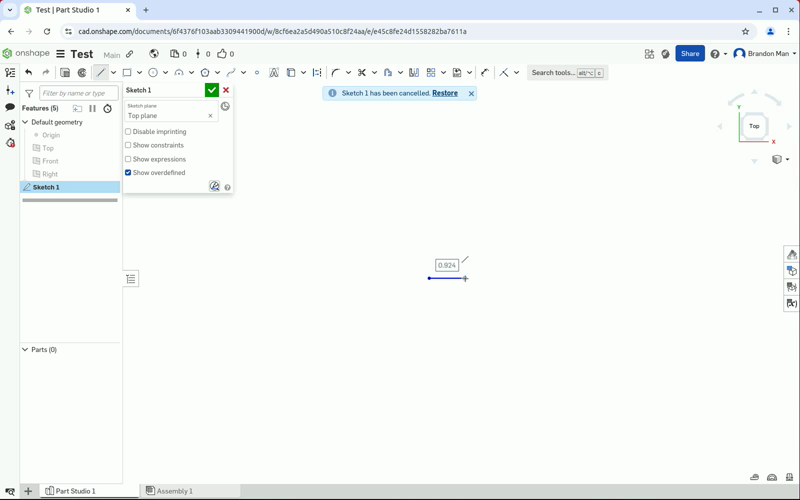
scroll(-6)
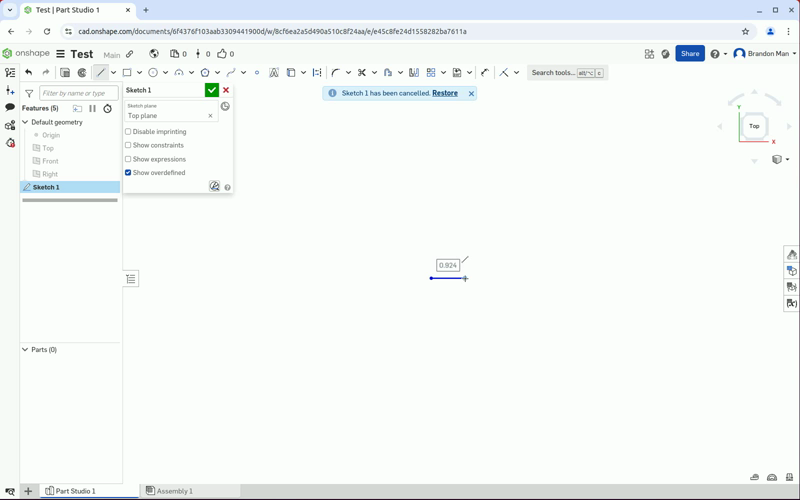
scroll(-6)
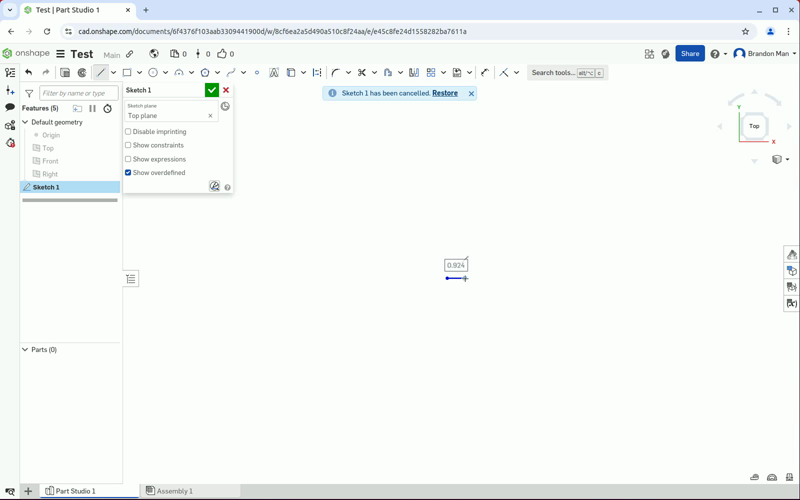
scroll(-6)
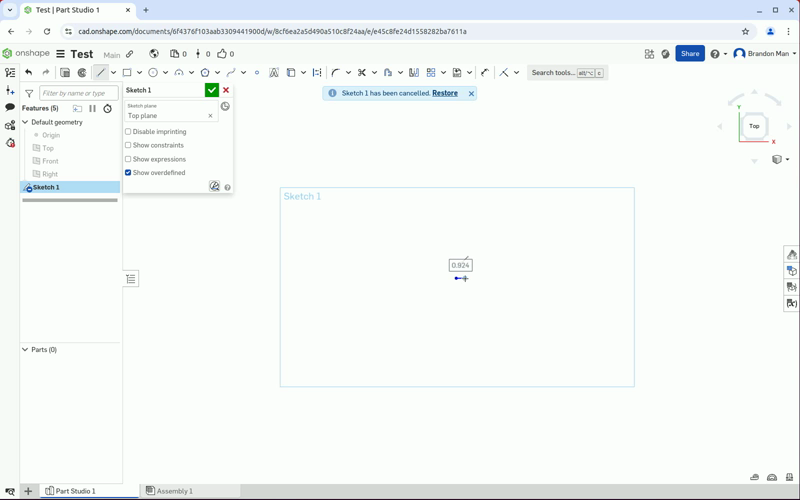
scroll(-6)
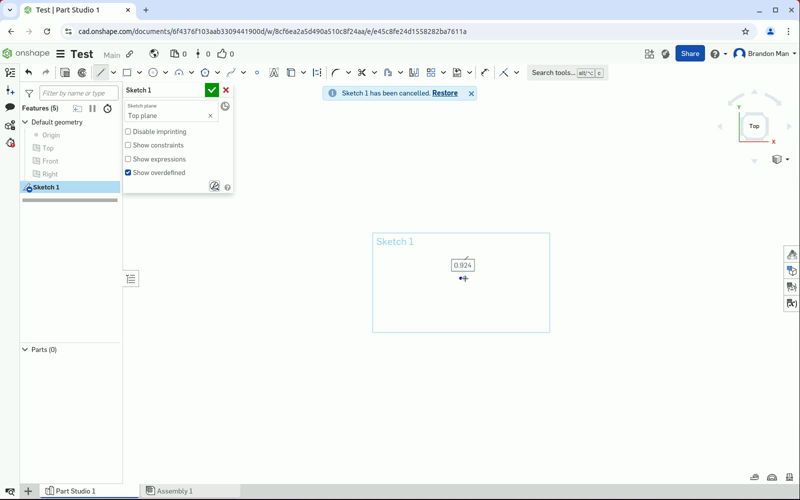
key_up(shift)
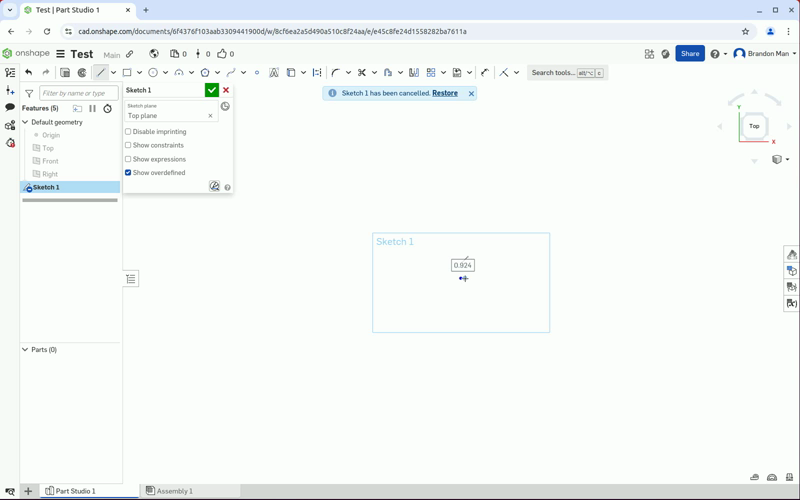
key_down(shift)
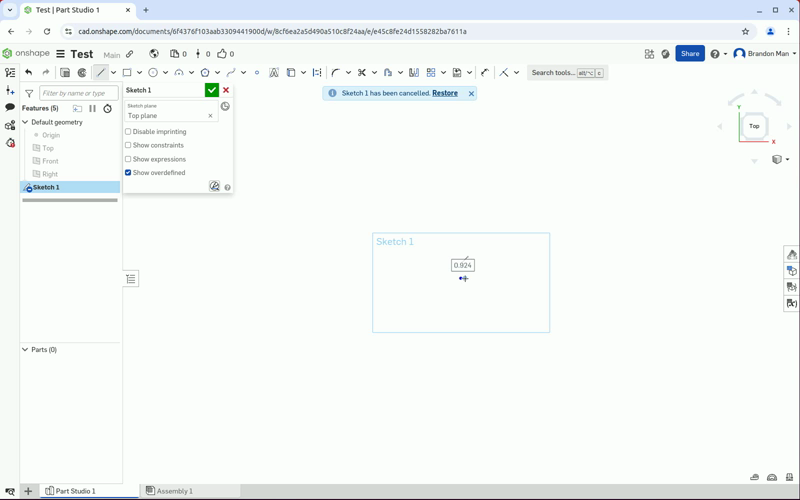
mouse_move(465, 216)
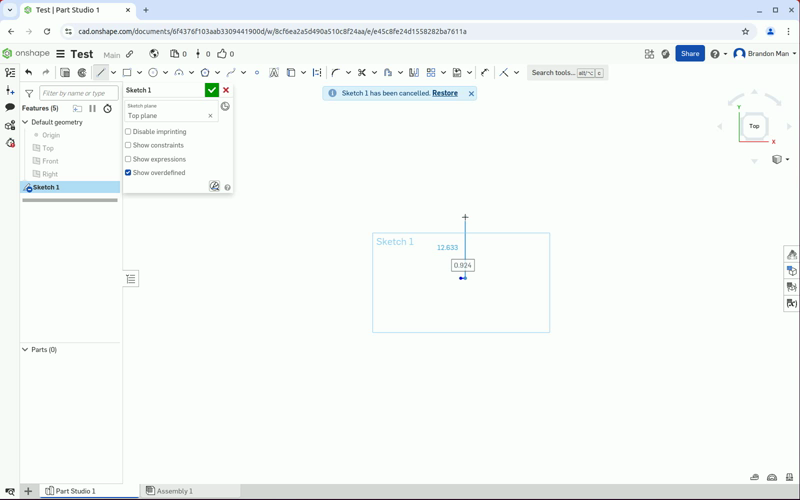
click(465, 216)
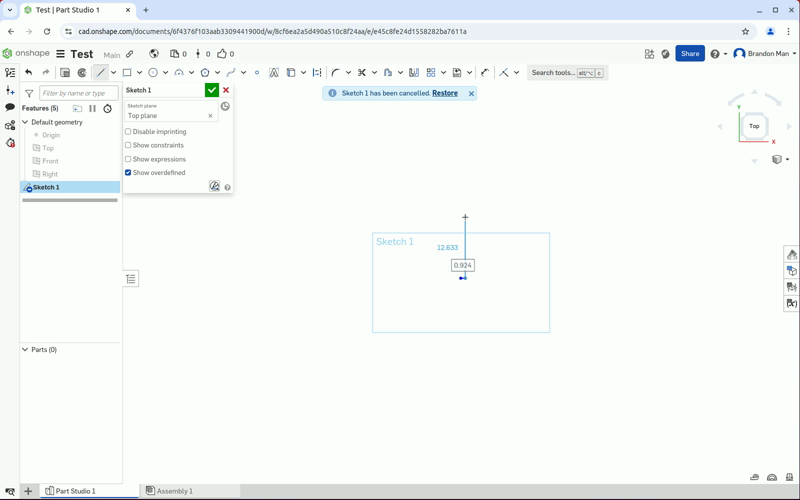
key_up(shift)
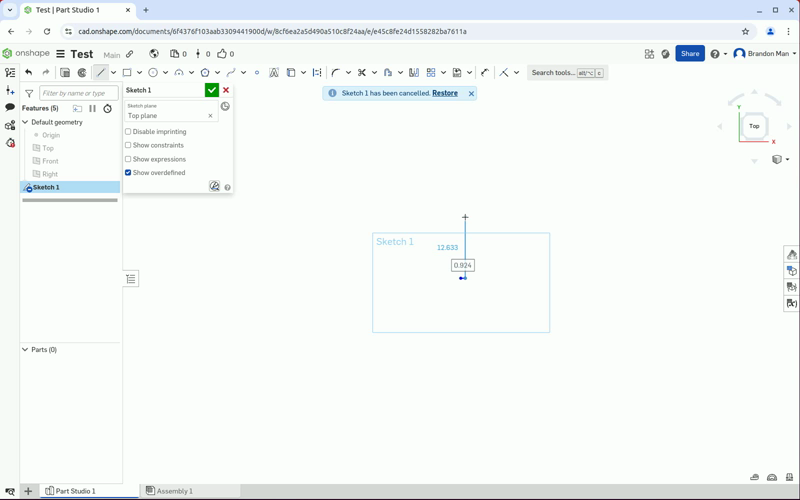
key_down(shift)
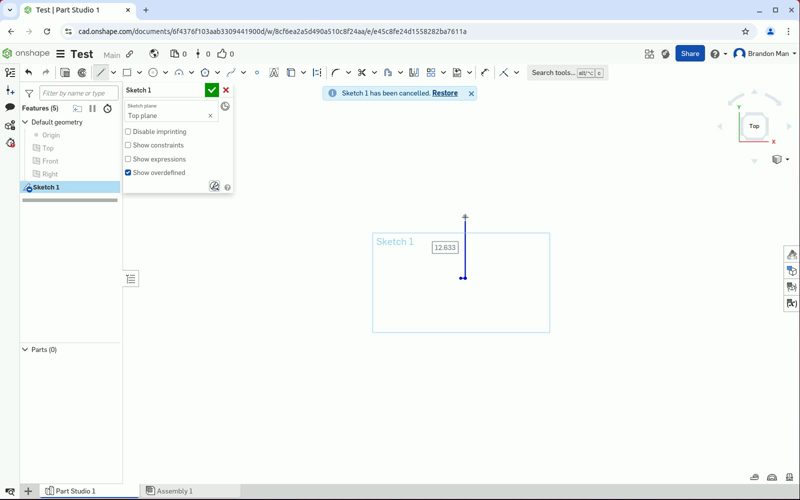
mouse_move(495, 216)
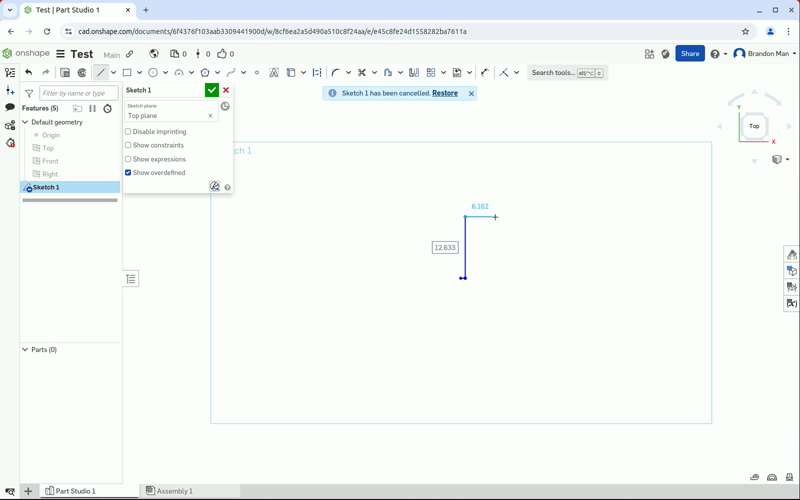
mouse_move(460, 216)
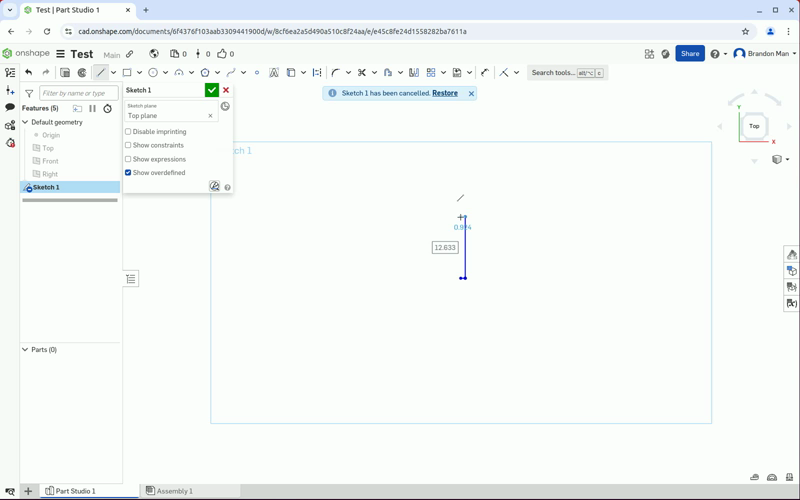
scroll(6)
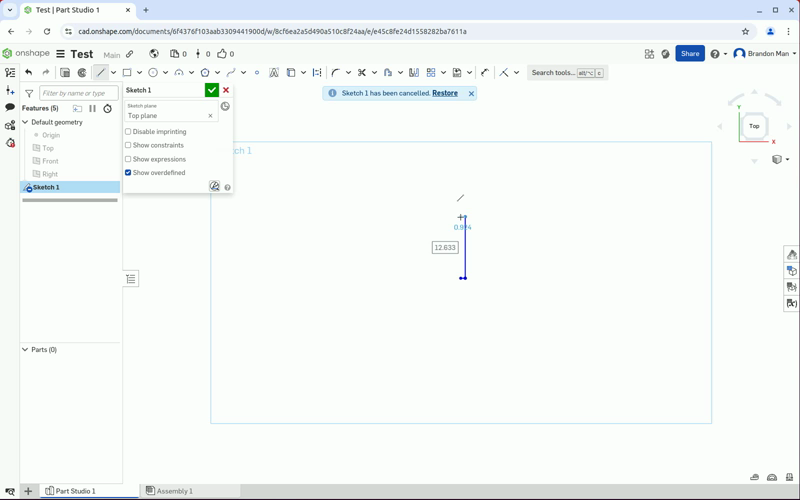
scroll(6)
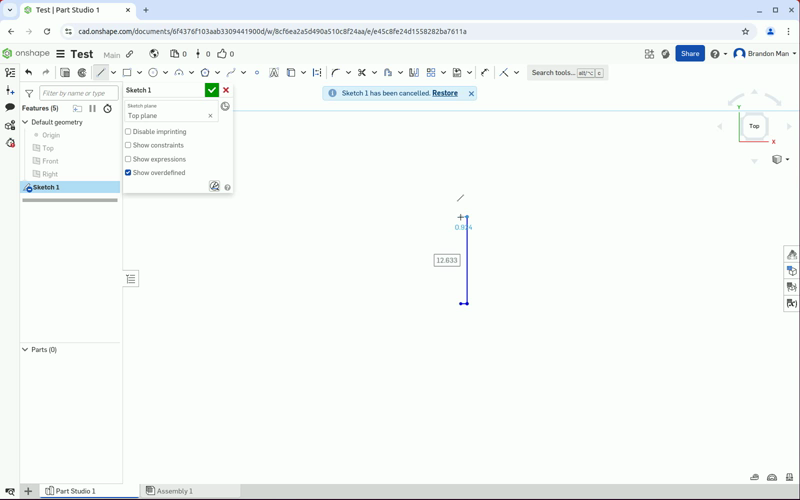
scroll(6)
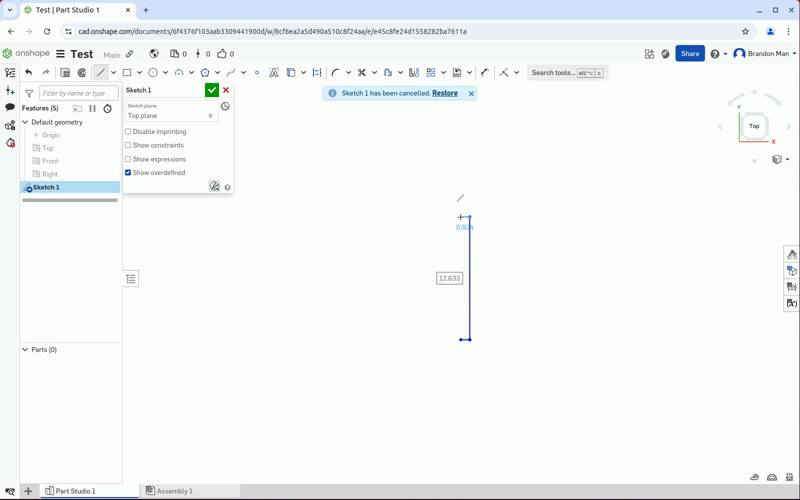
scroll(6)
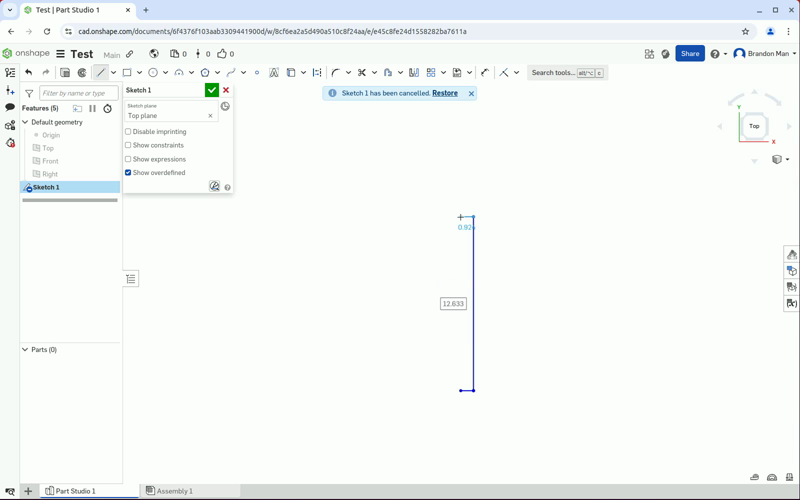
scroll(6)
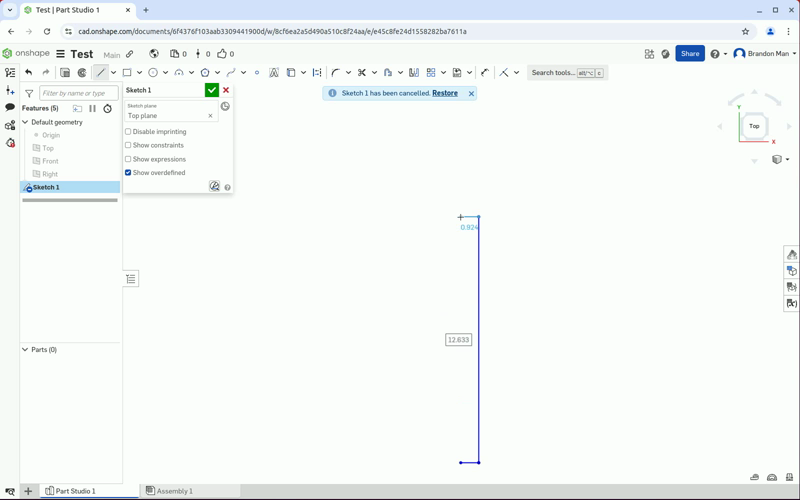
scroll(6)
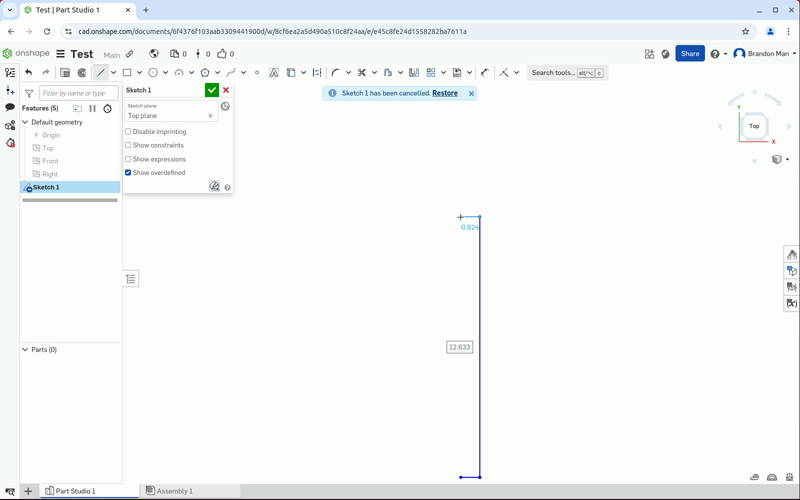
scroll(6)
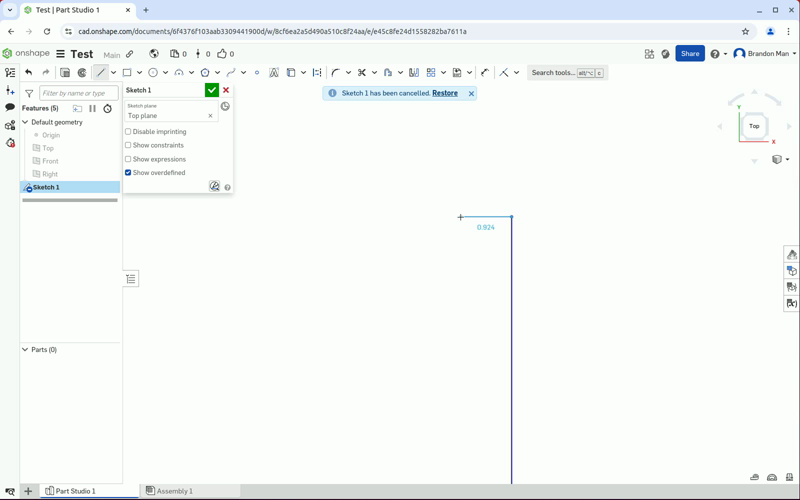
click(460, 216)
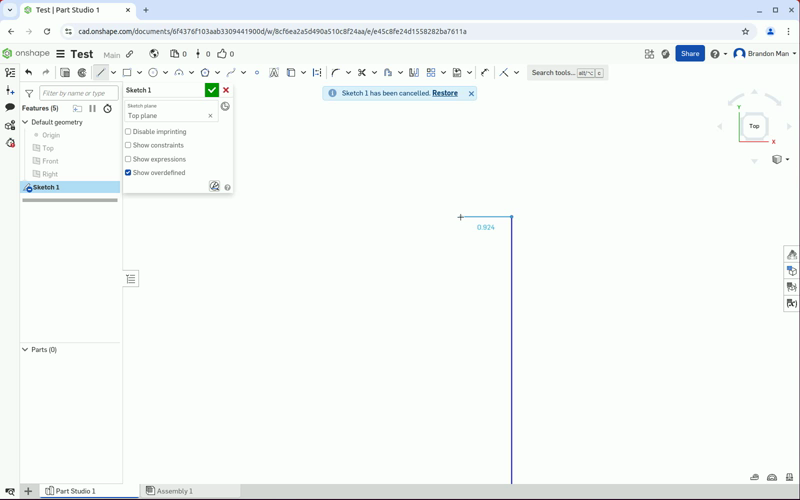
scroll(-6)
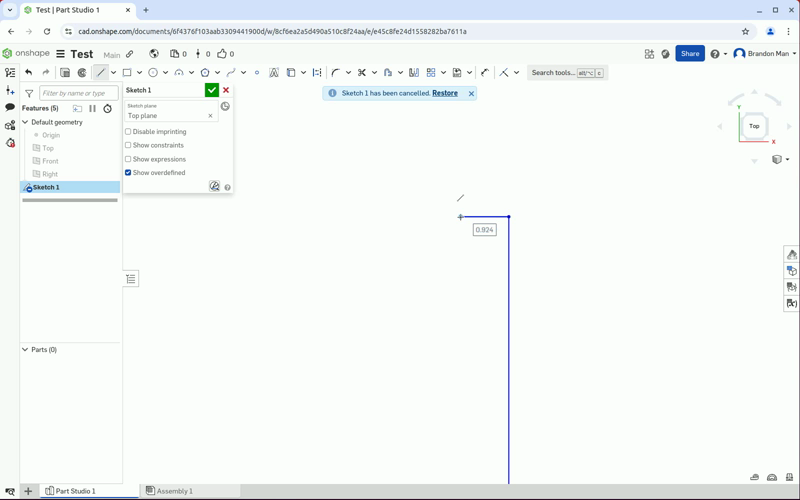
scroll(-6)
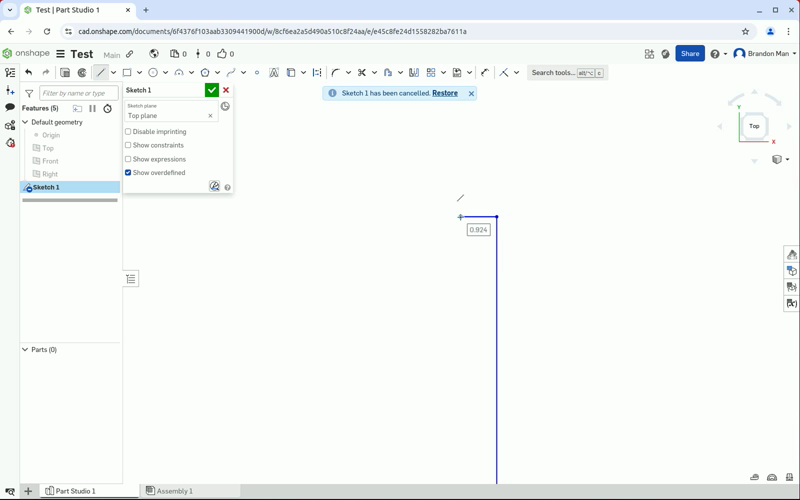
scroll(-6)
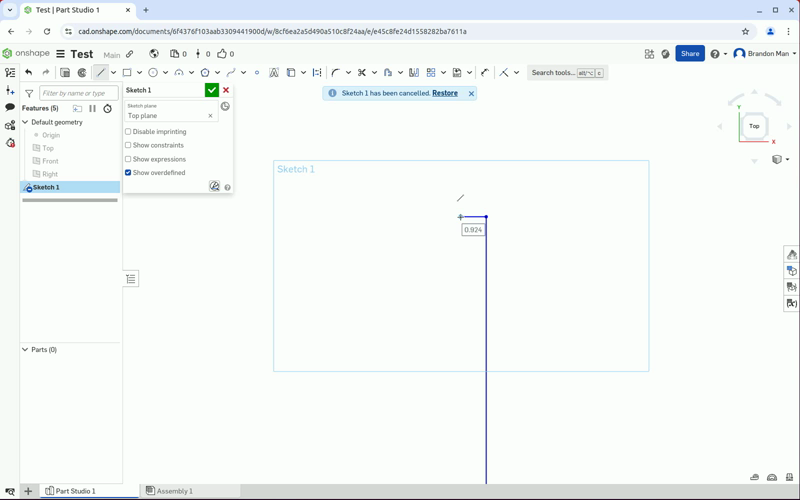
scroll(-6)
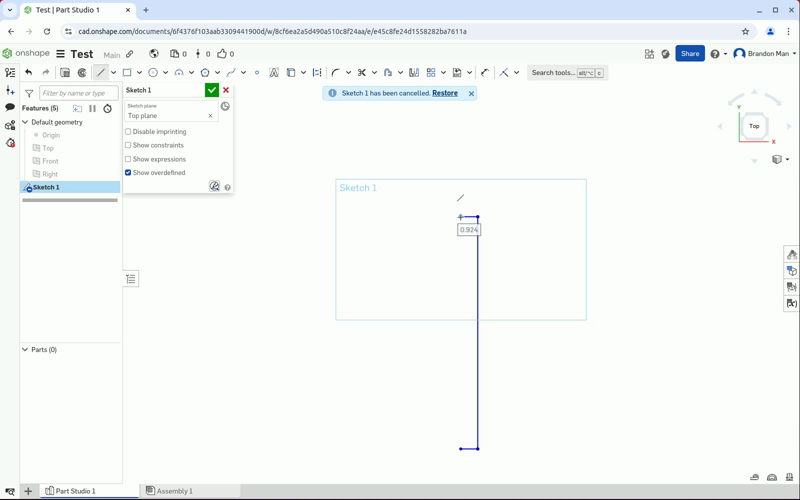
scroll(-6)
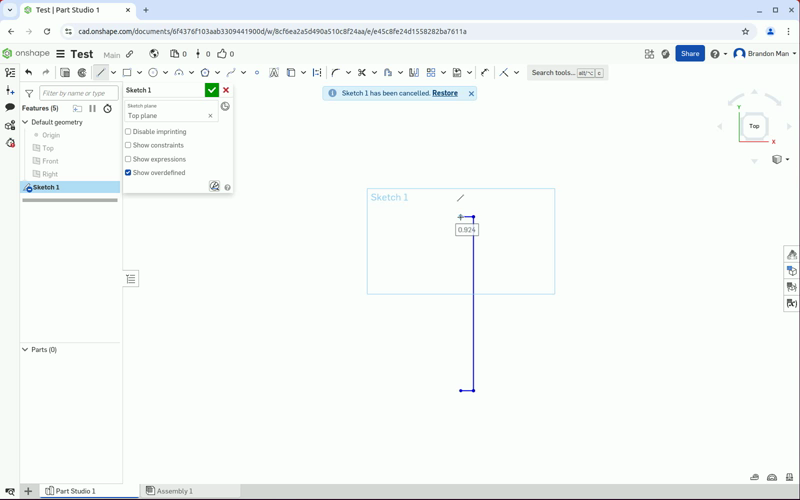
scroll(-6)
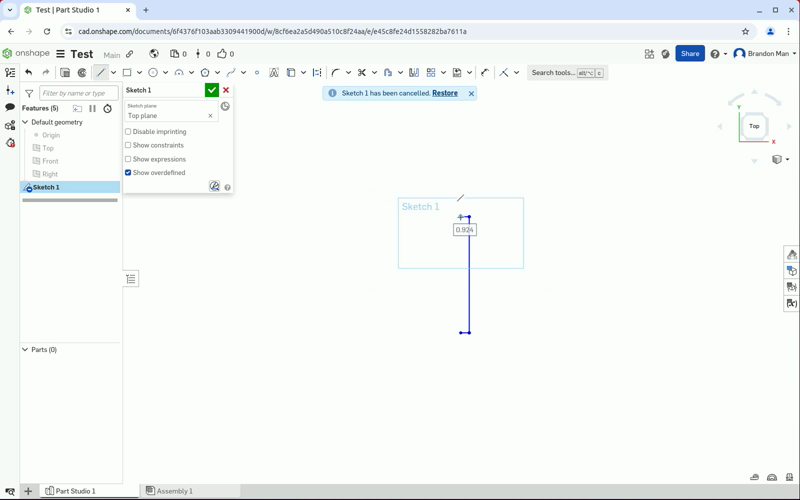
scroll(-6)
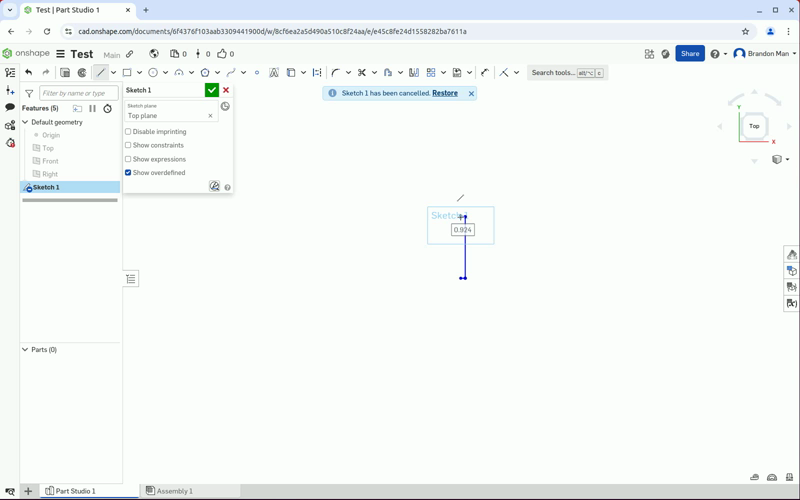
key_up(shift)
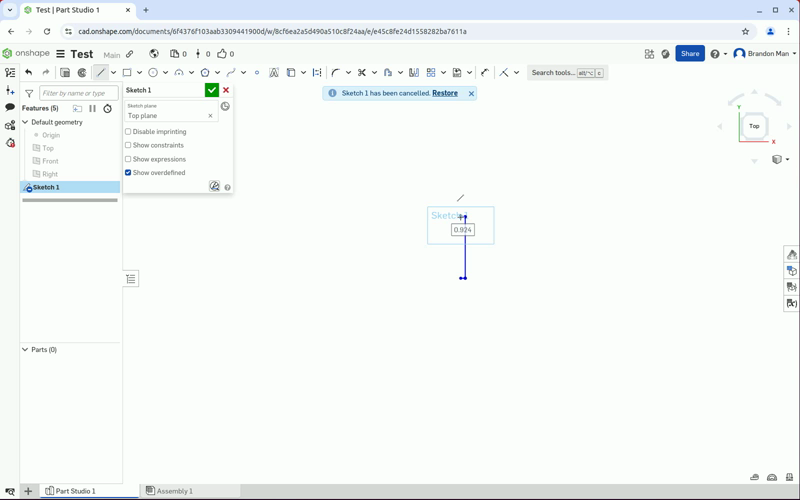
key_down(shift)
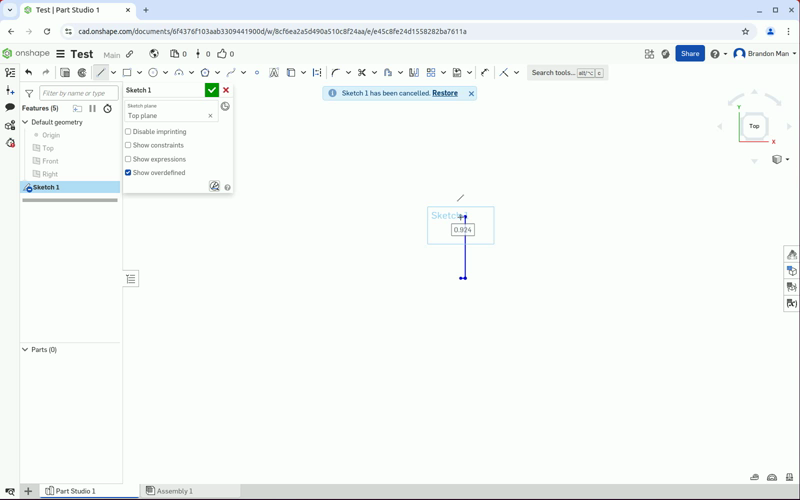
mouse_move(460, 278)
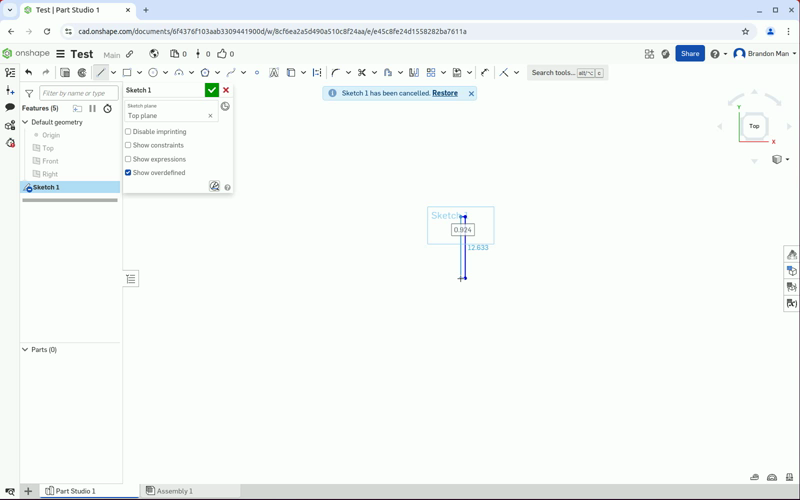
key_up(shift)
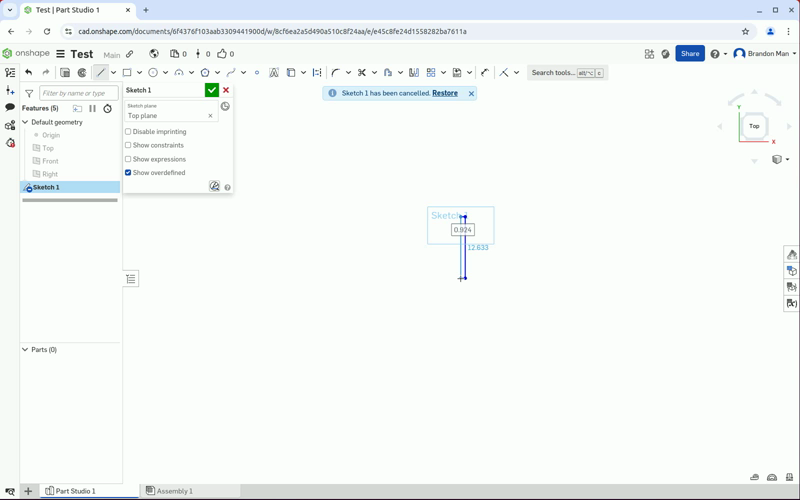
click(460, 278)
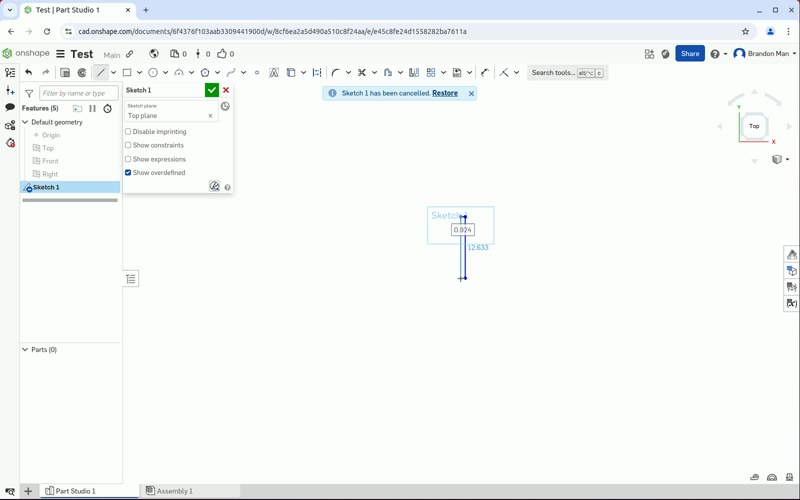
key(esc)
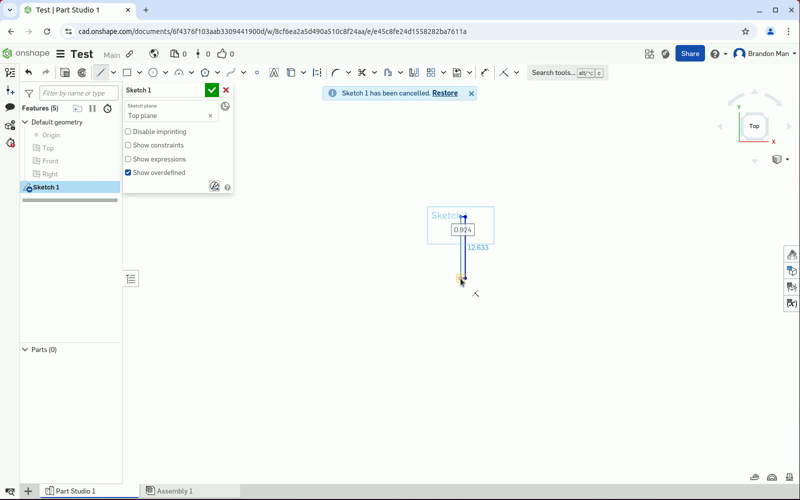
mouse_move(463, 269)
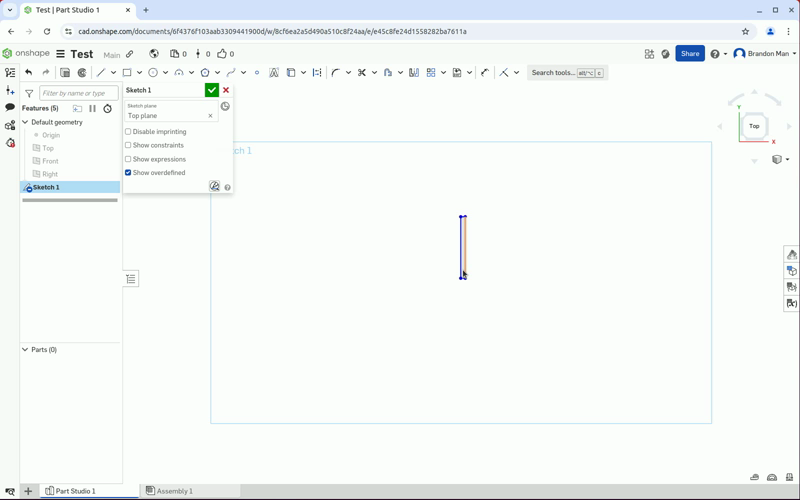
scroll(6)
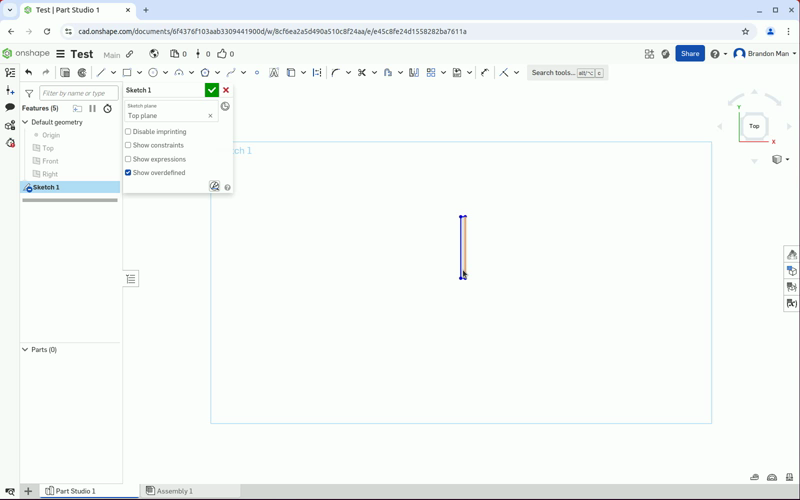
scroll(6)
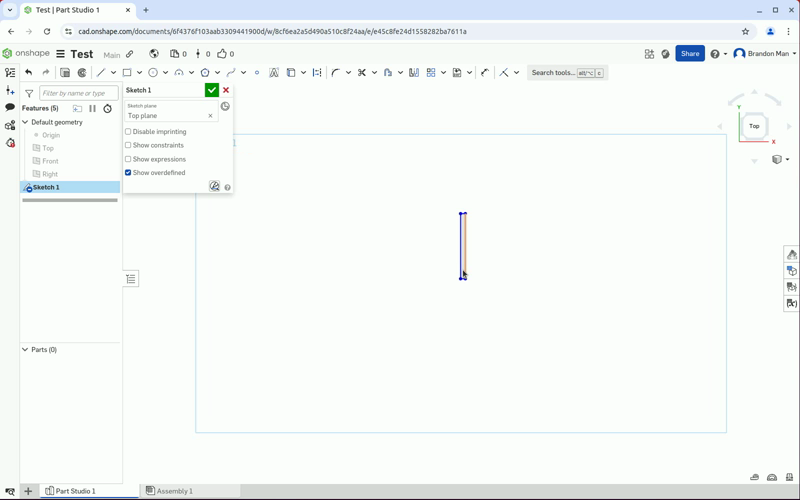
scroll(6)
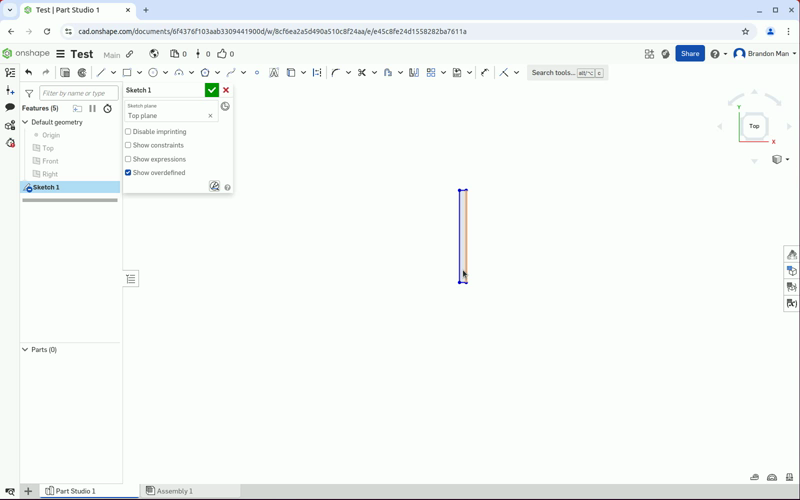
scroll(6)
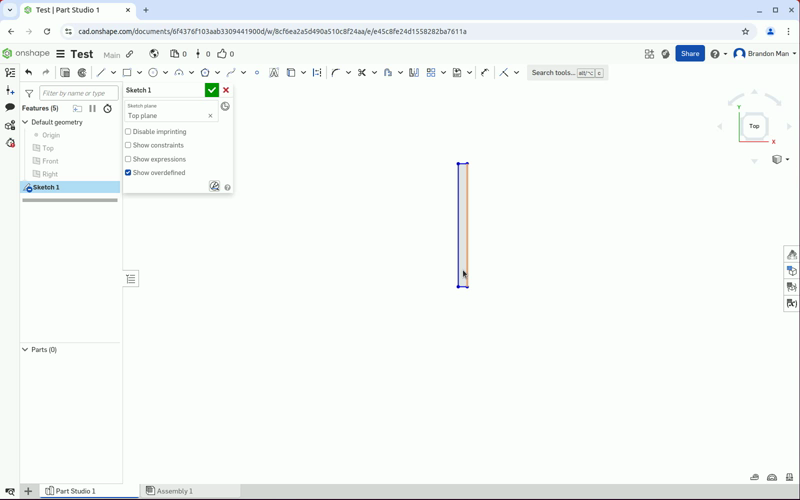
scroll(6)
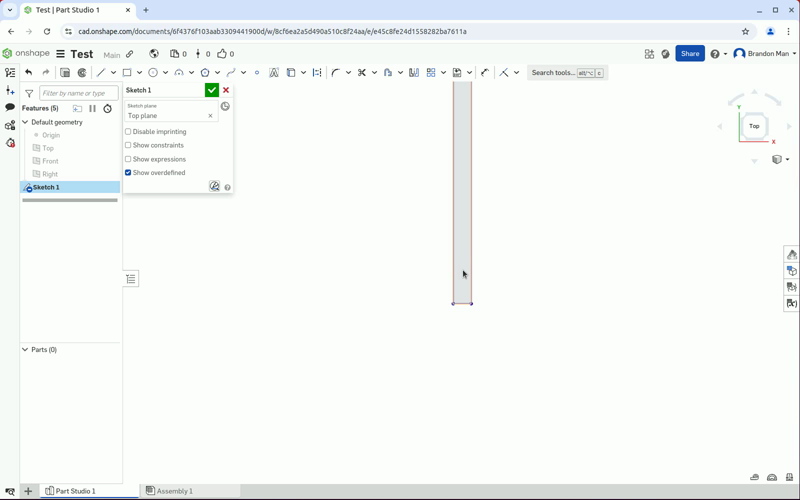
scroll(6)
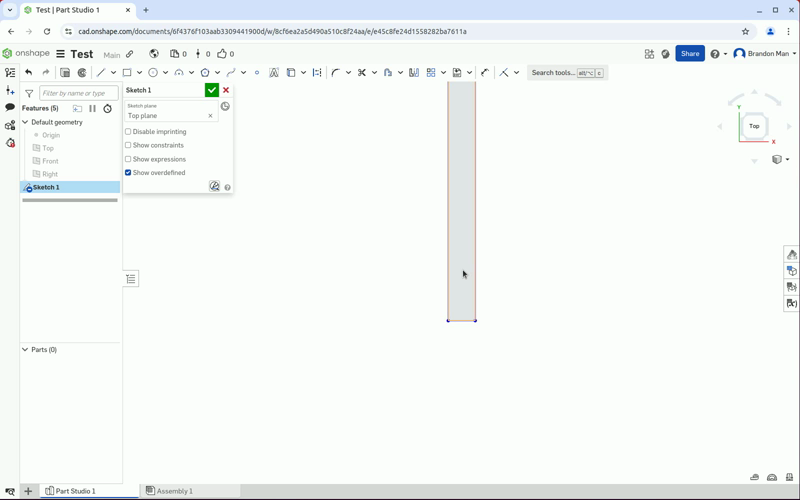
scroll(6)
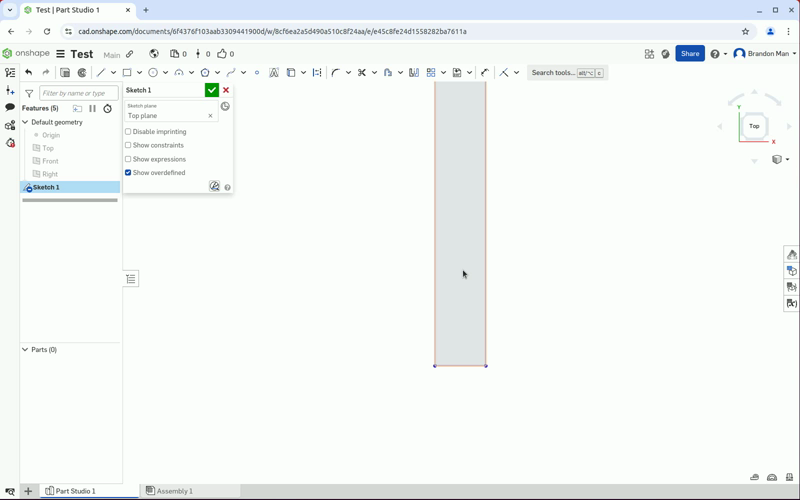
click(463, 269)
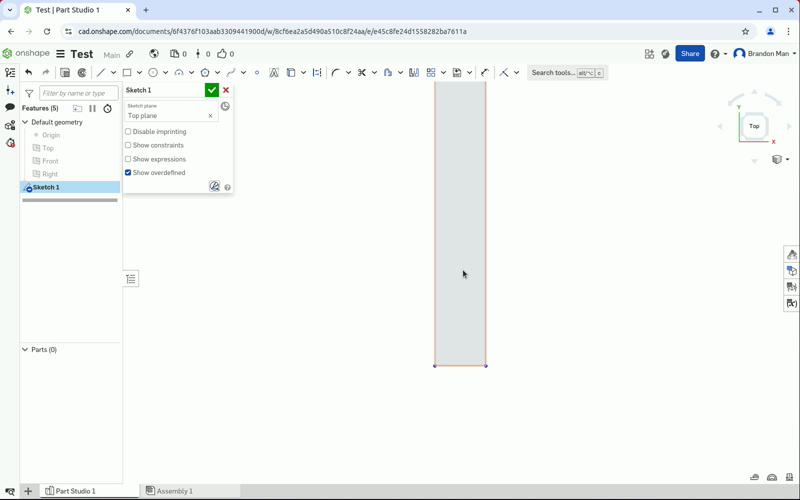
scroll(-6)
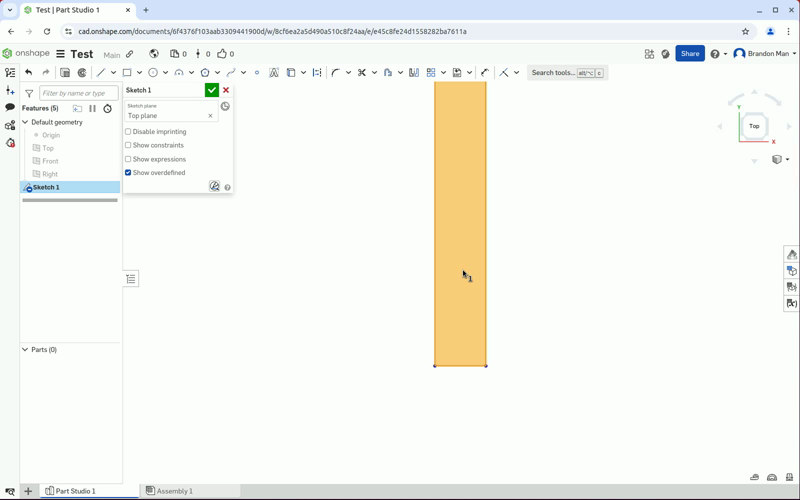
scroll(-6)
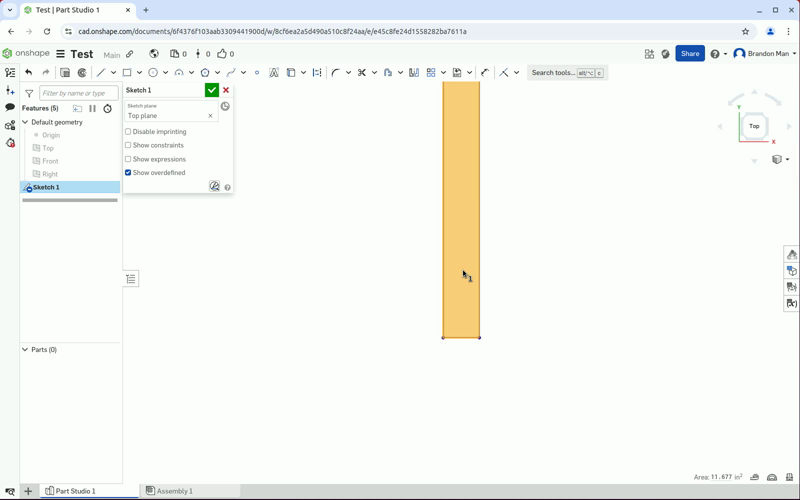
scroll(-6)
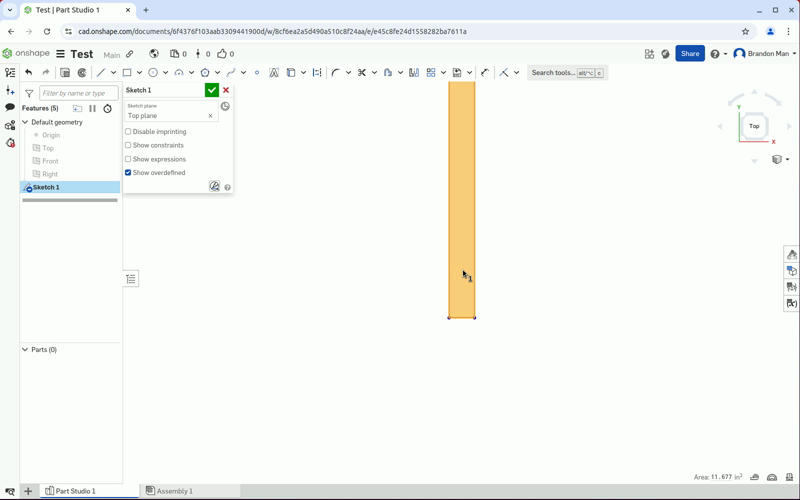
scroll(-6)
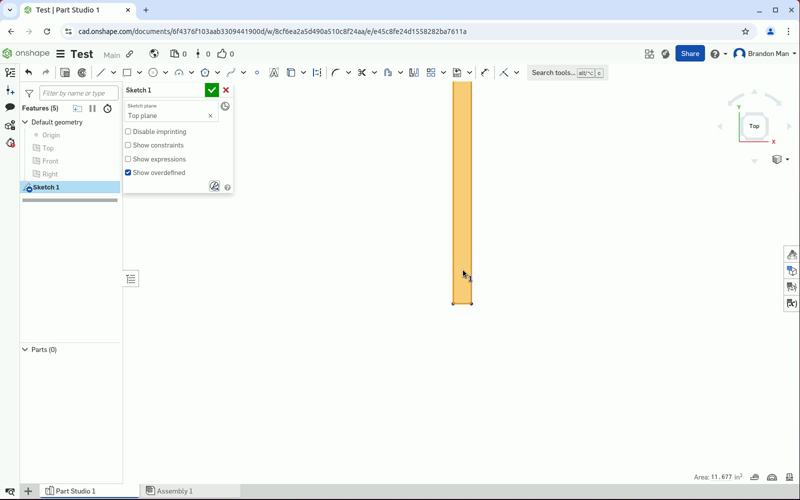
scroll(-6)
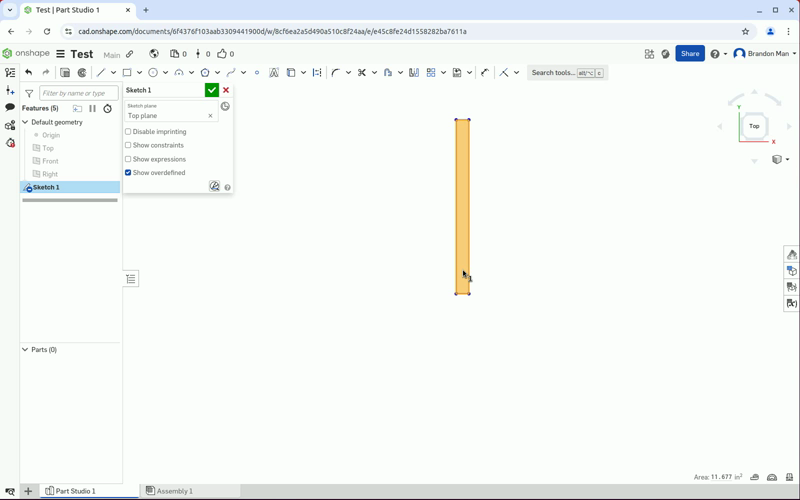
scroll(-6)
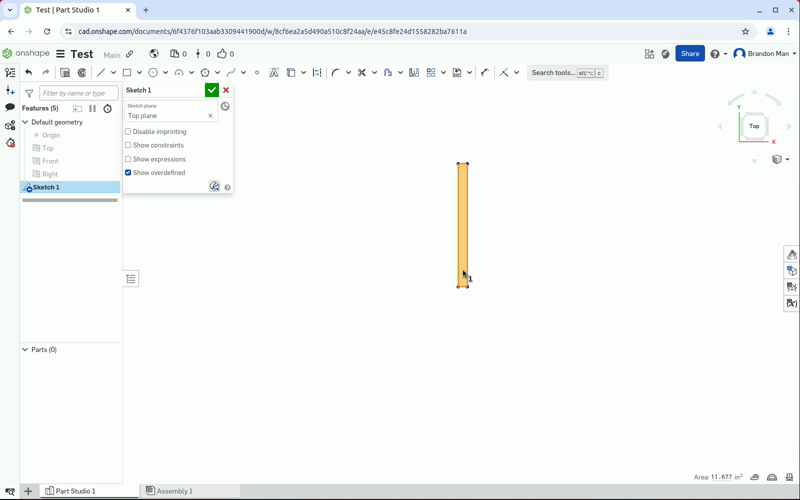
scroll(-6)
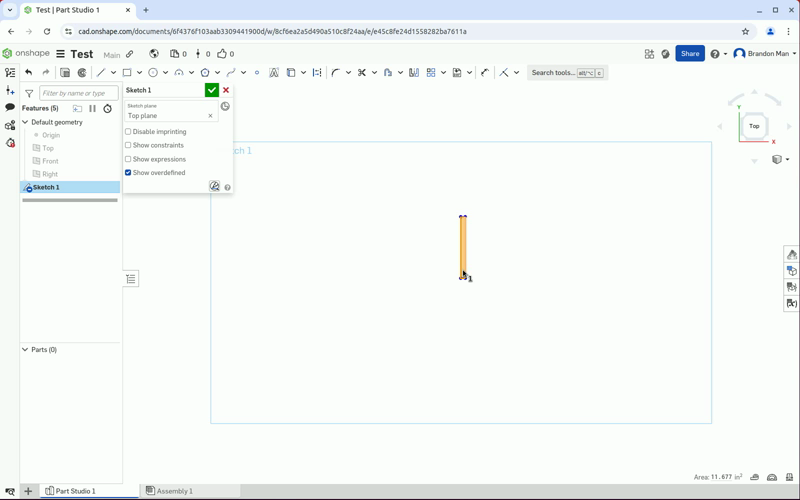
mouse_move(73, 352)
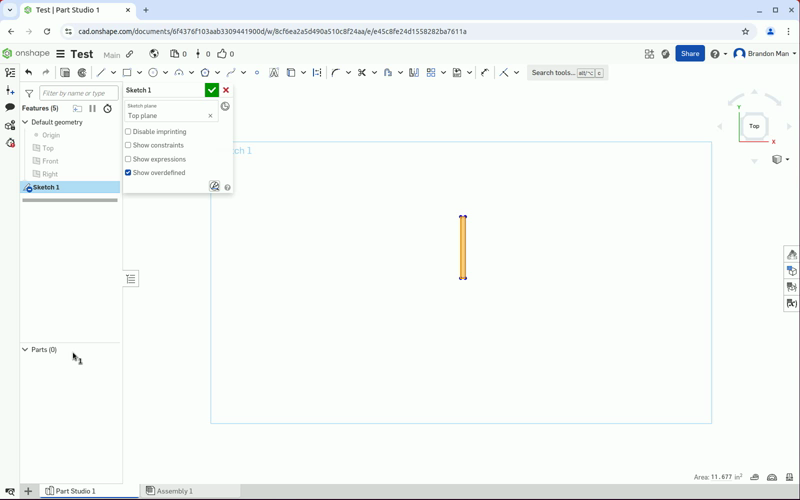
key(shift+y)
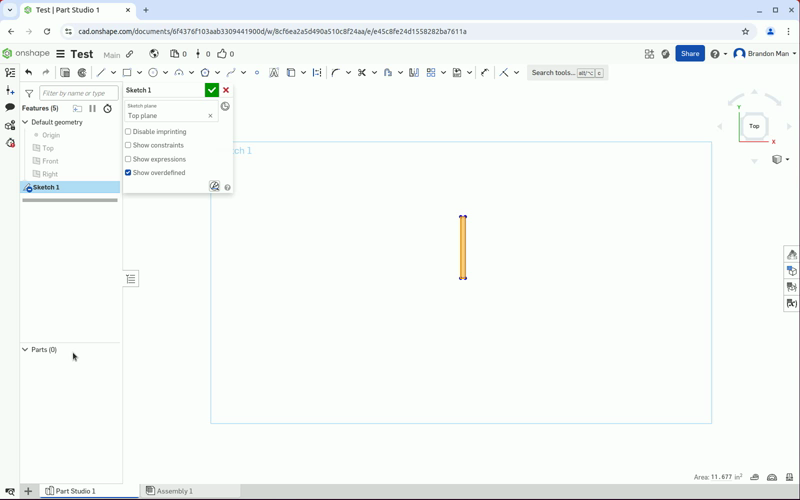
key(shift+e)
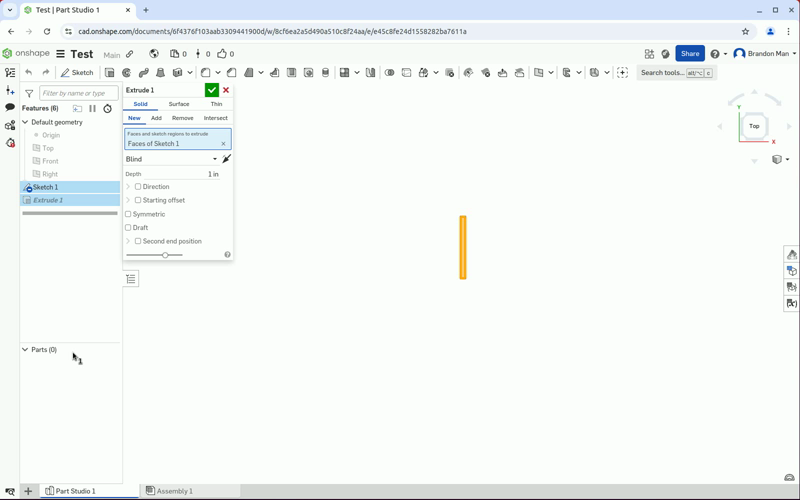
mouse_move(143, 106)
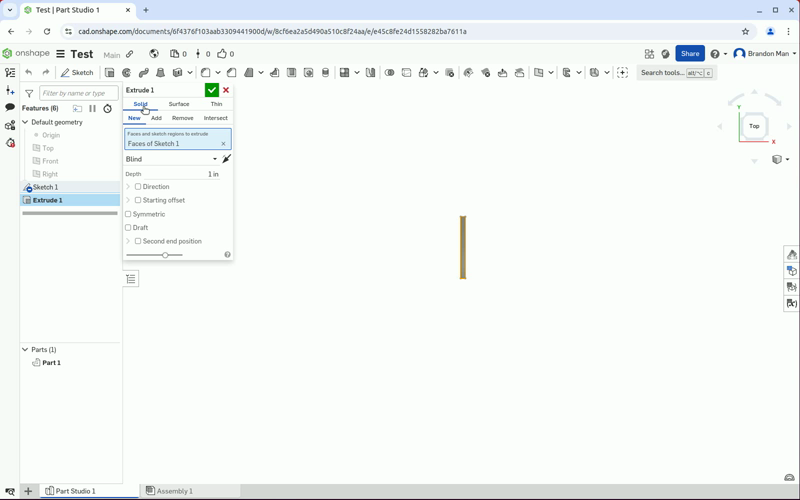
click(143, 106)
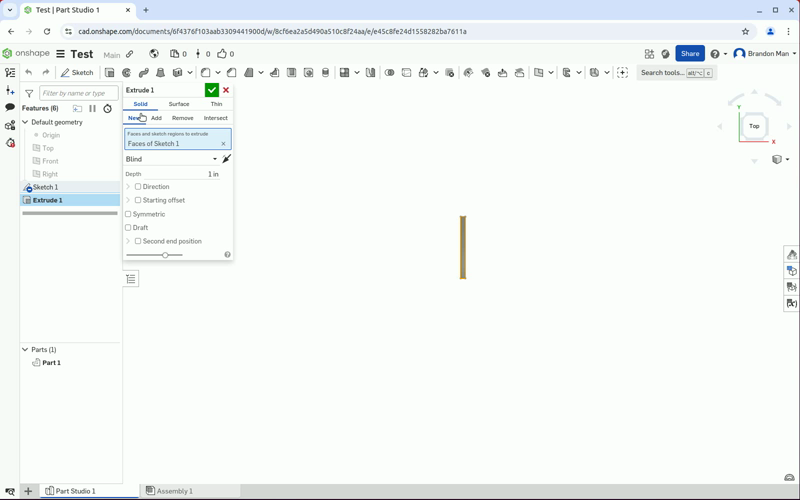
mouse_move(137, 120)
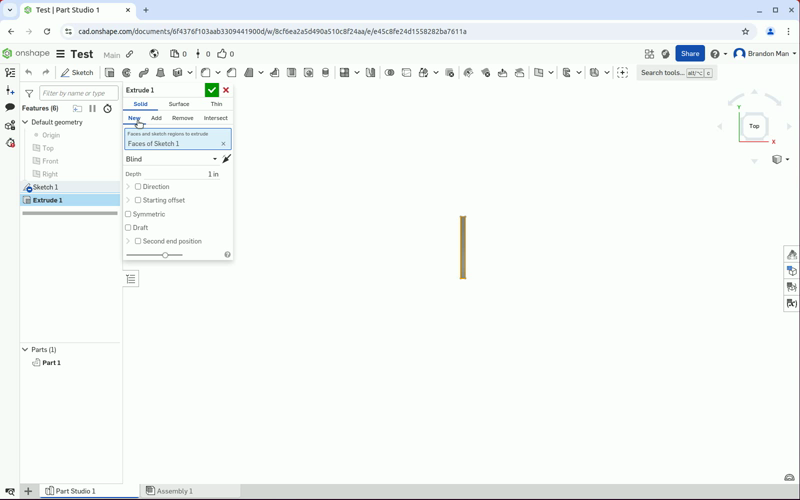
click(137, 120)
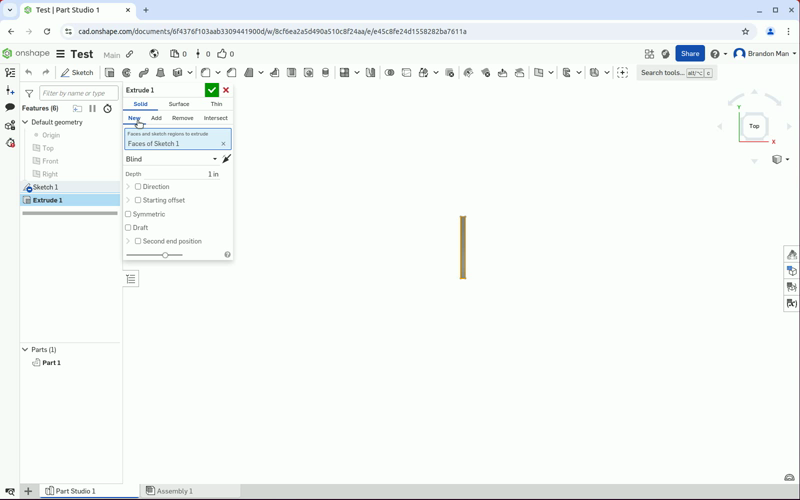
key(tab, 4)
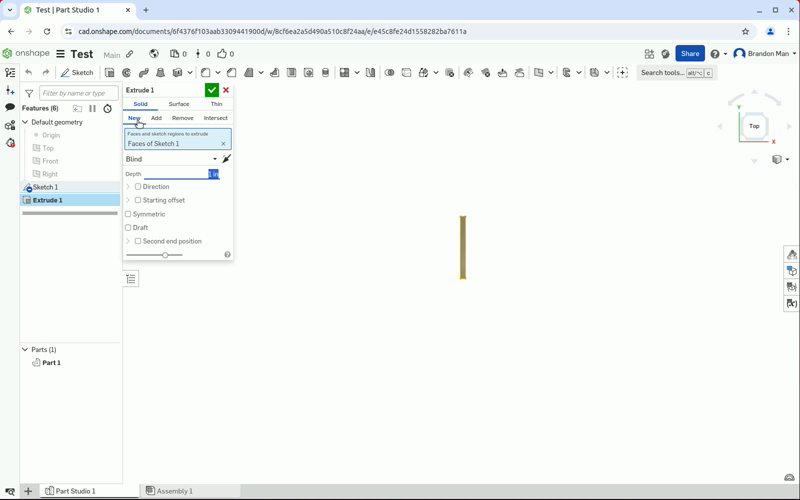
text(0.481)
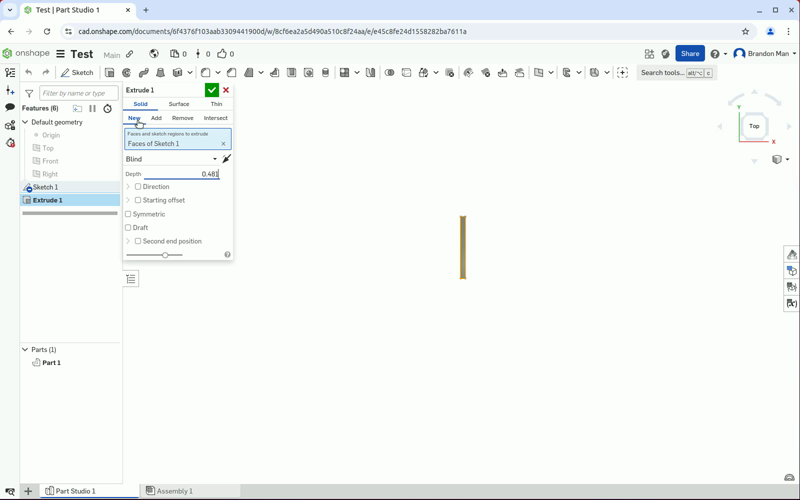
key(enter)
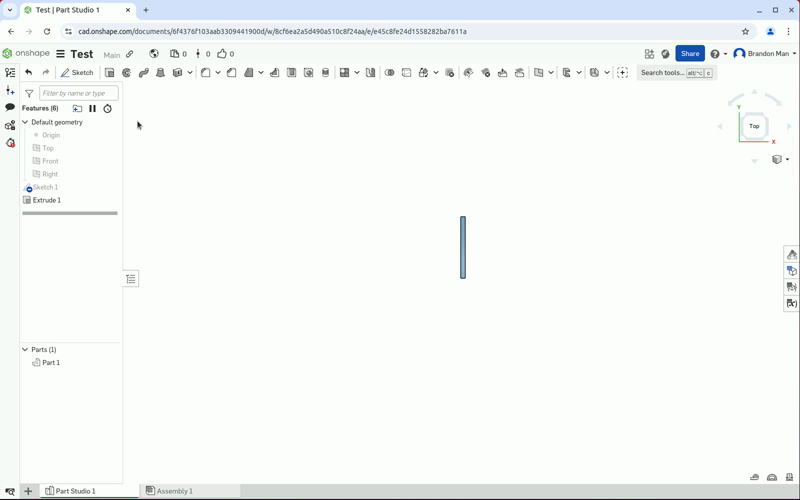
key(shift+h)
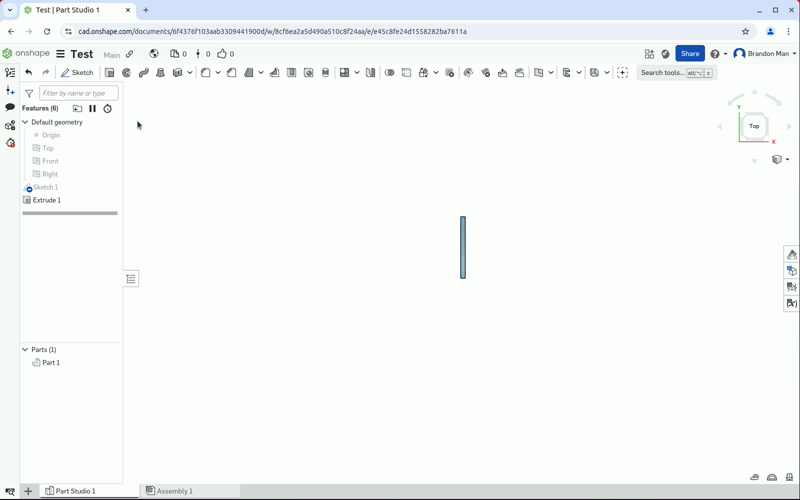
key(shift+h)
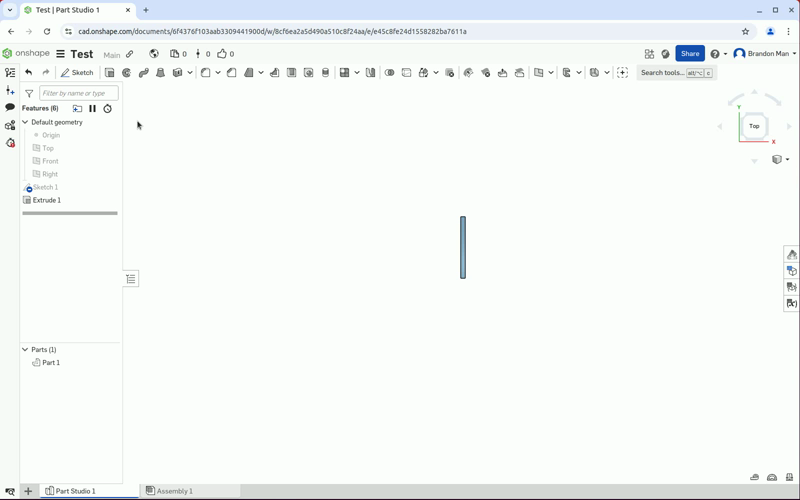
mouse_move(73, 189)
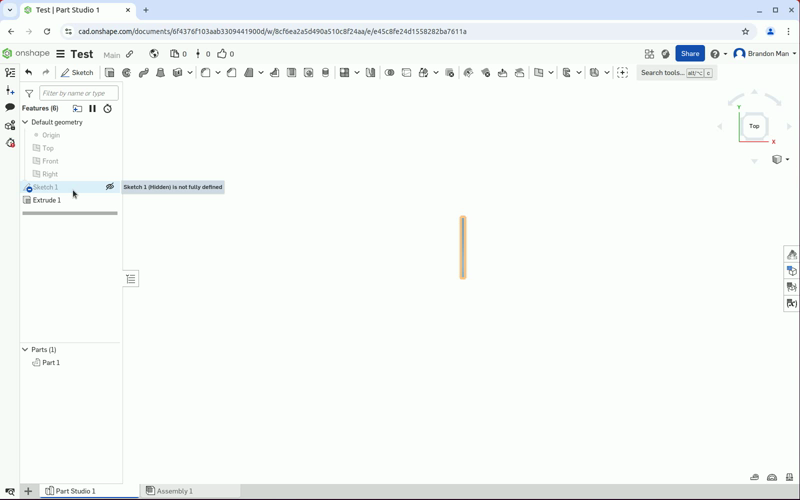
click(73, 189)
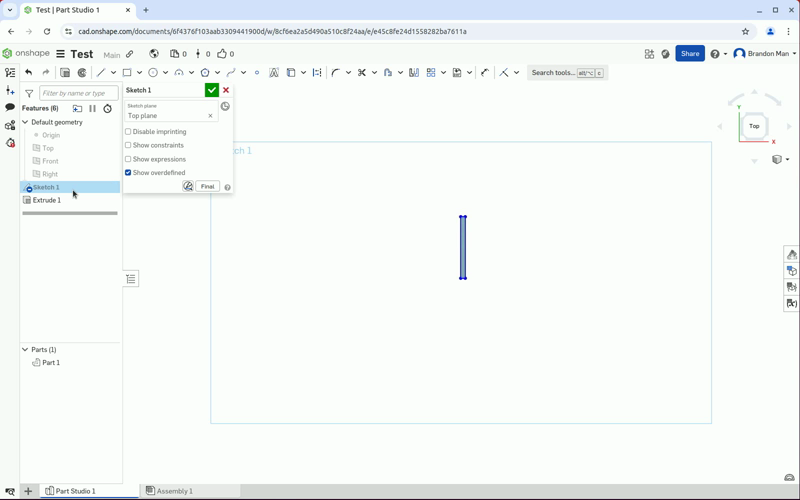
mouse_move(229, 92)
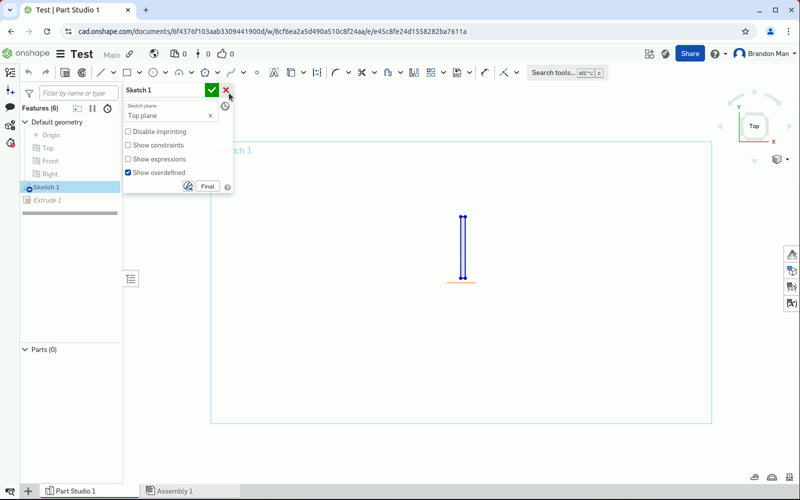
click(229, 92)
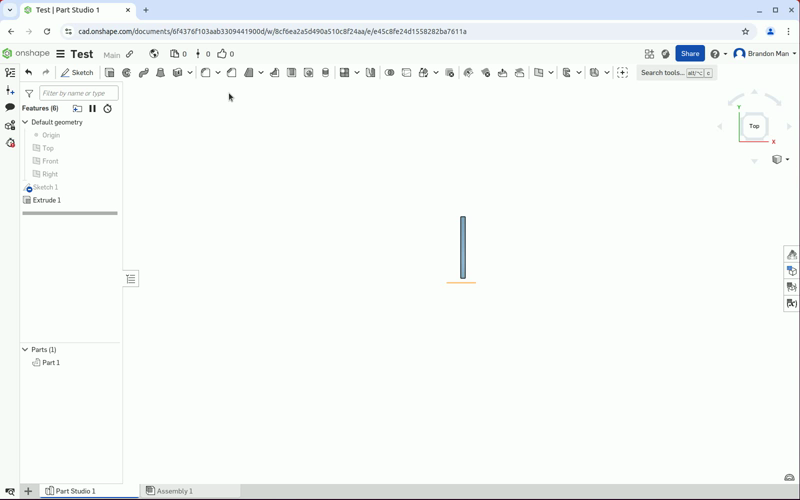
mouse_move(541, 75)
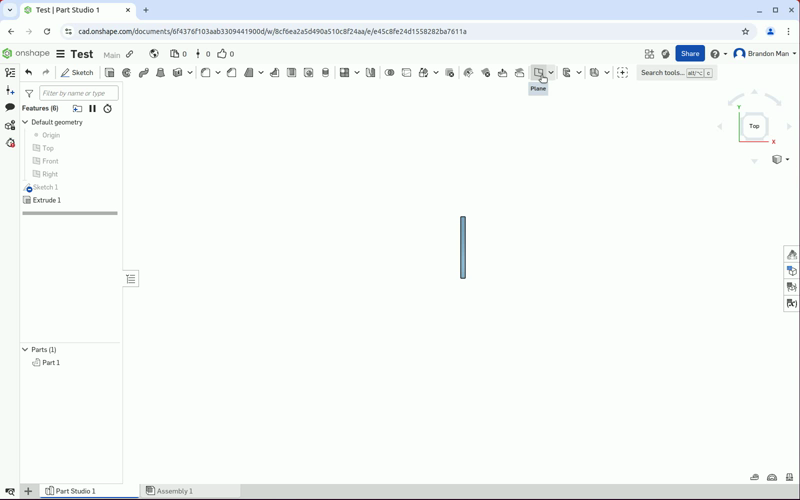
click(541, 75)
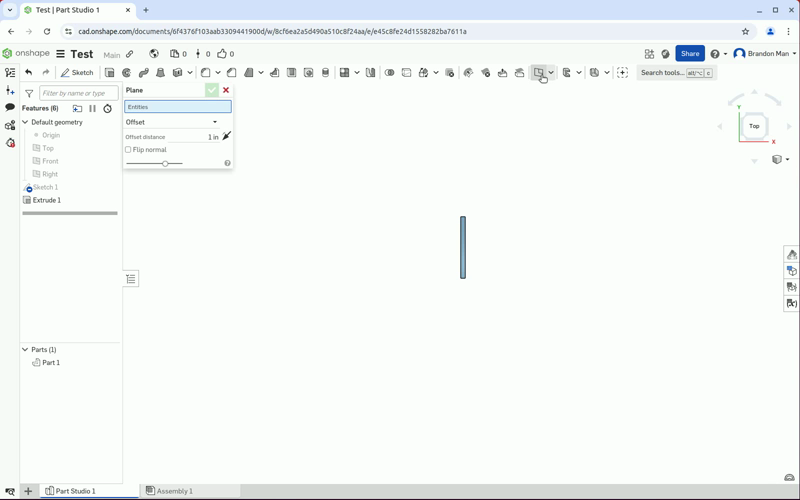
mouse_move(73, 150)
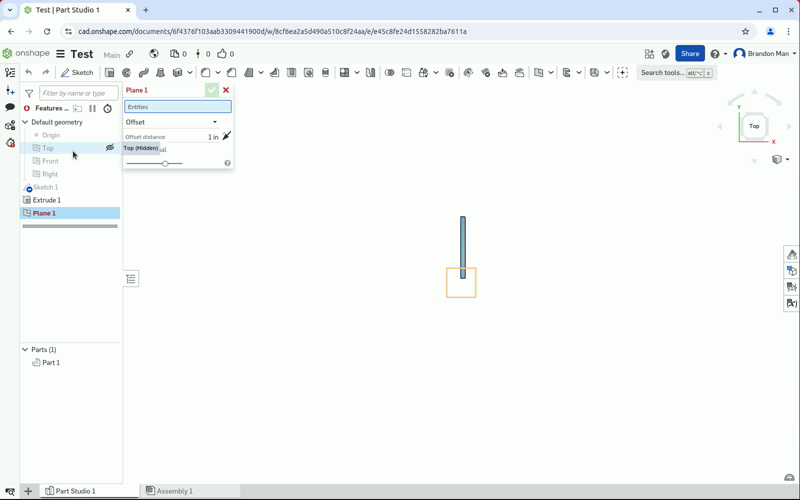
click(73, 150)
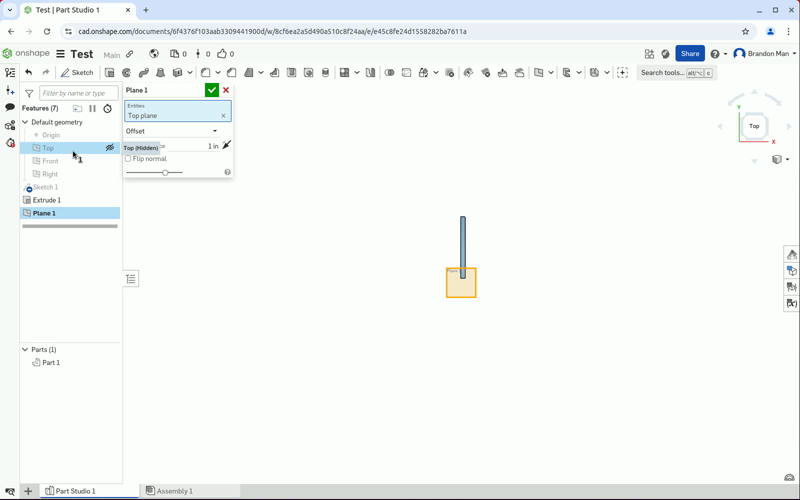
key(tab, 2)
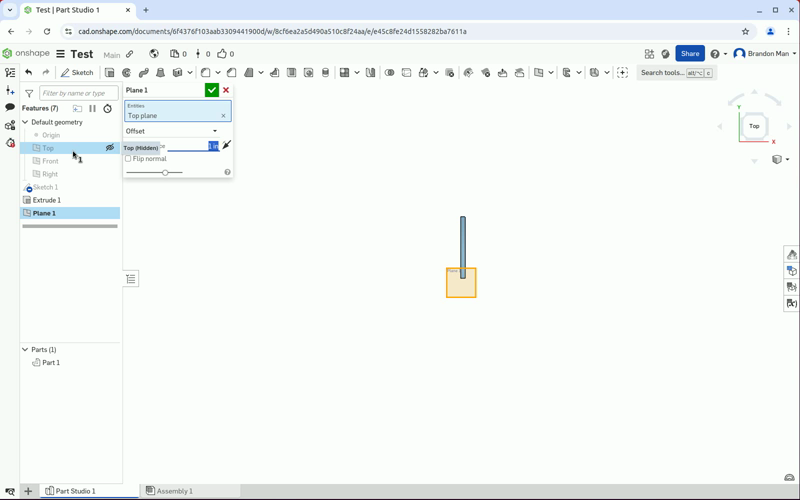
text(0.493)
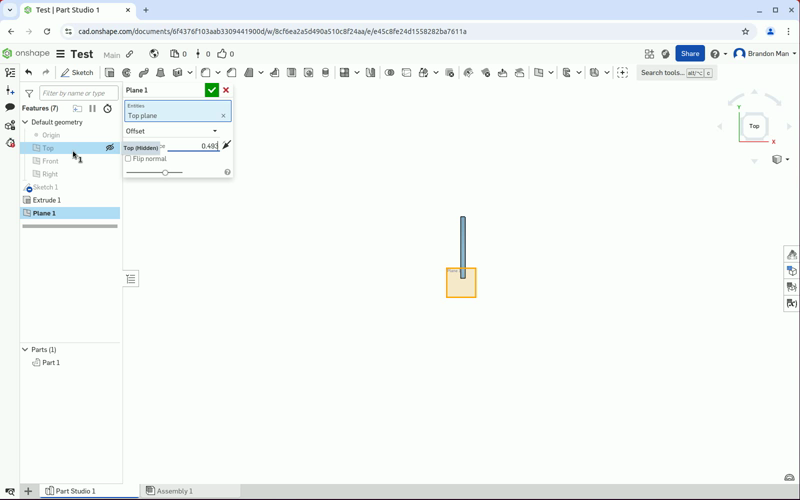
key(enter, 2)
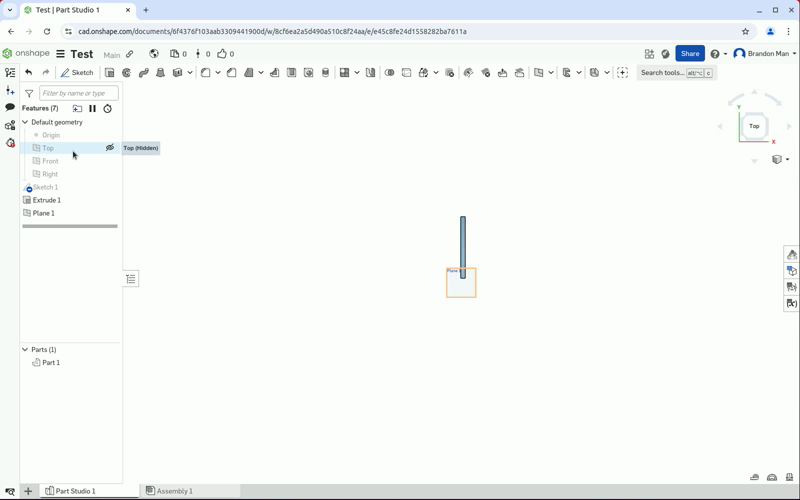
key(shift+s)
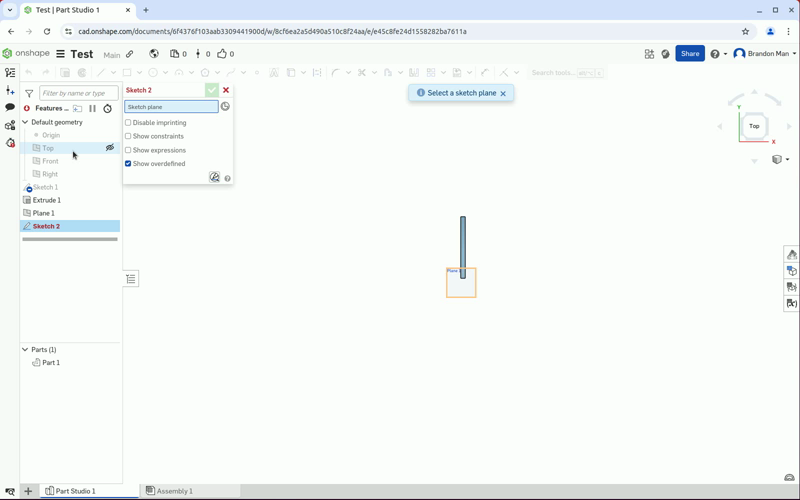
mouse_move(73, 215)
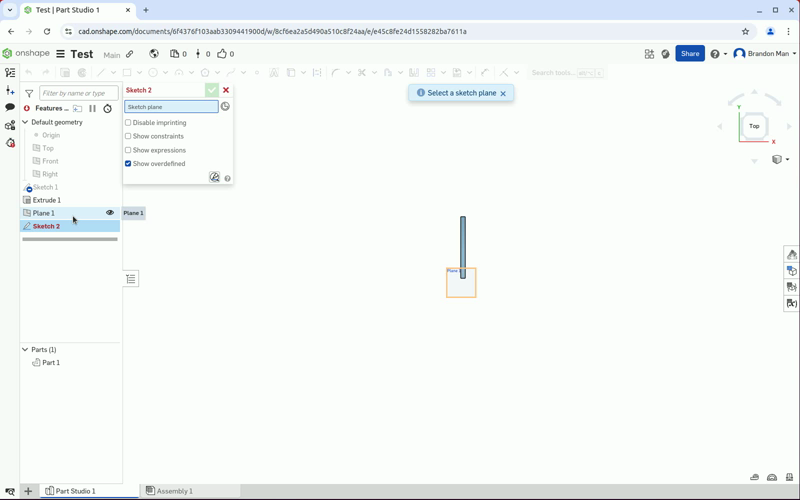
click(73, 215)
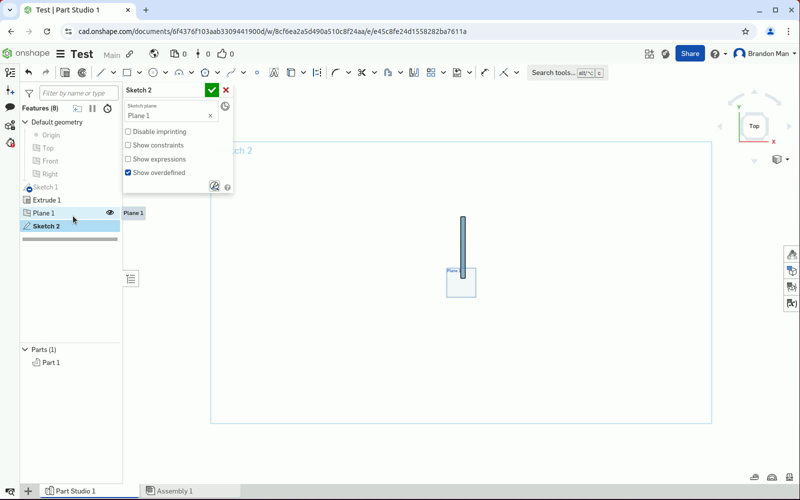
mouse_move(73, 352)
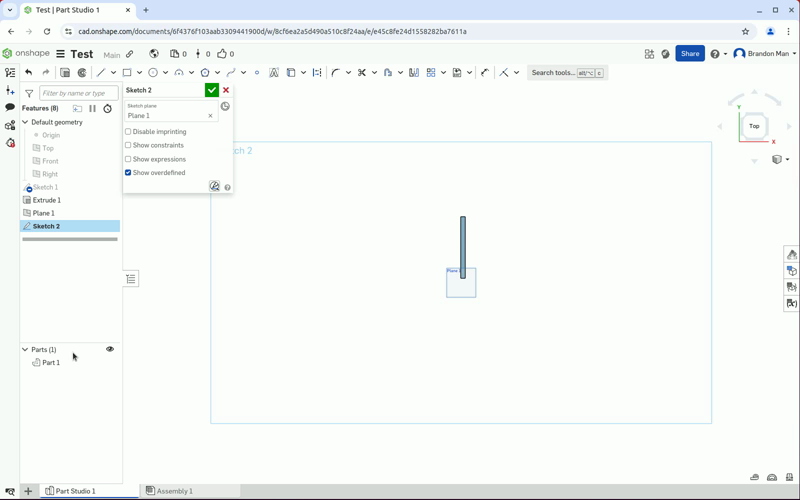
key(y)
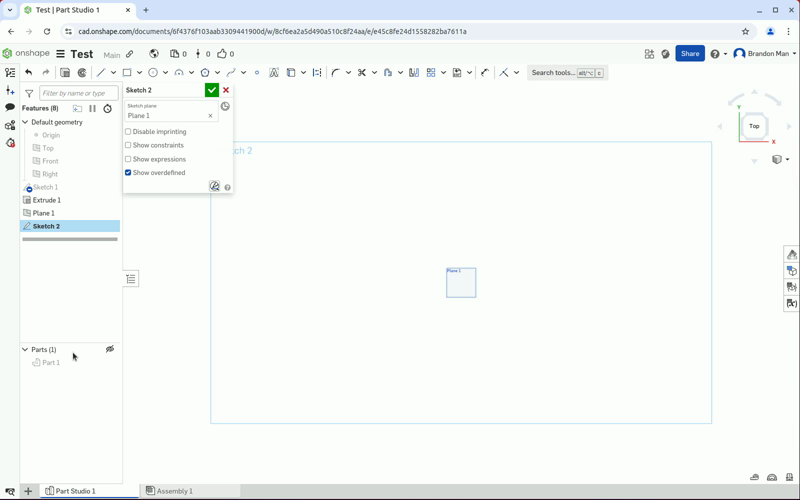
key(l)
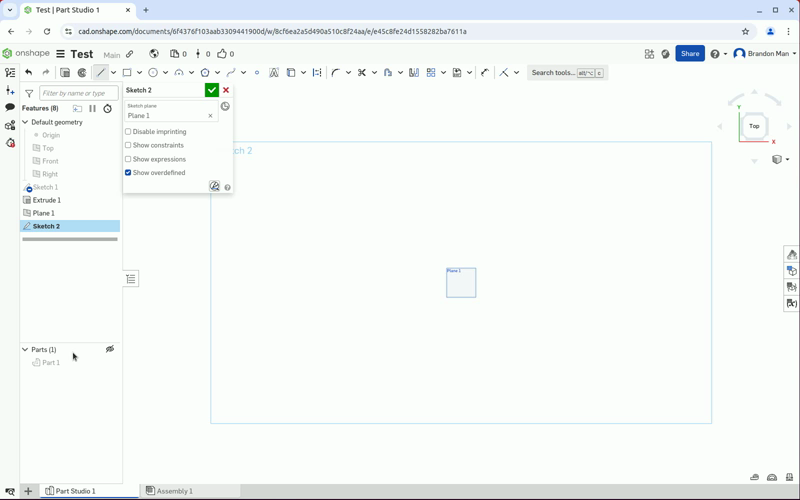
key_down(shift)
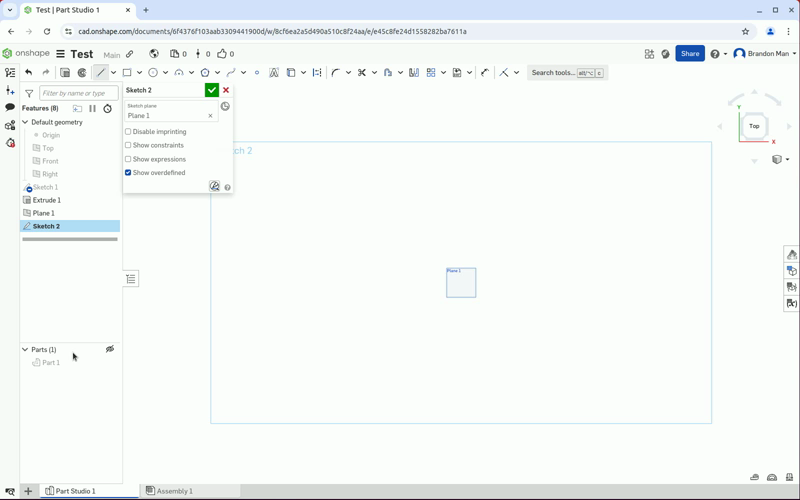
mouse_move(460, 278)
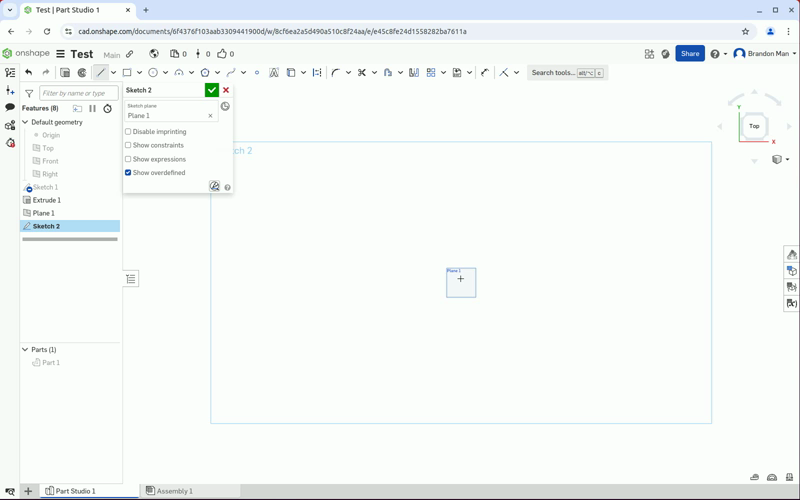
click(460, 278)
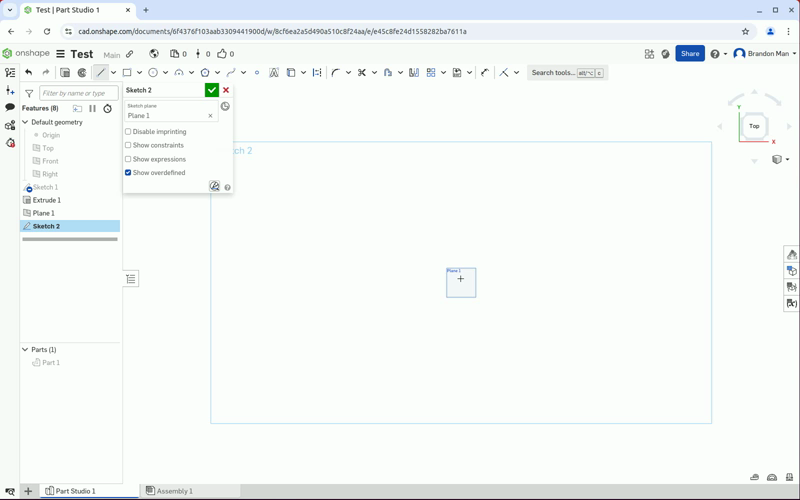
key_up(shift)
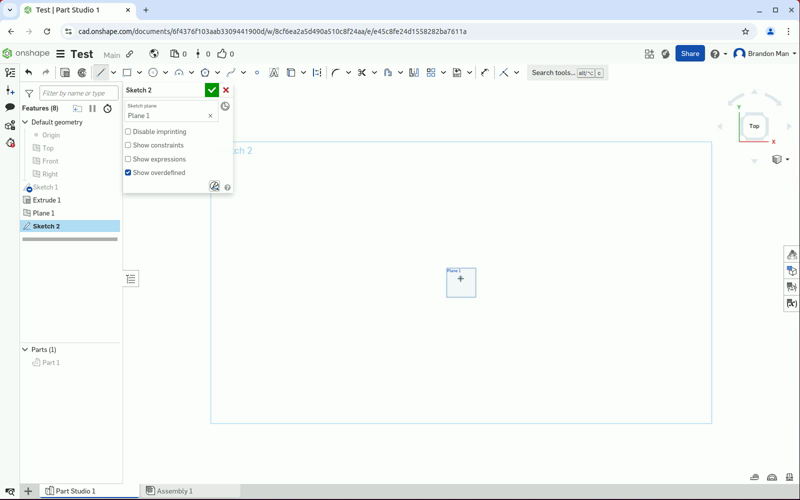
key_down(shift)
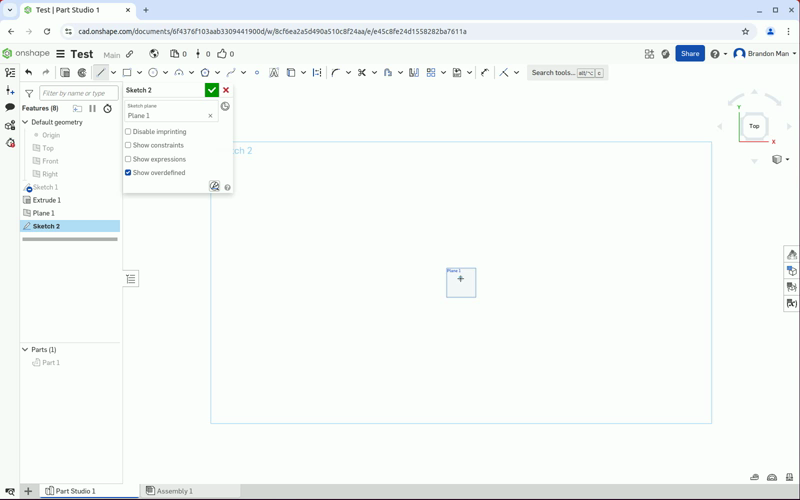
mouse_move(490, 278)
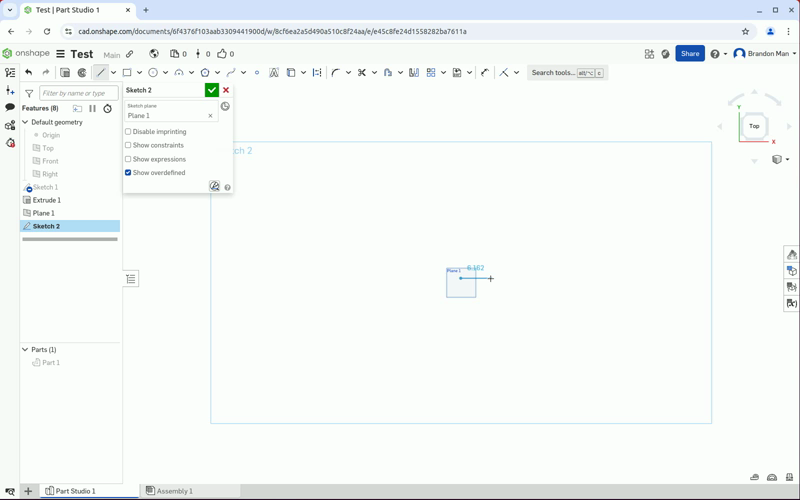
mouse_move(466, 278)
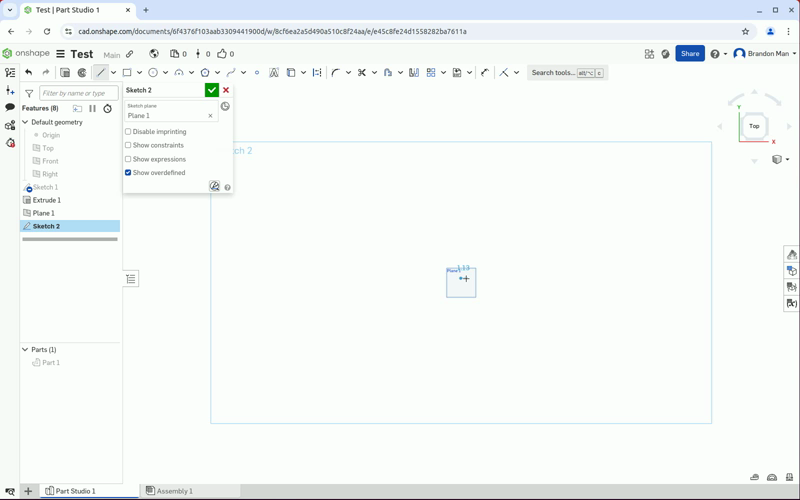
scroll(6)
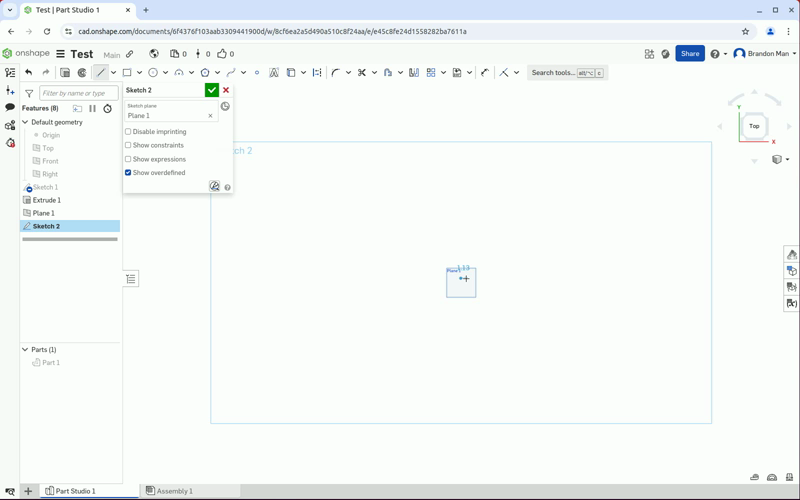
scroll(6)
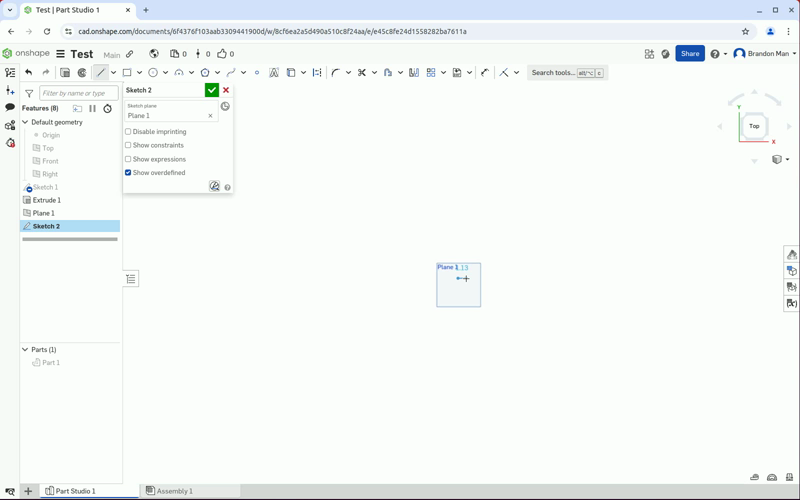
scroll(6)
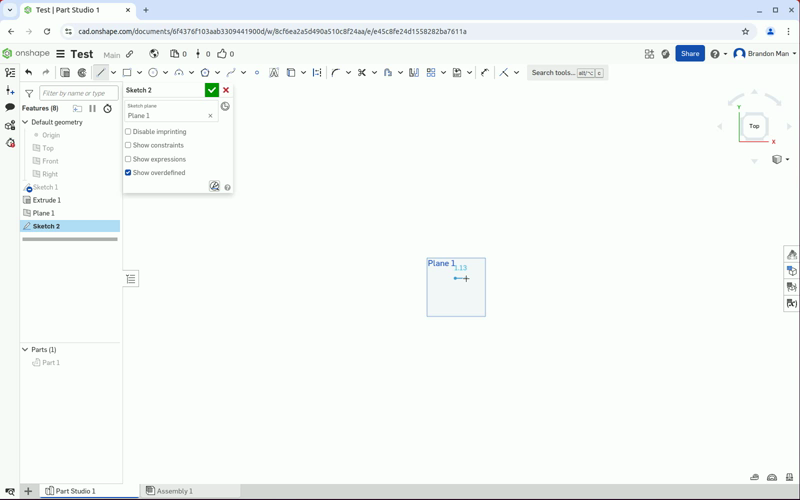
scroll(6)
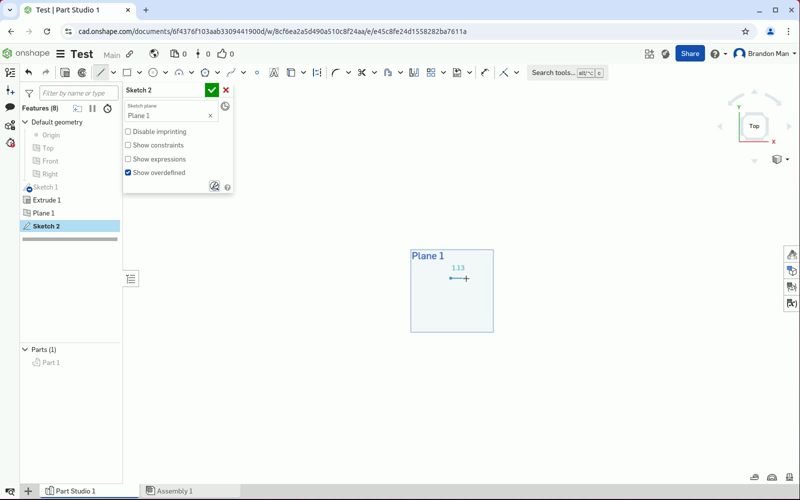
scroll(6)
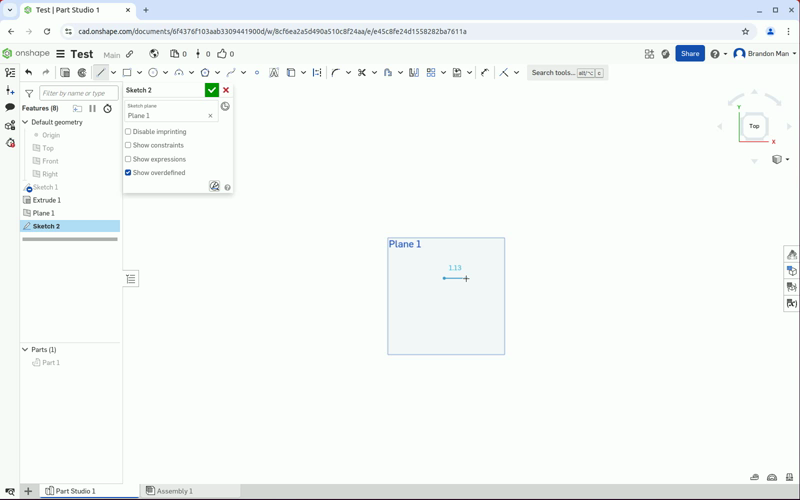
scroll(6)
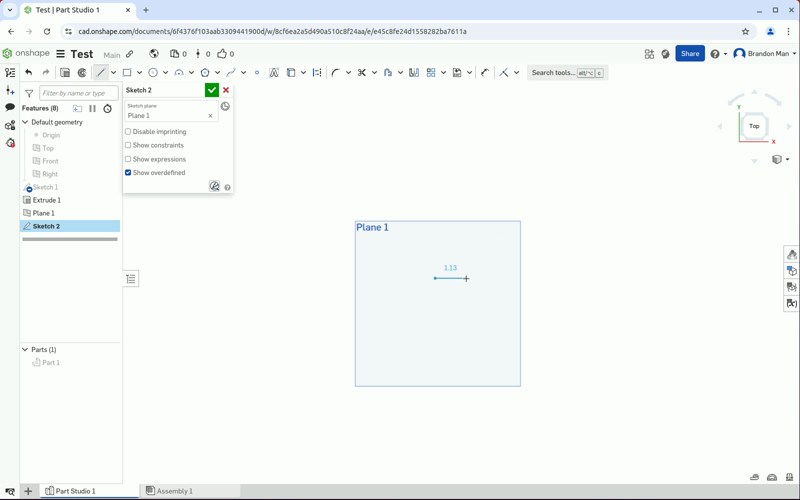
scroll(6)
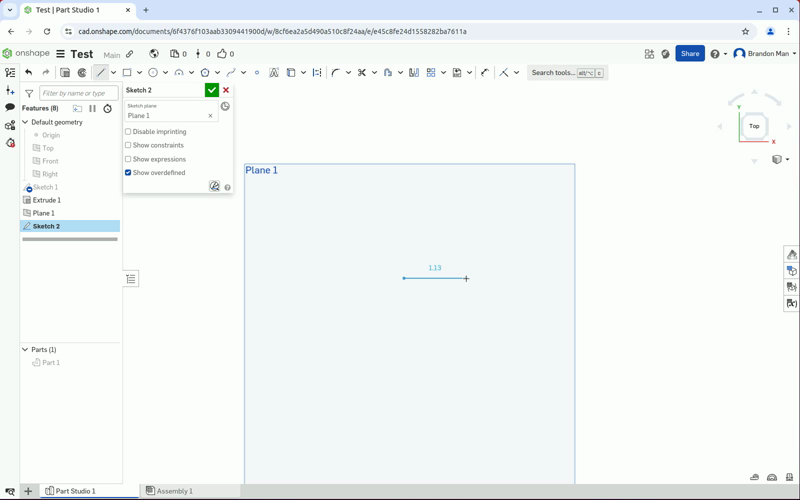
click(466, 278)
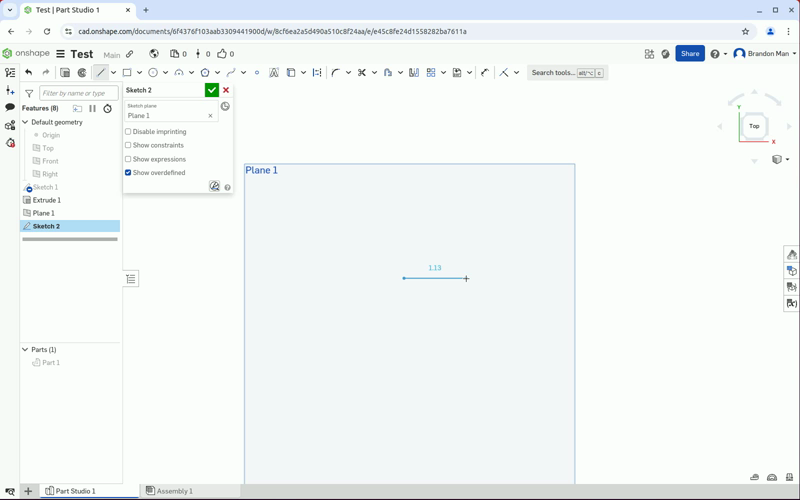
scroll(-6)
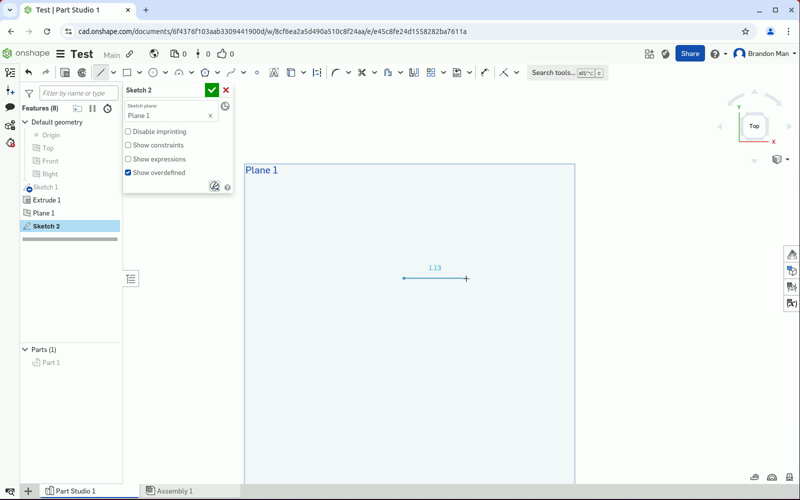
scroll(-6)
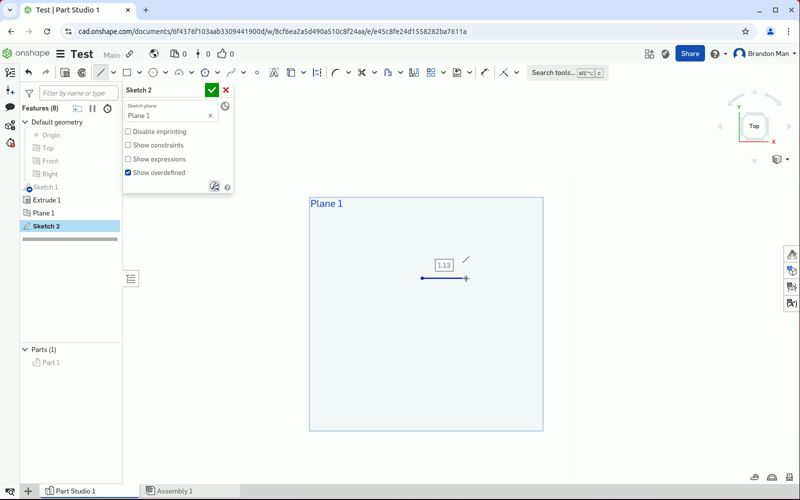
scroll(-6)
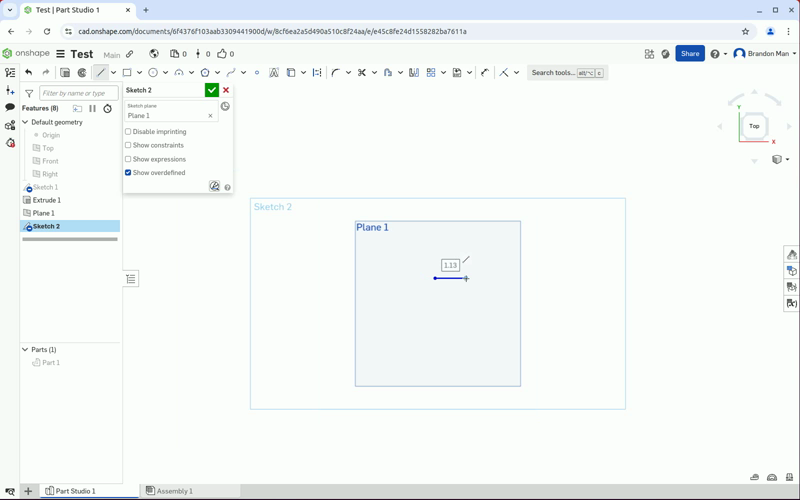
scroll(-6)
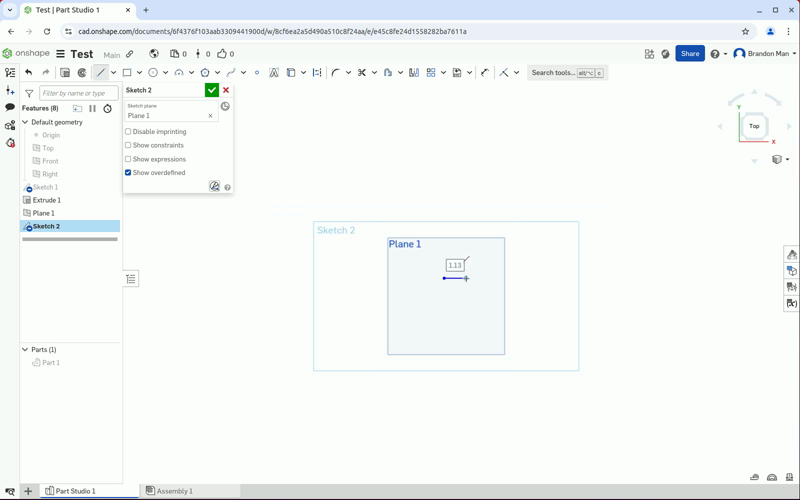
scroll(-6)
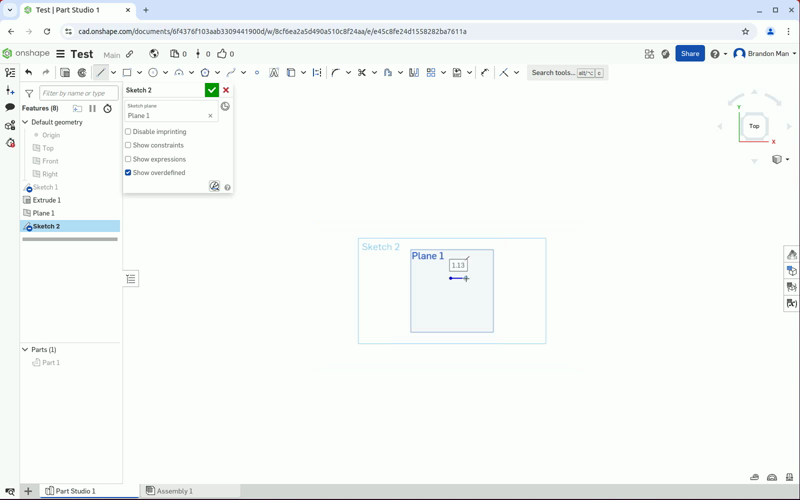
scroll(-6)
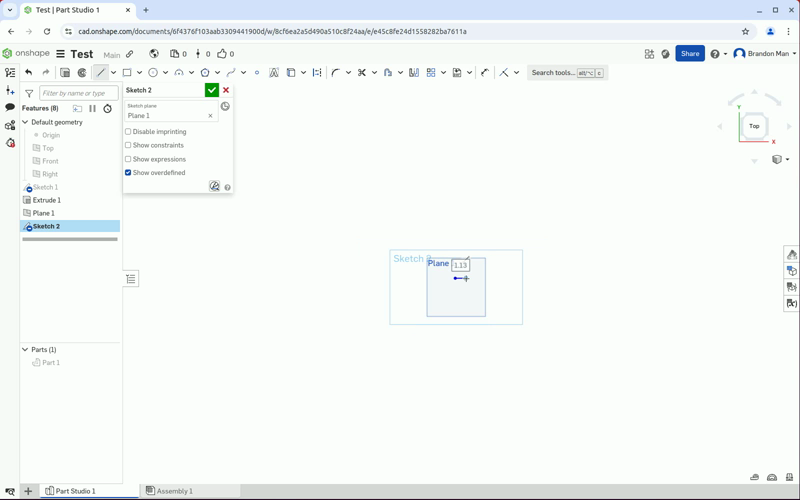
scroll(-6)
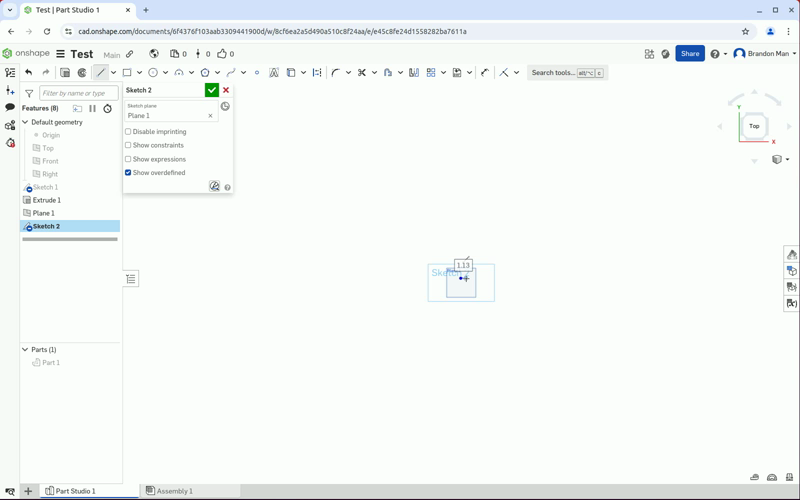
key_up(shift)
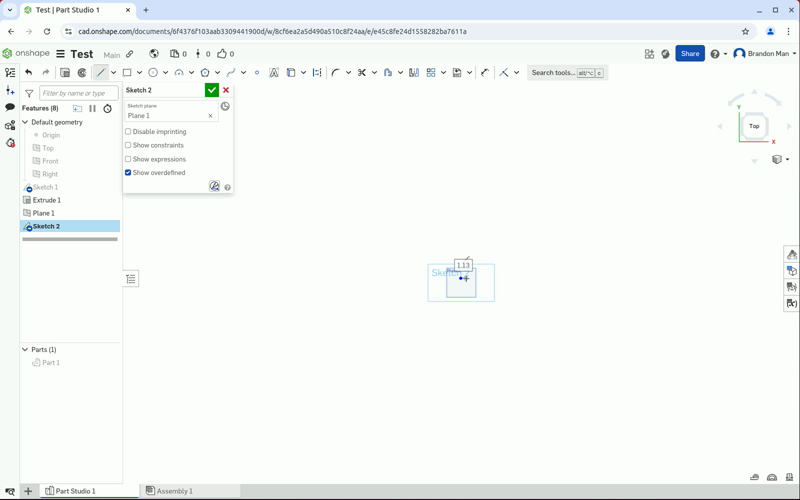
key_down(shift)
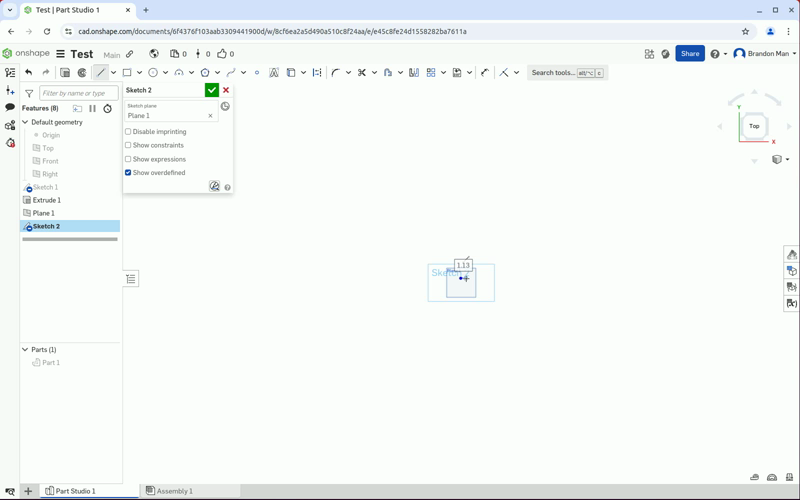
mouse_move(496, 278)
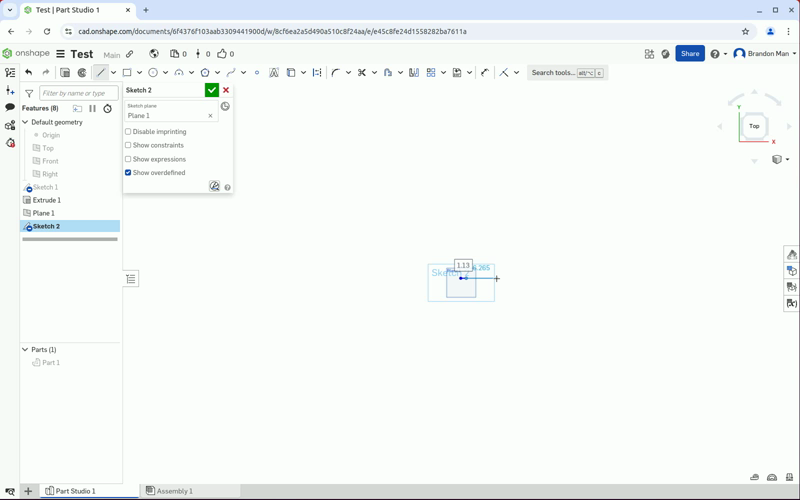
mouse_move(466, 275)
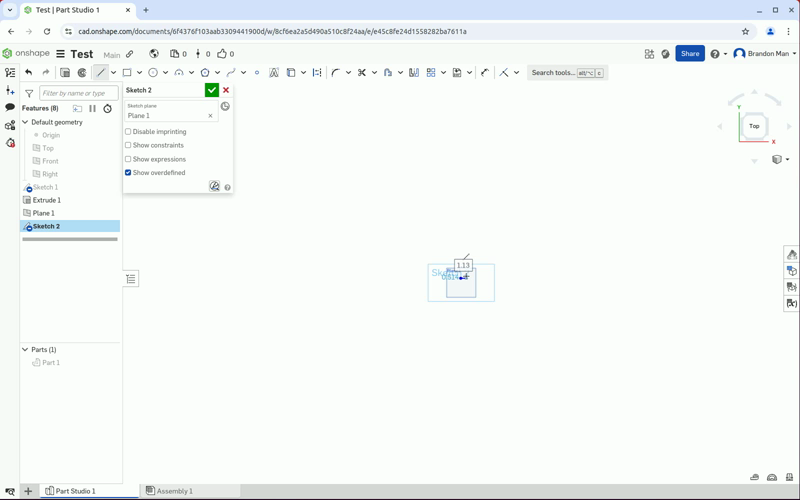
scroll(6)
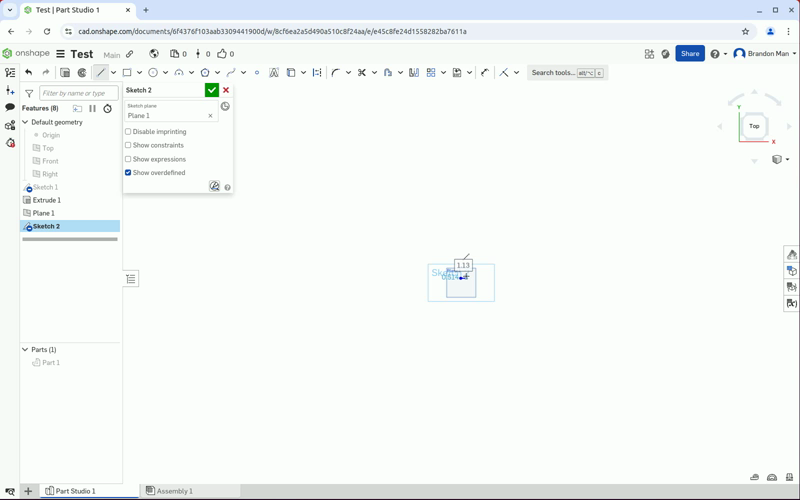
scroll(6)
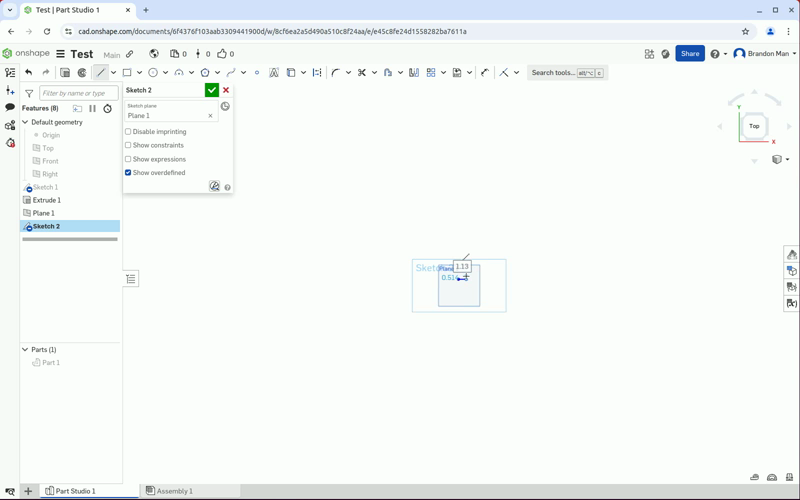
scroll(6)
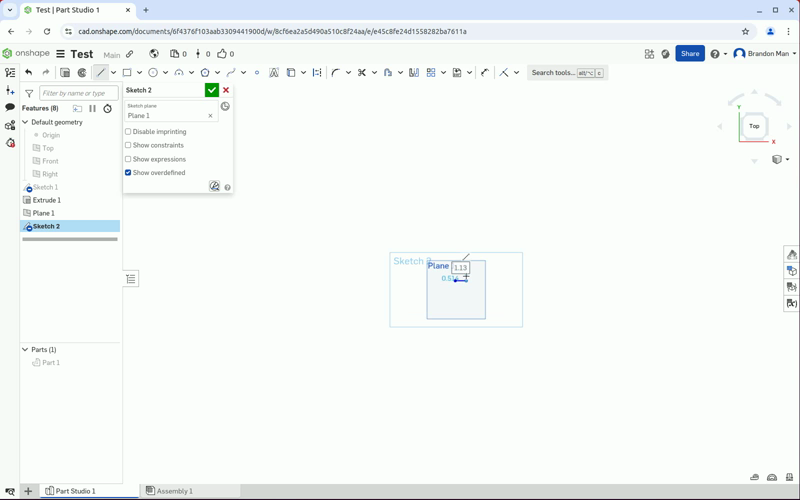
scroll(6)
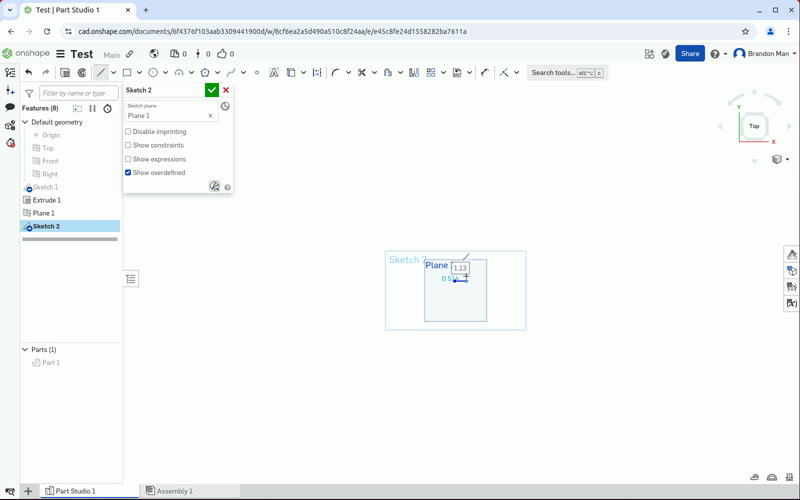
scroll(6)
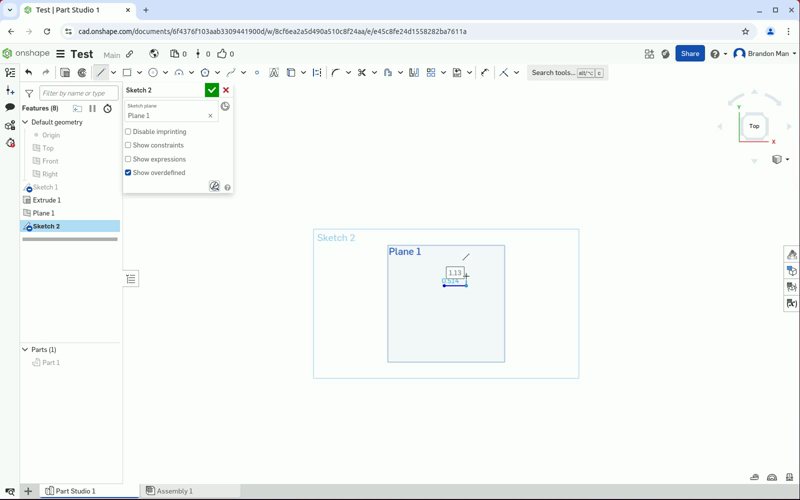
scroll(6)
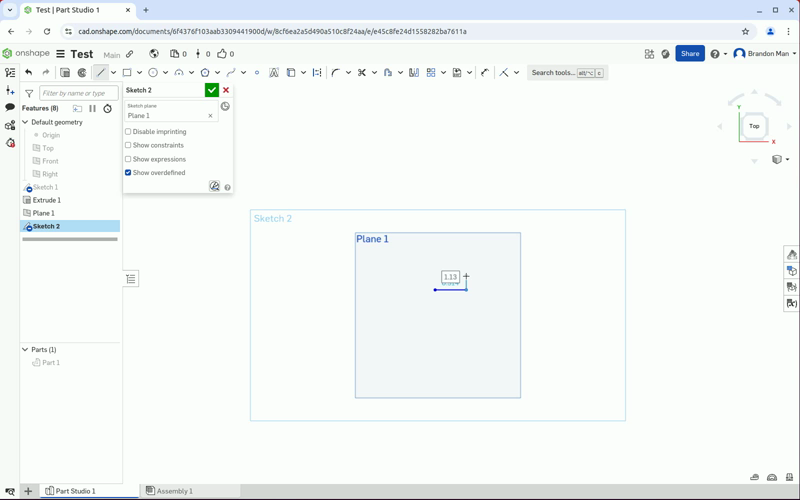
scroll(6)
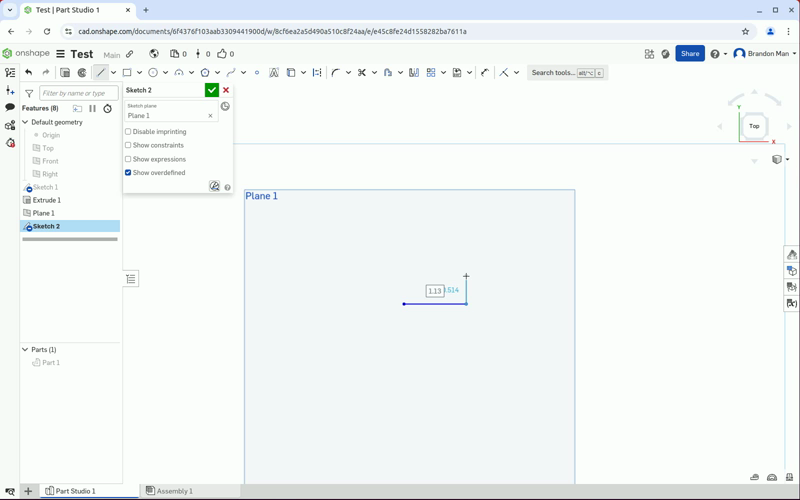
click(466, 275)
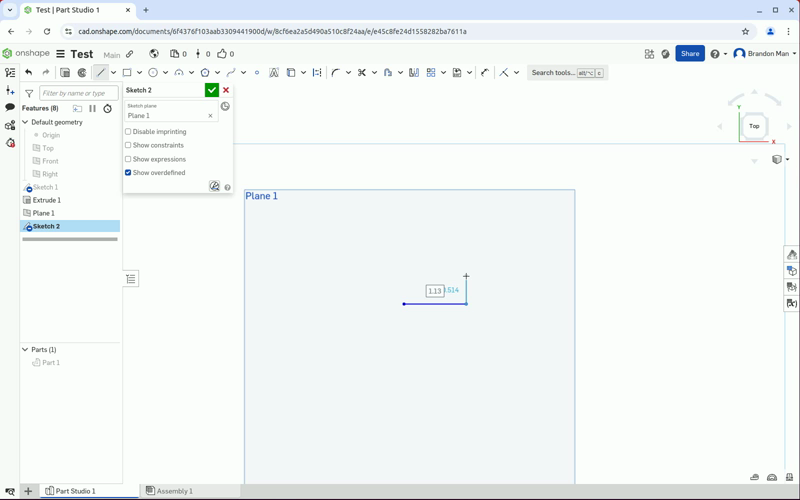
scroll(-6)
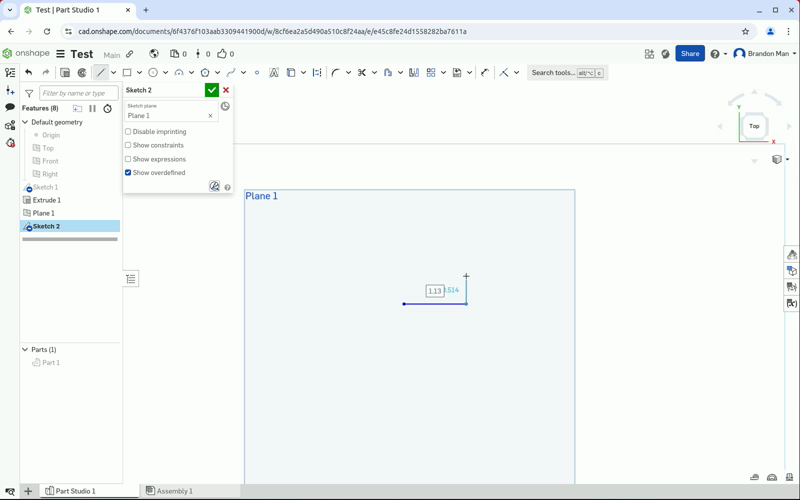
scroll(-6)
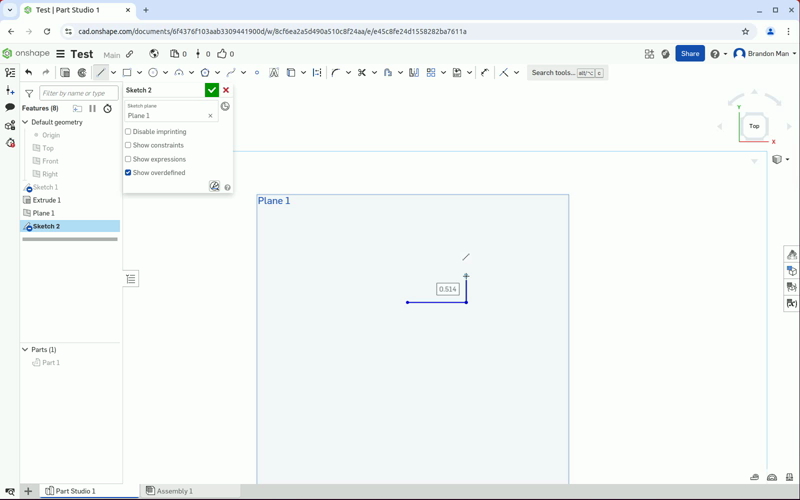
scroll(-6)
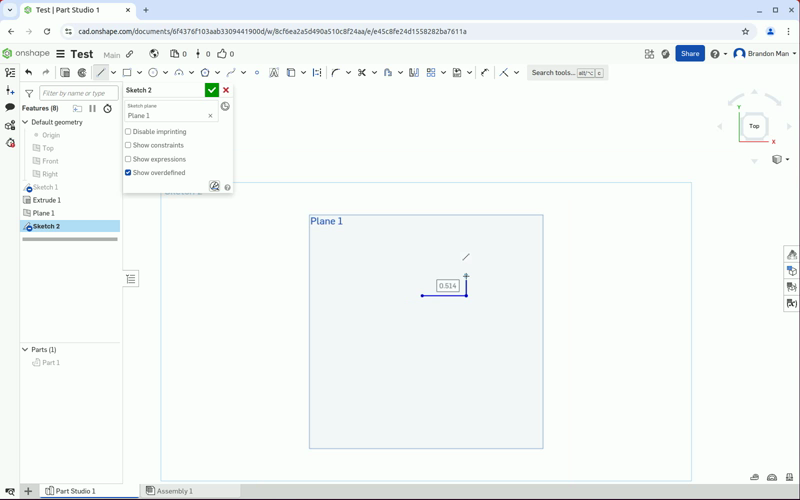
scroll(-6)
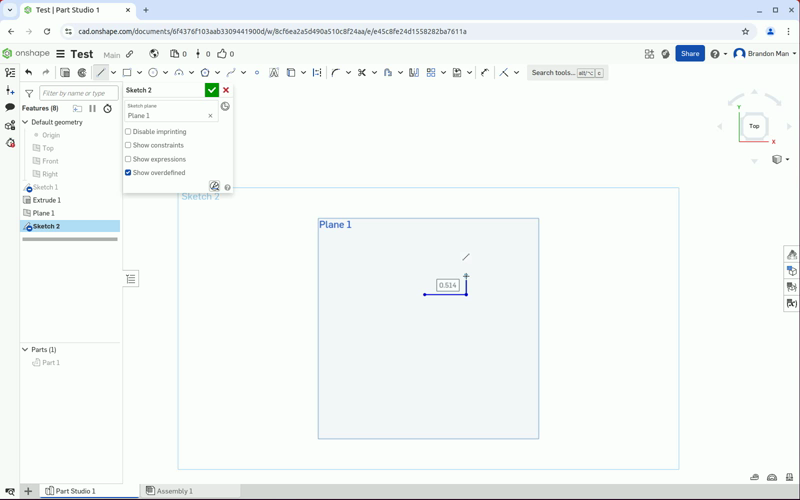
scroll(-6)
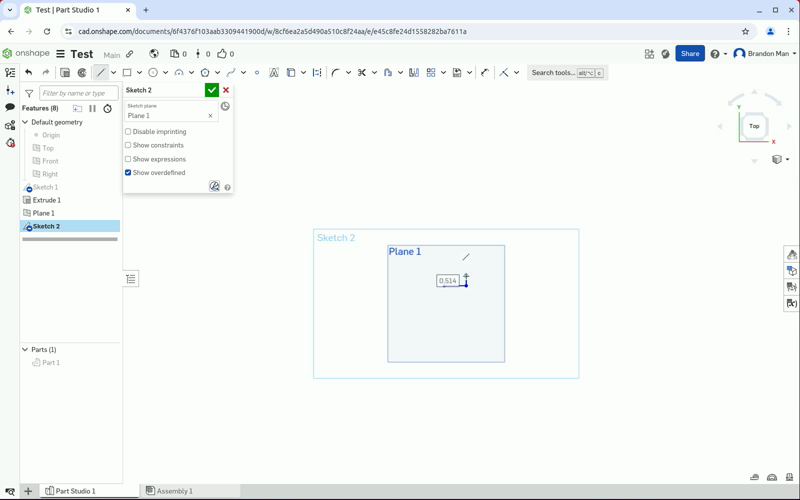
scroll(-6)
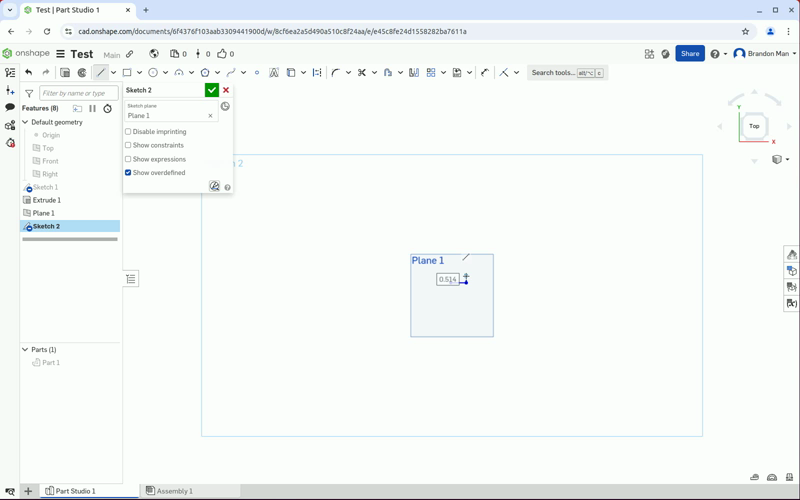
scroll(-6)
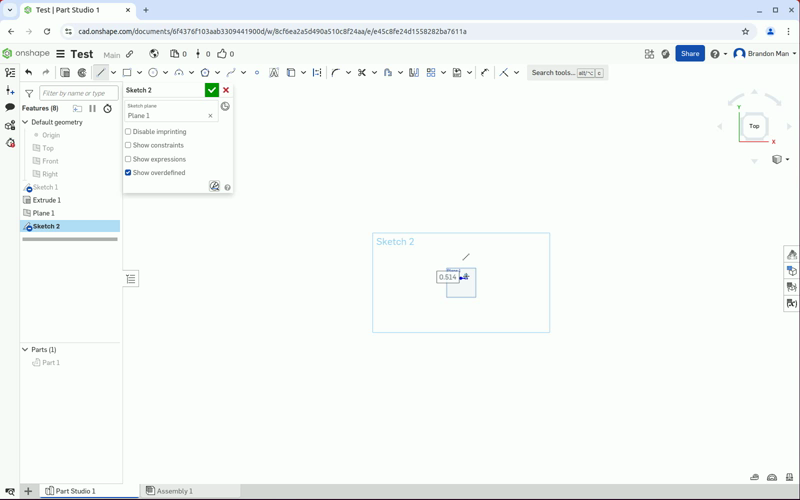
key_up(shift)
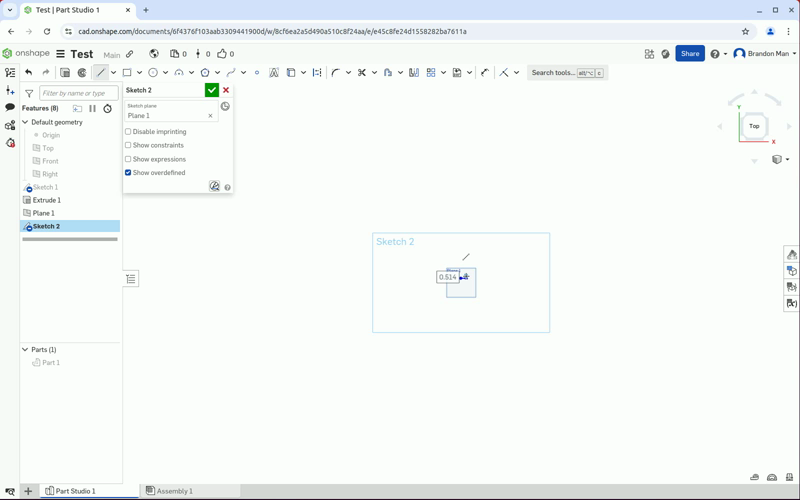
key_down(shift)
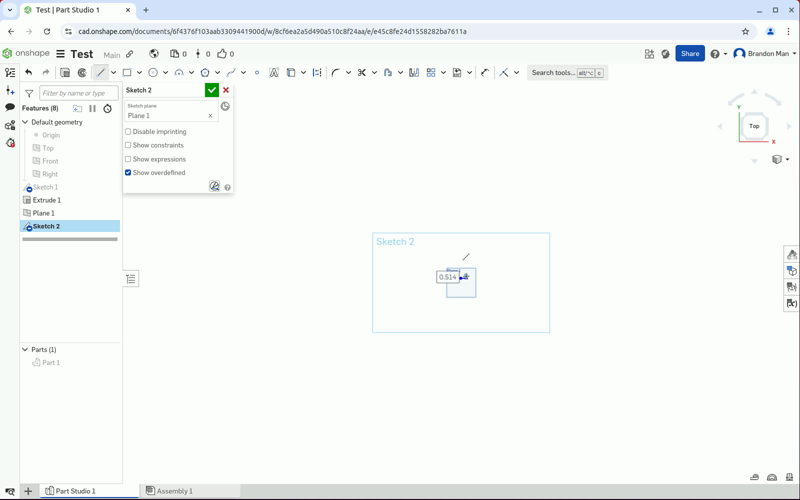
mouse_move(496, 275)
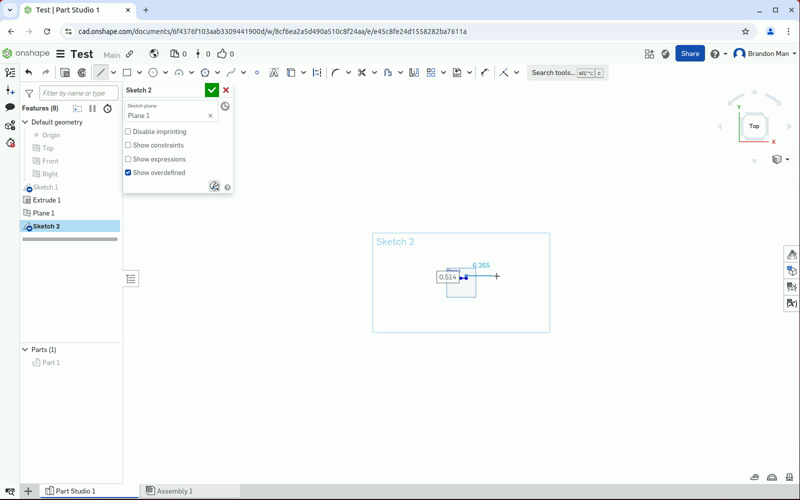
mouse_move(460, 275)
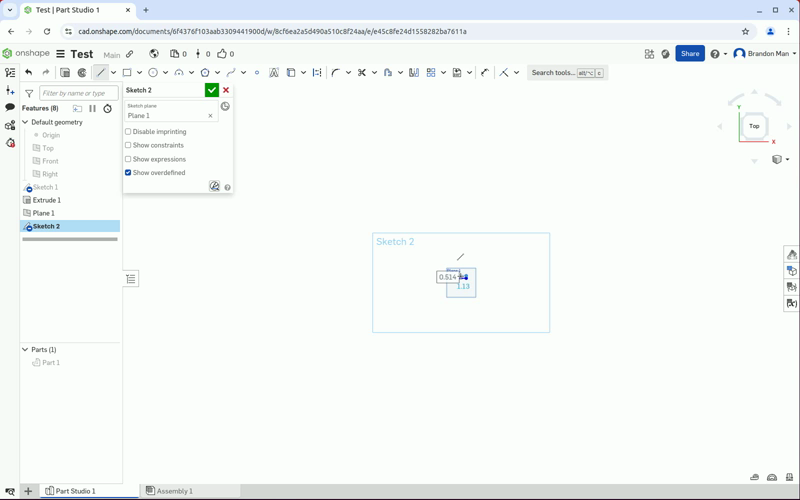
scroll(6)
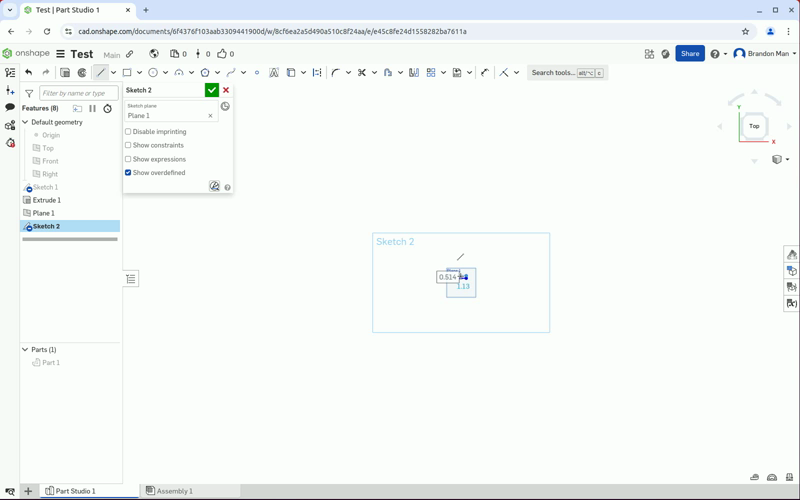
scroll(6)
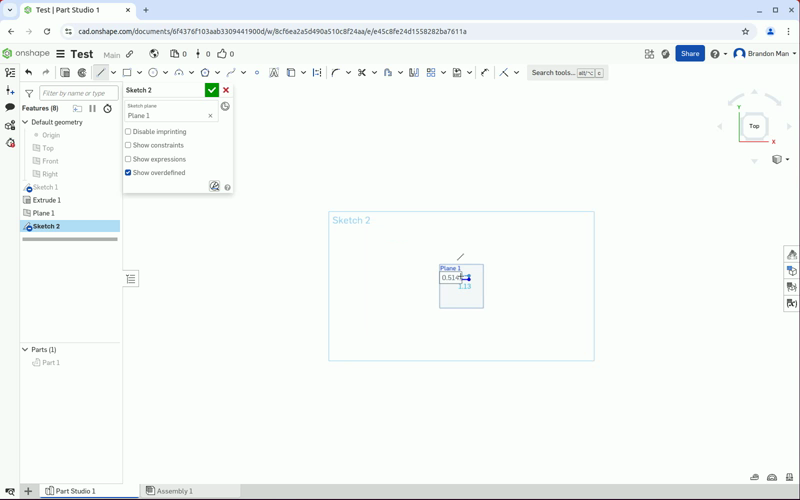
scroll(6)
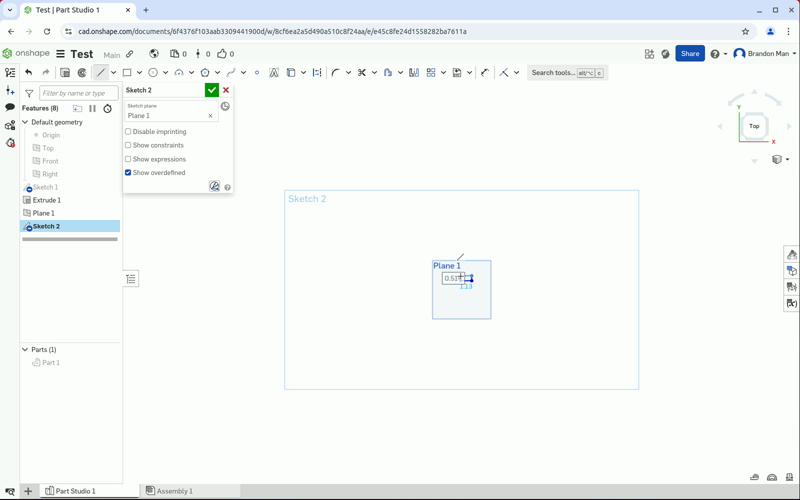
scroll(6)
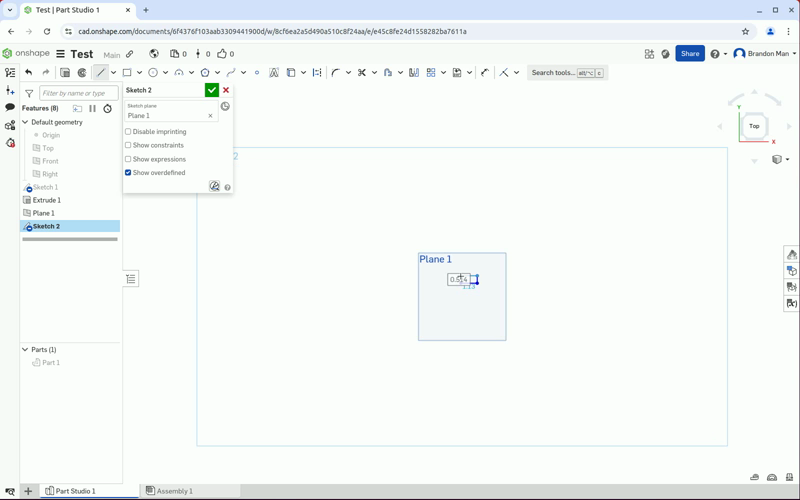
scroll(6)
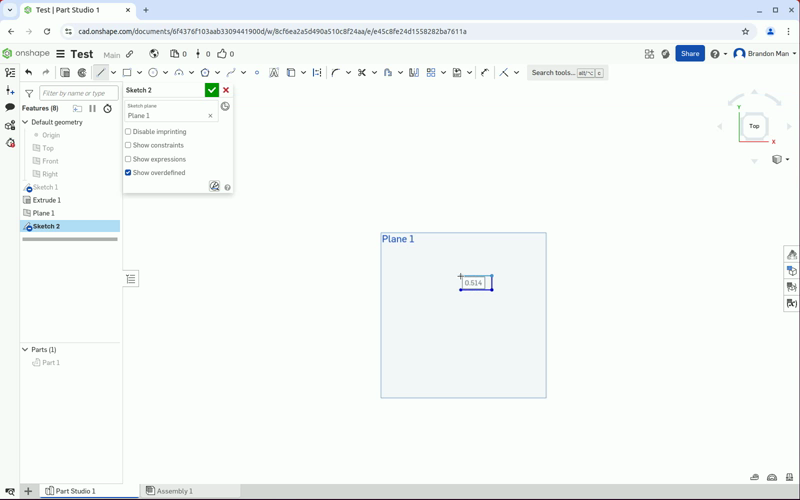
scroll(6)
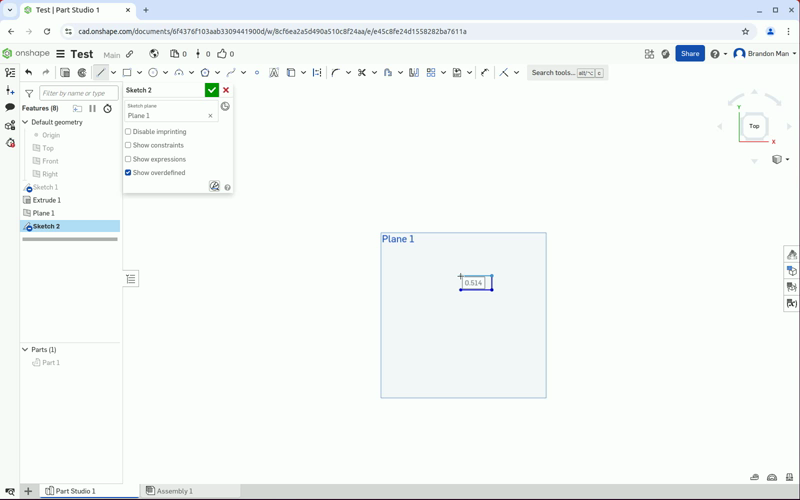
scroll(6)
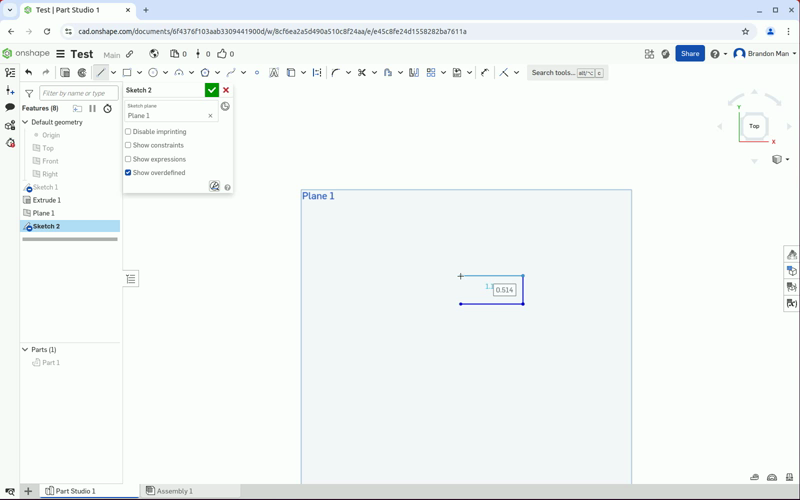
click(460, 275)
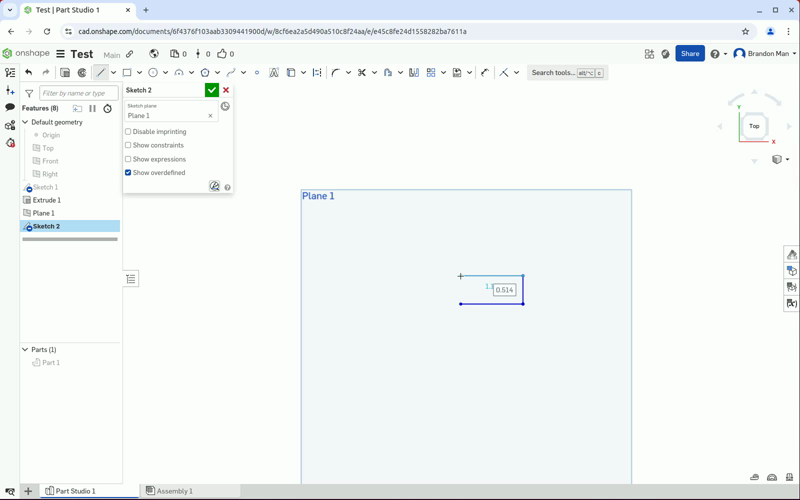
scroll(-6)
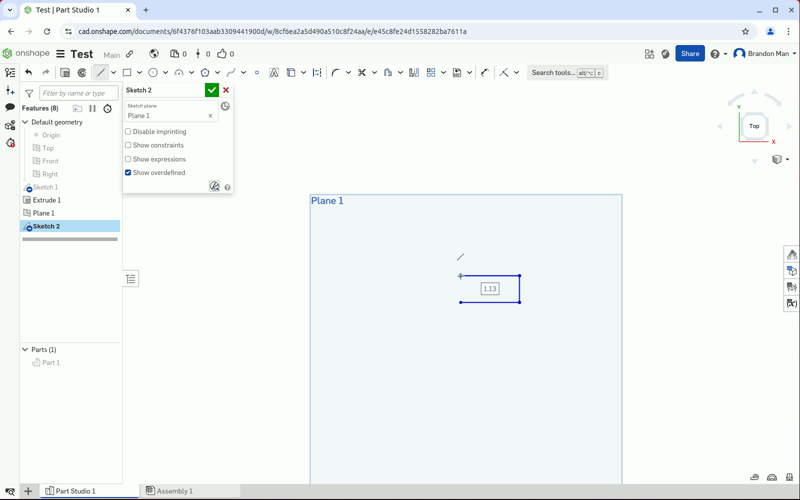
scroll(-6)
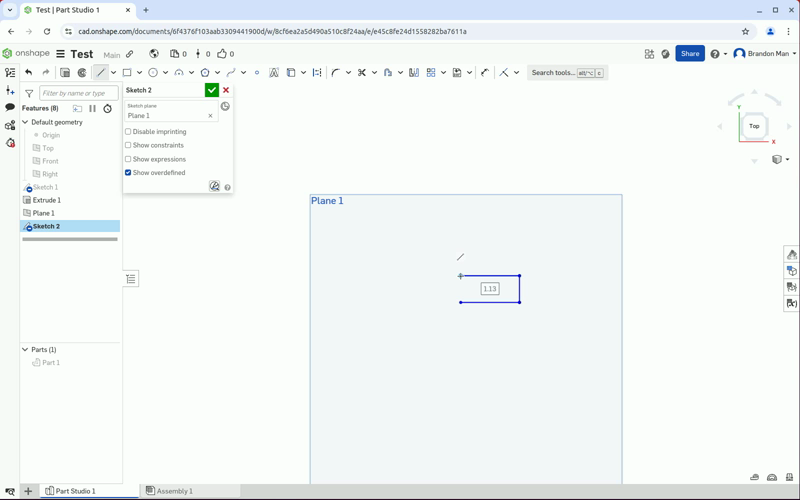
scroll(-6)
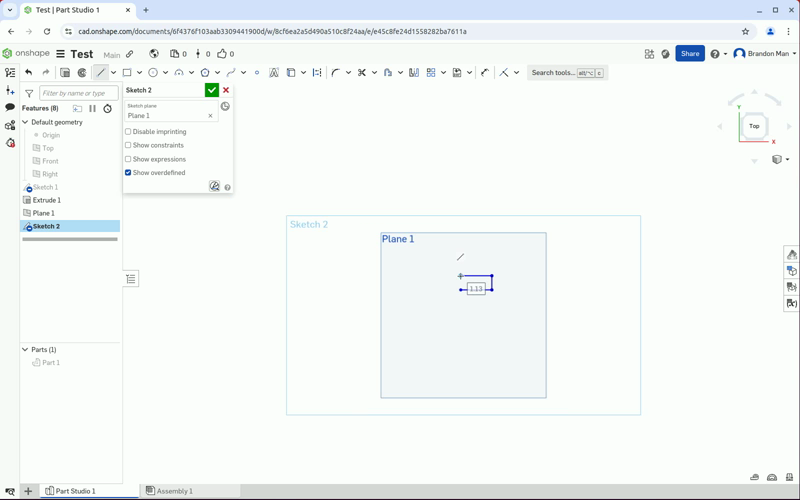
scroll(-6)
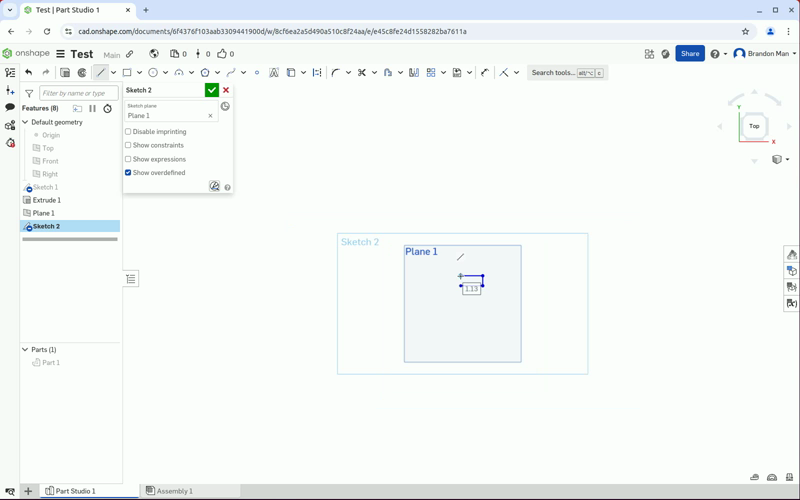
scroll(-6)
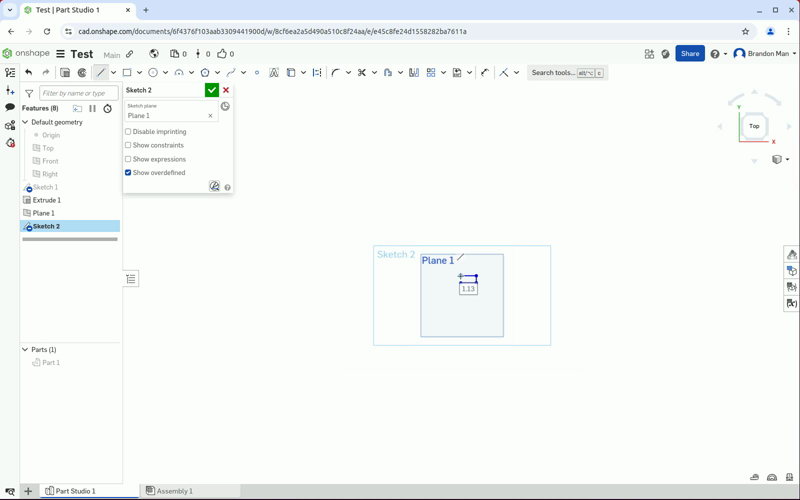
scroll(-6)
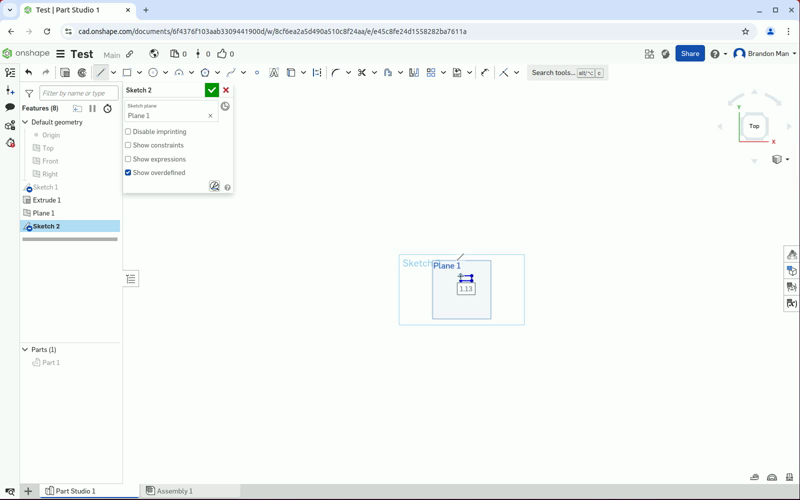
scroll(-6)
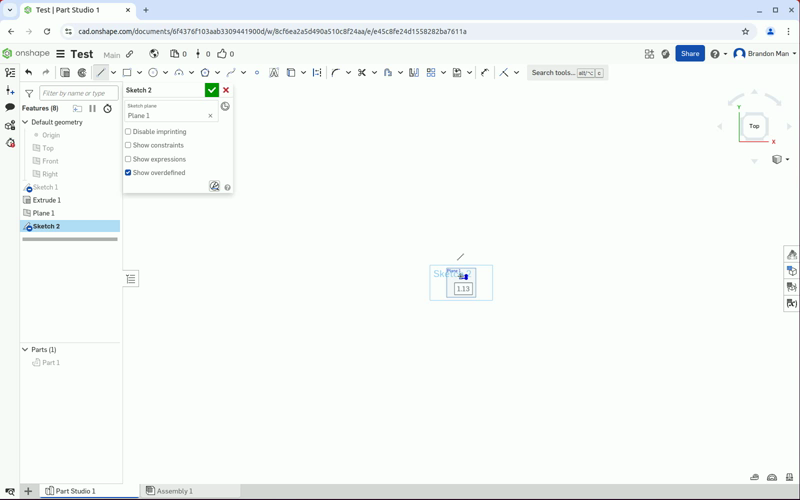
key_up(shift)
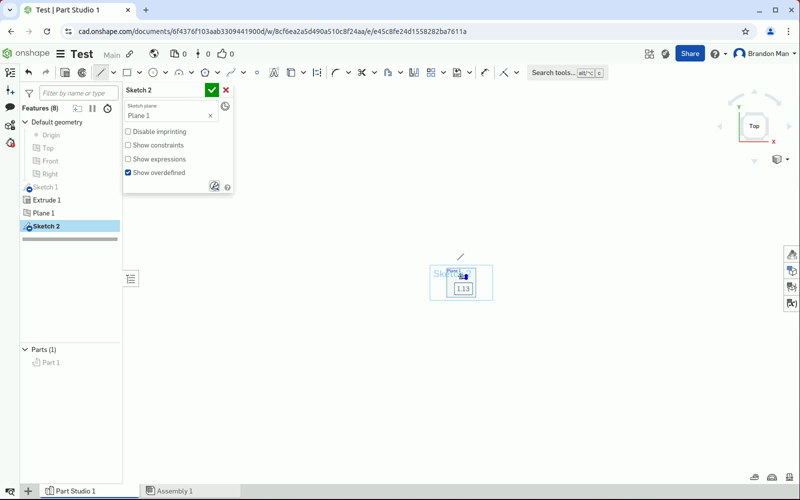
mouse_move(490, 275)
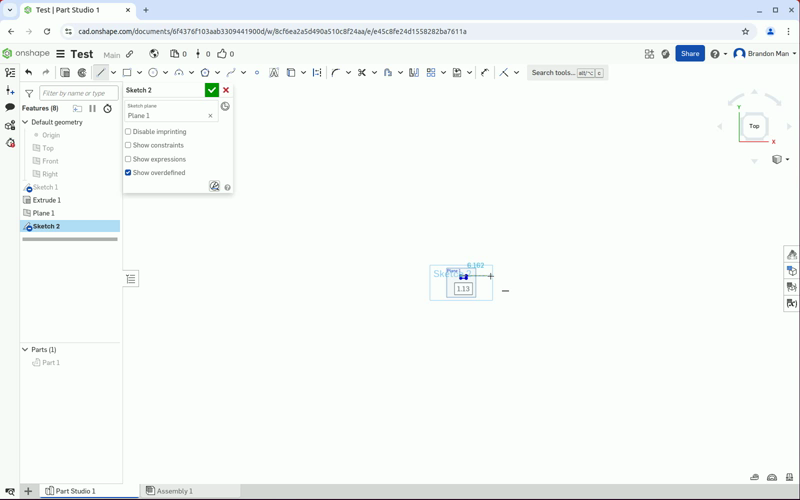
key_down(shift)
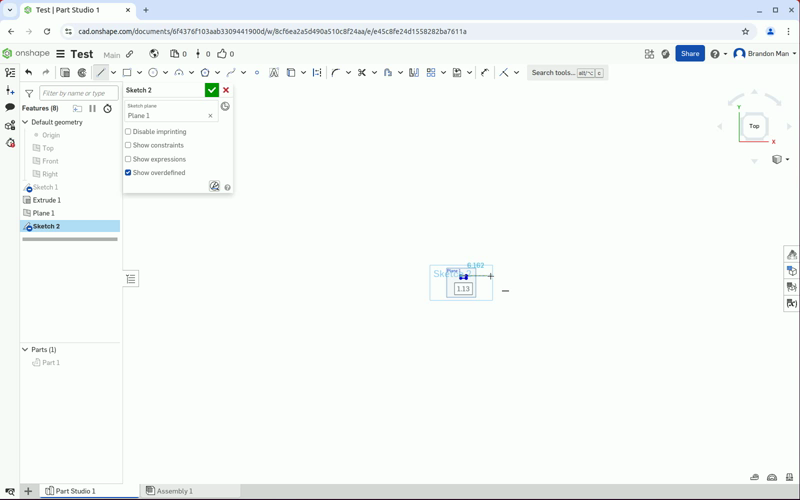
mouse_move(460, 278)
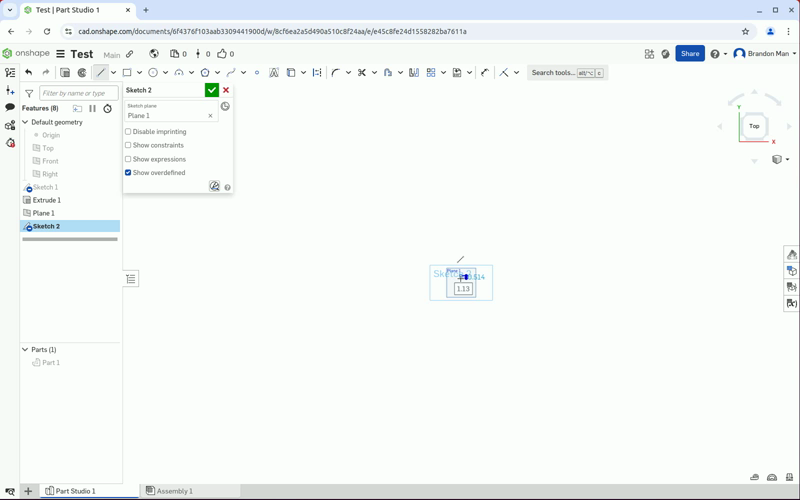
scroll(6)
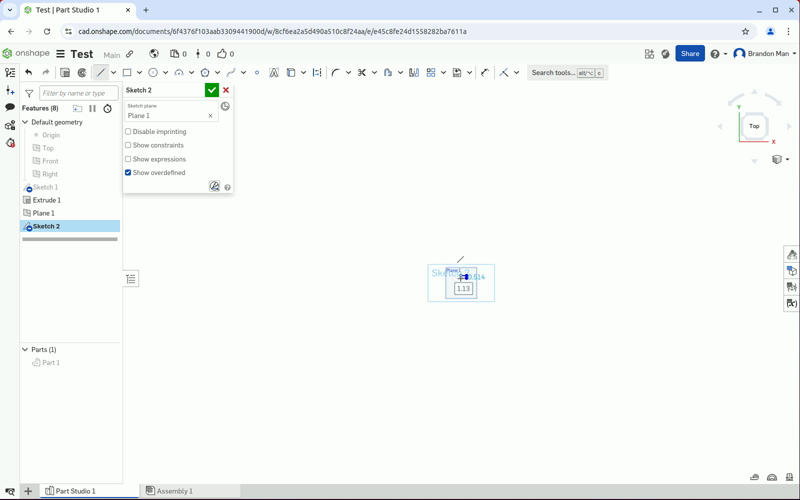
scroll(6)
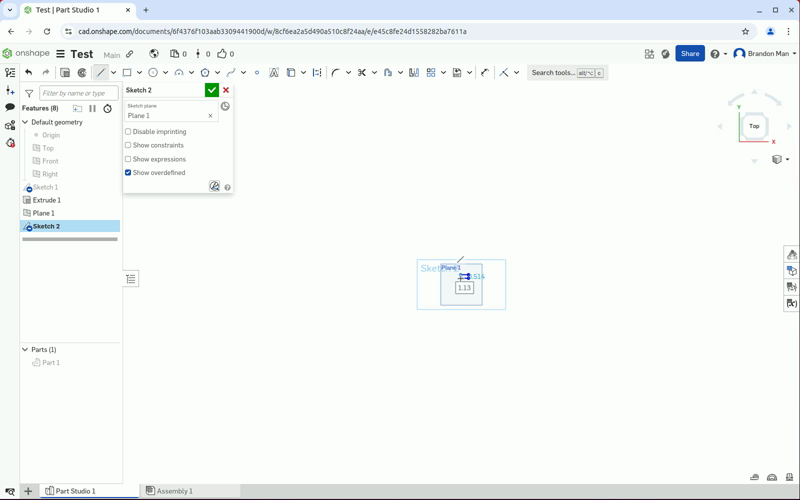
scroll(6)
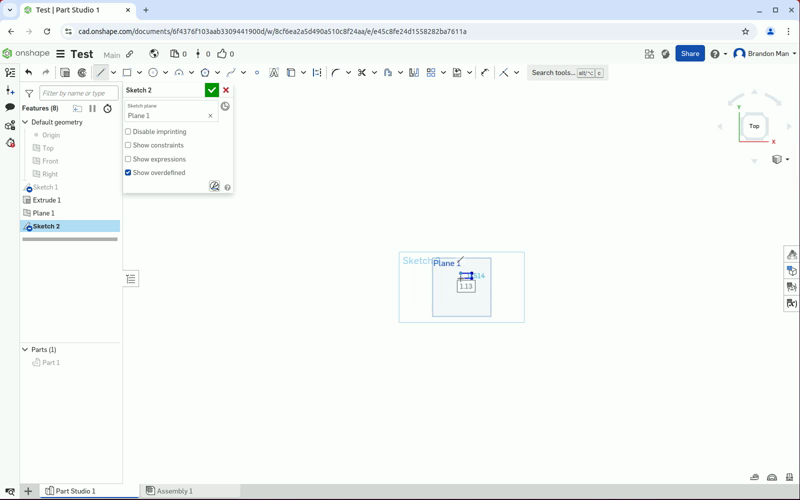
scroll(6)
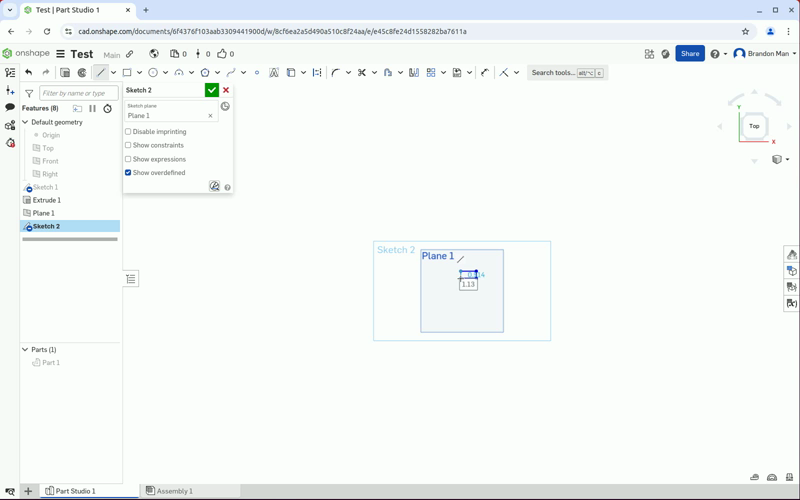
scroll(6)
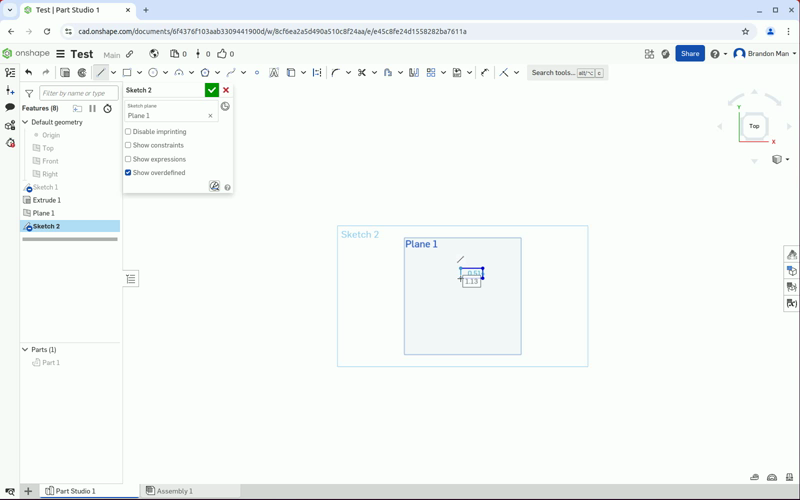
scroll(6)
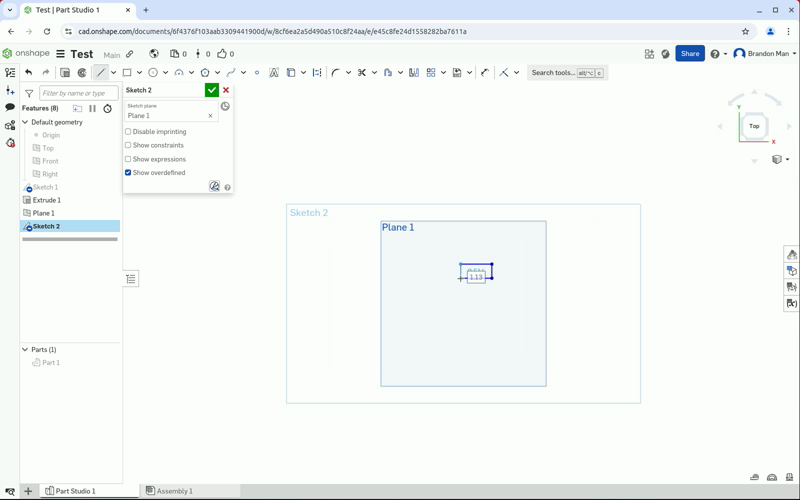
scroll(6)
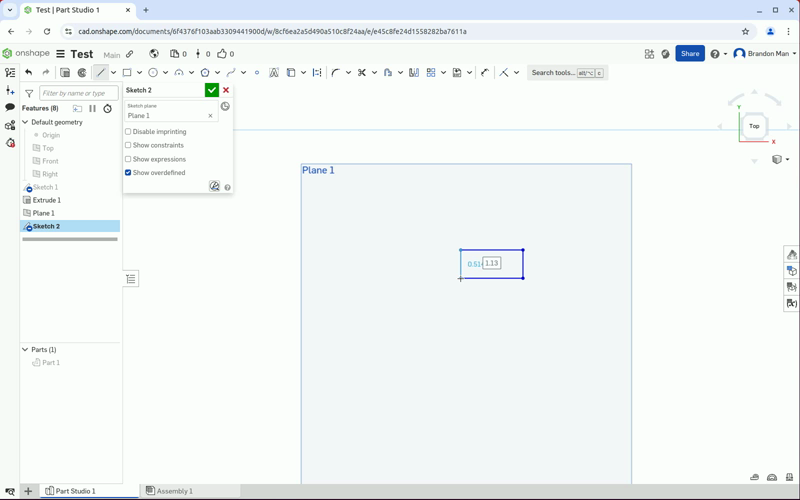
key_up(shift)
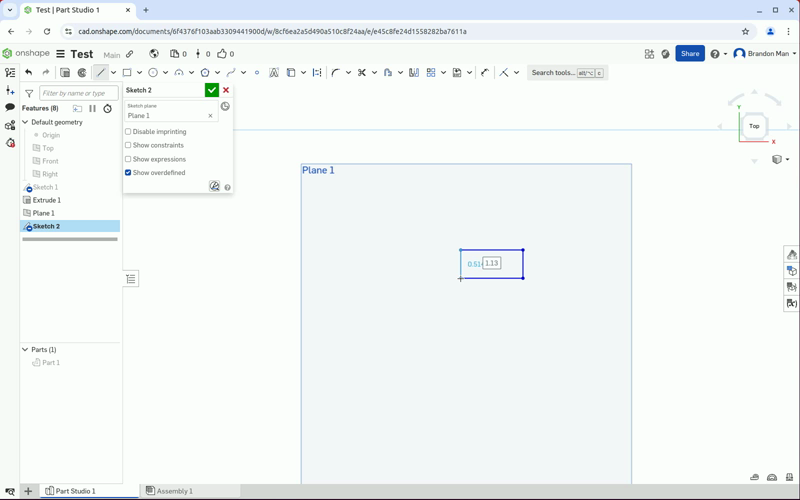
click(460, 278)
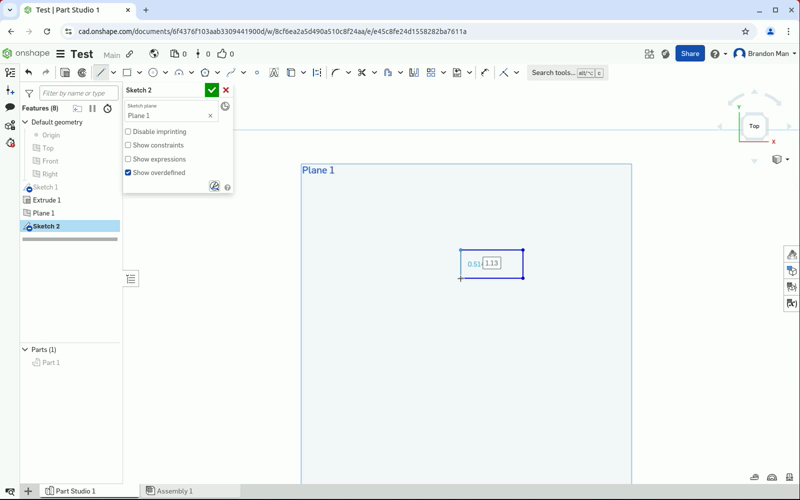
scroll(-6)
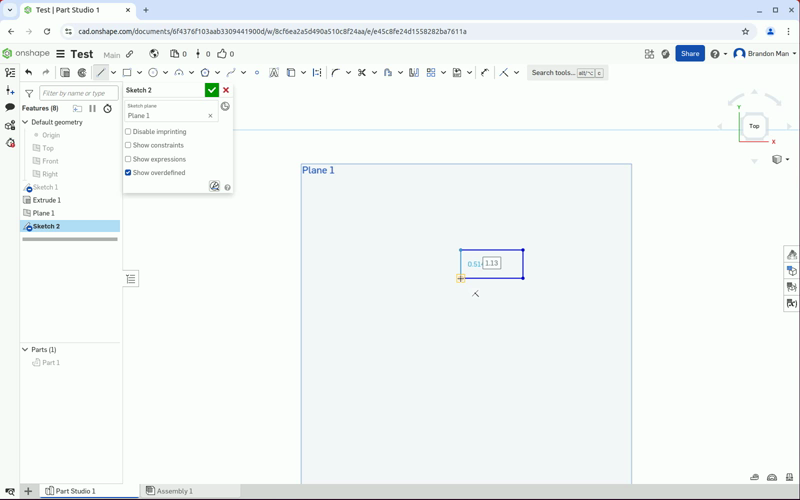
scroll(-6)
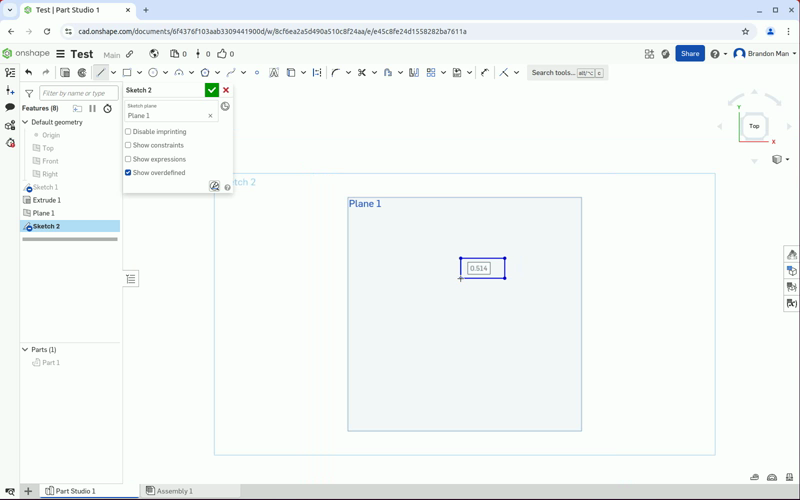
scroll(-6)
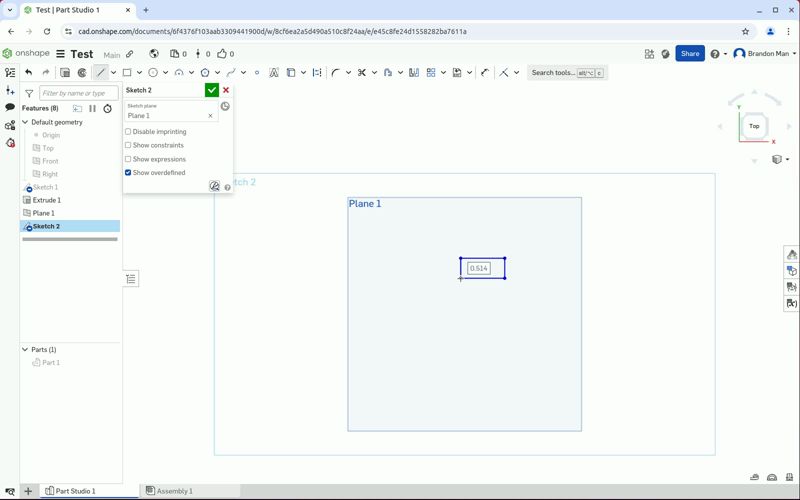
scroll(-6)
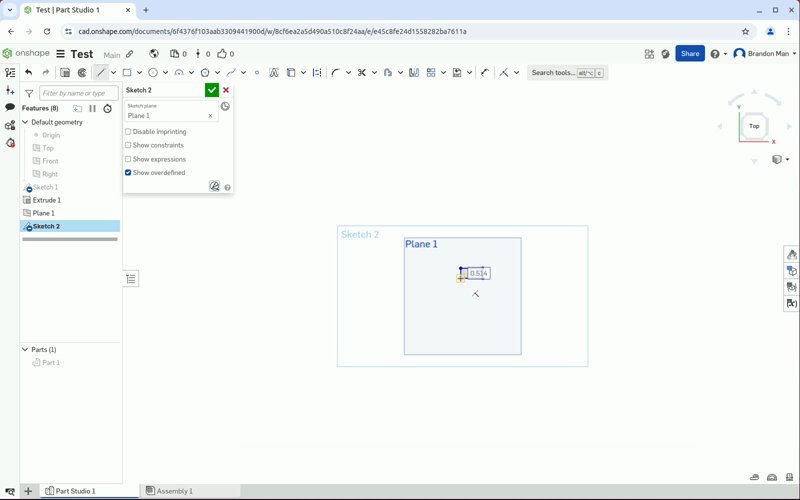
scroll(-6)
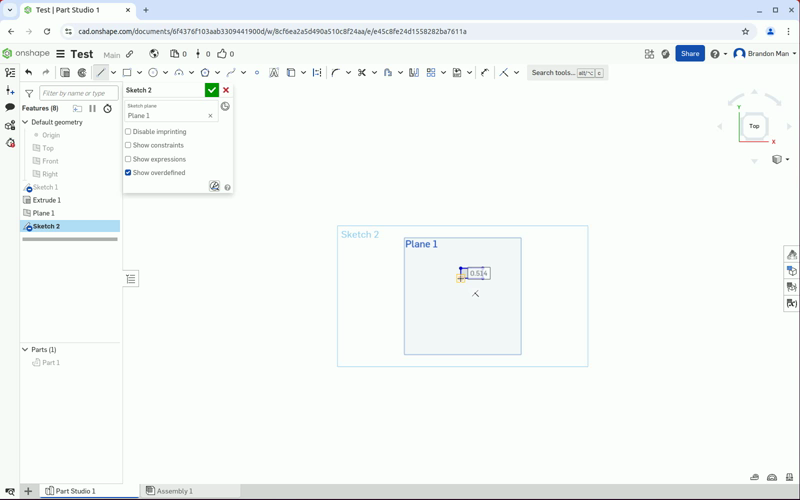
scroll(-6)
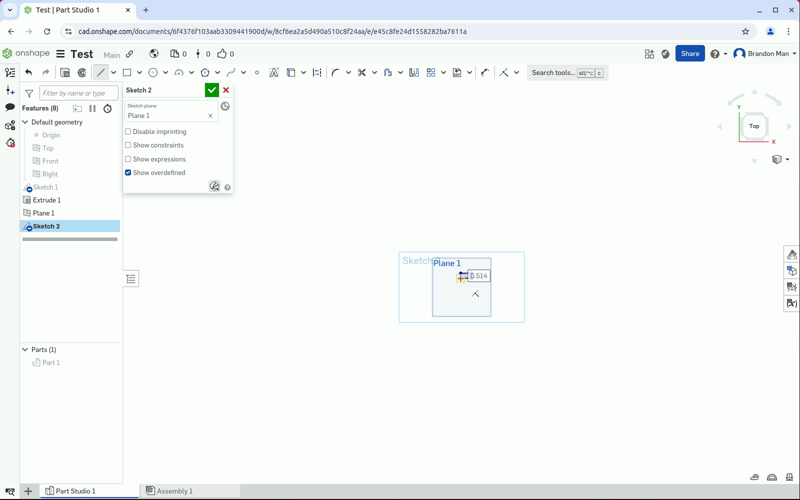
scroll(-6)
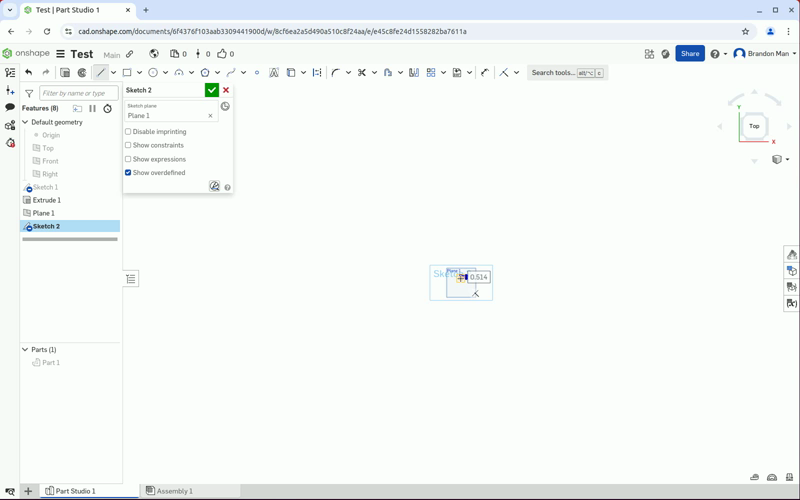
key(esc)
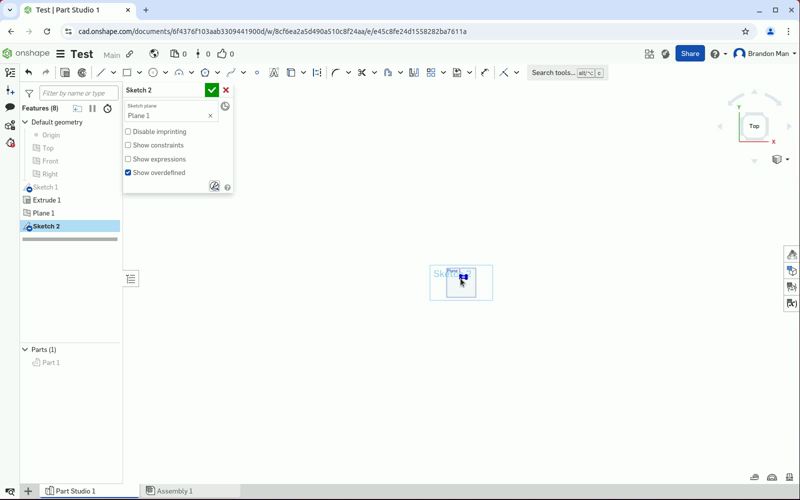
mouse_move(464, 277)
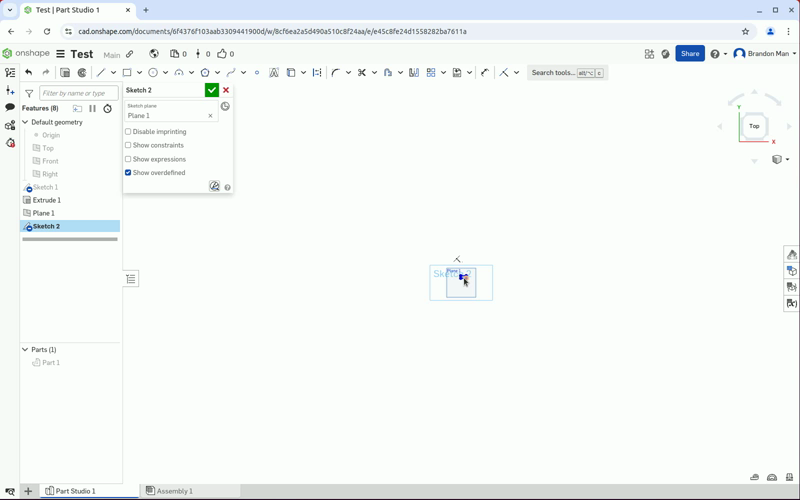
scroll(6)
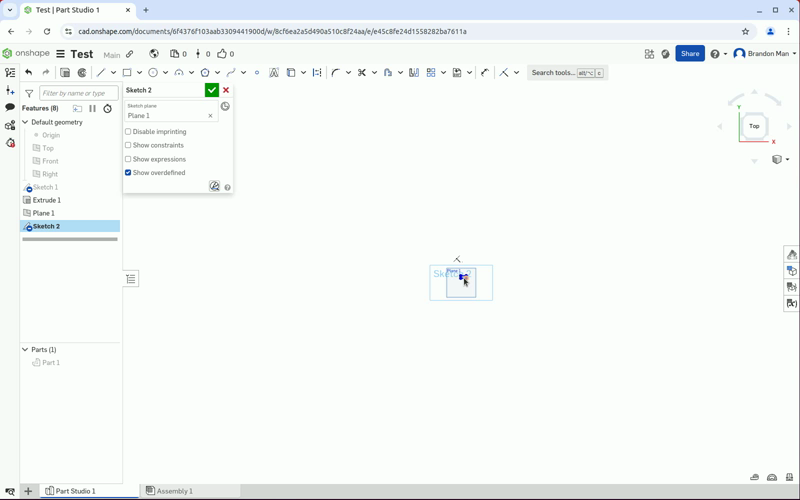
scroll(6)
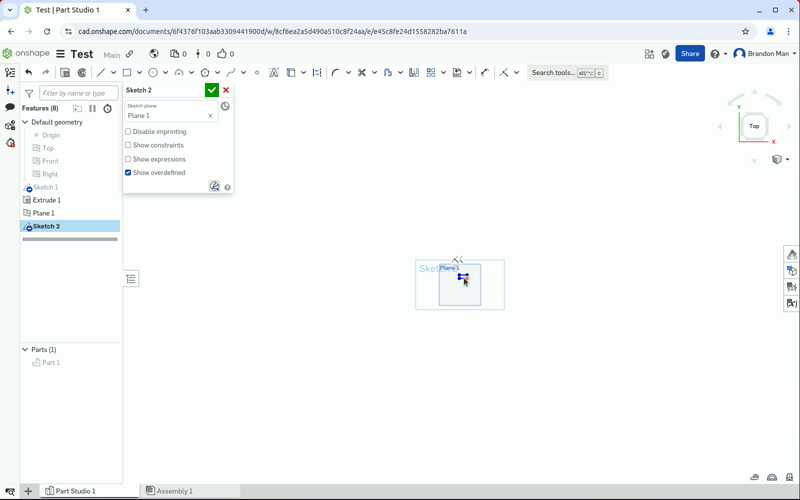
scroll(6)
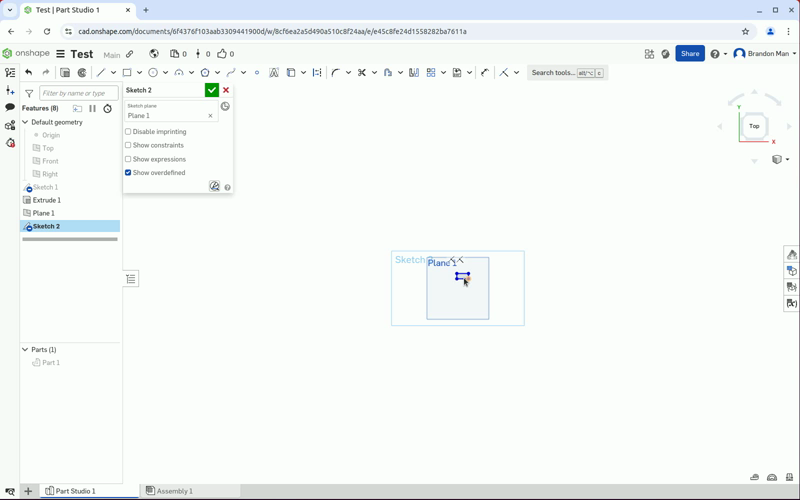
scroll(6)
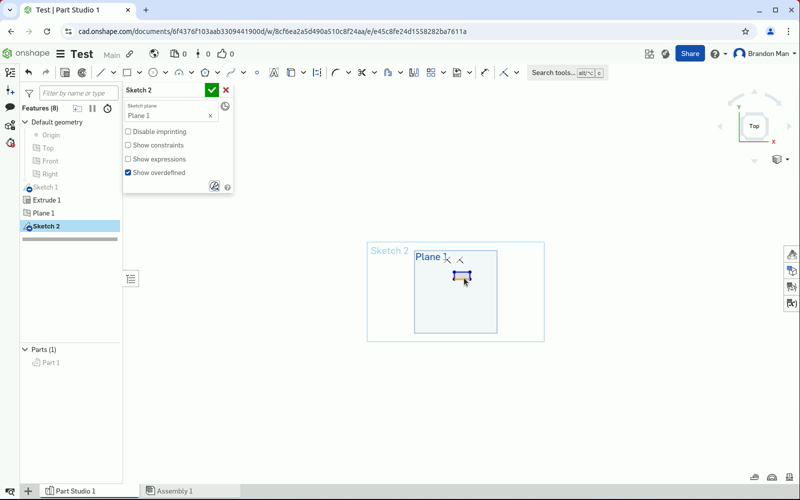
scroll(6)
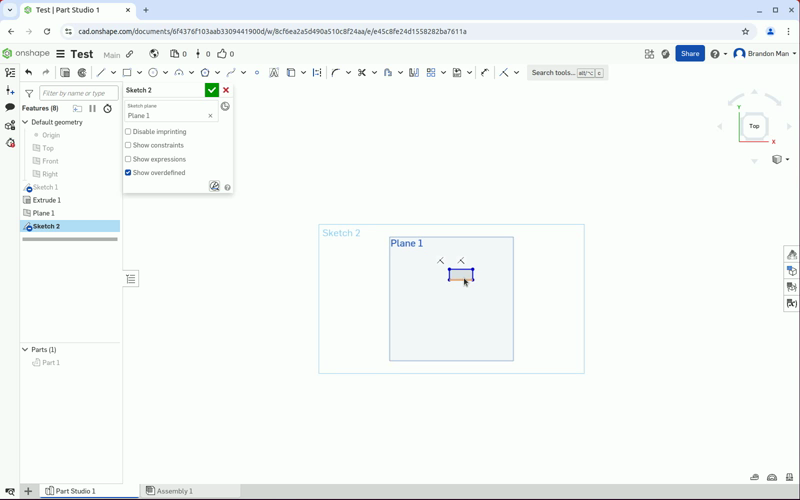
scroll(6)
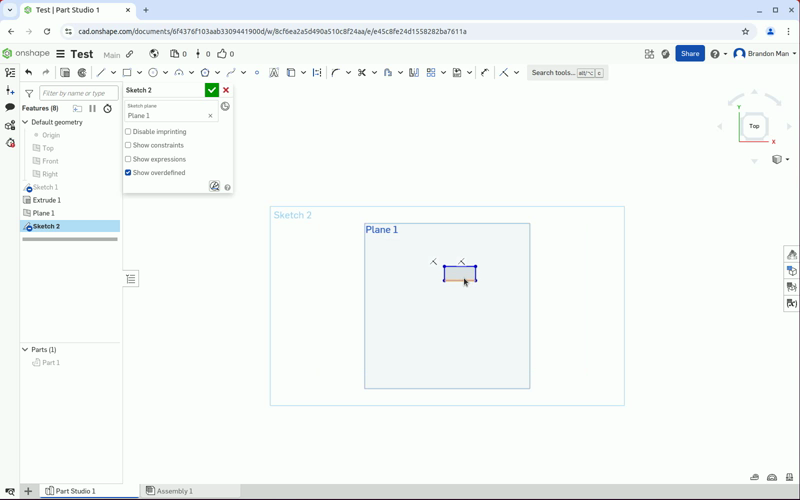
scroll(6)
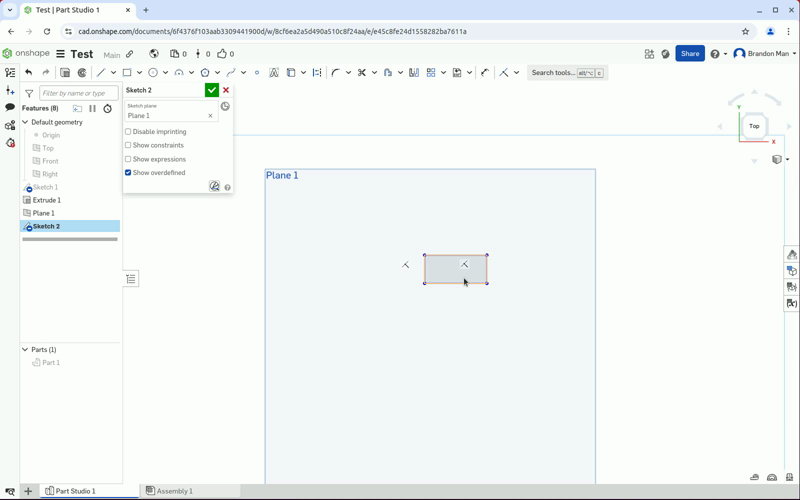
click(464, 277)
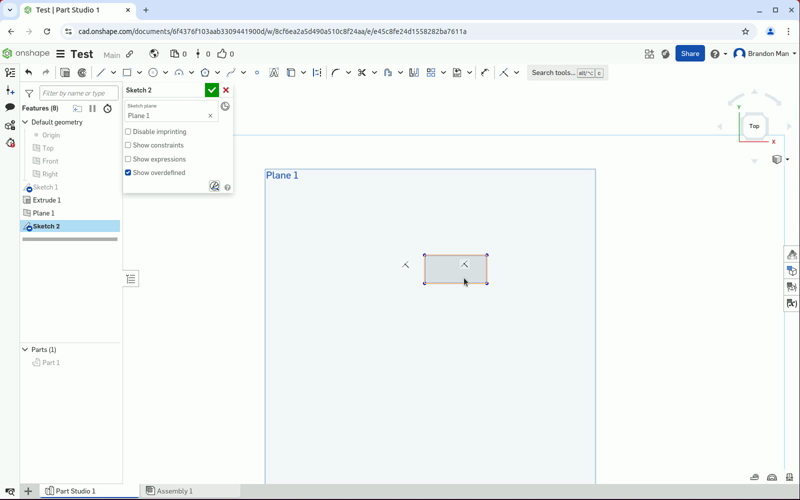
scroll(-6)
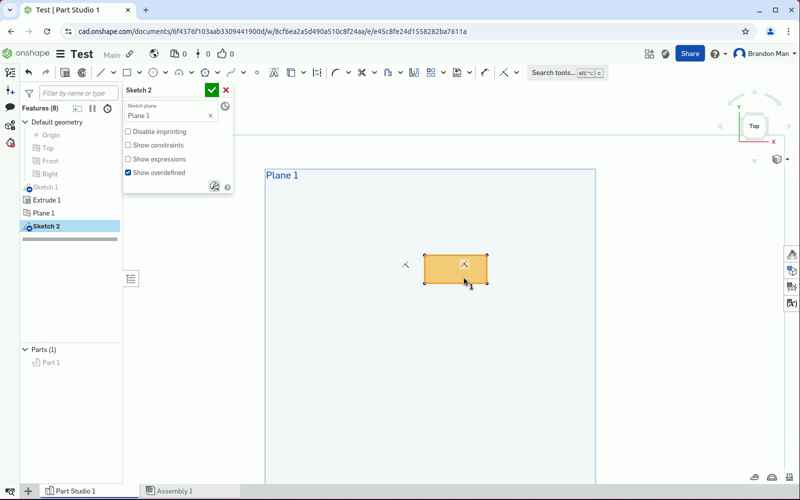
scroll(-6)
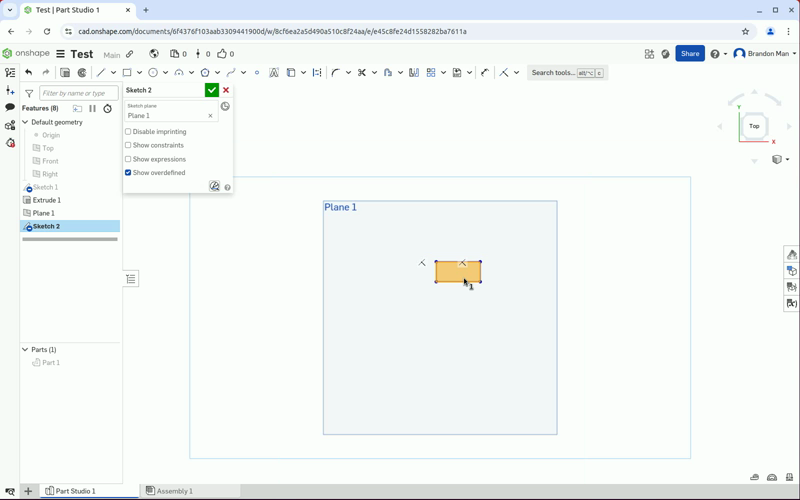
scroll(-6)
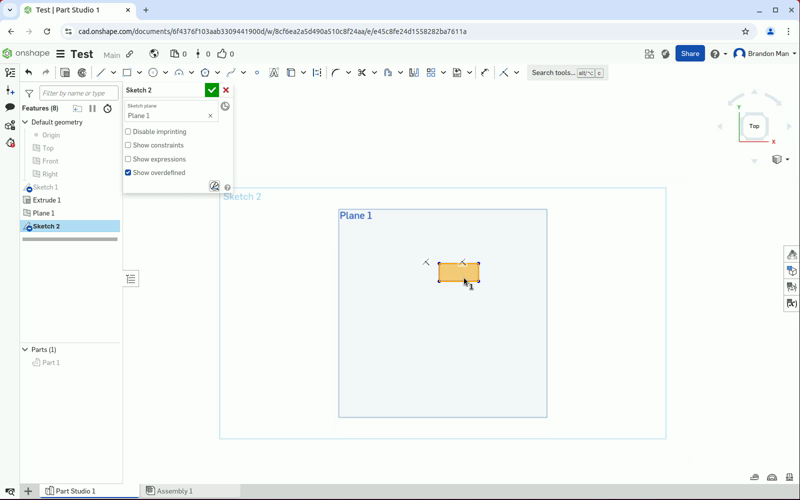
scroll(-6)
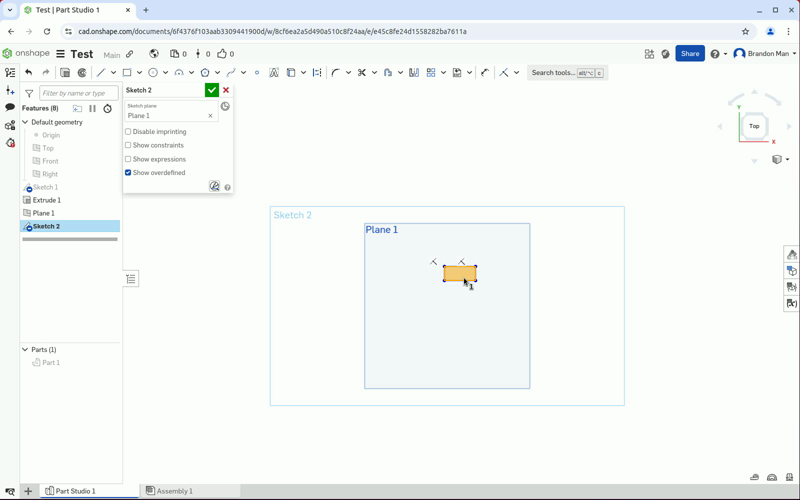
scroll(-6)
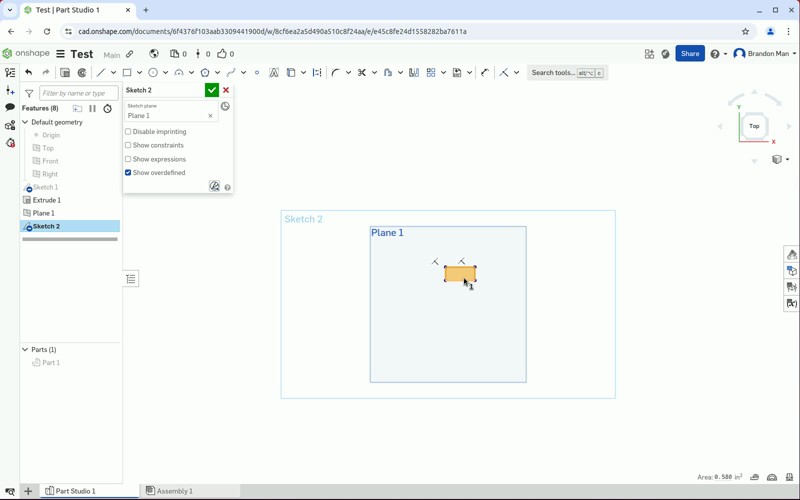
scroll(-6)
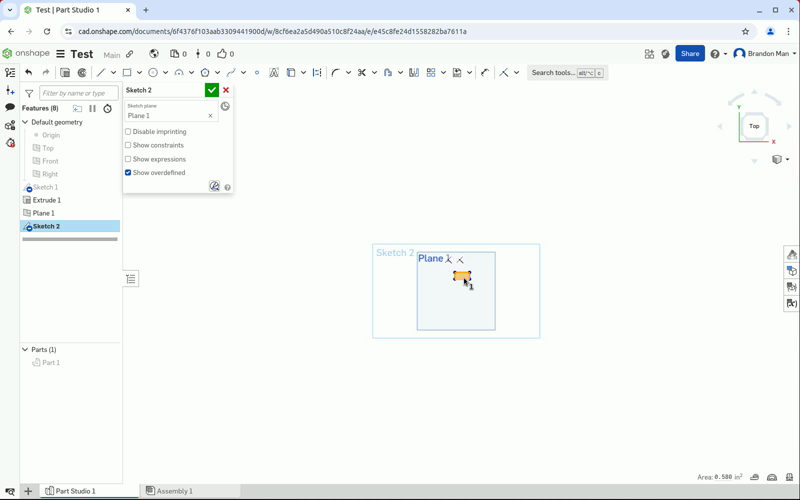
scroll(-6)
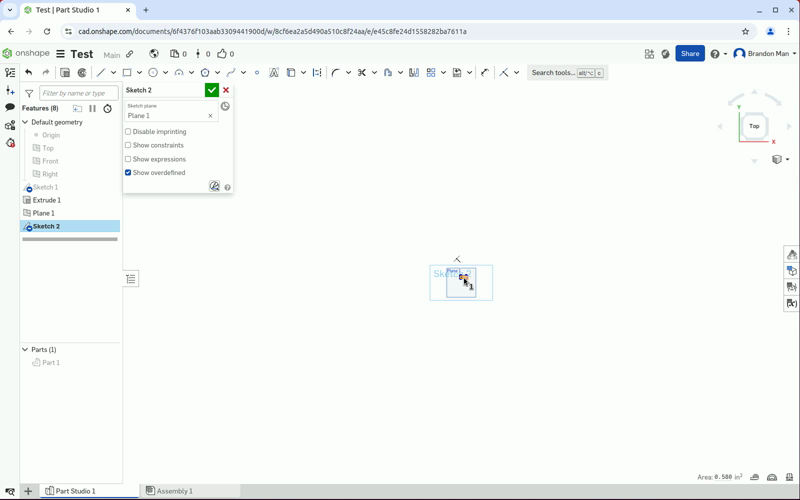
mouse_move(73, 352)
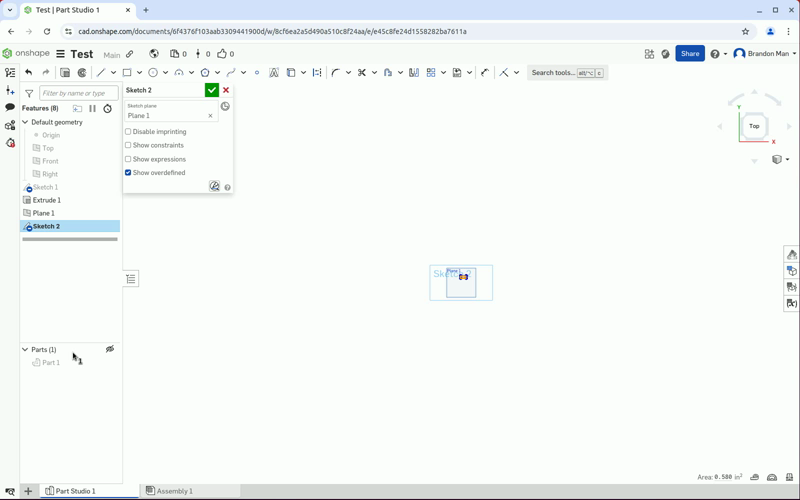
key(shift+y)
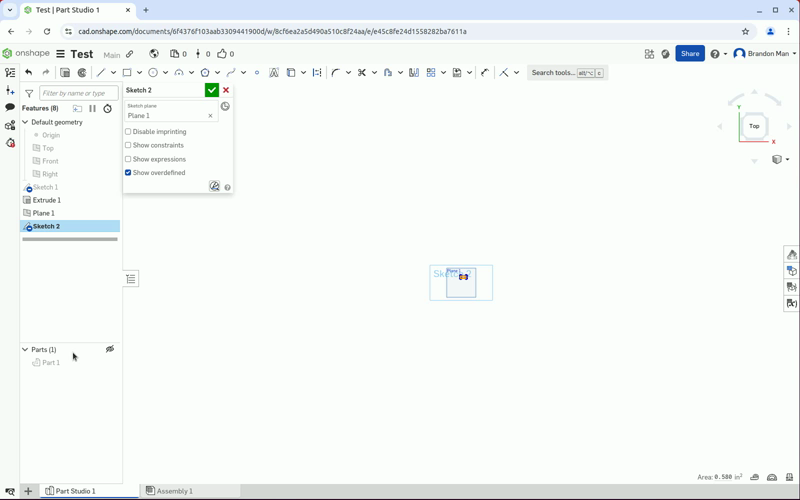
key(shift+e)
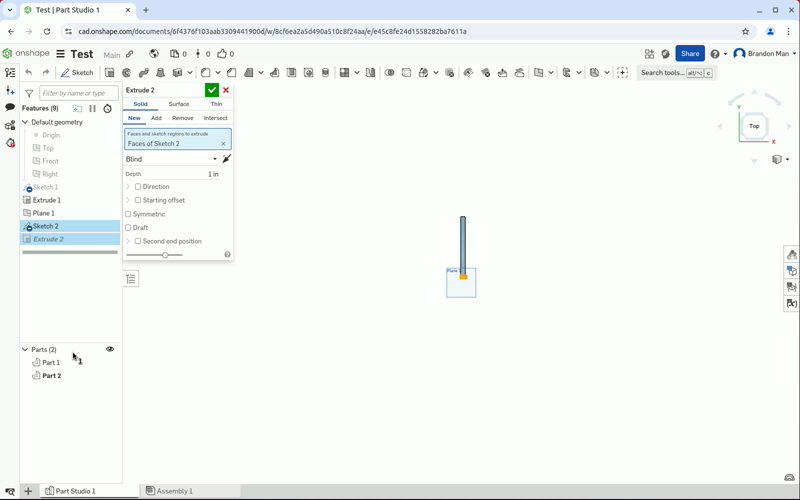
mouse_move(143, 106)
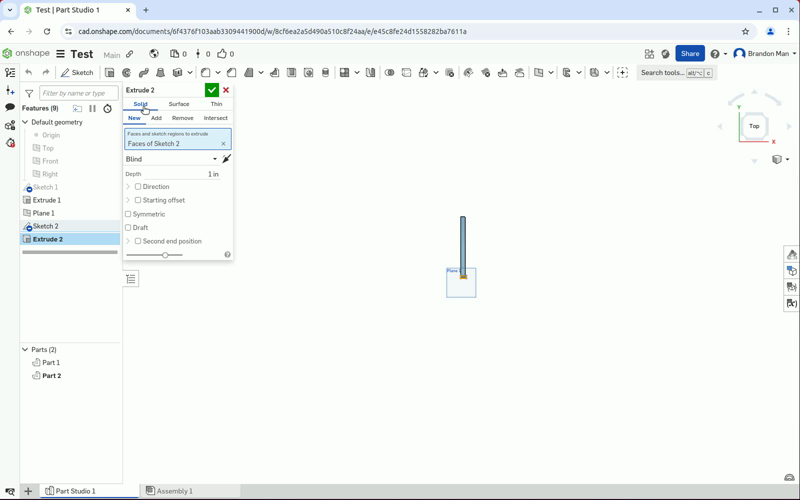
click(143, 106)
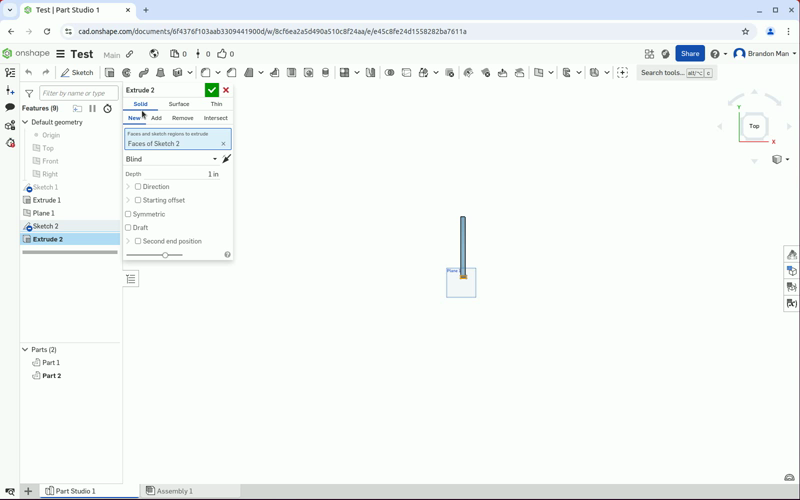
mouse_move(137, 120)
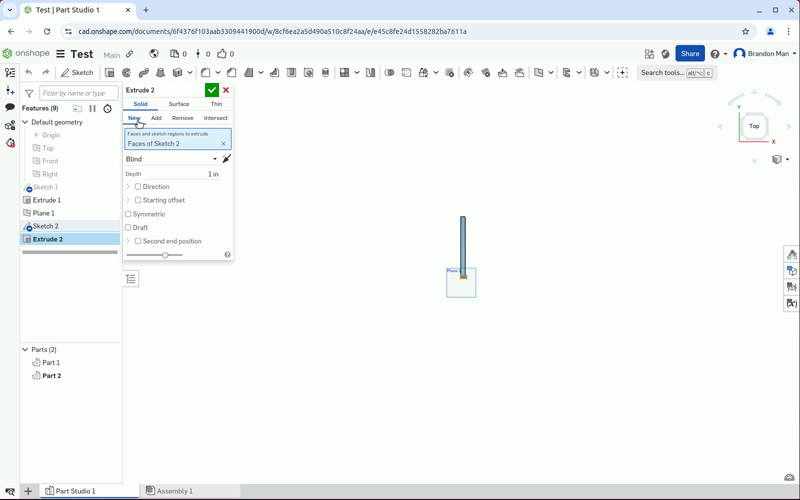
click(137, 120)
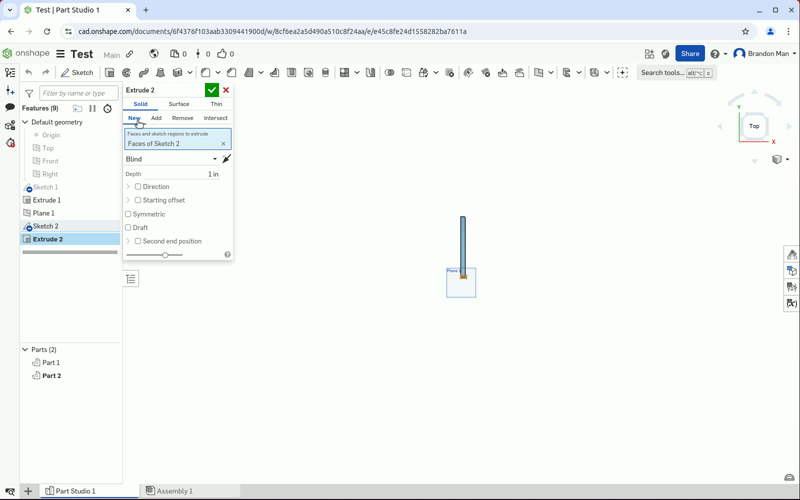
key(tab, 4)
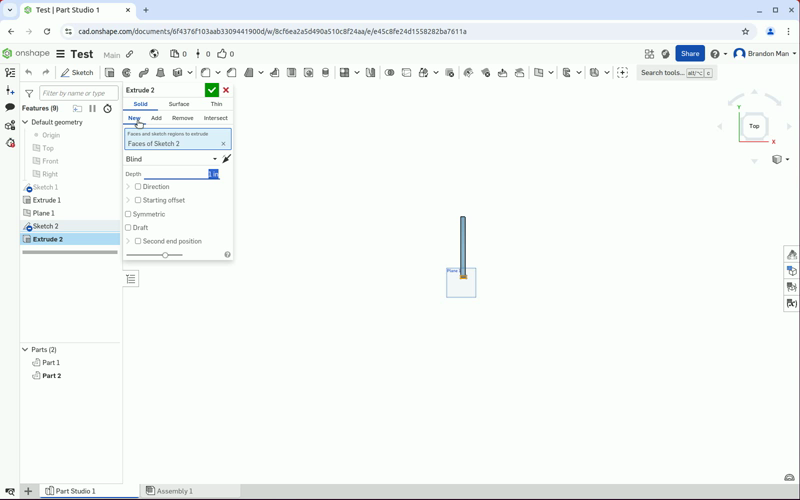
text(26.237)
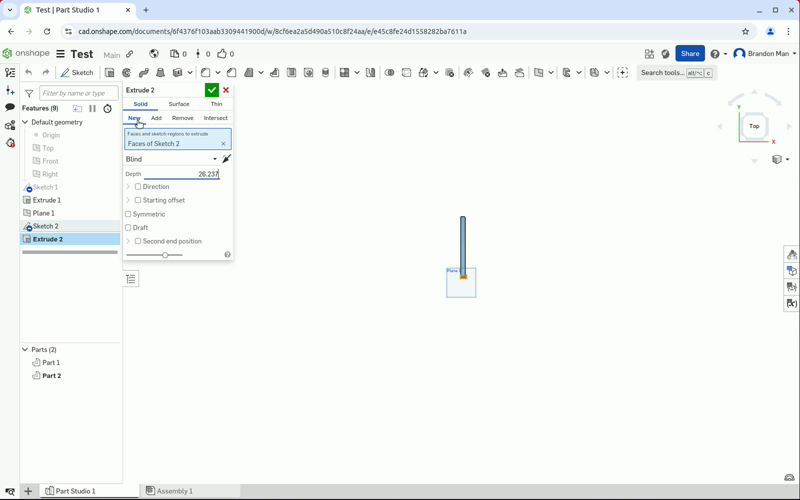
key(enter)
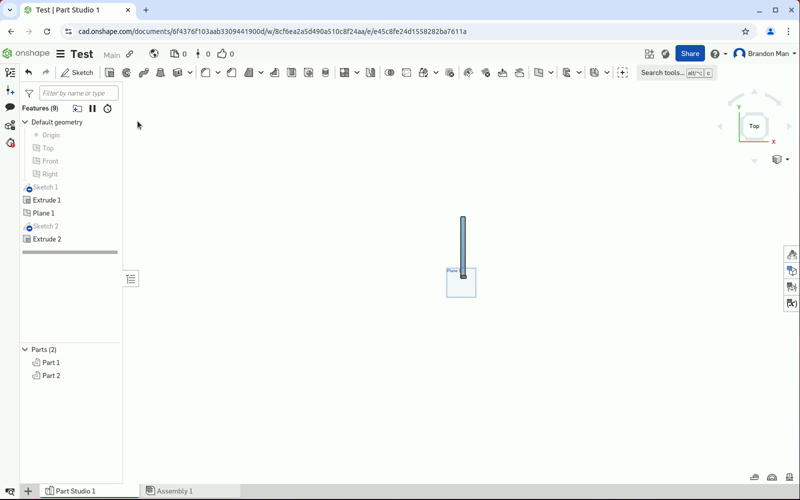
key(shift+h)
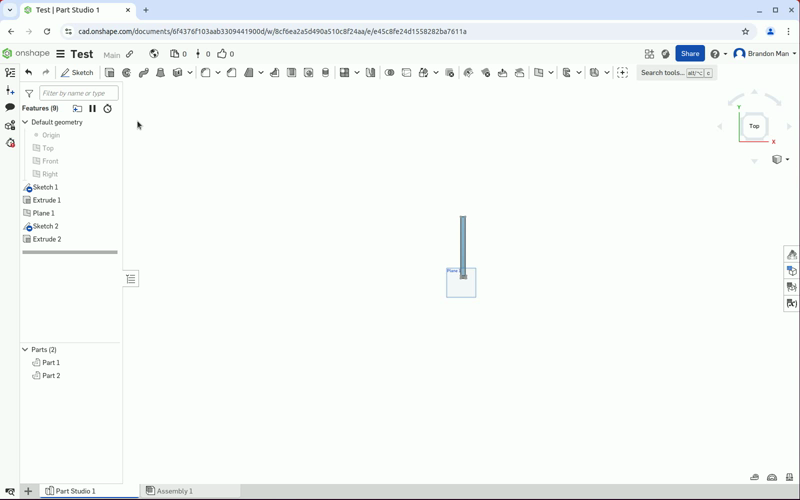
key(shift+h)
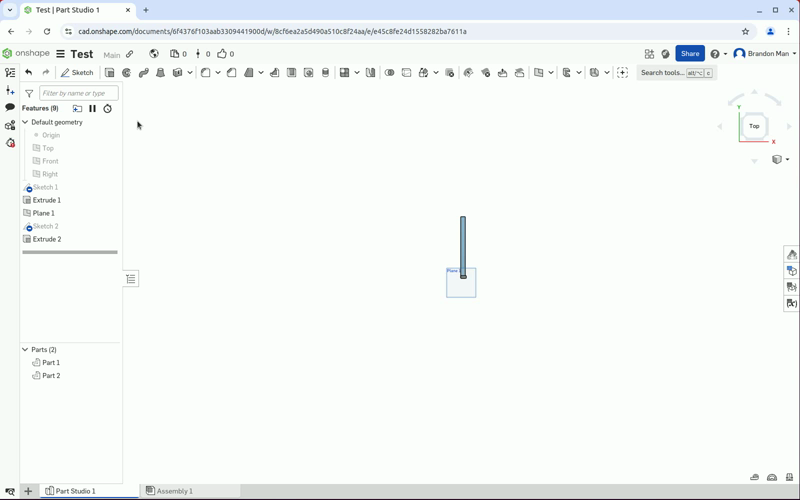
mouse_move(73, 189)
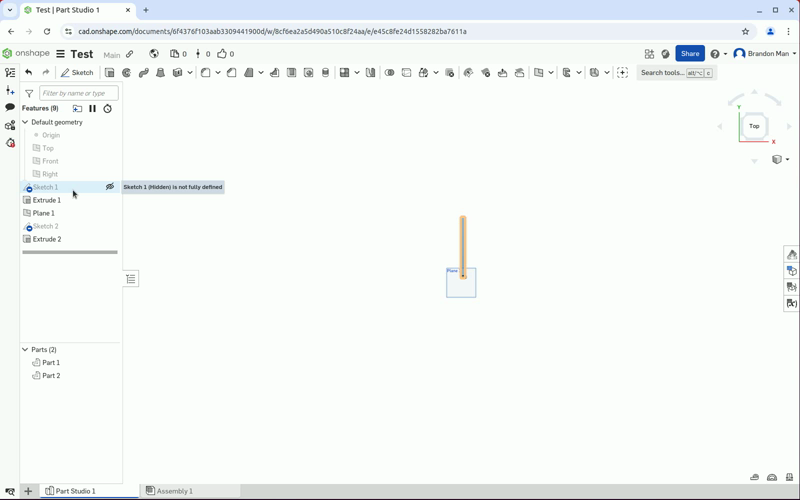
click(73, 189)
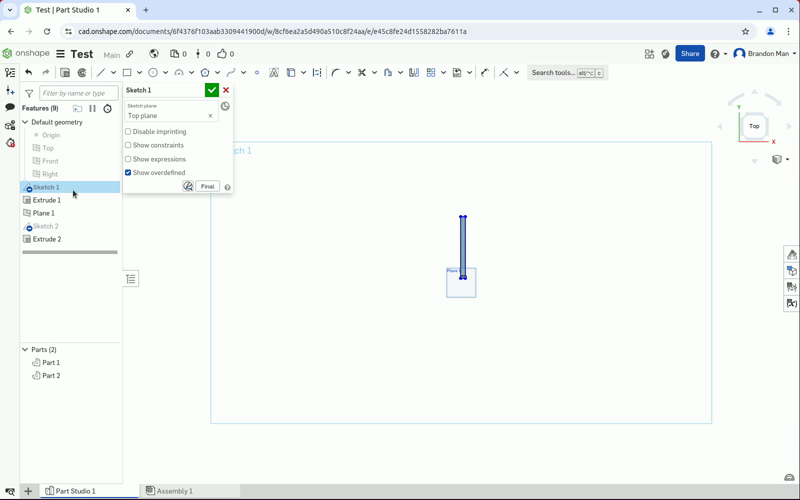
mouse_move(229, 92)
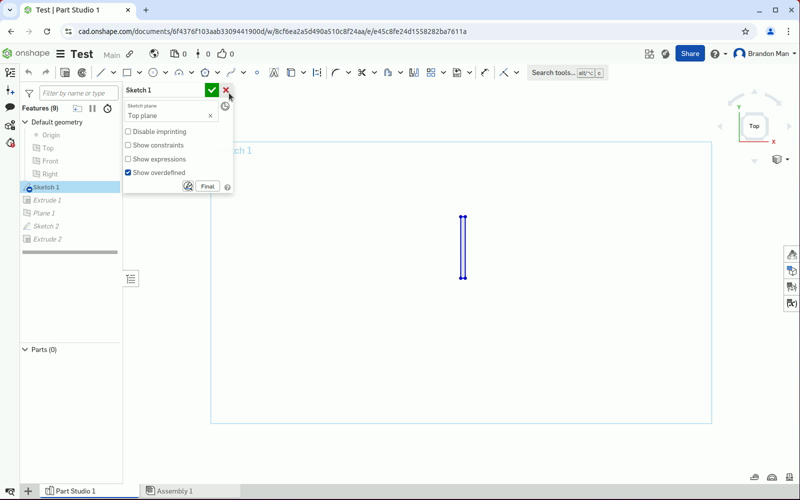
click(229, 92)
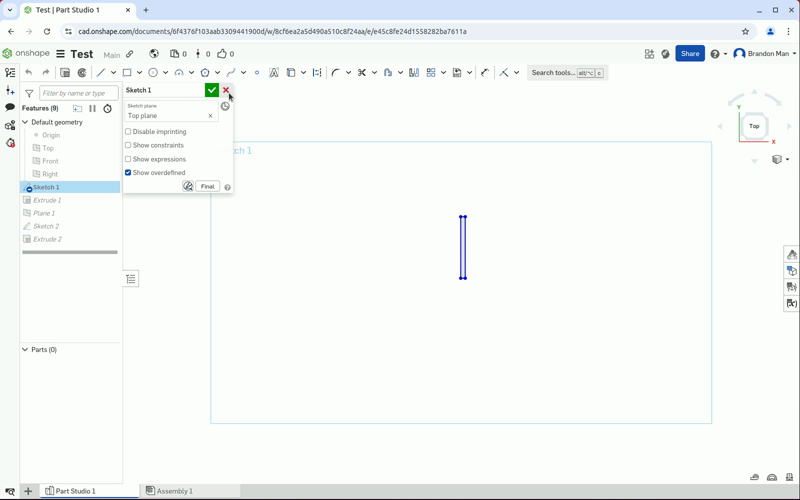
key(shift+s)
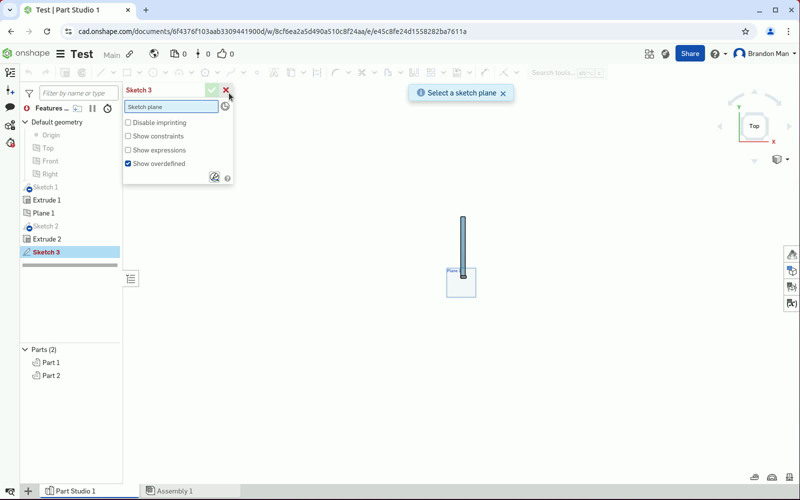
mouse_move(73, 215)
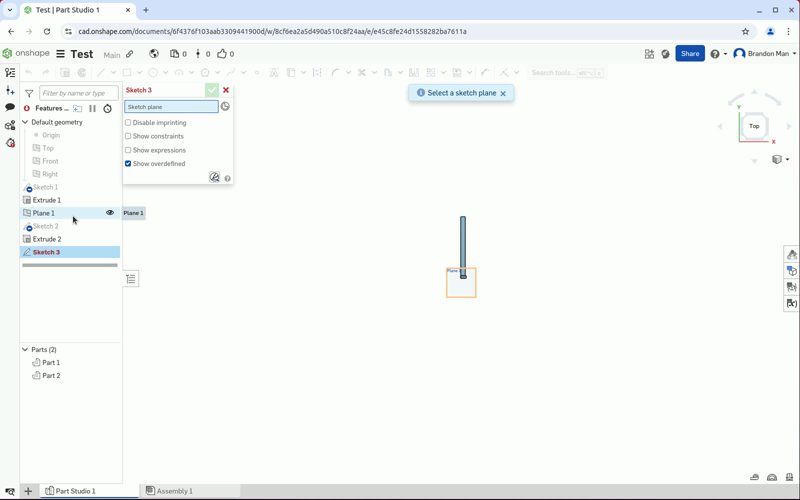
click(73, 215)
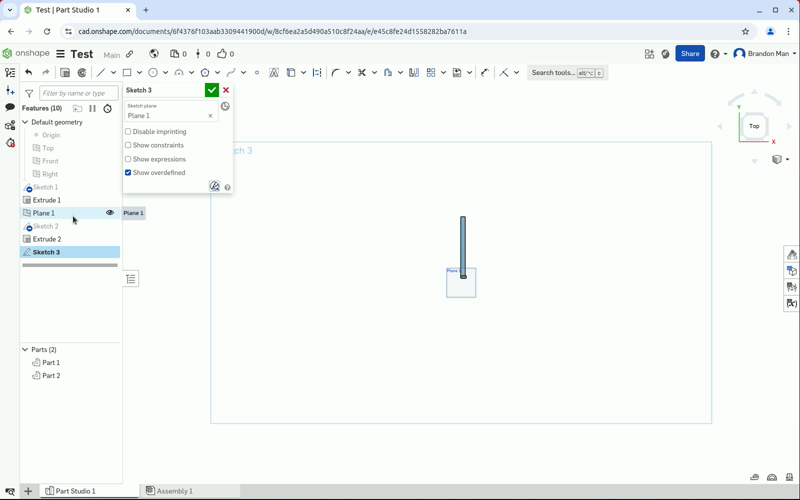
mouse_move(73, 352)
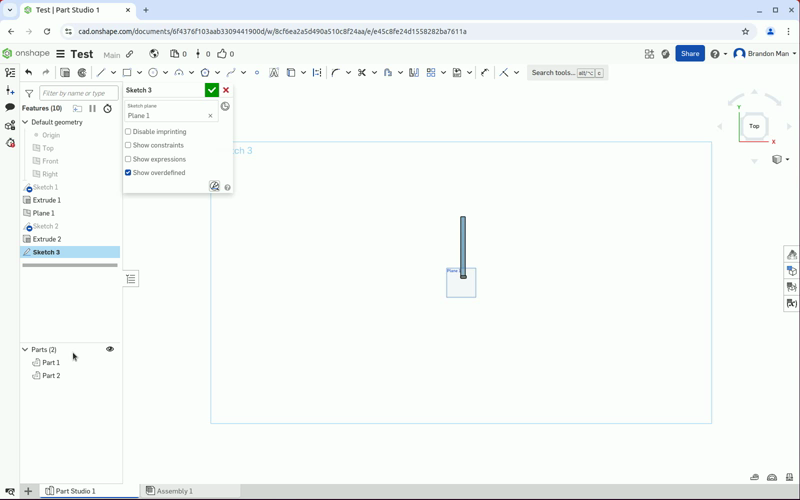
key(y)
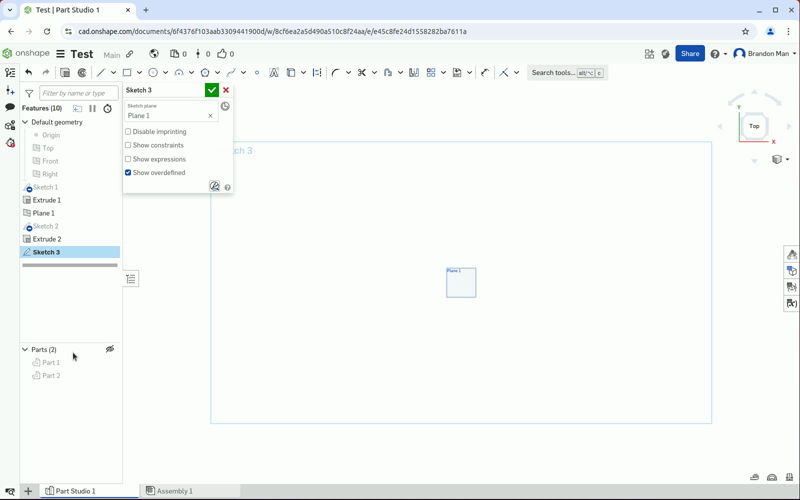
key(l)
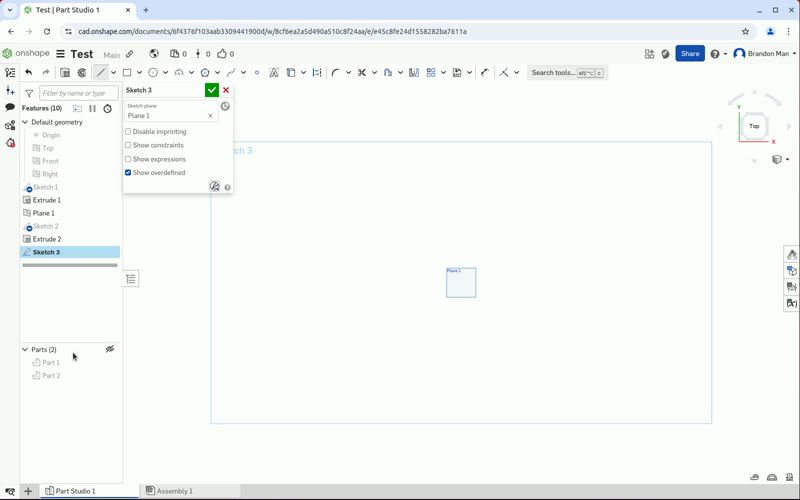
key_down(shift)
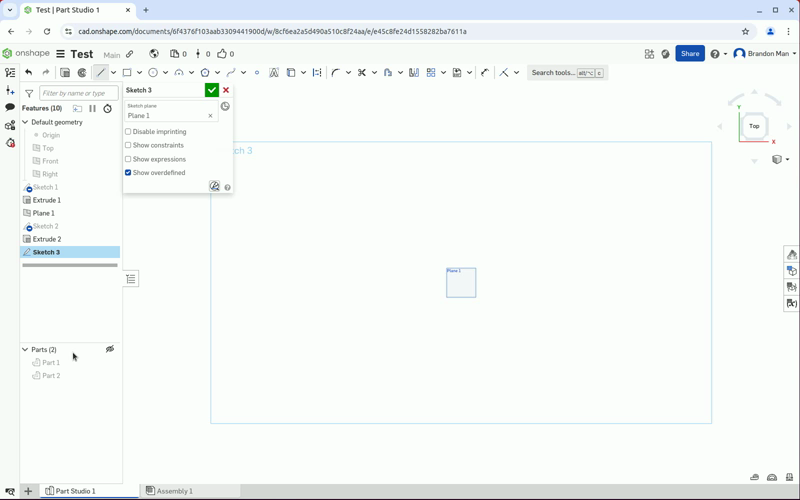
mouse_move(460, 219)
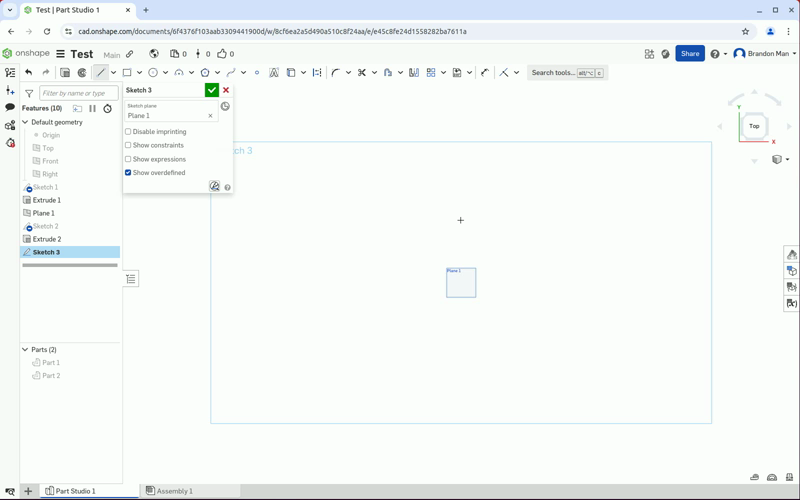
click(460, 219)
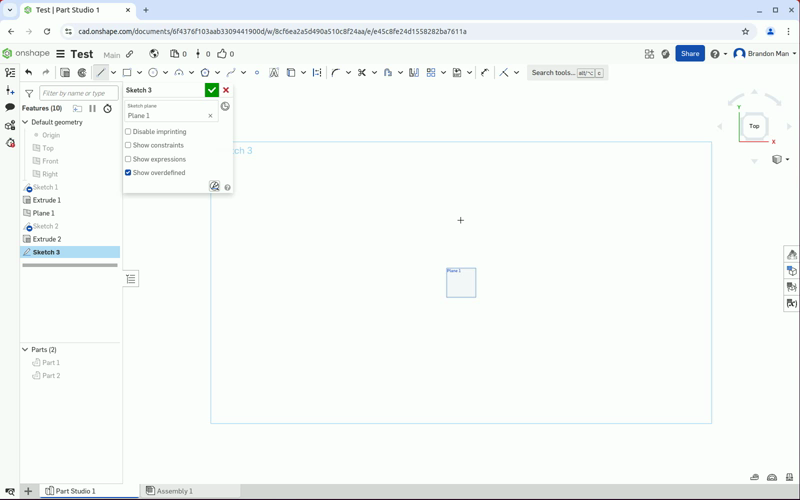
key_up(shift)
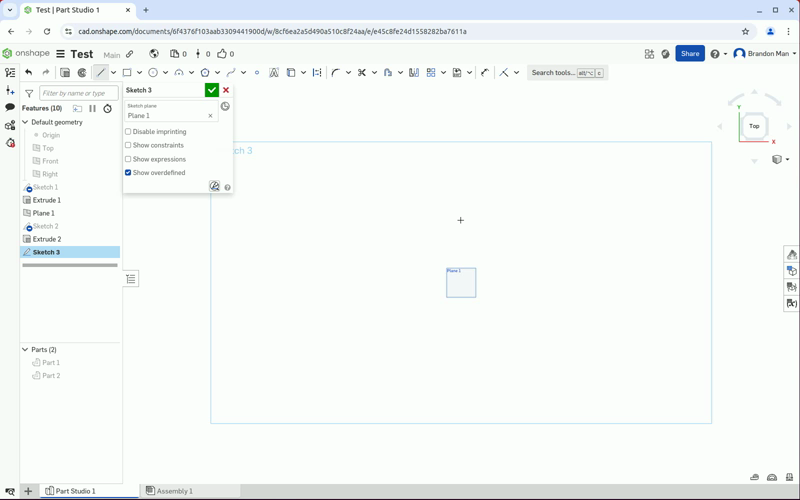
key_down(shift)
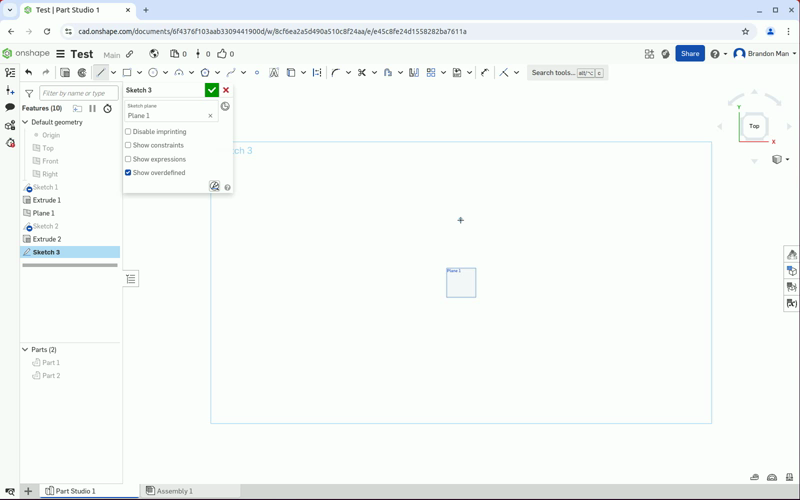
mouse_move(490, 219)
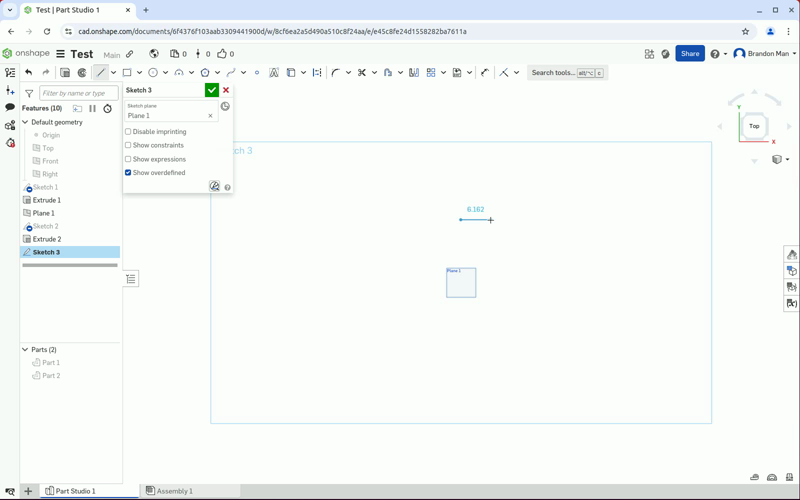
mouse_move(466, 219)
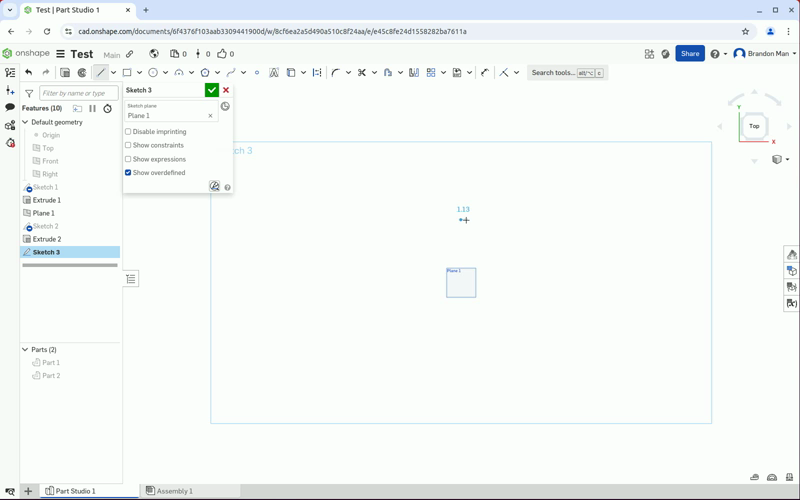
scroll(6)
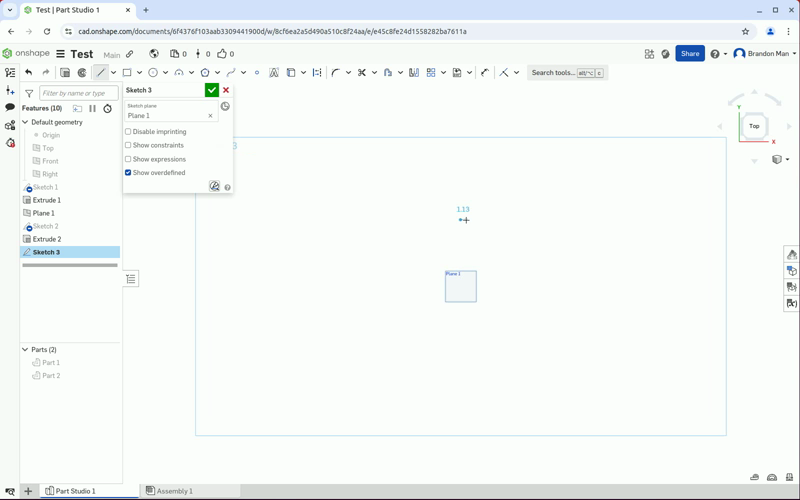
scroll(6)
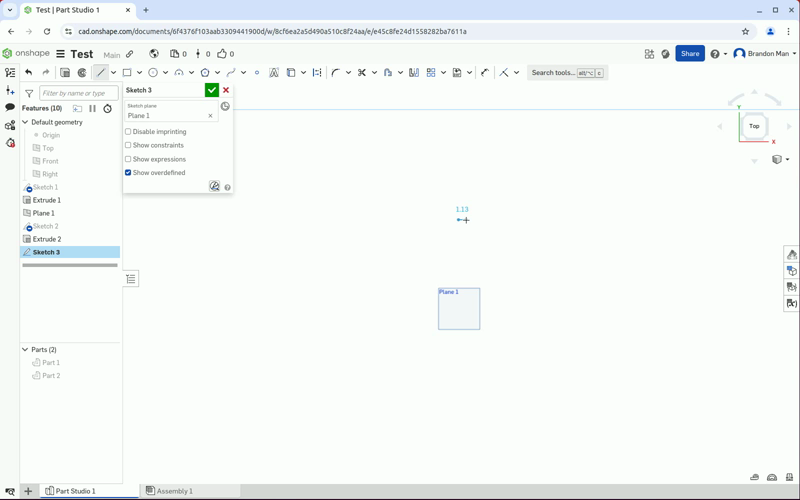
scroll(6)
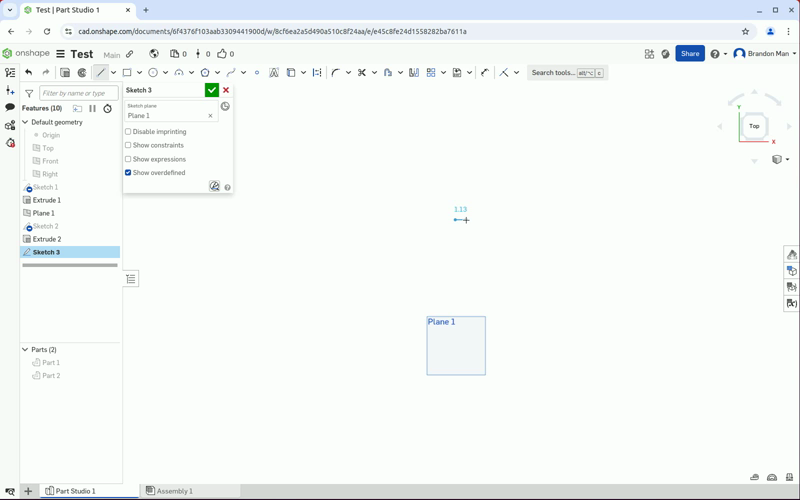
scroll(6)
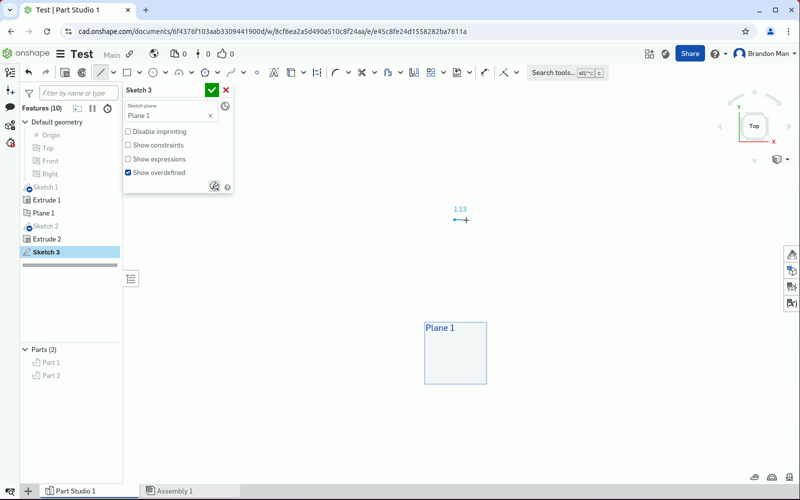
scroll(6)
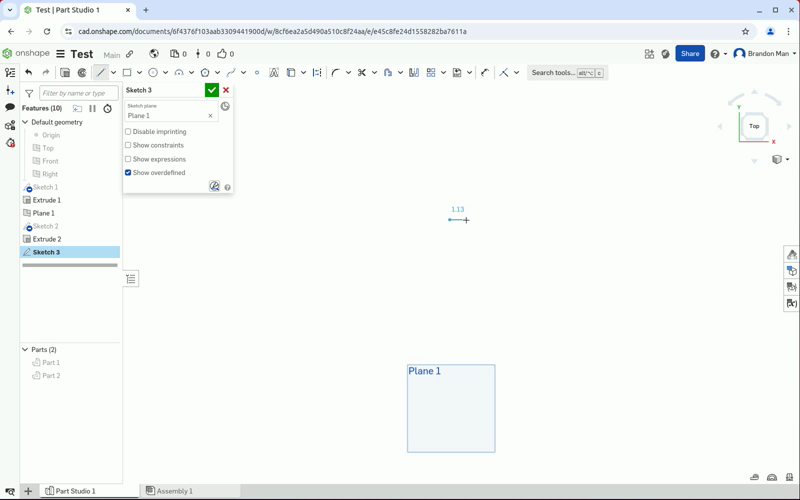
scroll(6)
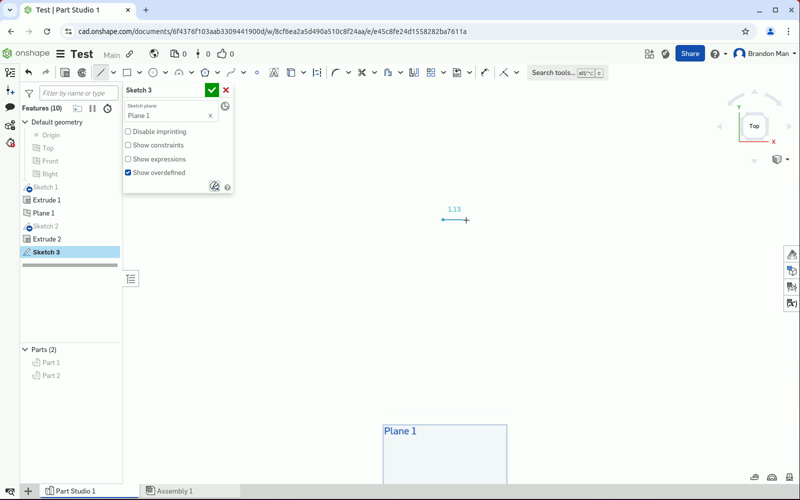
scroll(6)
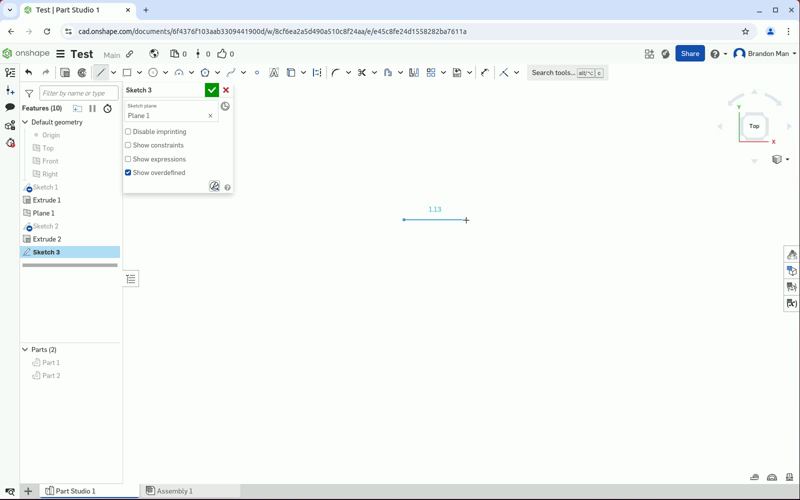
click(466, 219)
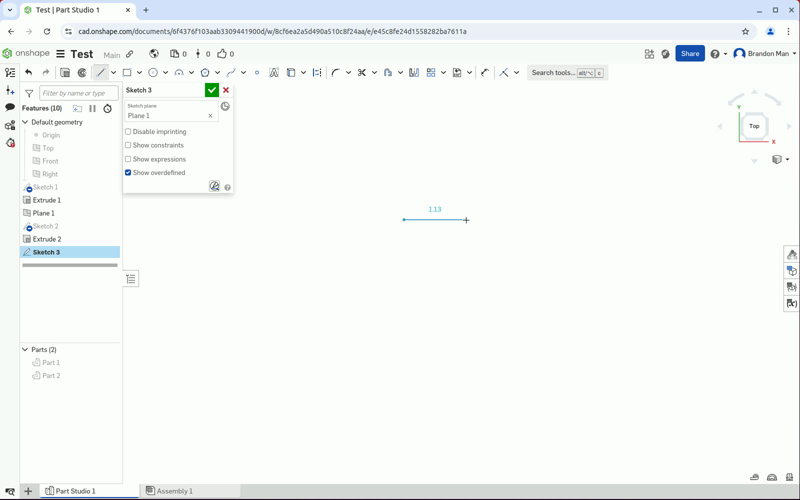
scroll(-6)
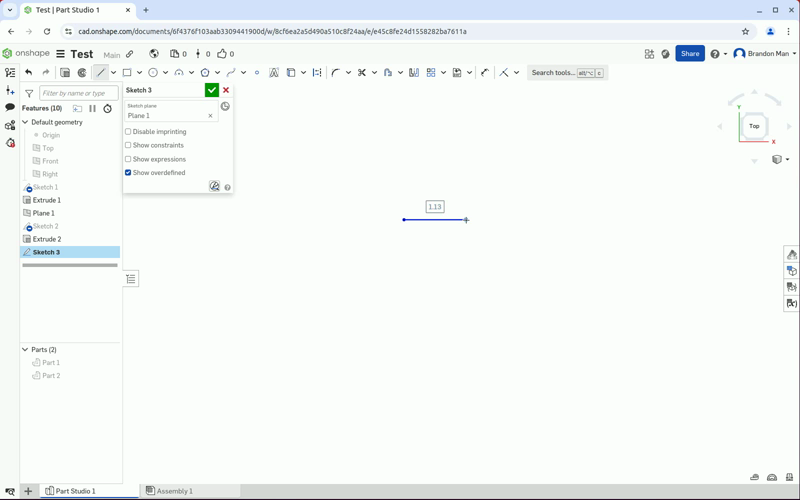
scroll(-6)
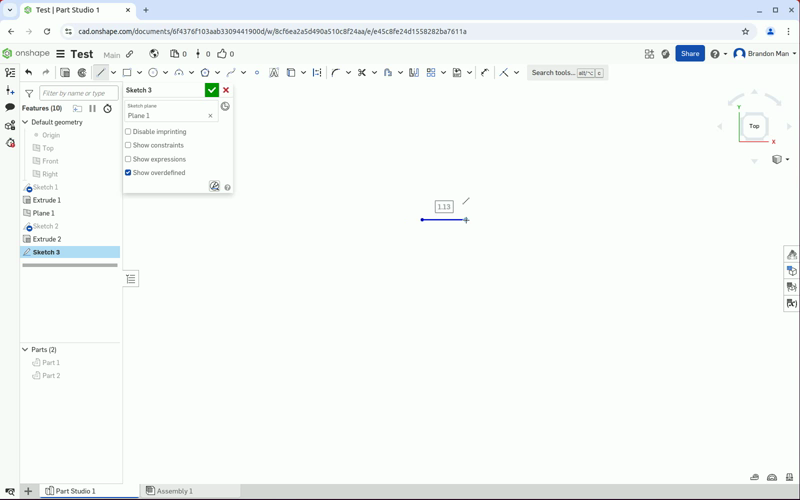
scroll(-6)
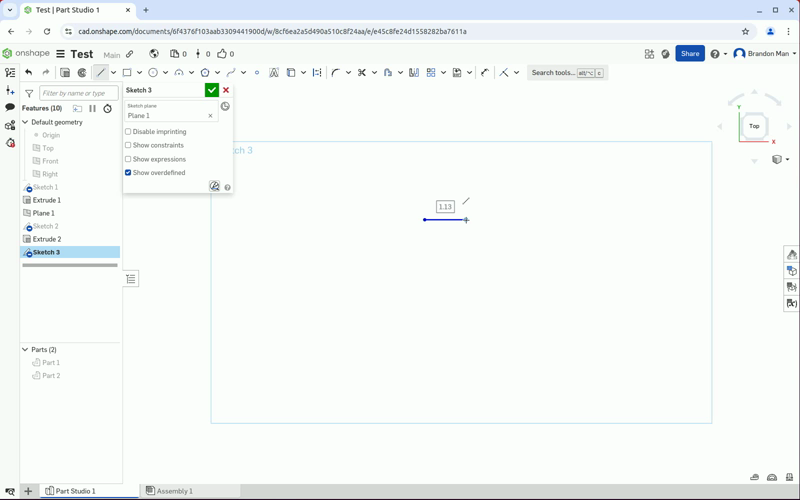
scroll(-6)
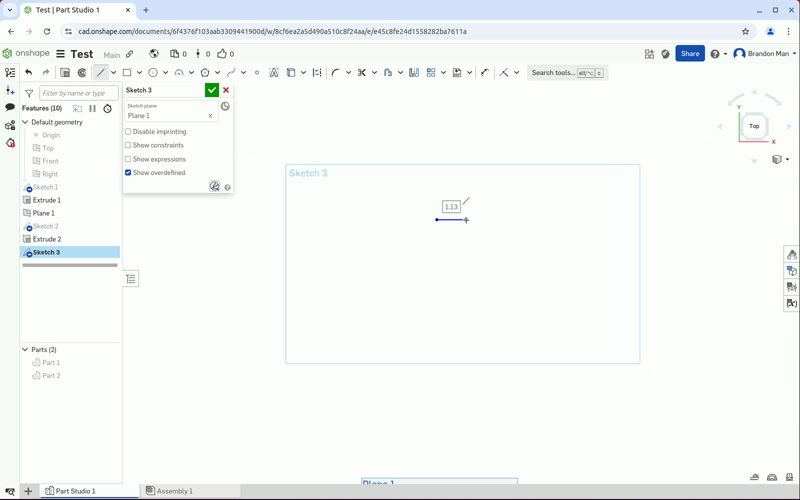
scroll(-6)
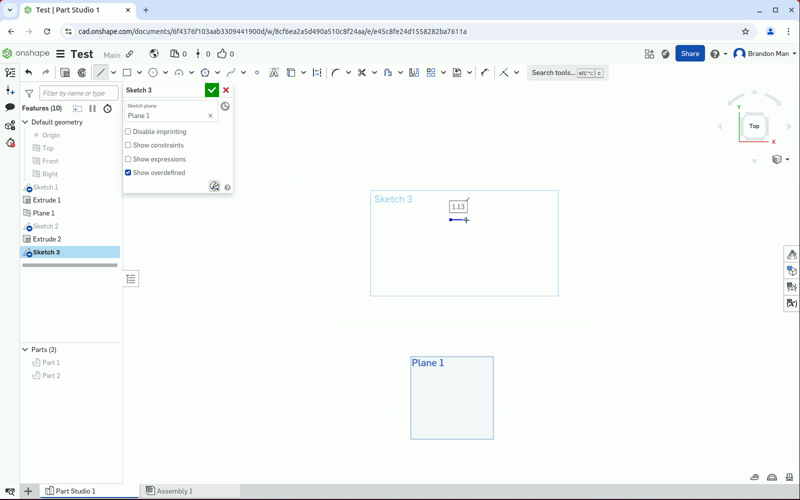
scroll(-6)
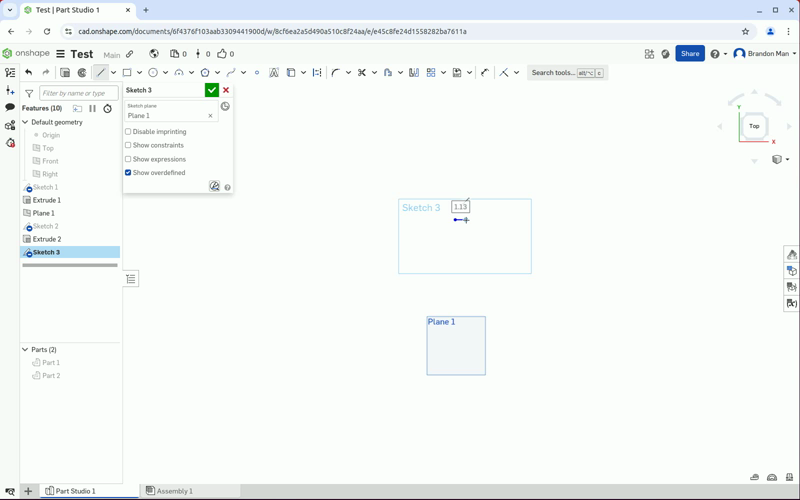
scroll(-6)
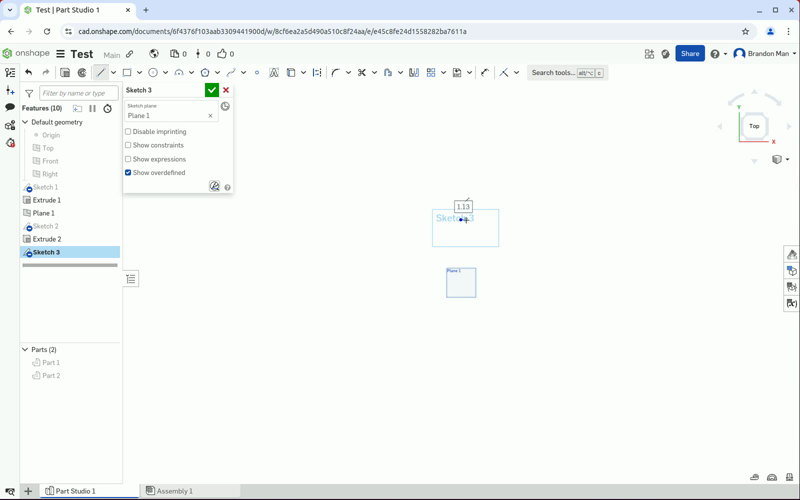
key_up(shift)
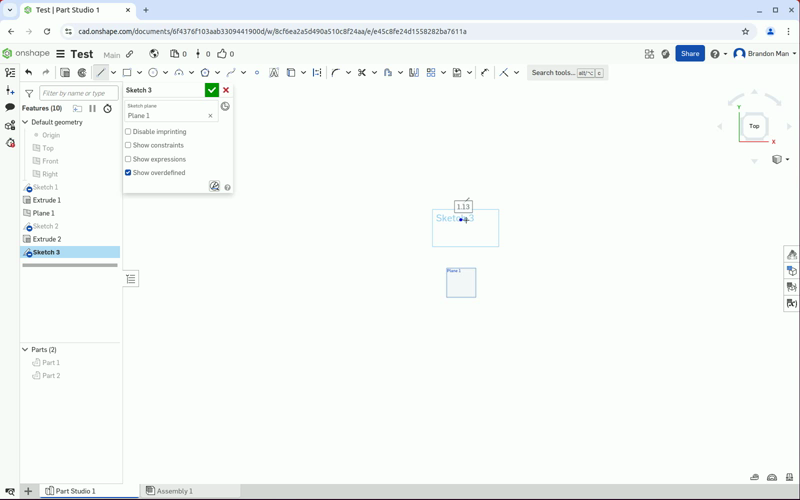
key_down(shift)
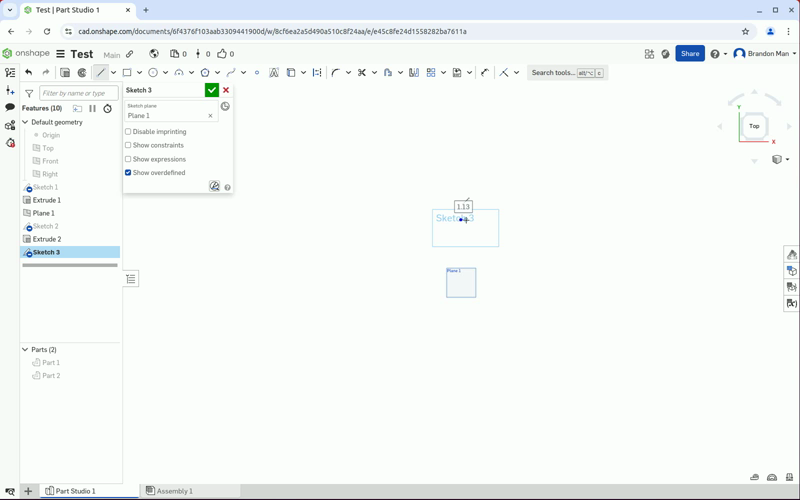
mouse_move(496, 219)
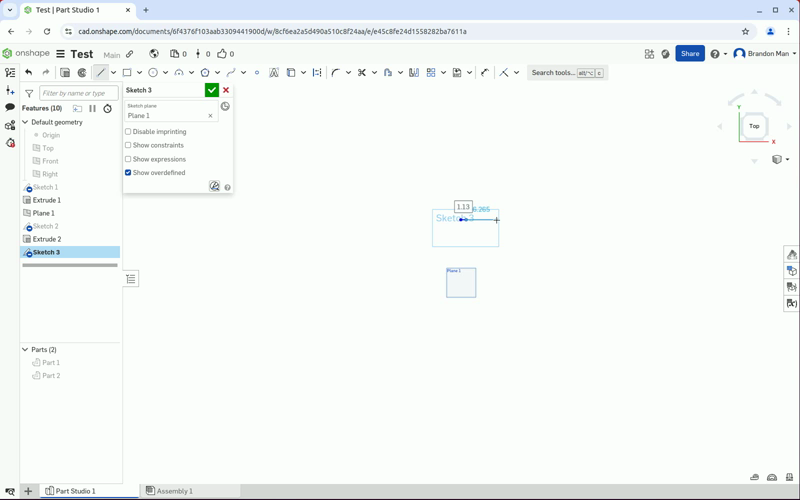
mouse_move(466, 217)
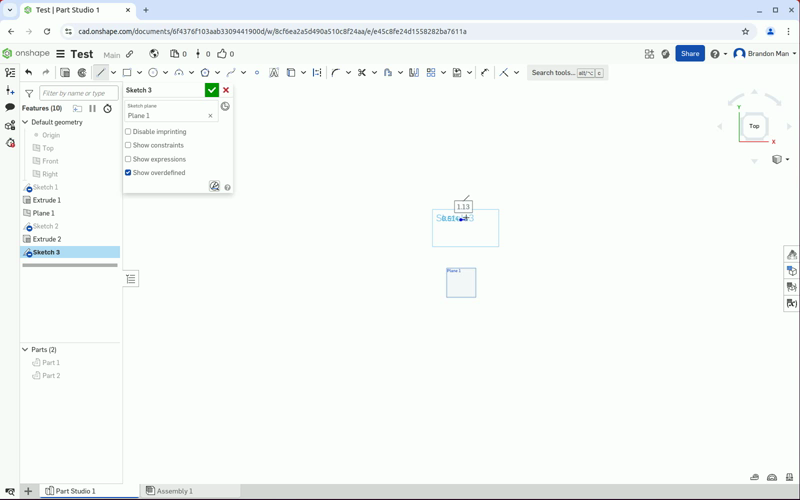
scroll(6)
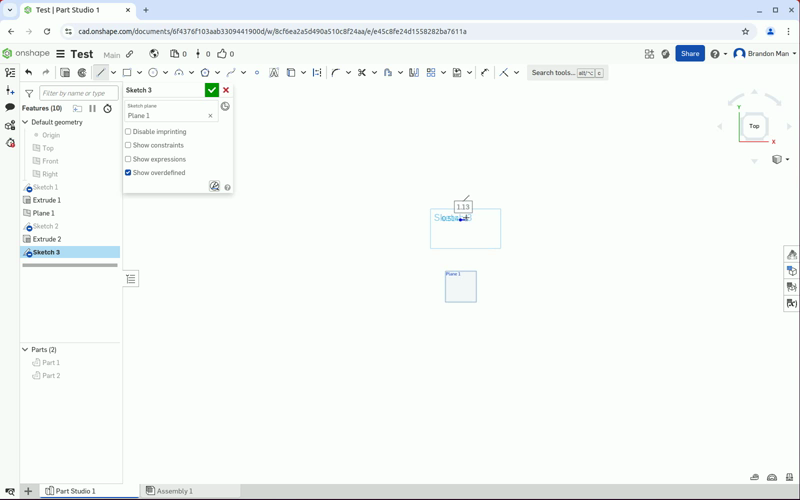
scroll(6)
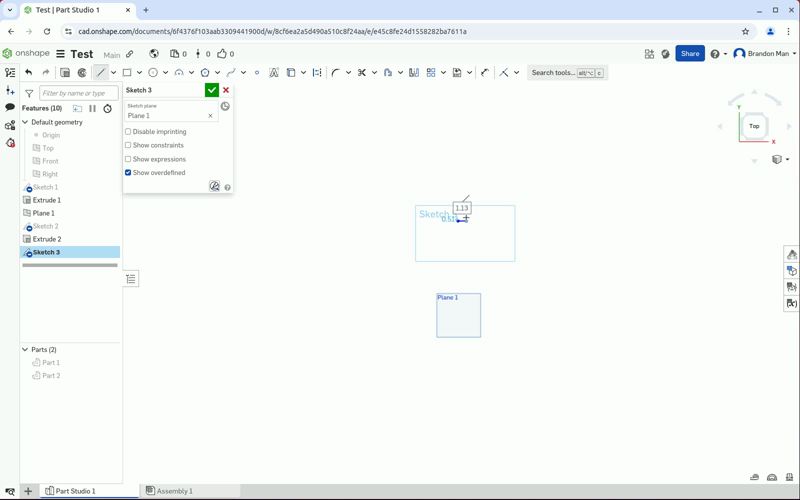
scroll(6)
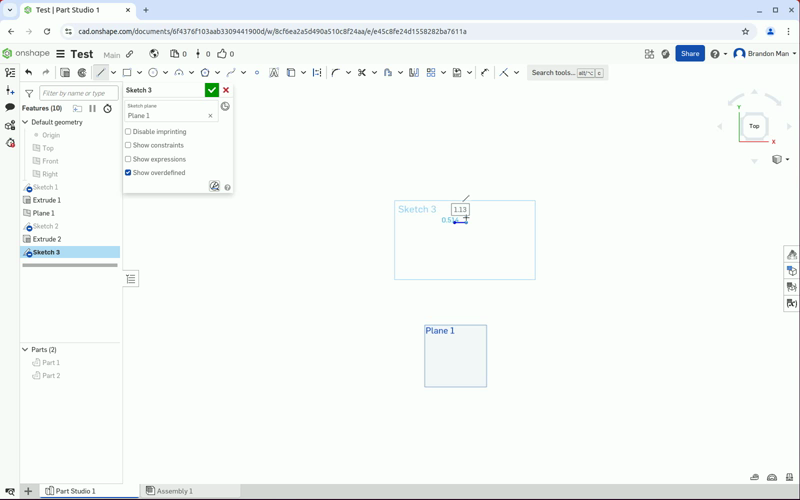
scroll(6)
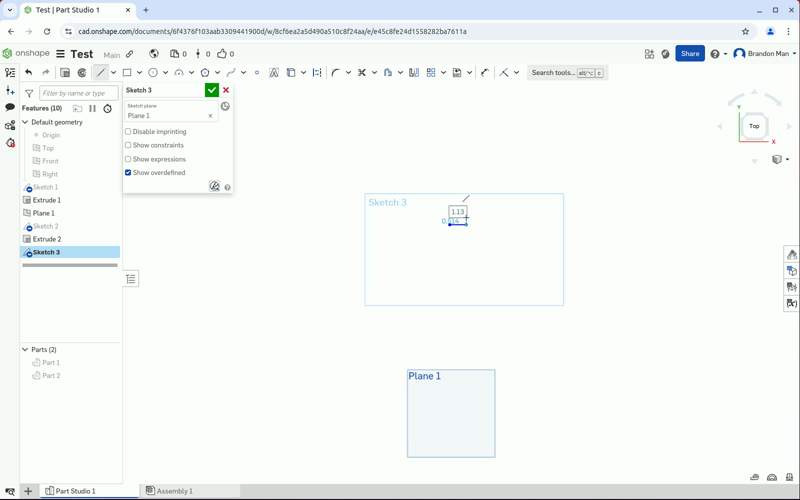
scroll(6)
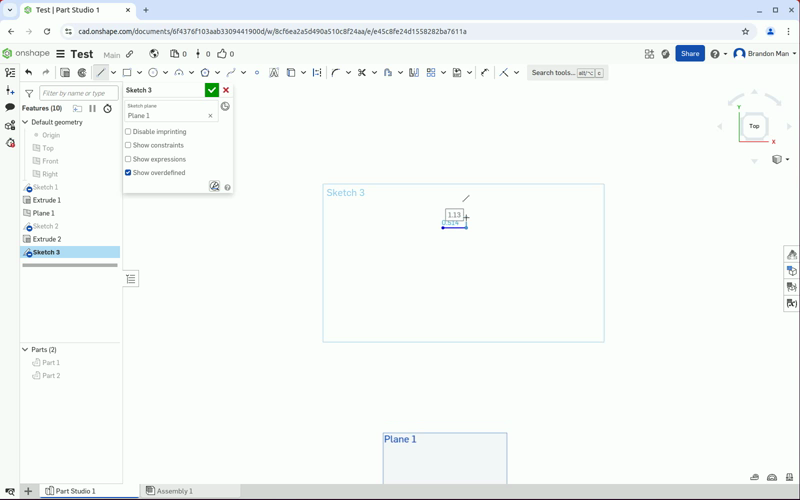
scroll(6)
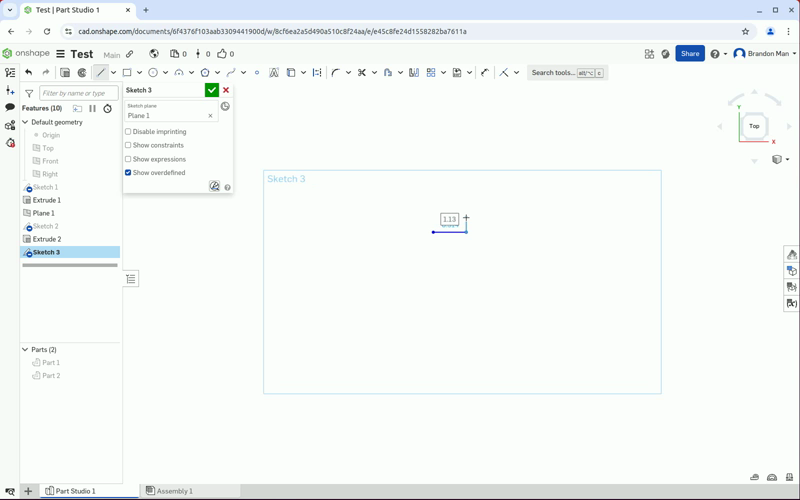
scroll(6)
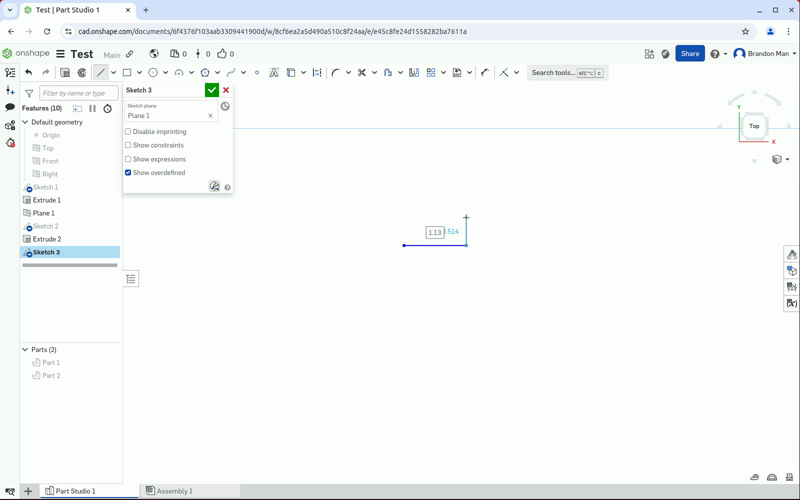
click(466, 217)
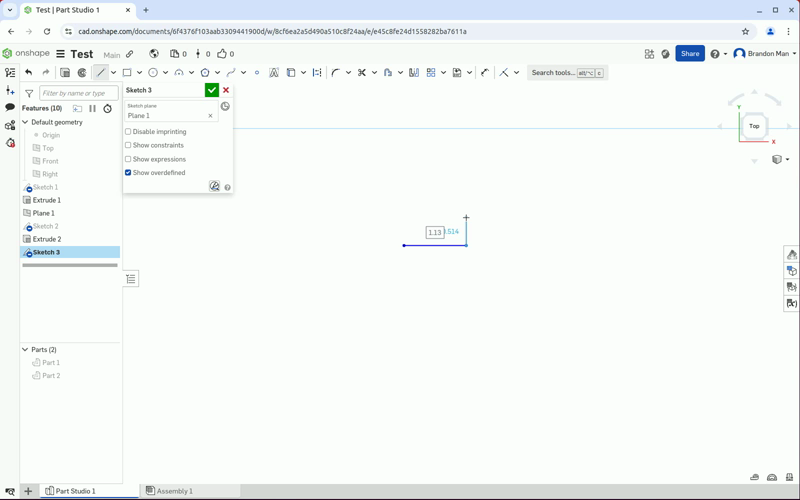
scroll(-6)
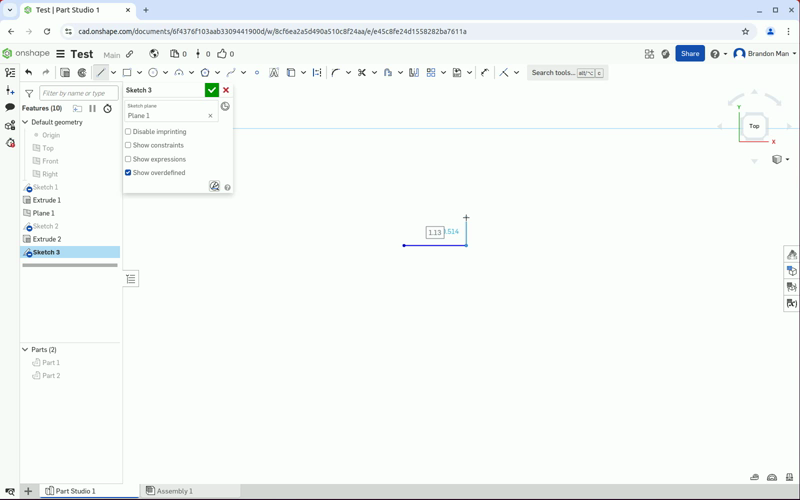
scroll(-6)
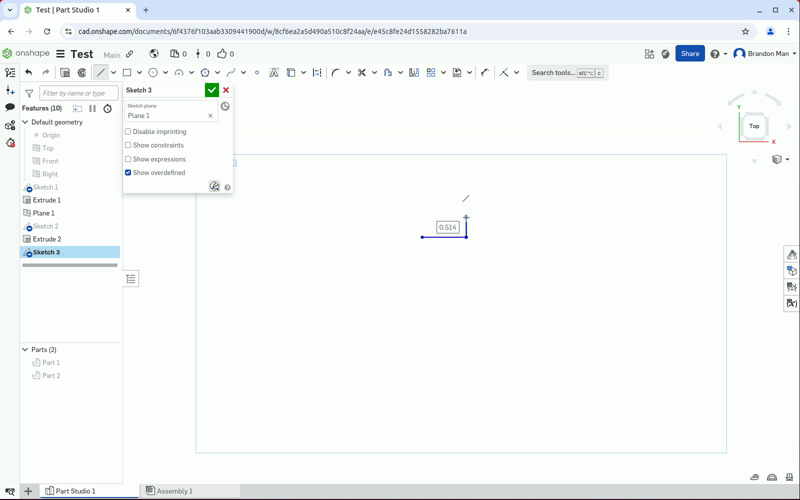
scroll(-6)
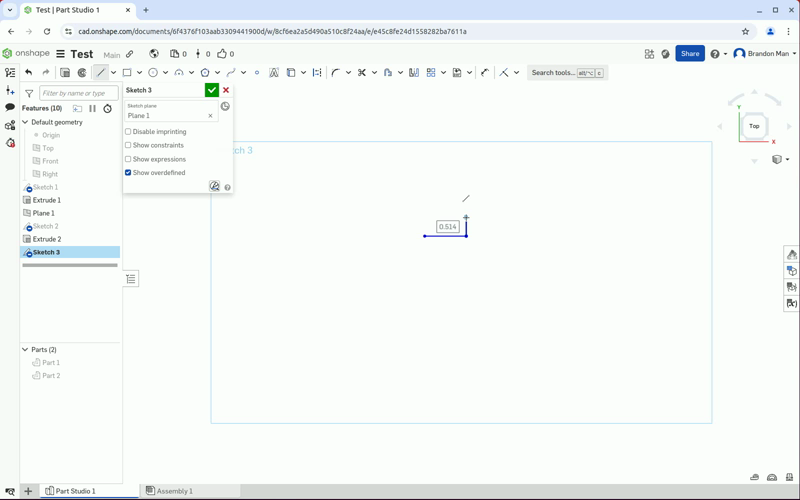
scroll(-6)
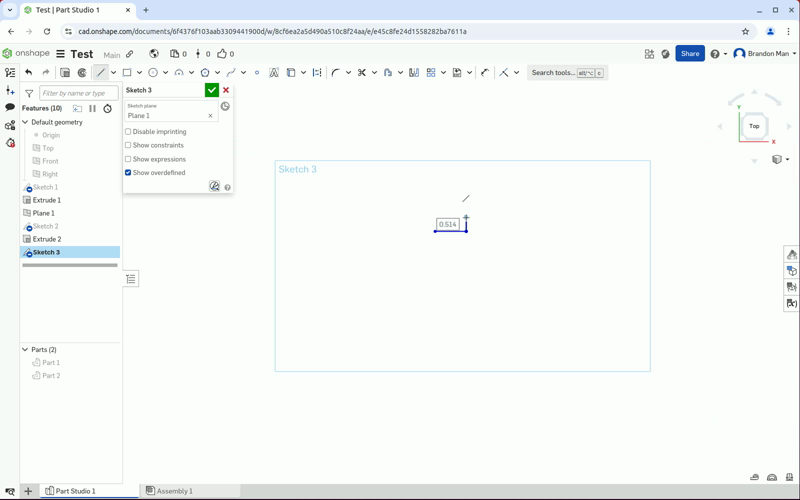
scroll(-6)
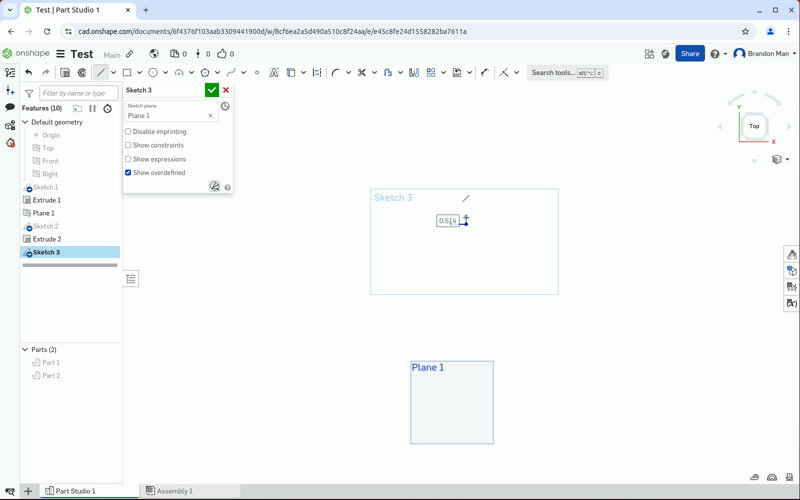
scroll(-6)
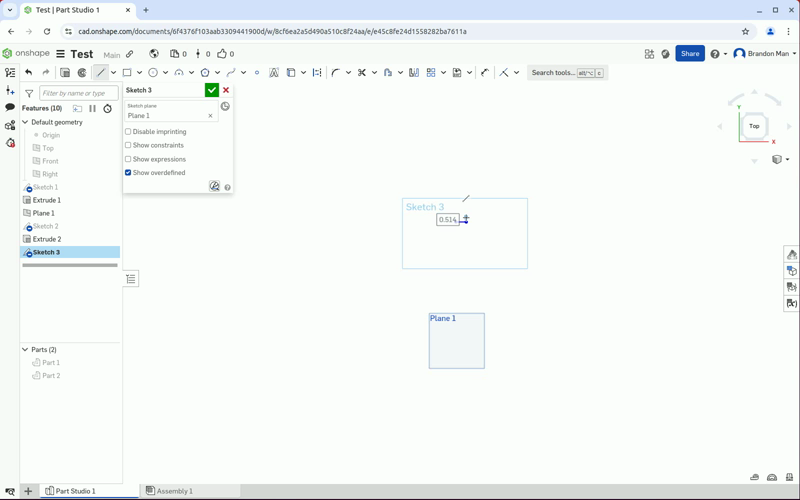
scroll(-6)
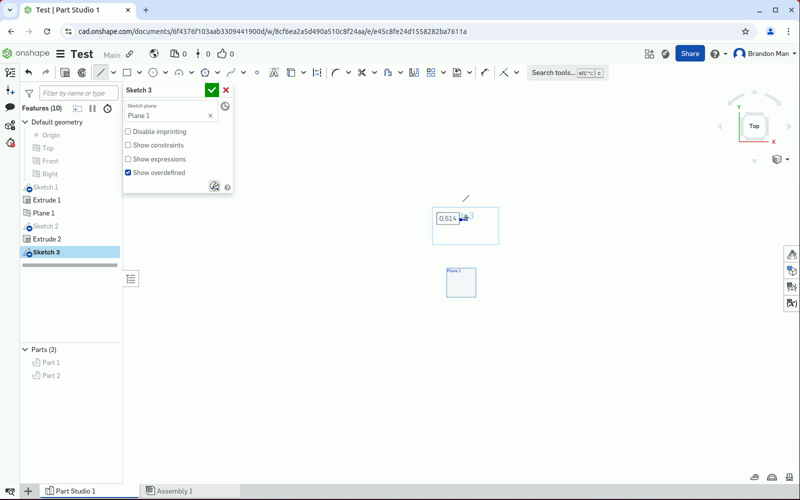
key_up(shift)
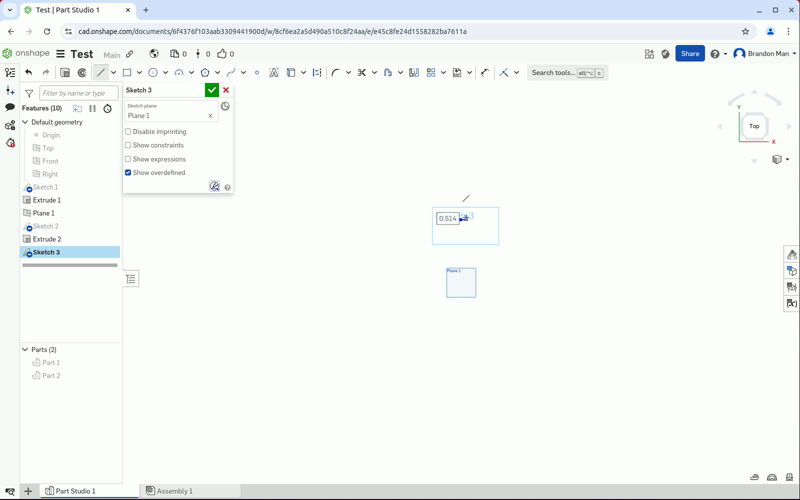
key_down(shift)
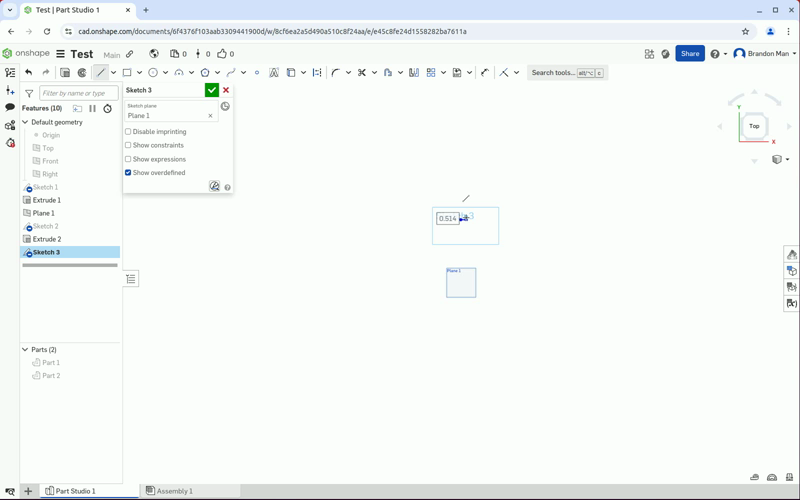
mouse_move(496, 217)
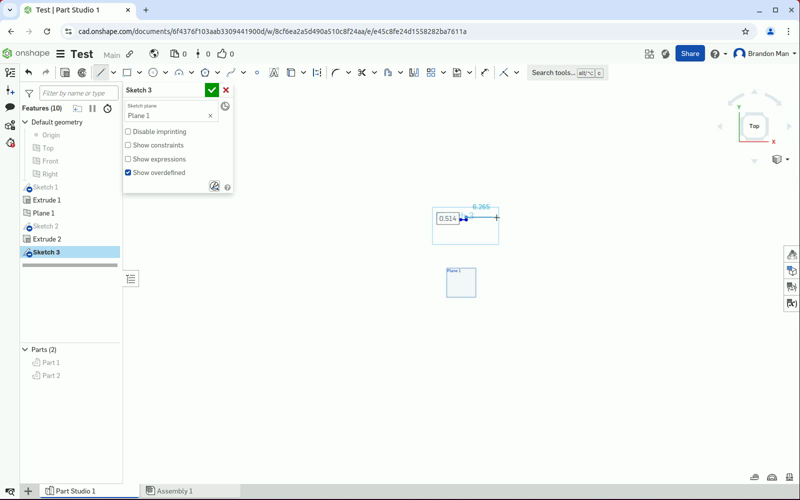
mouse_move(460, 217)
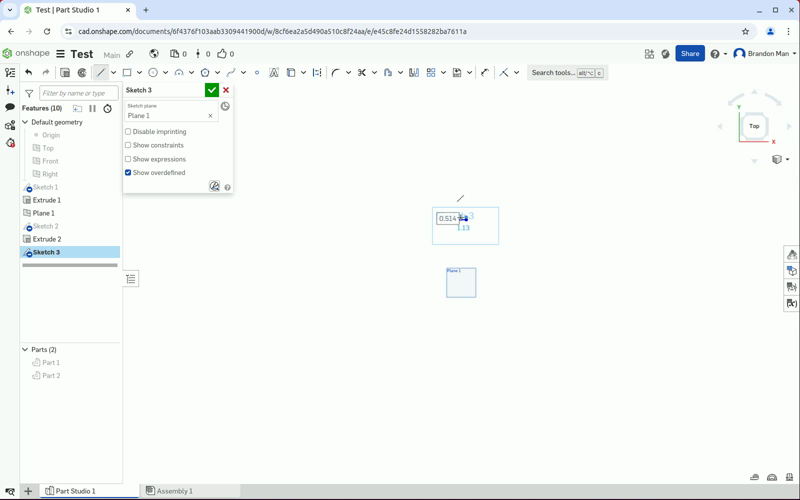
scroll(6)
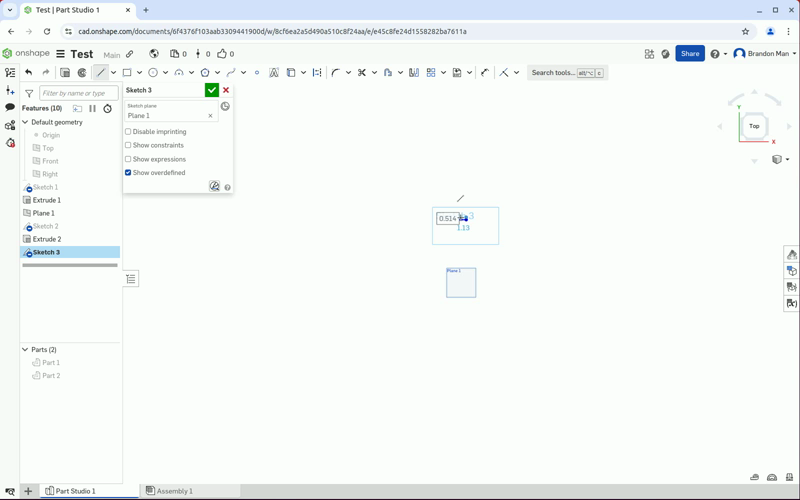
scroll(6)
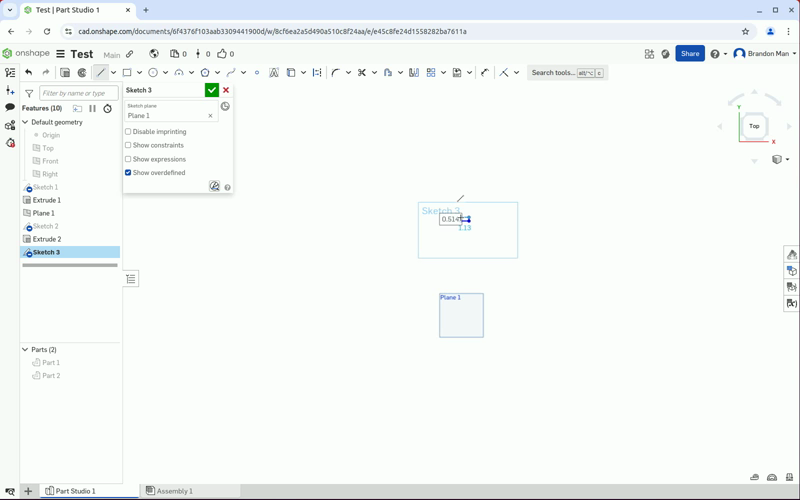
scroll(6)
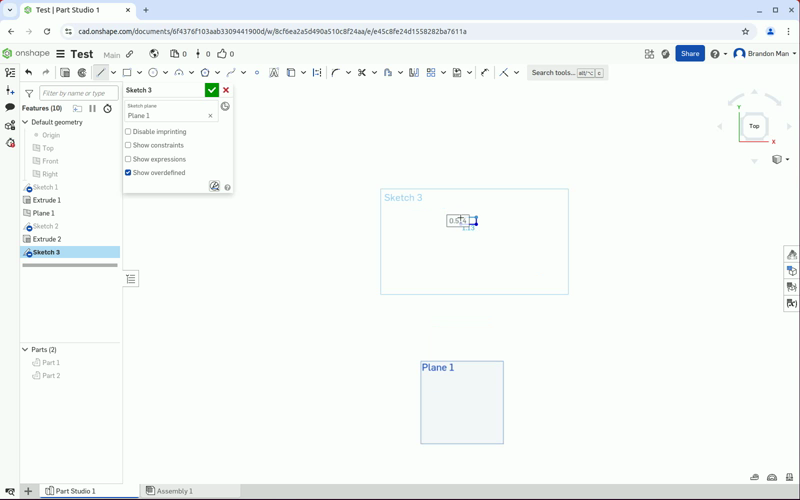
scroll(6)
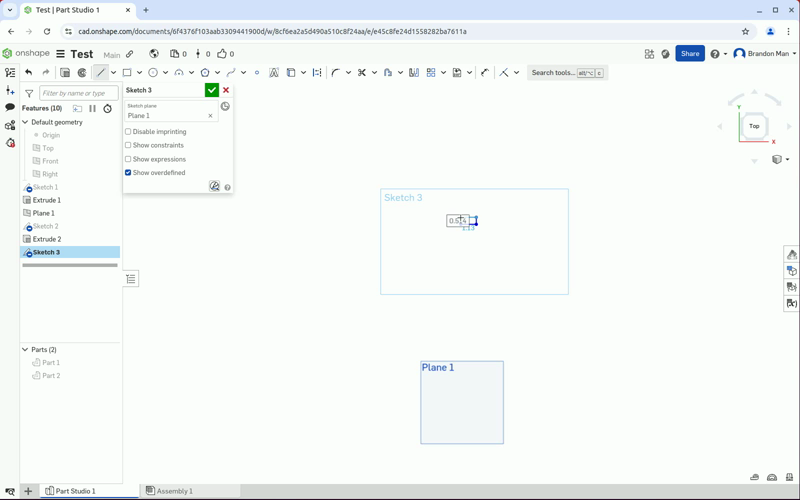
scroll(6)
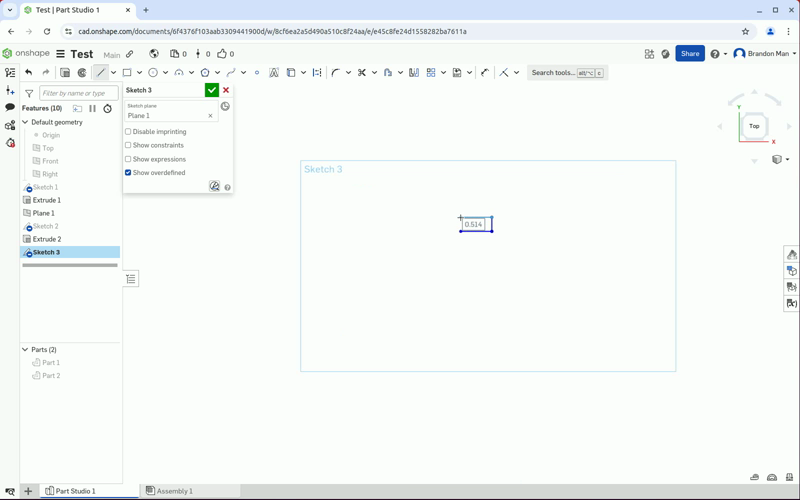
scroll(6)
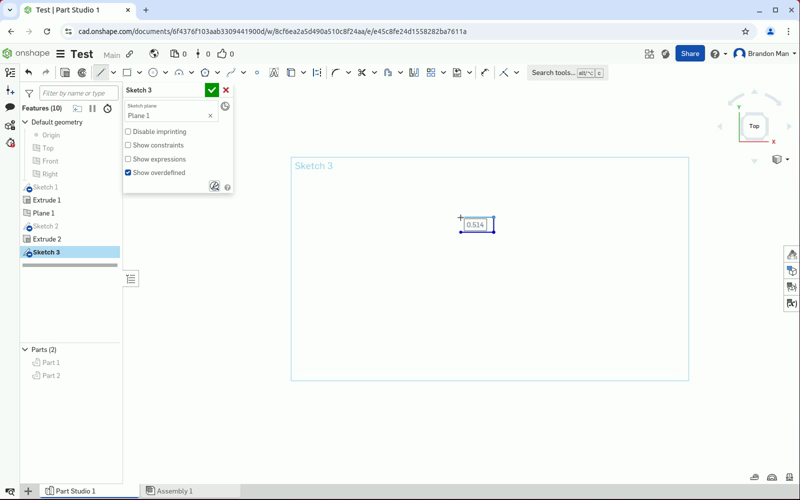
scroll(6)
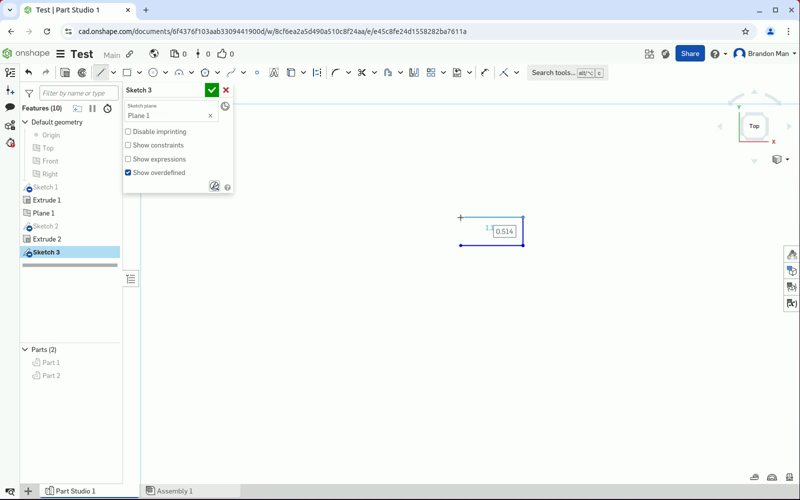
click(460, 217)
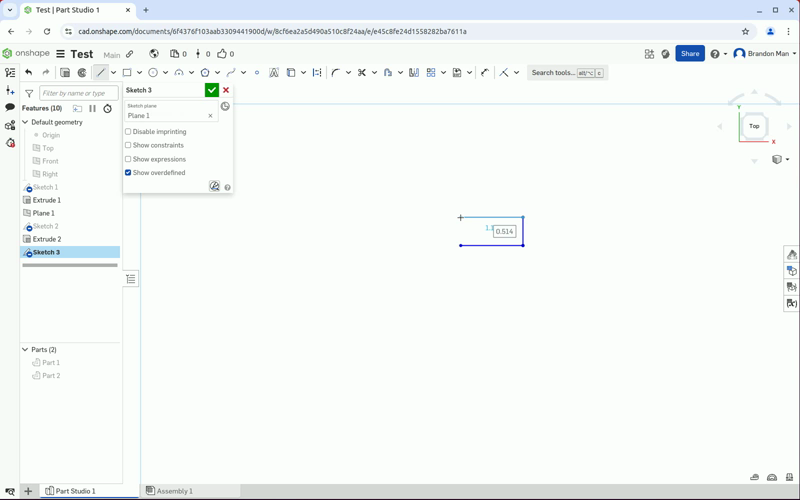
scroll(-6)
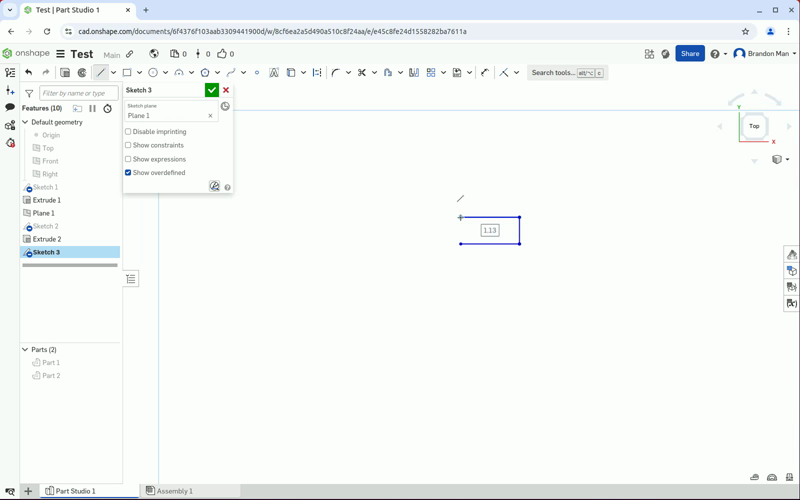
scroll(-6)
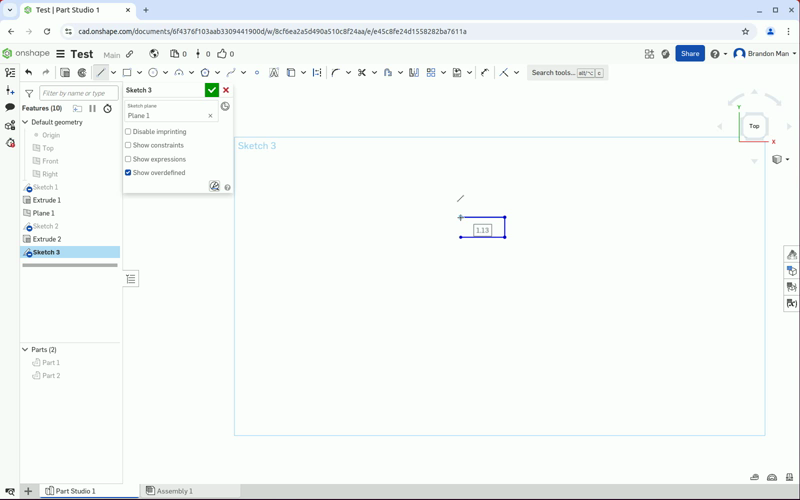
scroll(-6)
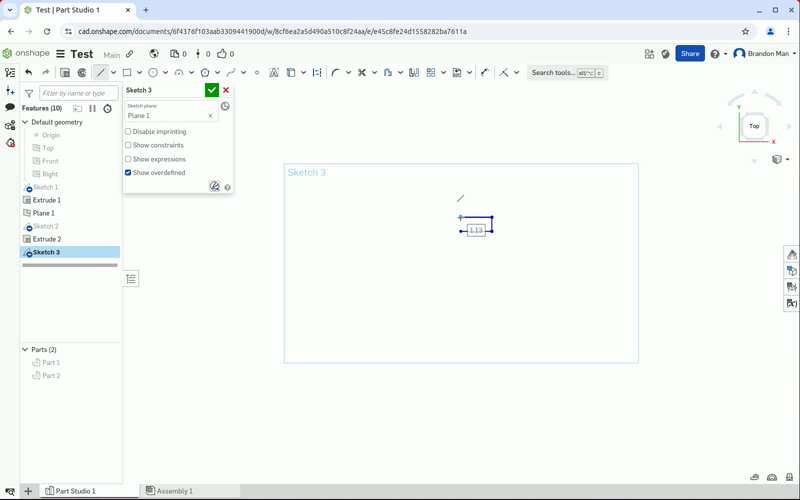
scroll(-6)
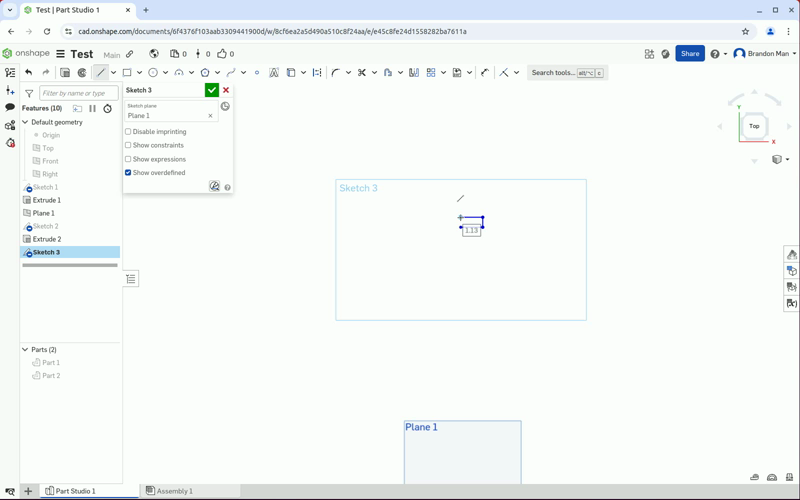
scroll(-6)
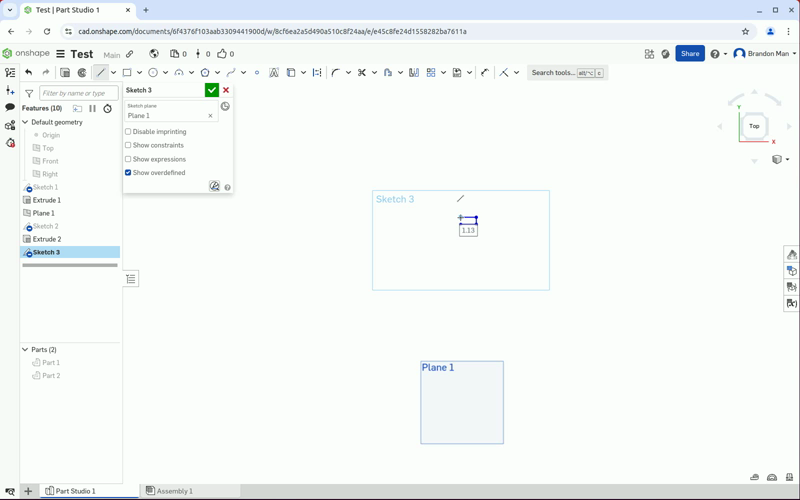
scroll(-6)
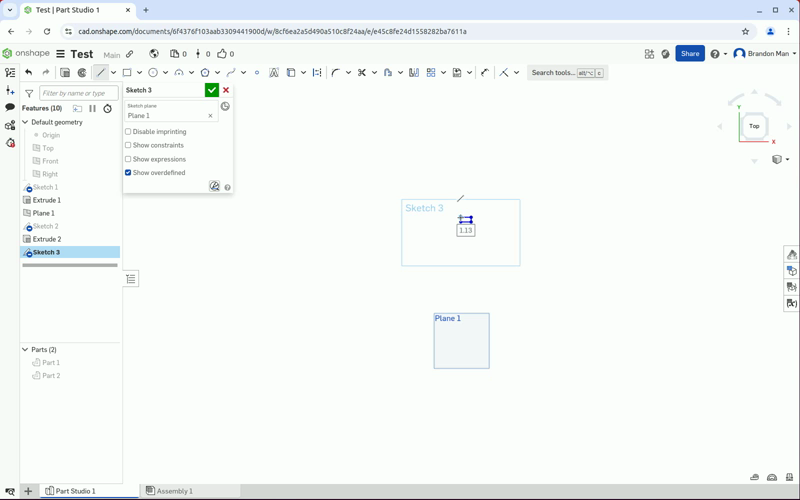
scroll(-6)
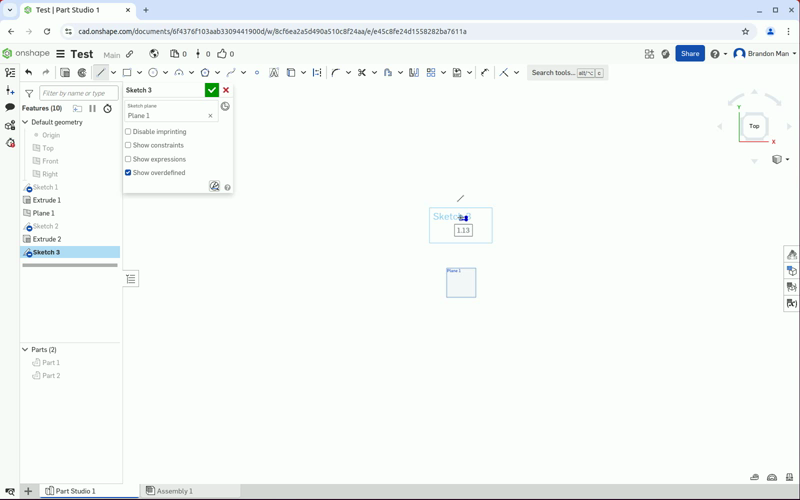
key_up(shift)
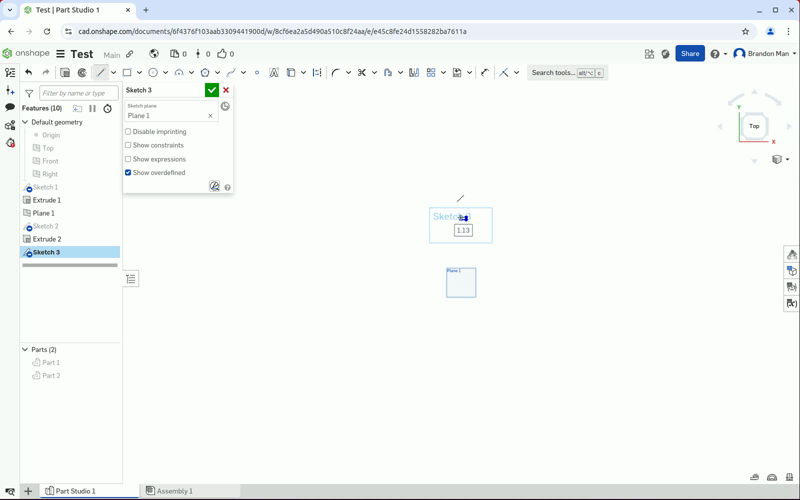
mouse_move(490, 217)
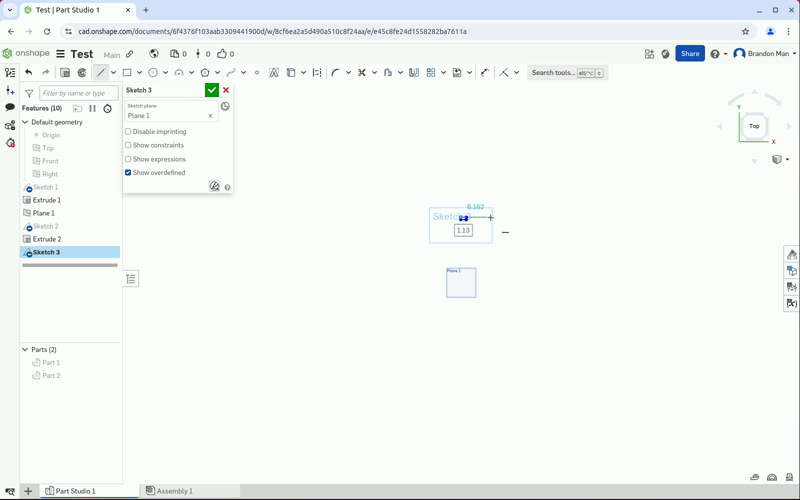
key_down(shift)
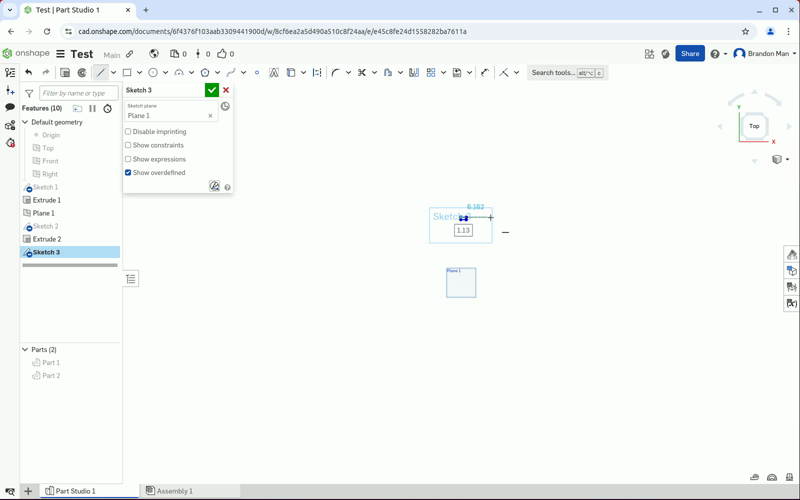
mouse_move(460, 219)
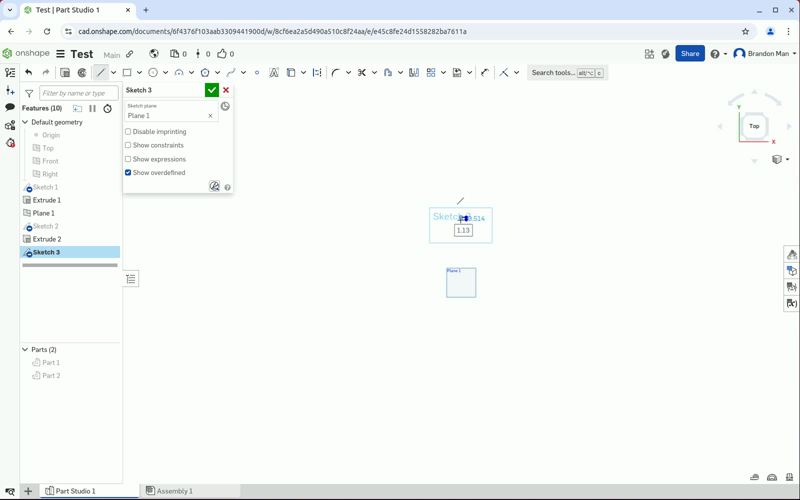
scroll(6)
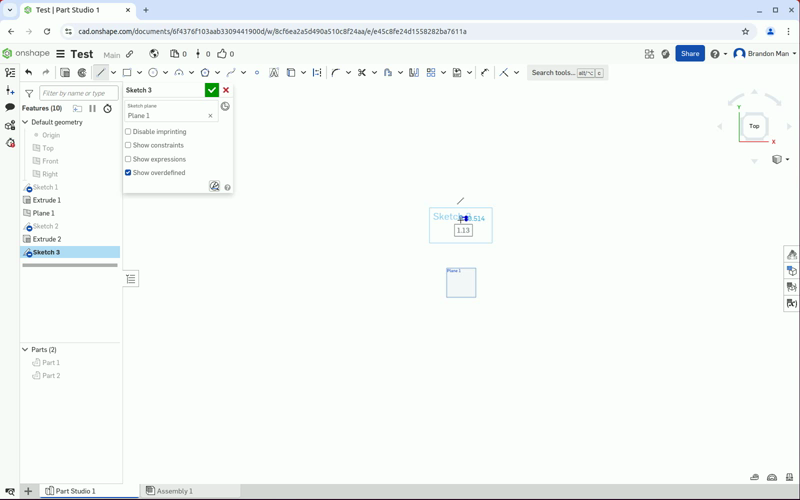
scroll(6)
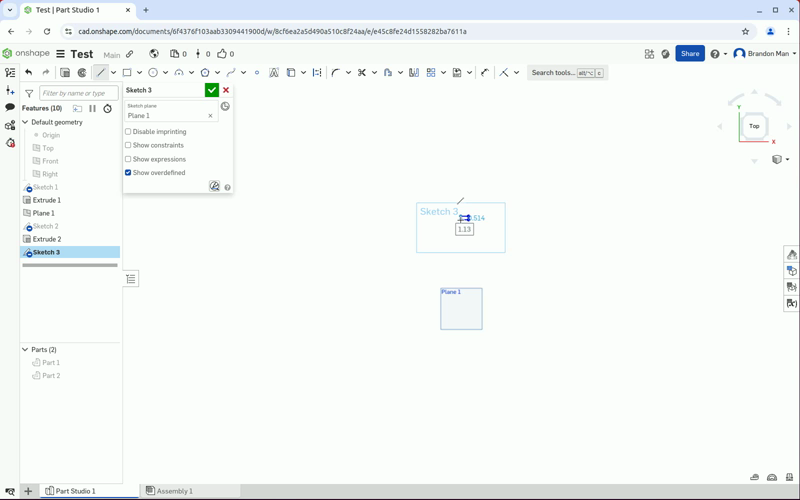
scroll(6)
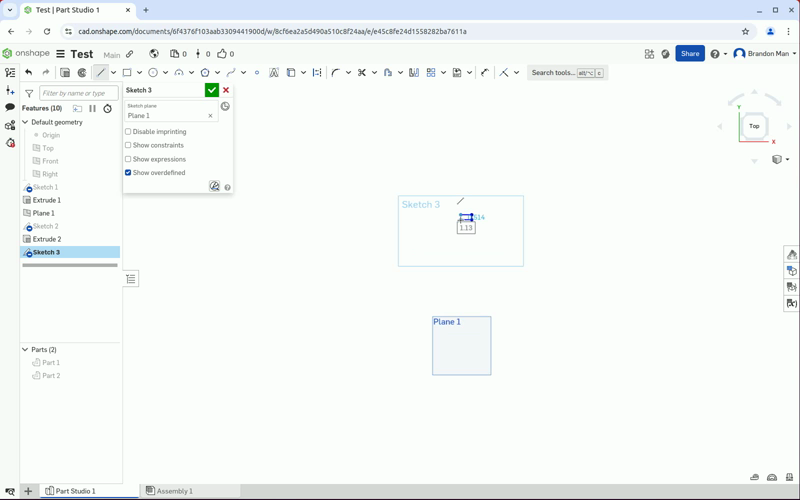
scroll(6)
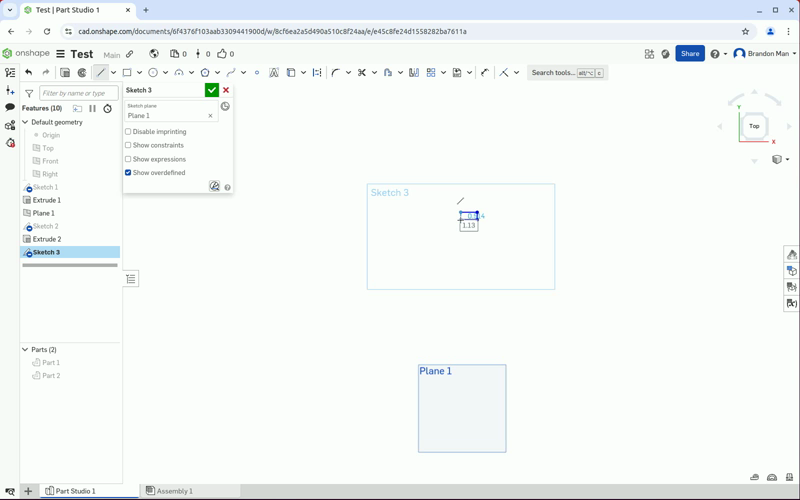
scroll(6)
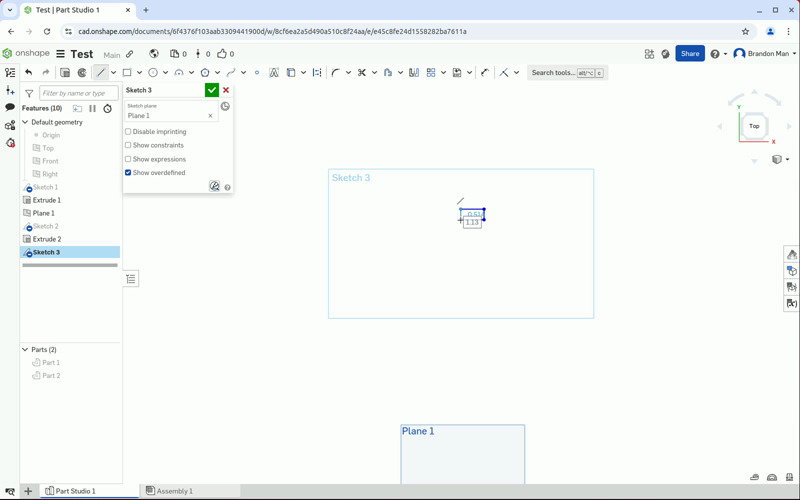
scroll(6)
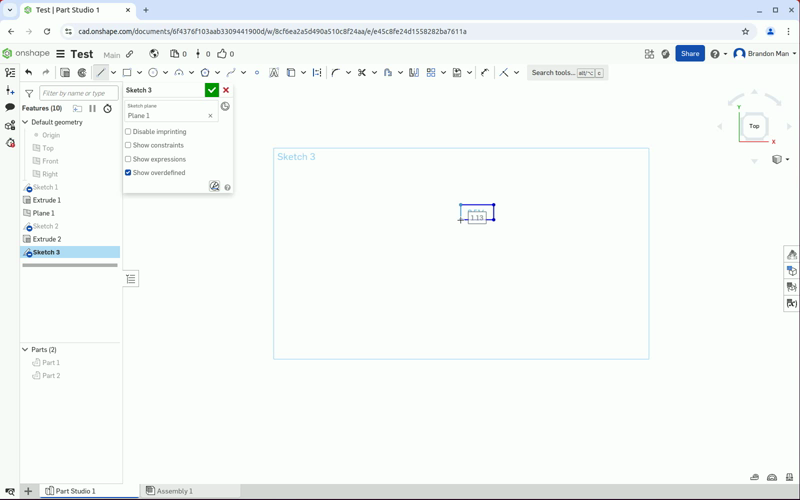
scroll(6)
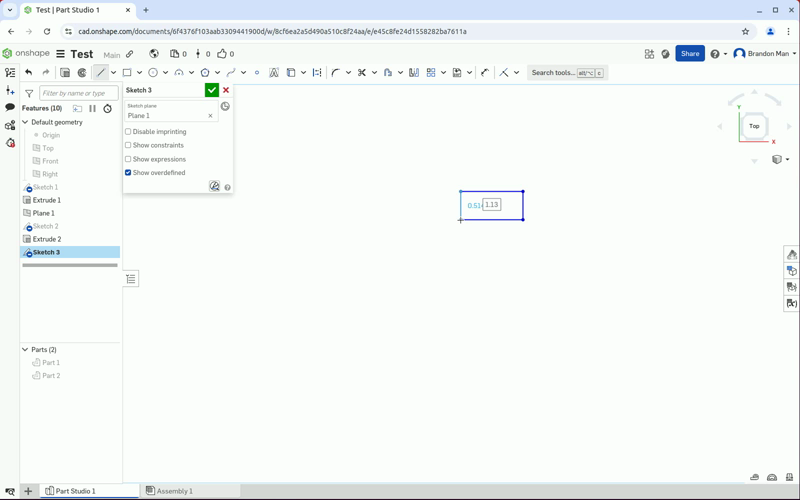
key_up(shift)
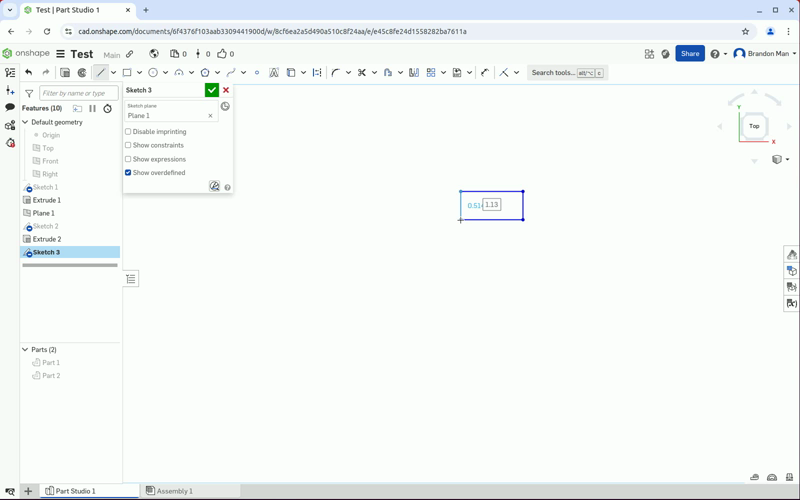
click(460, 219)
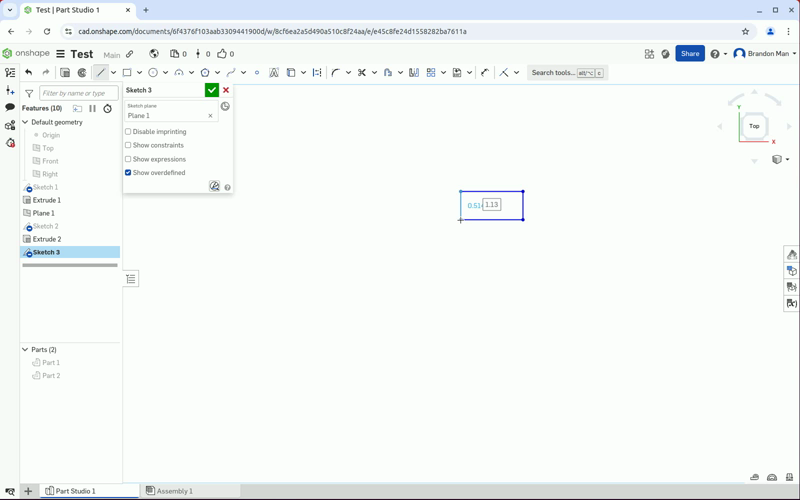
scroll(-6)
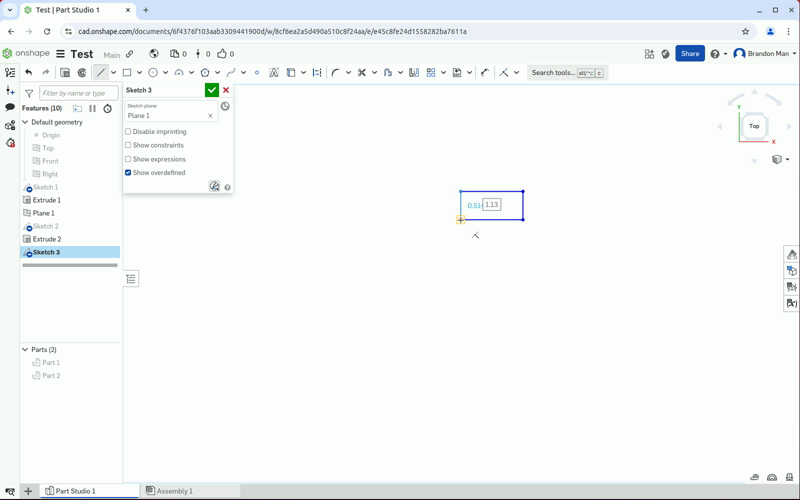
scroll(-6)
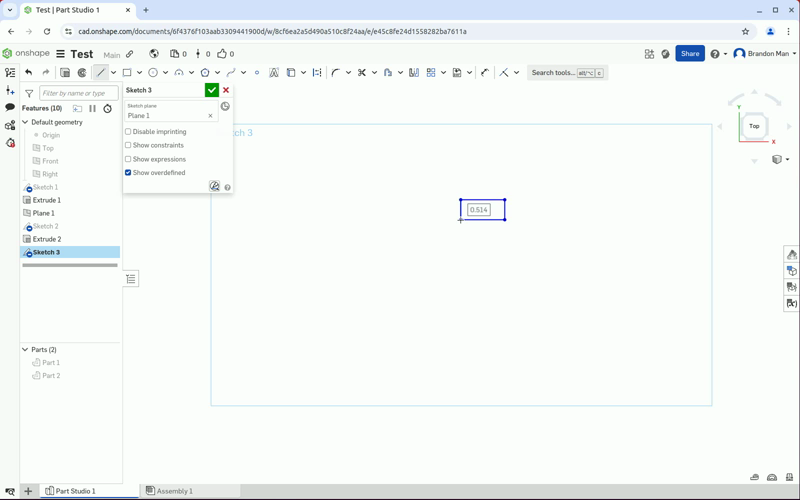
scroll(-6)
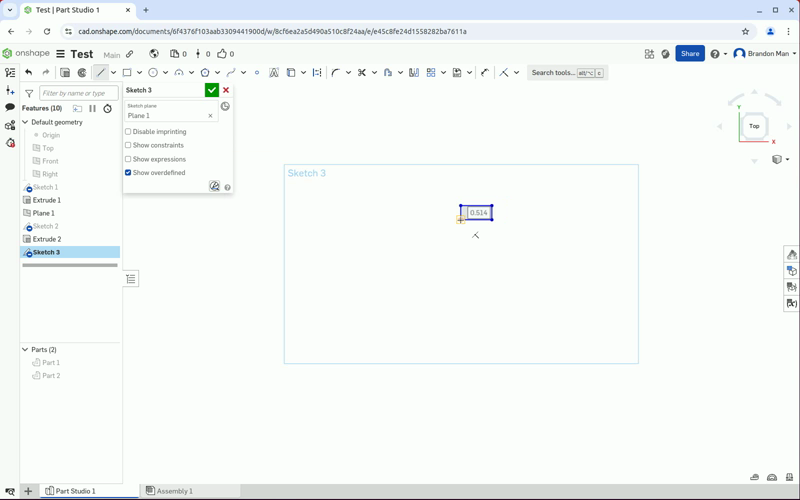
scroll(-6)
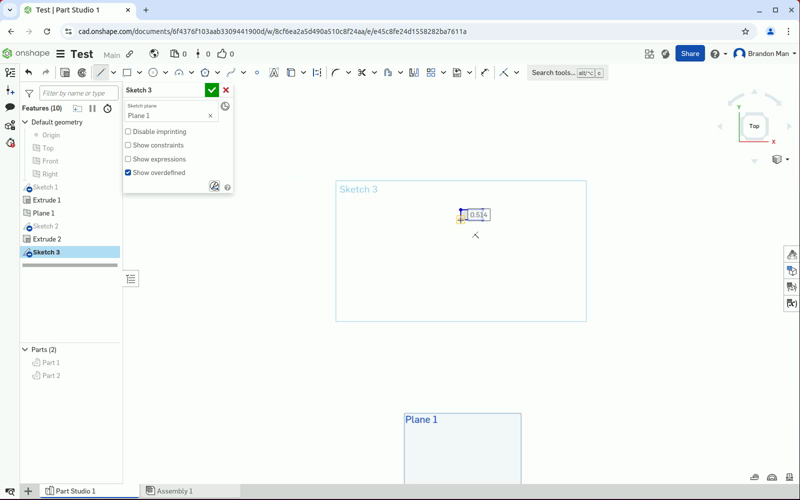
scroll(-6)
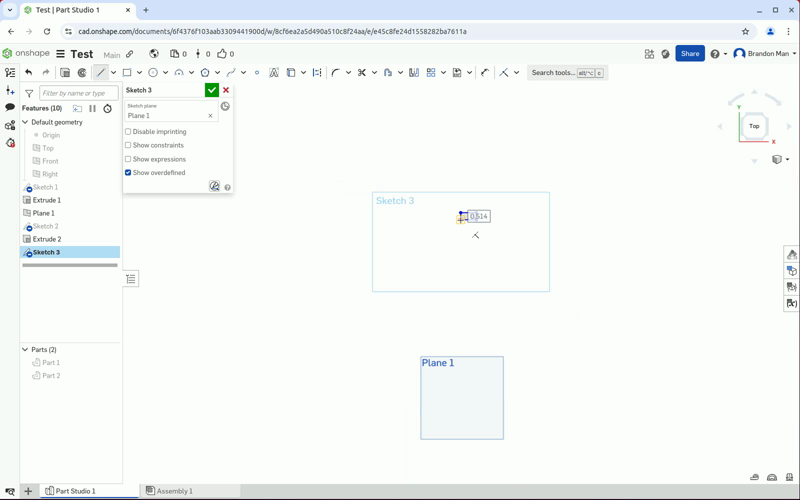
scroll(-6)
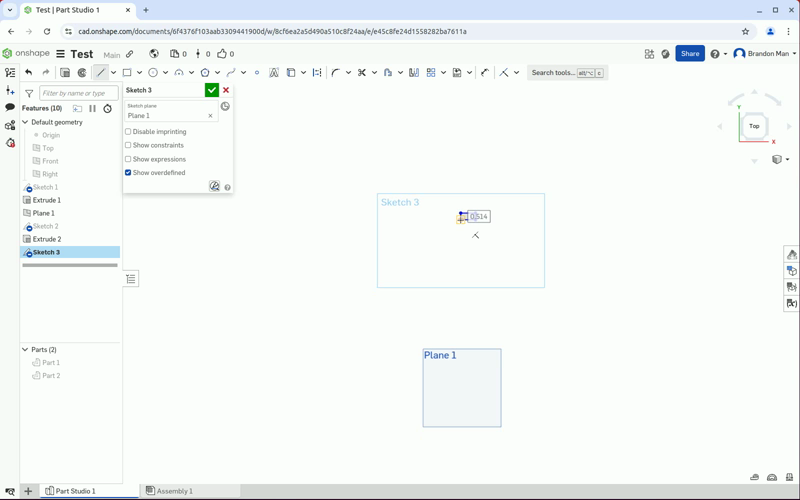
scroll(-6)
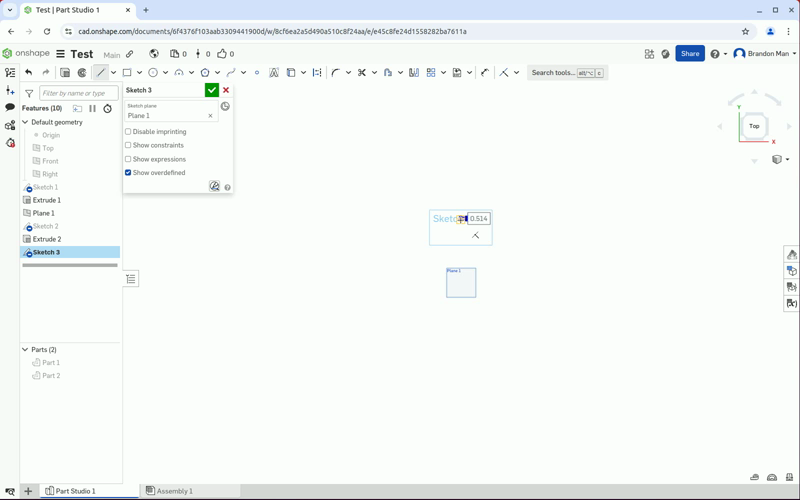
key(esc)
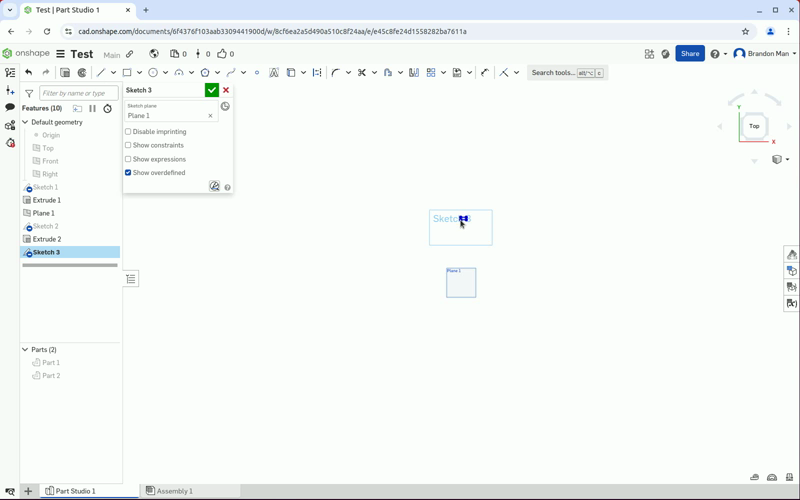
mouse_move(463, 219)
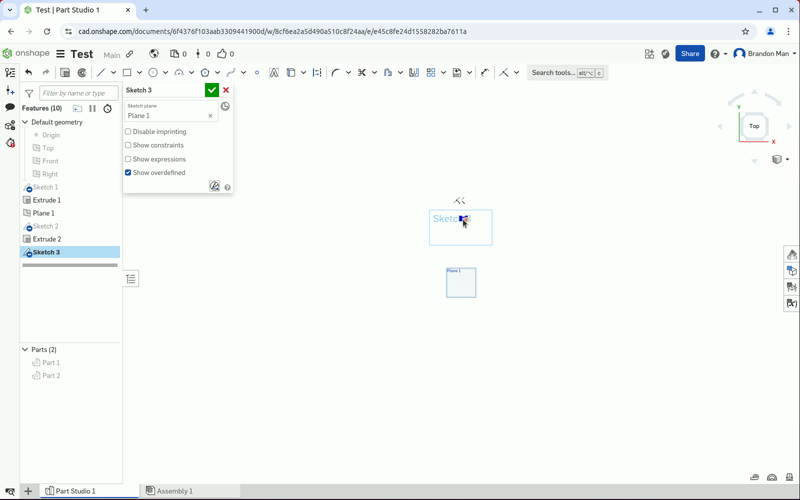
scroll(6)
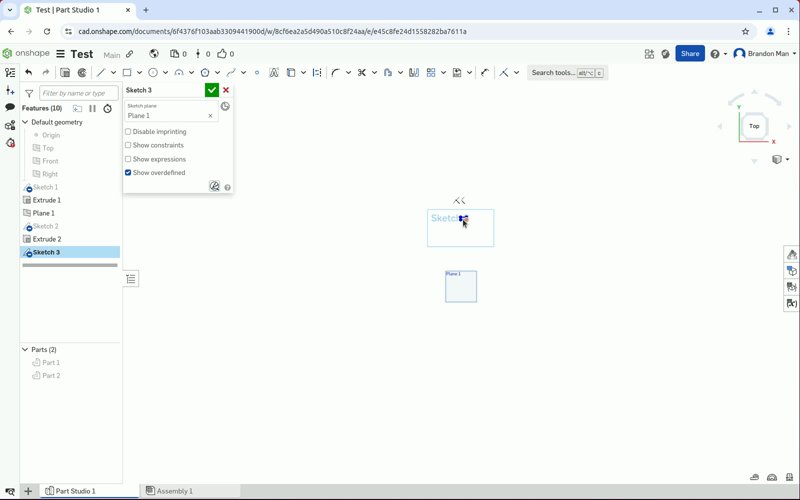
scroll(6)
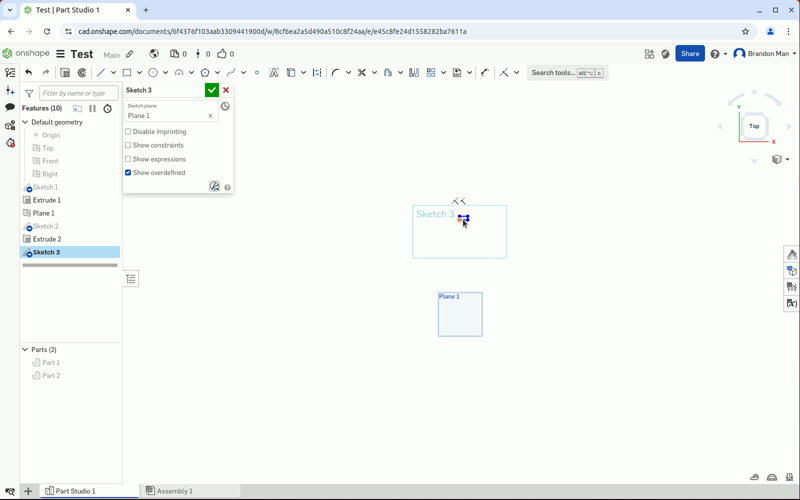
scroll(6)
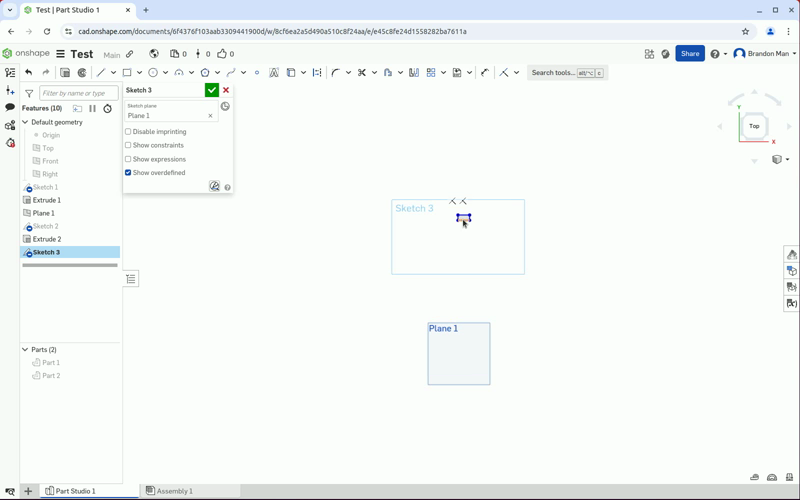
scroll(6)
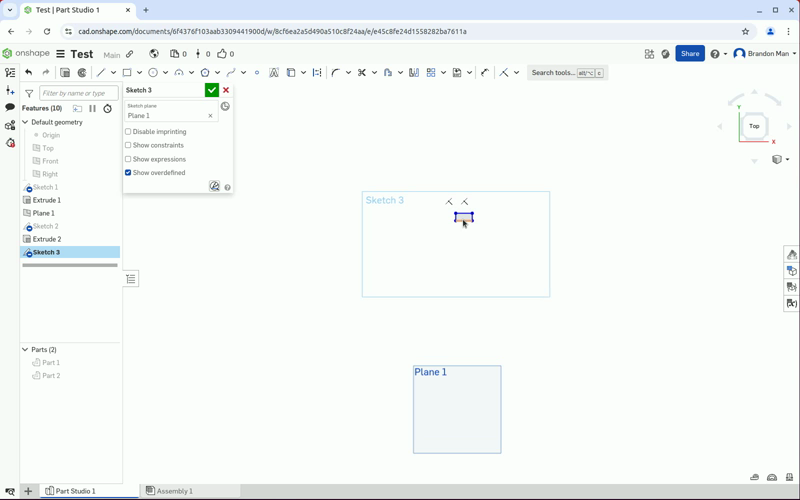
scroll(6)
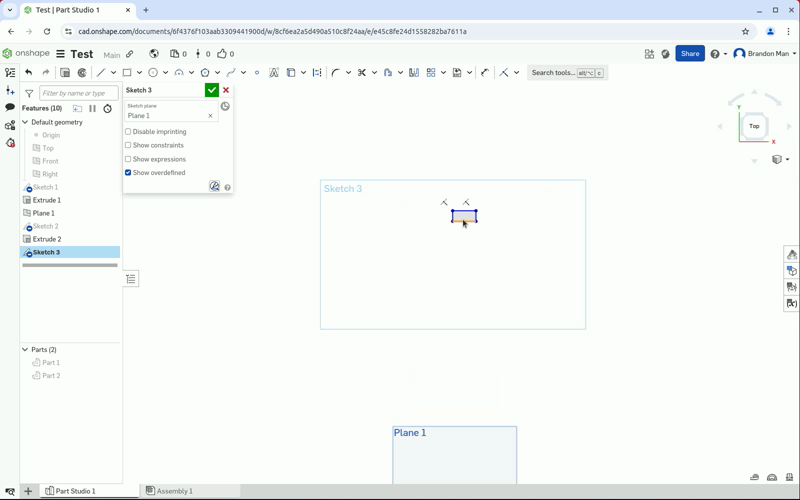
scroll(6)
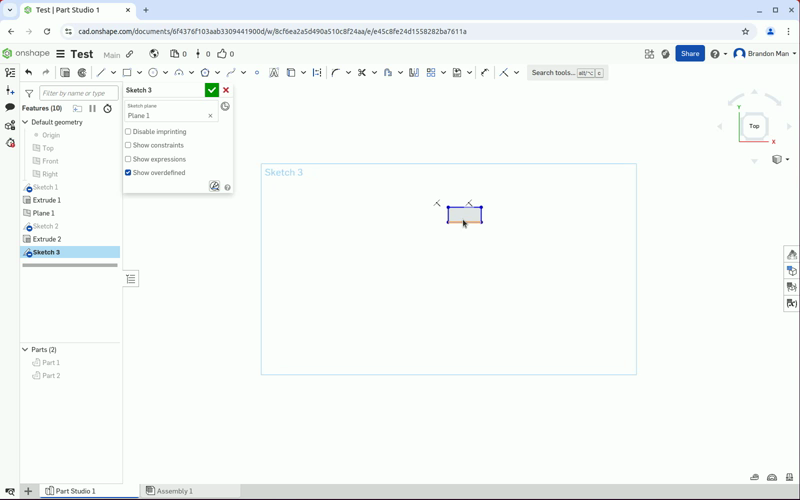
scroll(6)
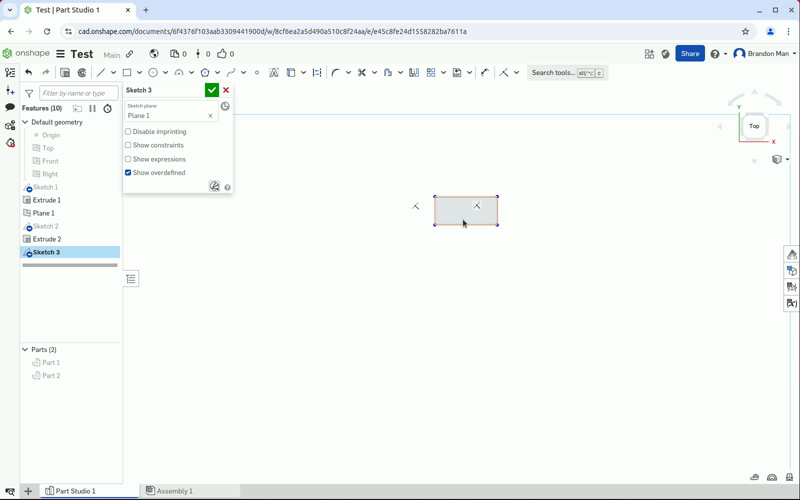
click(463, 219)
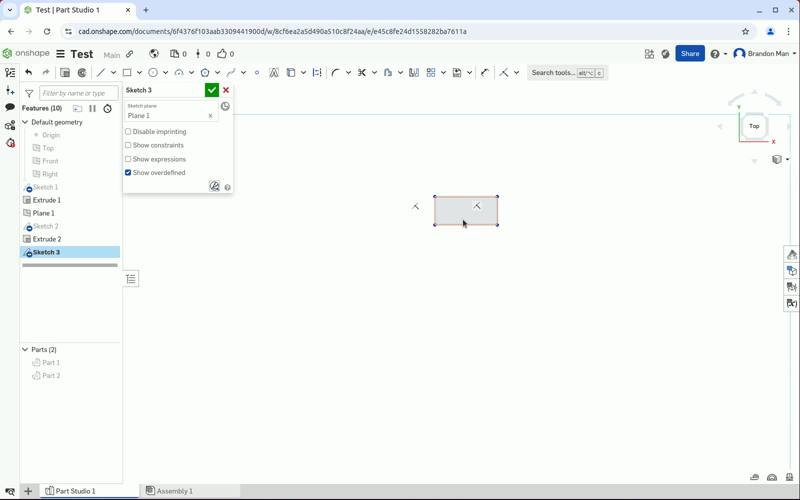
scroll(-6)
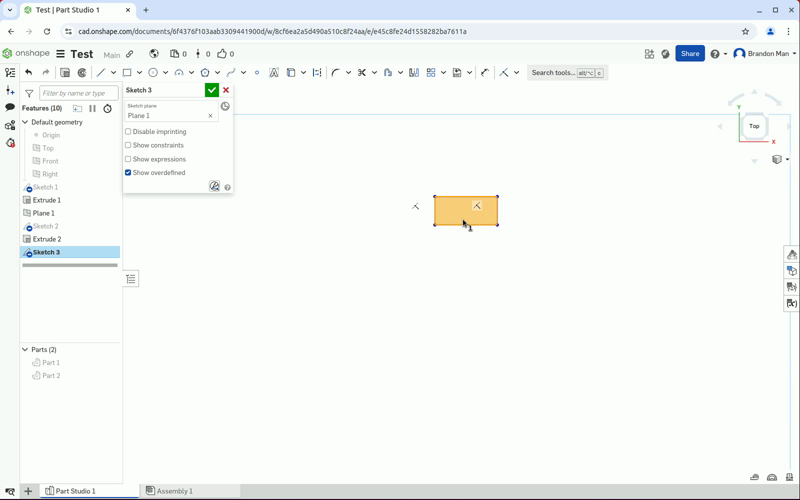
scroll(-6)
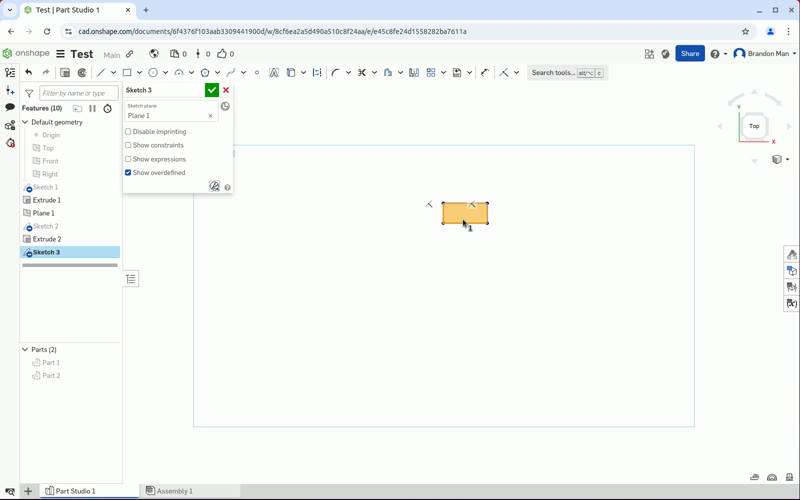
scroll(-6)
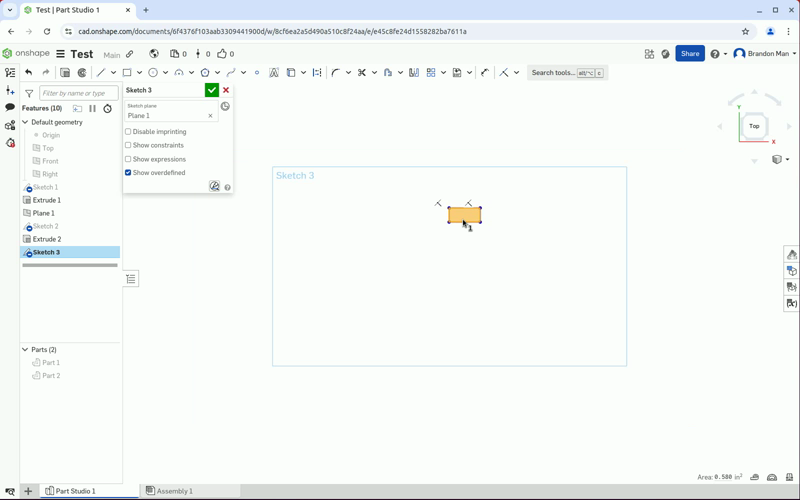
scroll(-6)
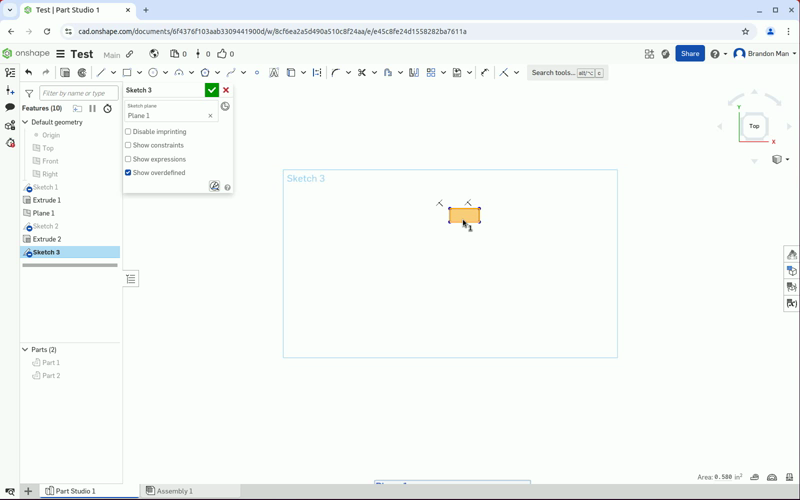
scroll(-6)
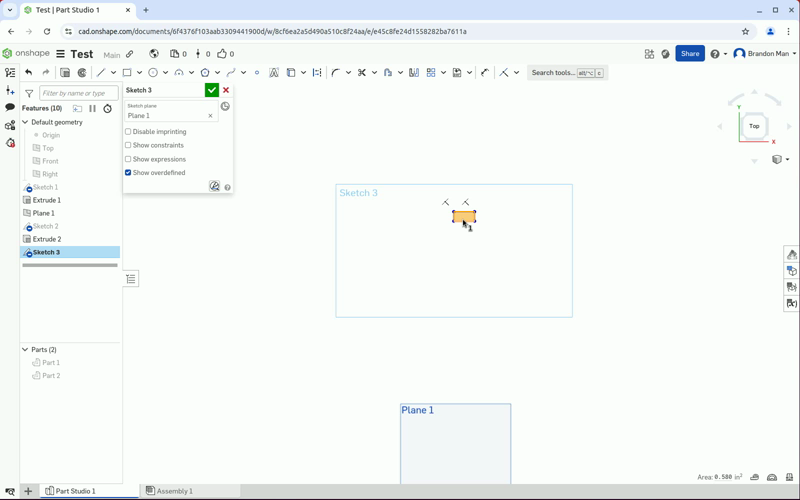
scroll(-6)
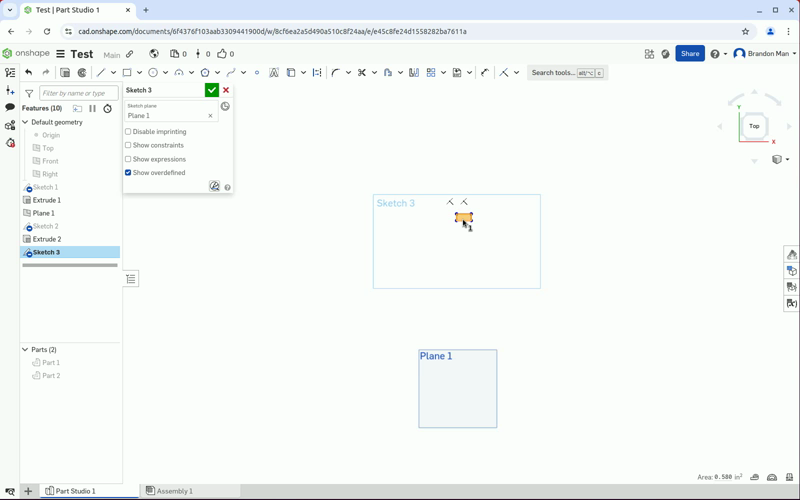
scroll(-6)
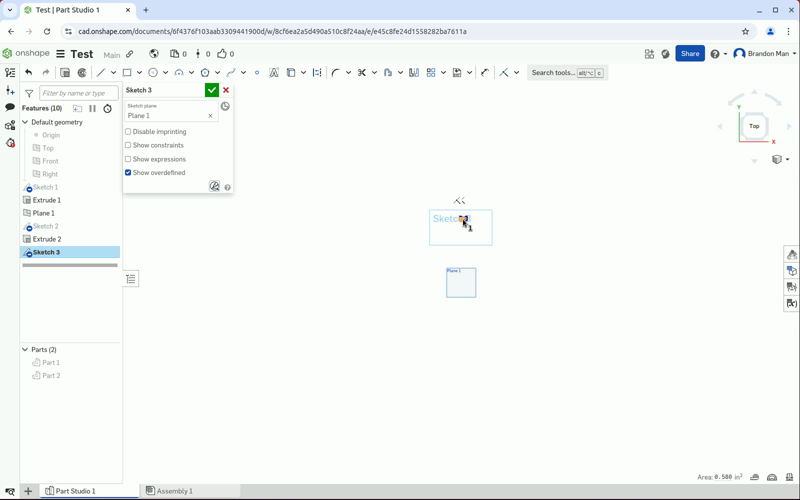
mouse_move(73, 352)
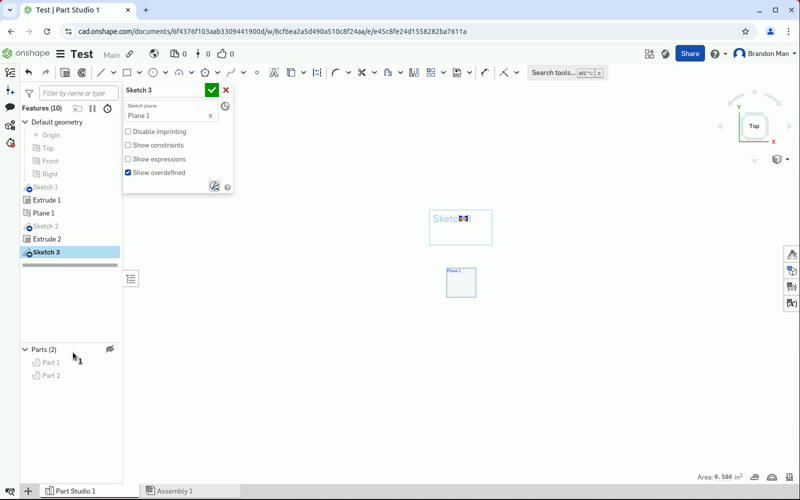
key(shift+y)
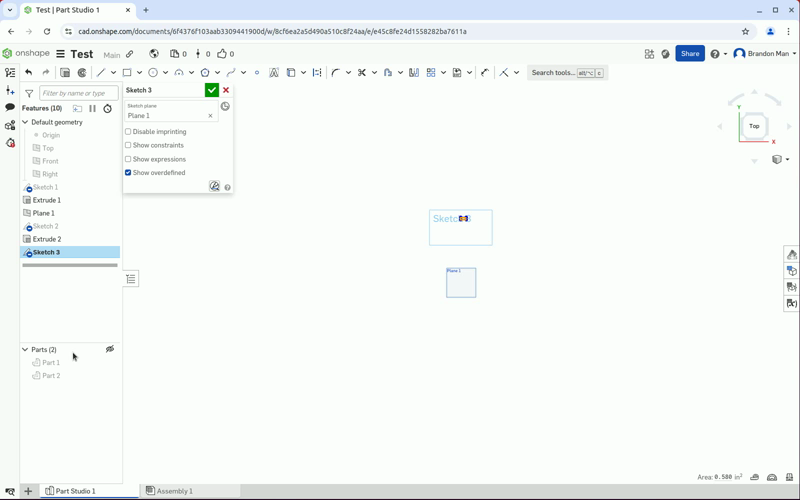
key(shift+e)
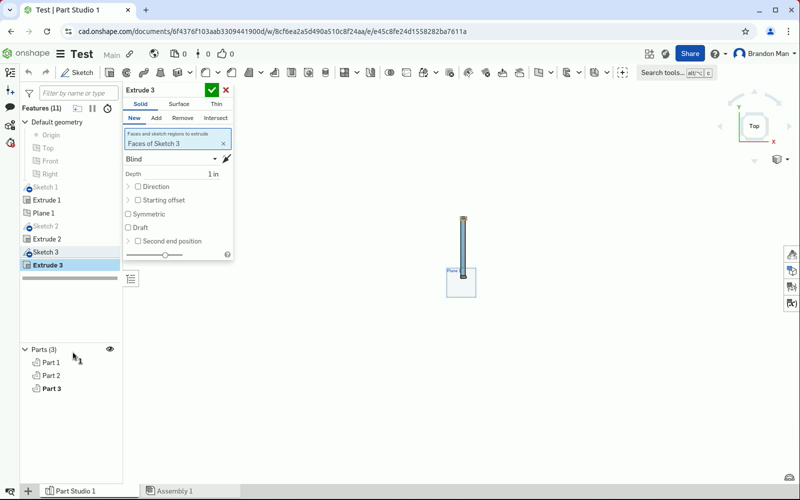
mouse_move(143, 106)
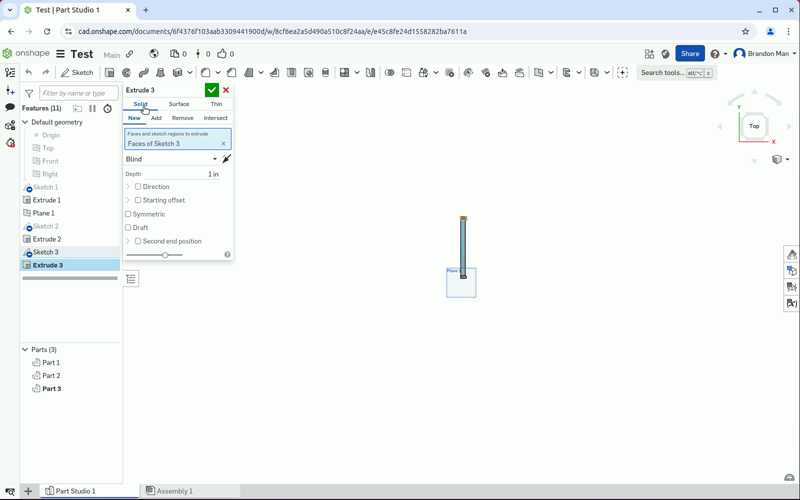
click(143, 106)
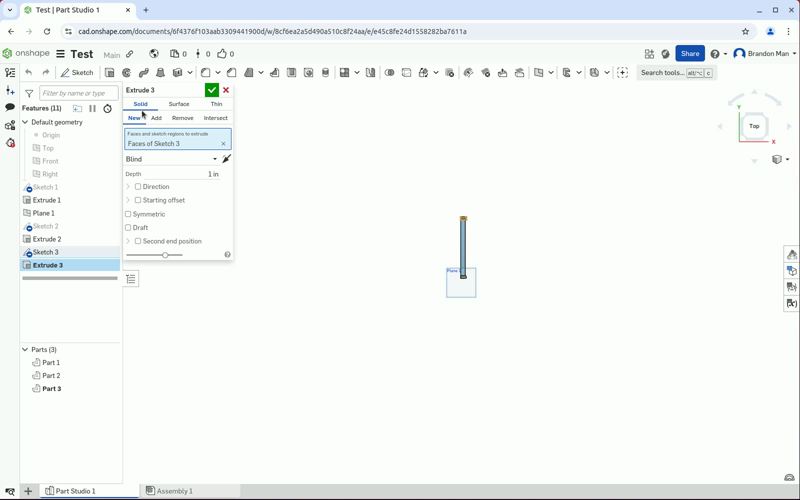
mouse_move(137, 120)
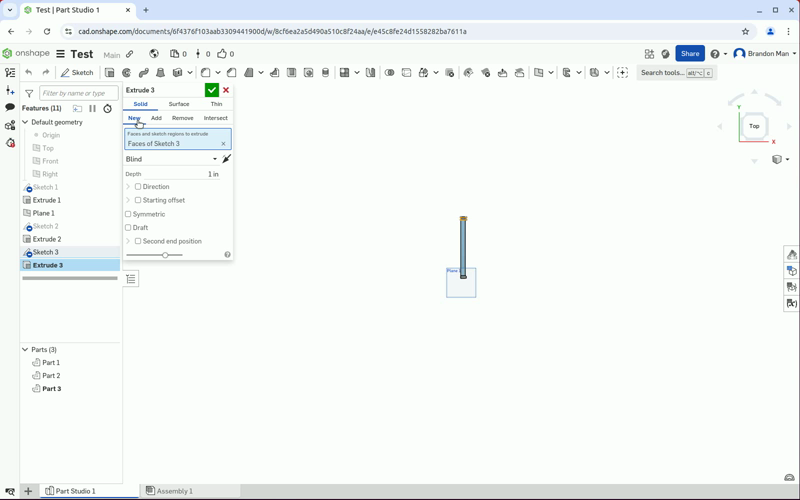
click(137, 120)
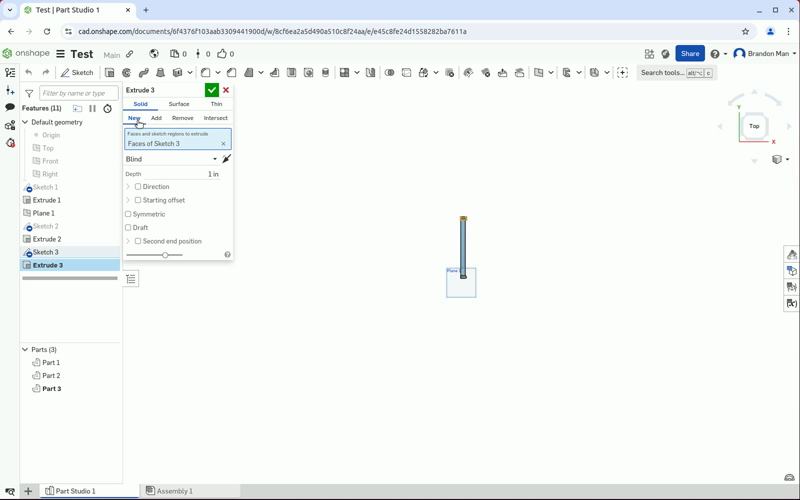
key(tab, 4)
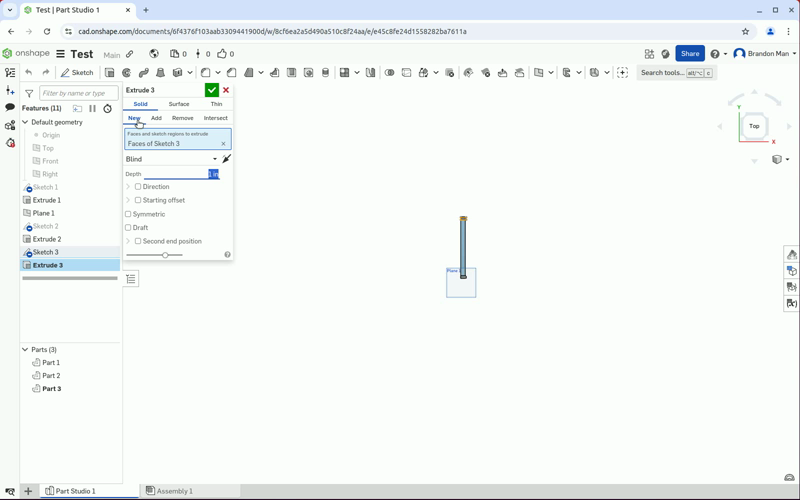
text(26.237)
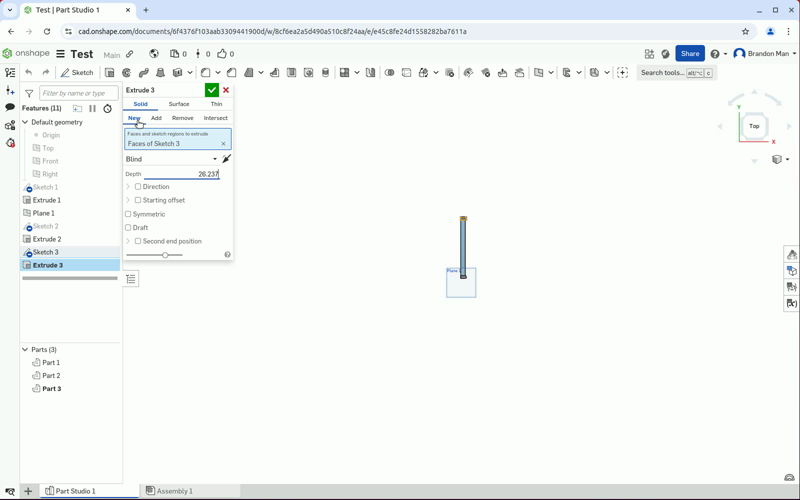
key(enter)
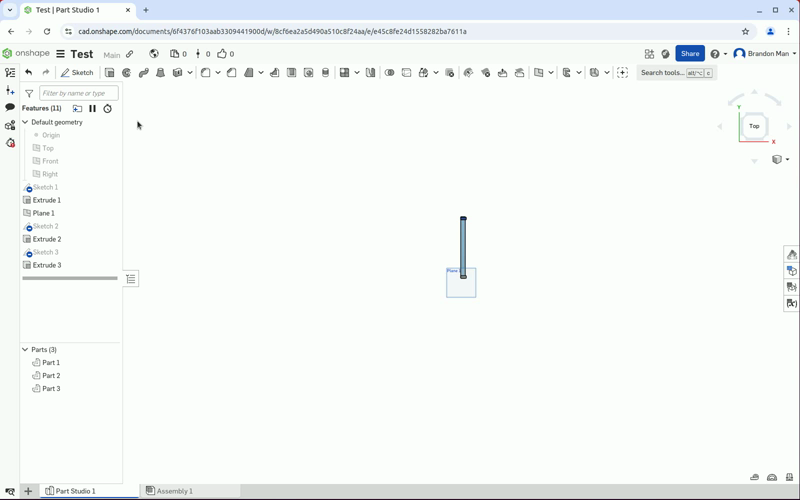
key(shift+h)
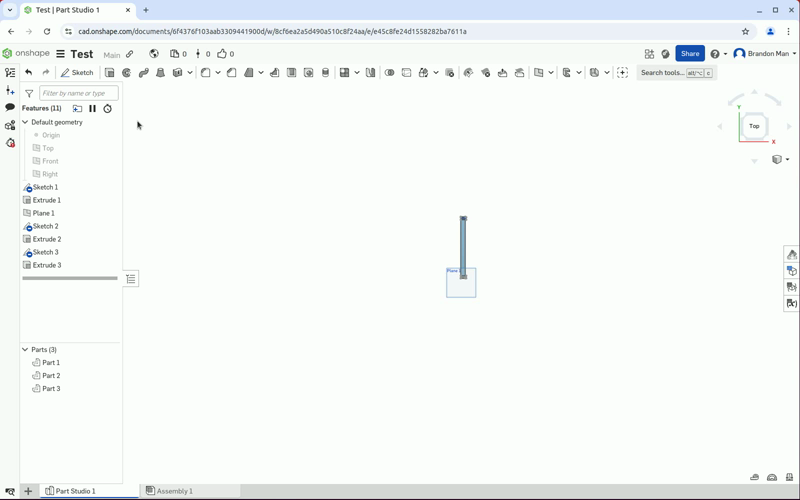
key(shift+h)
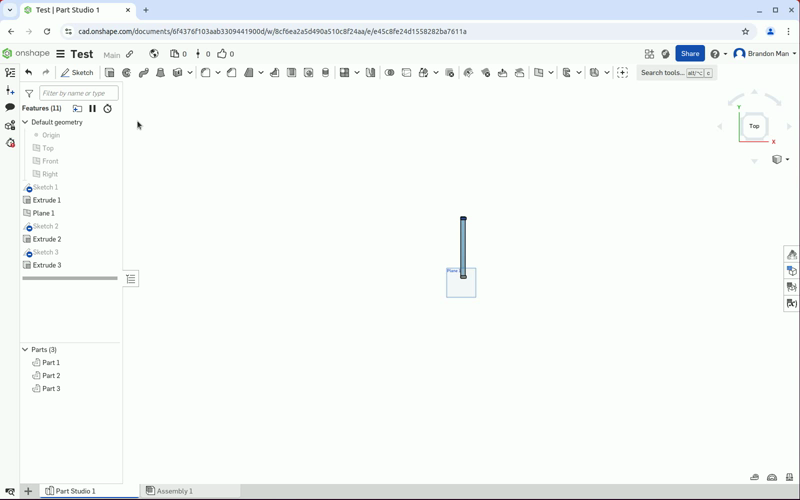
mouse_move(73, 189)
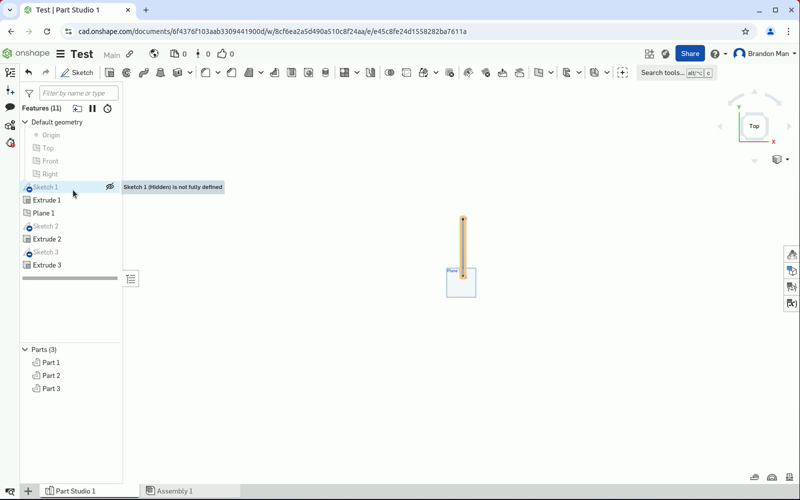
click(73, 189)
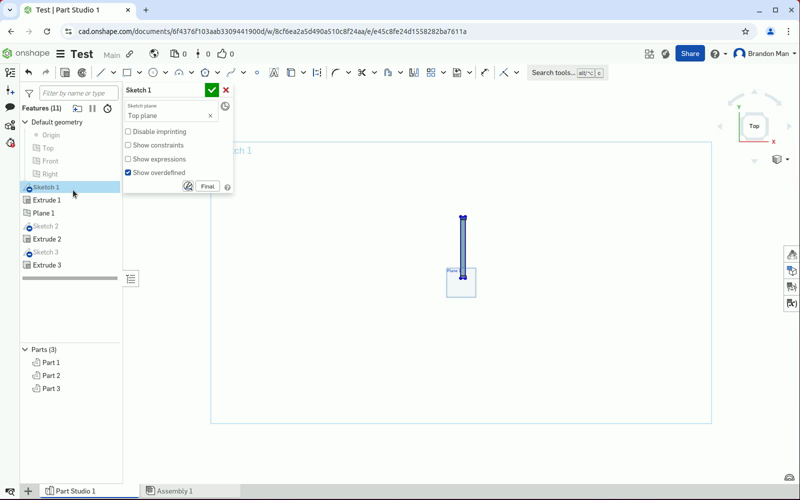
mouse_move(229, 92)
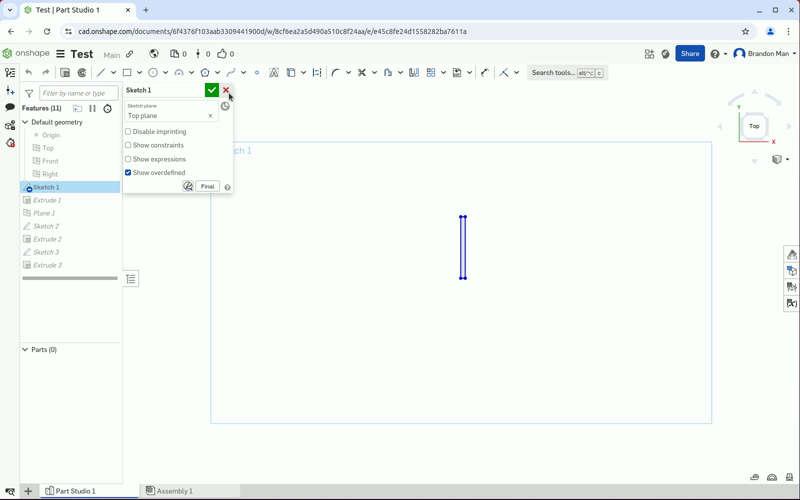
click(229, 92)
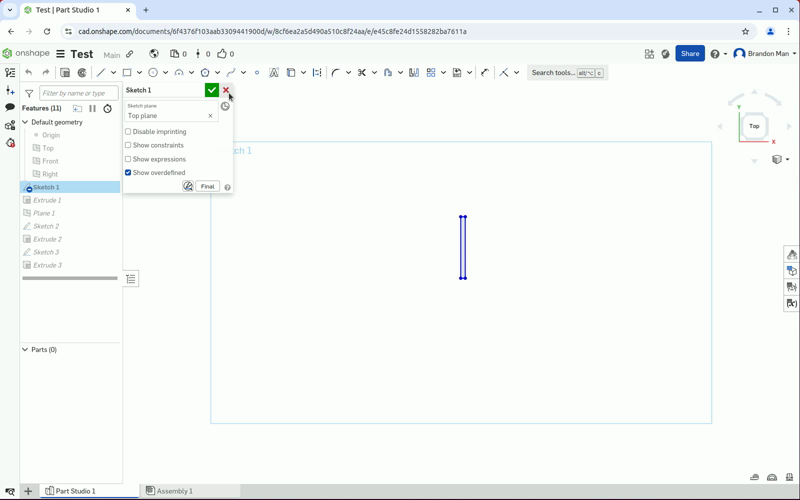
key(shift+s)
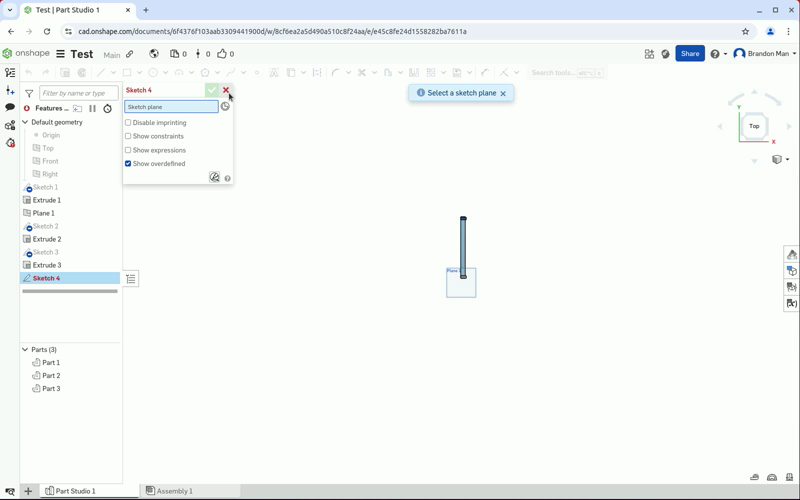
mouse_move(73, 215)
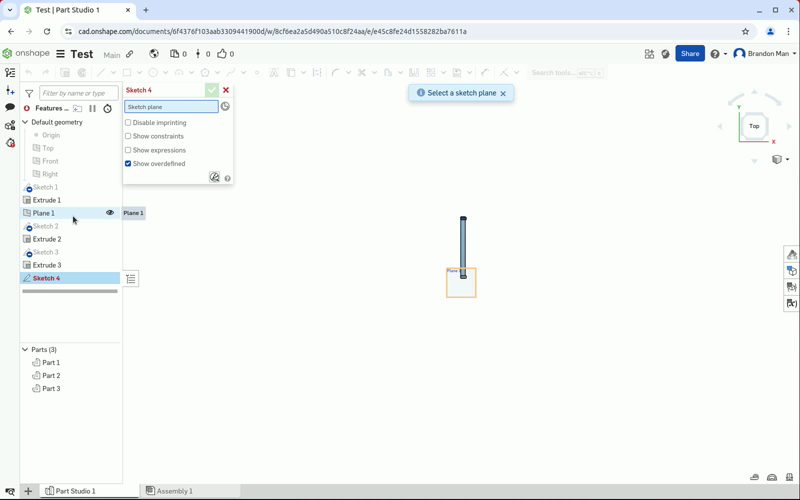
click(73, 215)
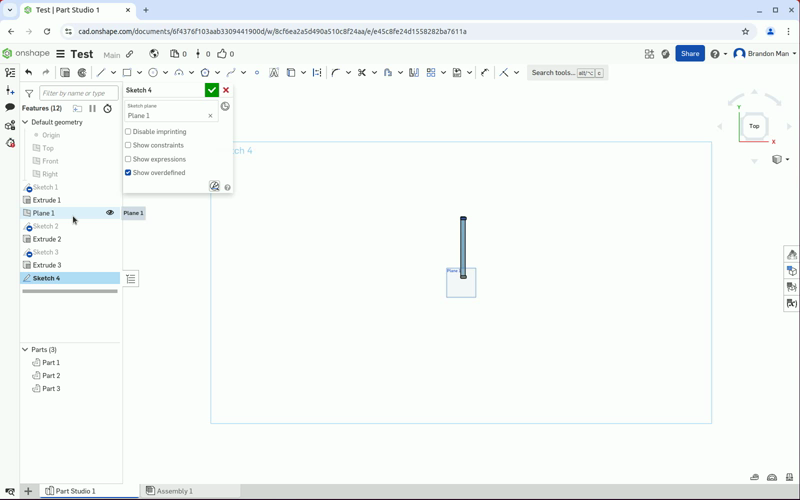
mouse_move(73, 352)
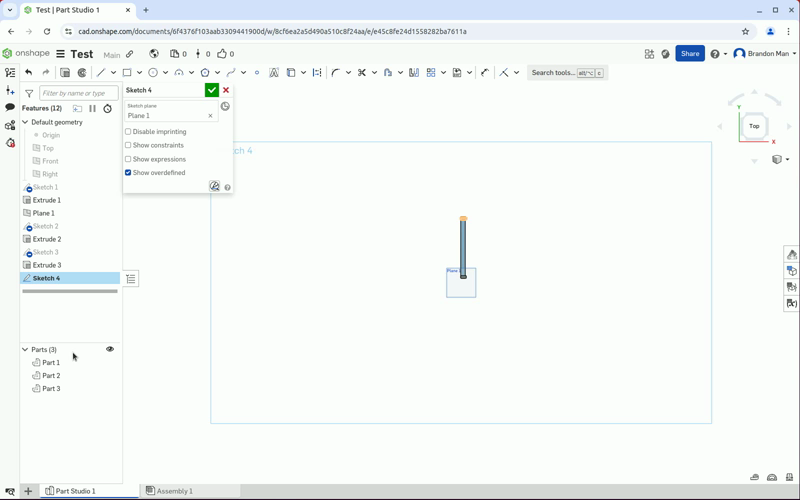
key(y)
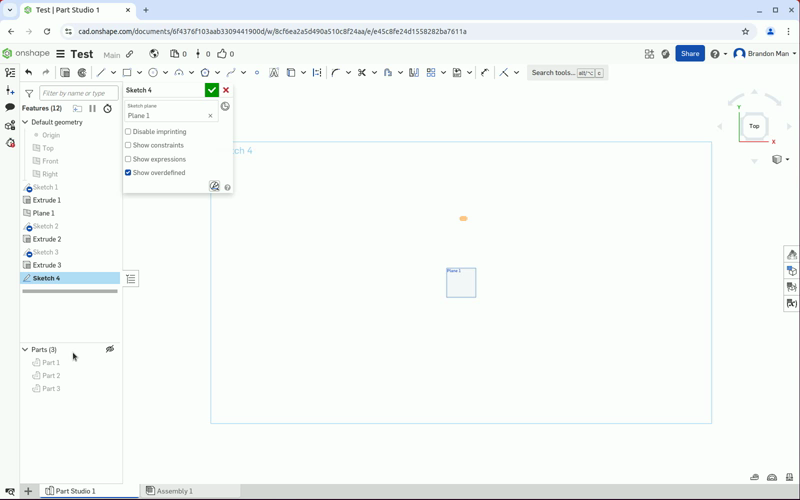
key(l)
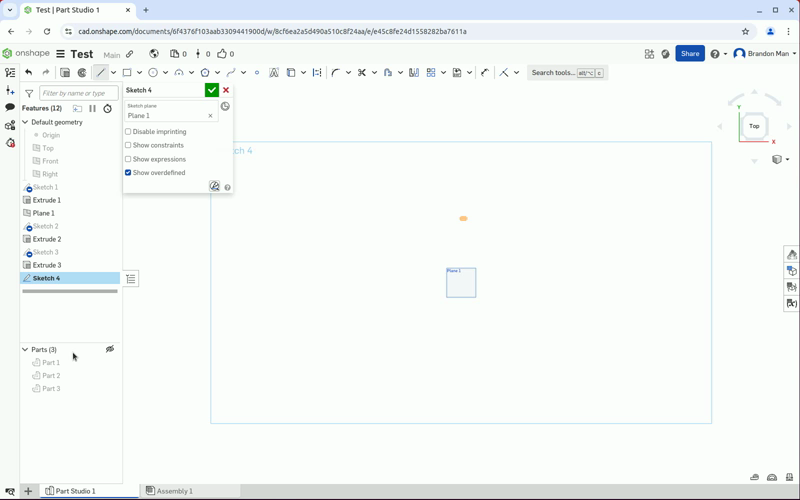
key_down(shift)
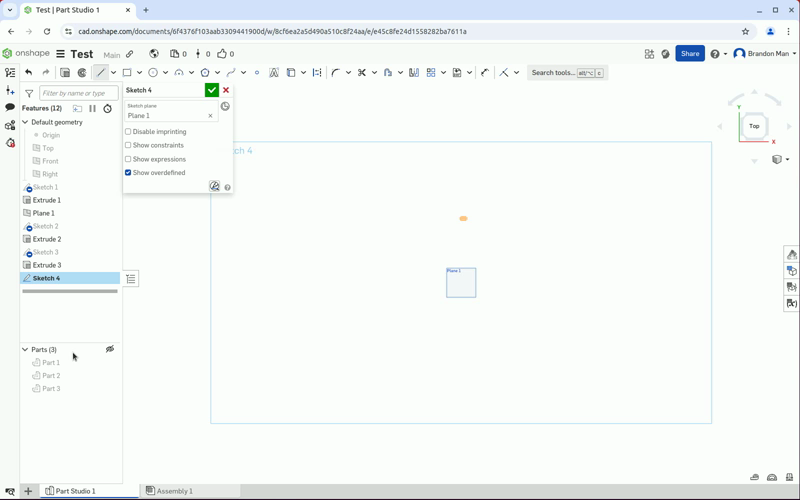
mouse_move(463, 250)
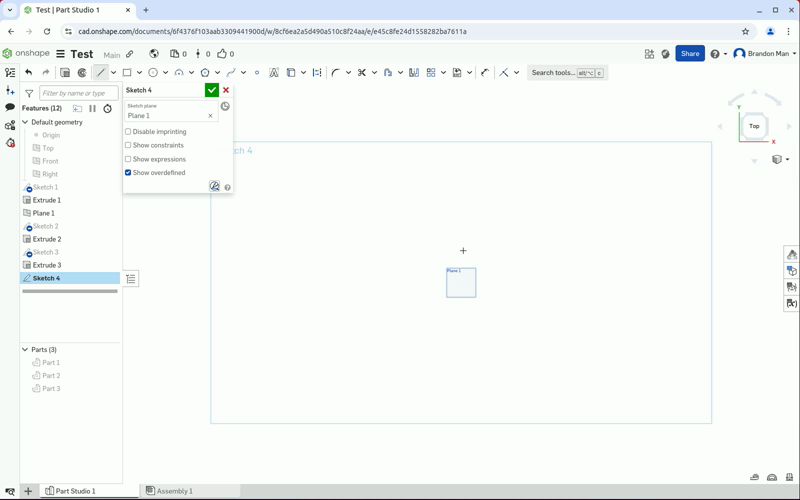
click(463, 250)
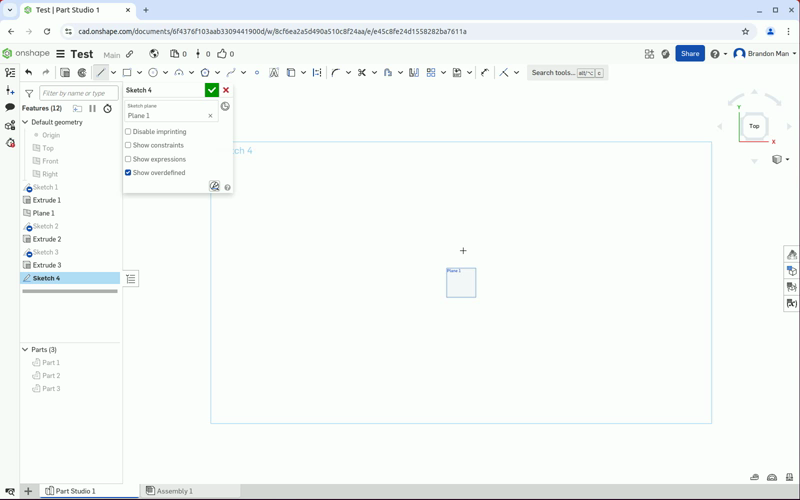
key_up(shift)
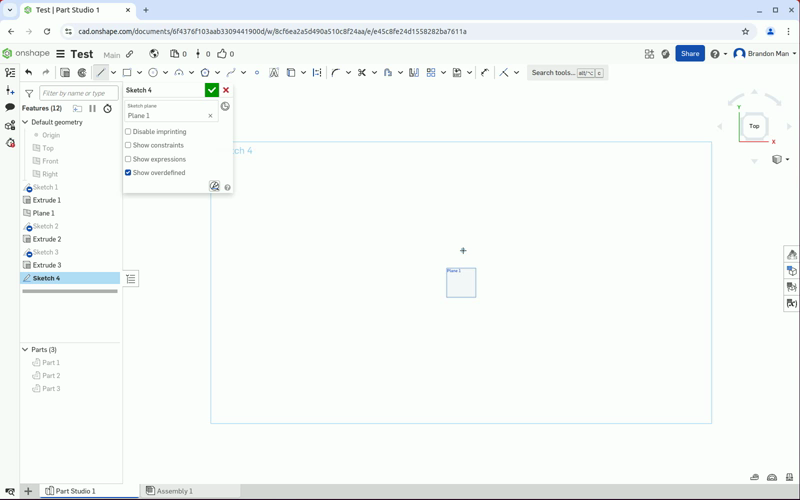
key_down(shift)
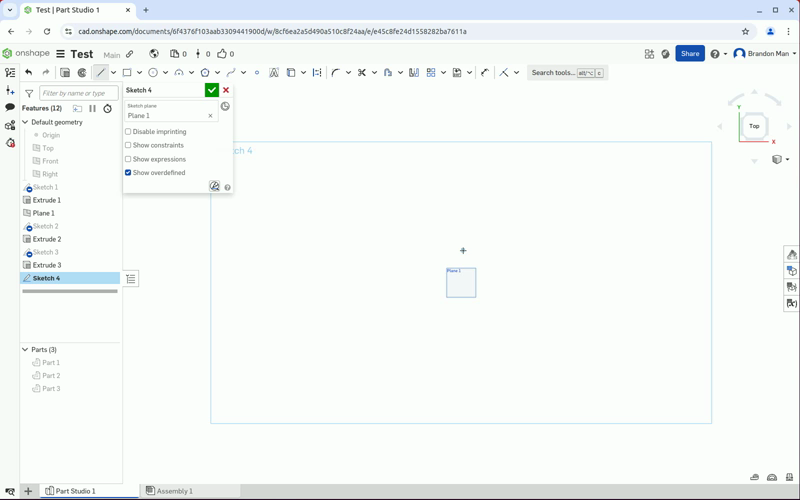
mouse_move(493, 250)
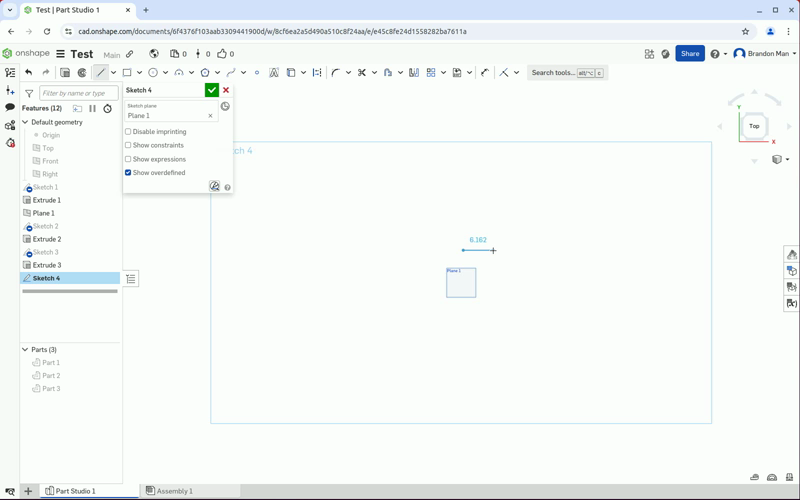
mouse_move(465, 250)
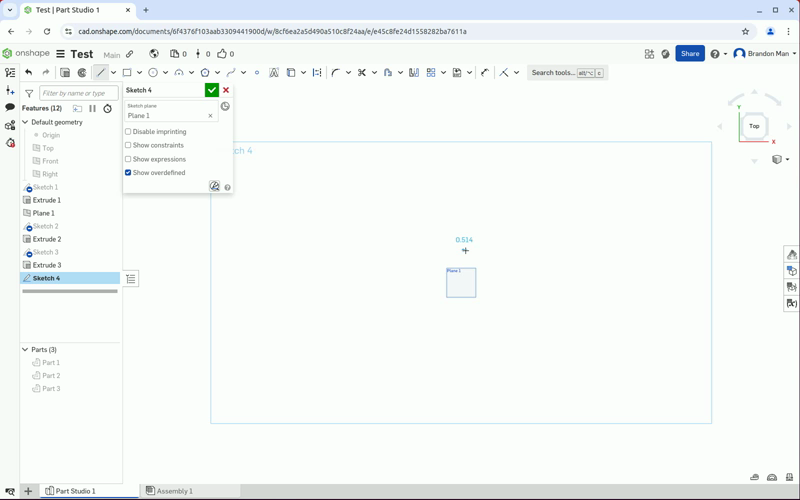
scroll(6)
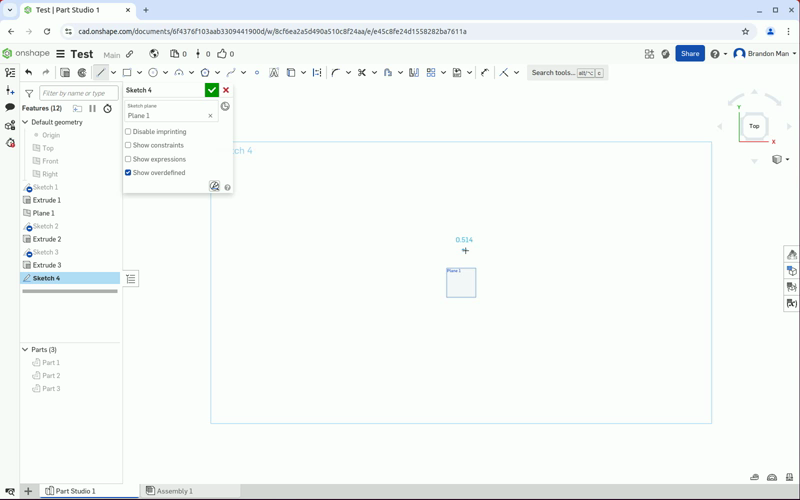
scroll(6)
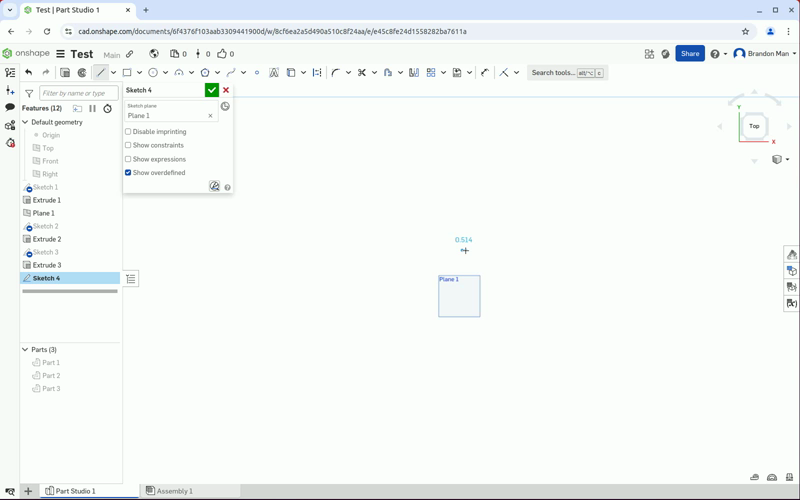
scroll(6)
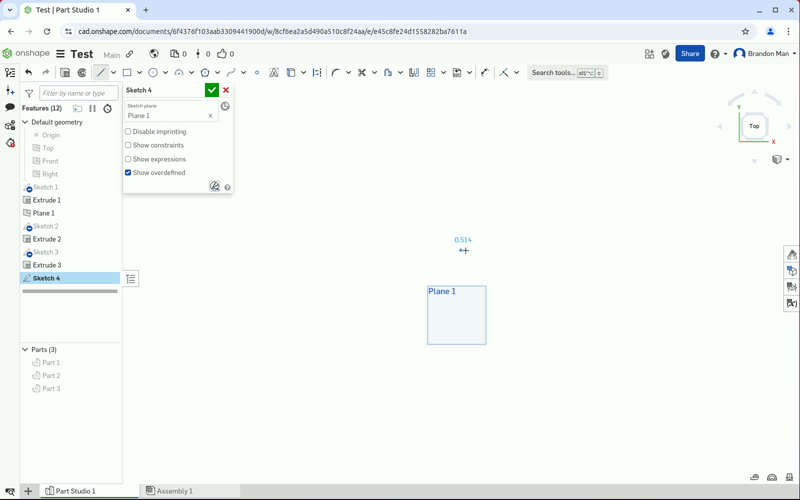
scroll(6)
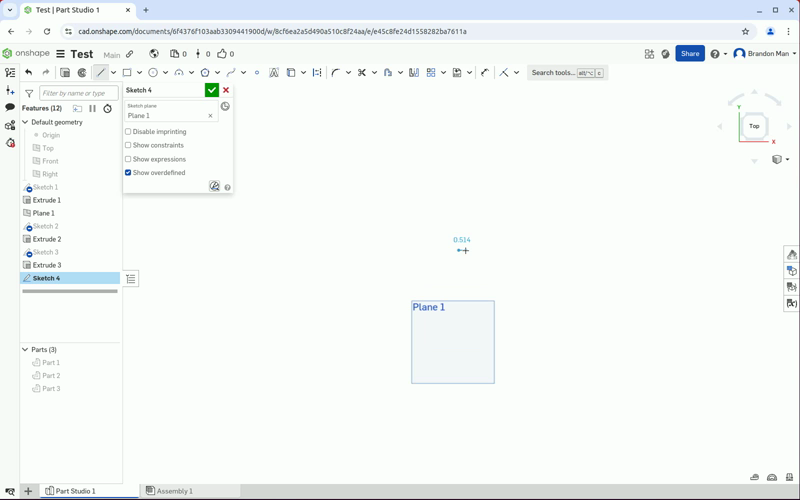
scroll(6)
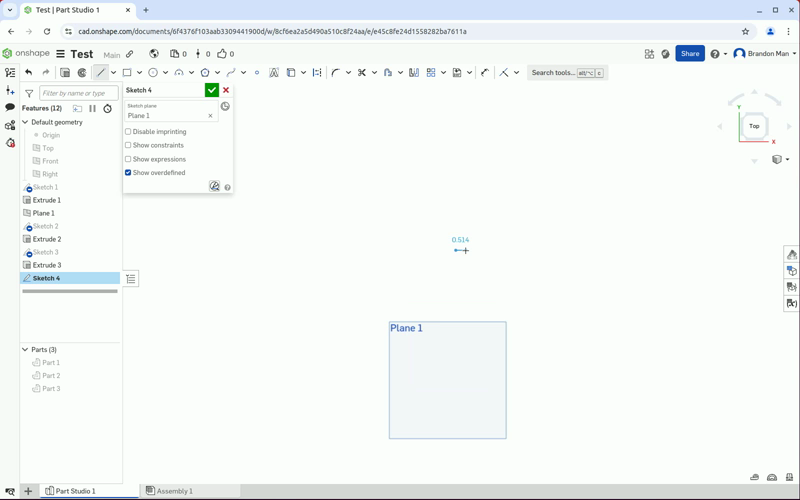
scroll(6)
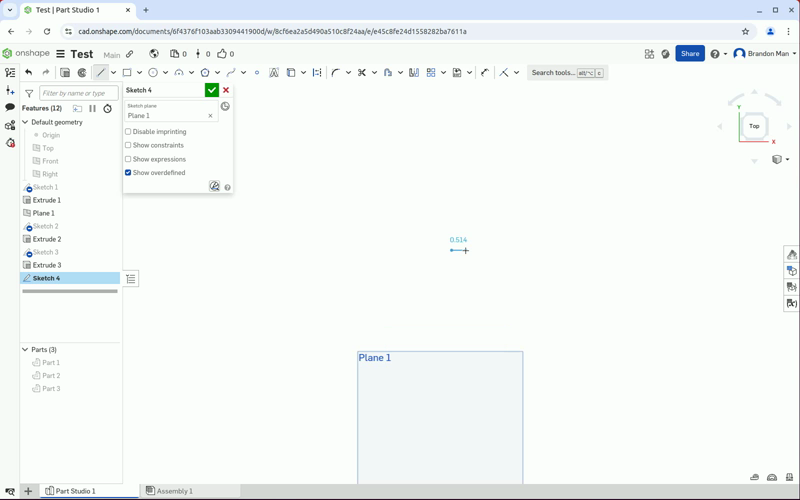
scroll(6)
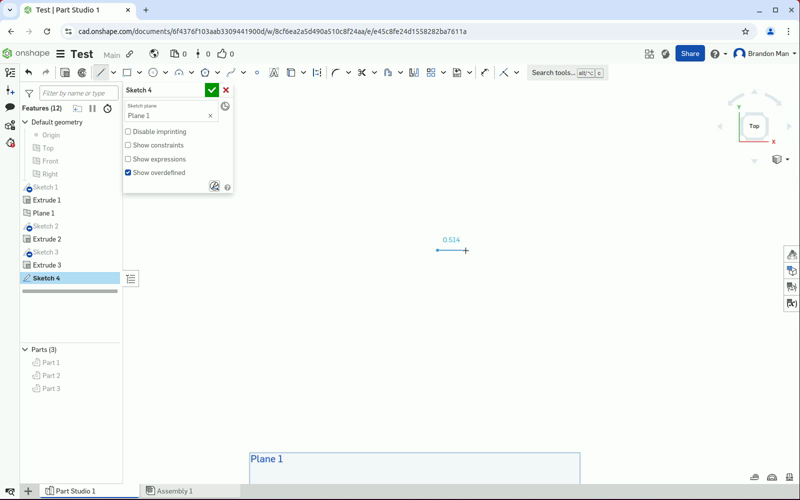
click(465, 250)
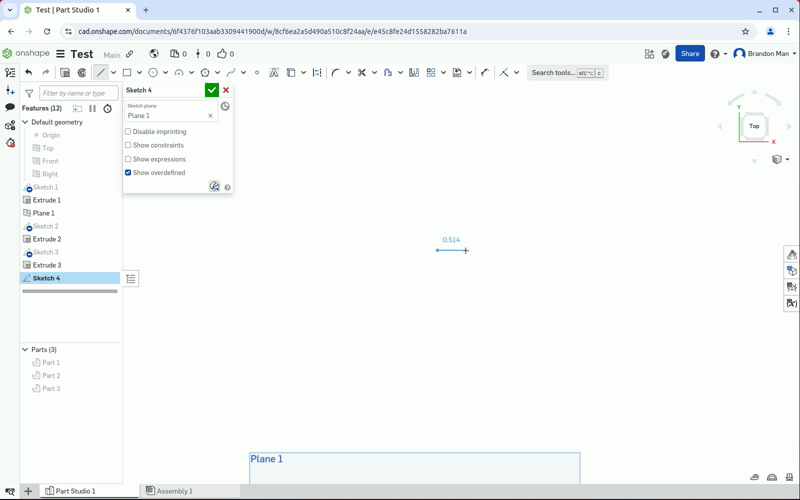
scroll(-6)
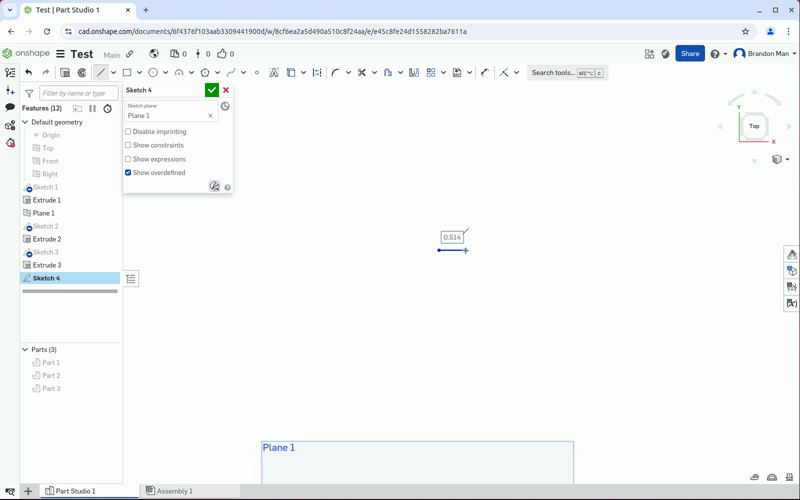
scroll(-6)
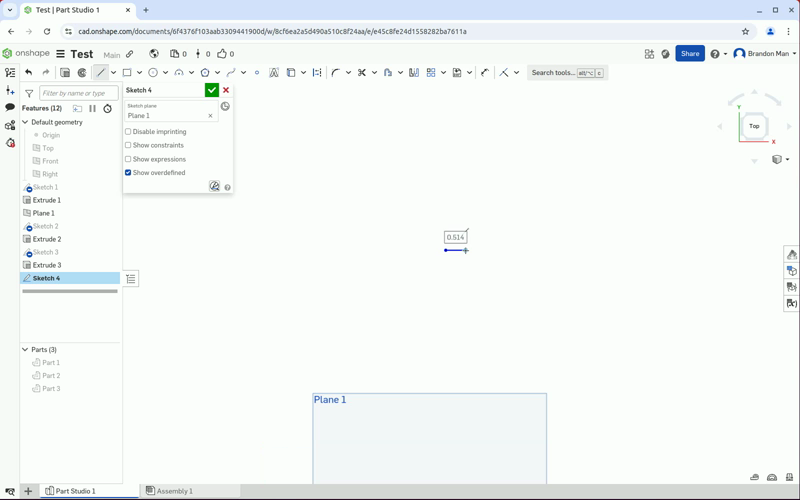
scroll(-6)
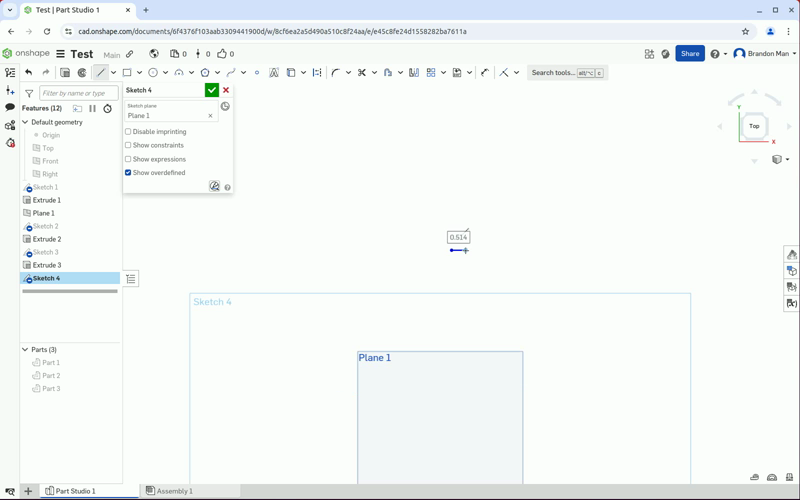
scroll(-6)
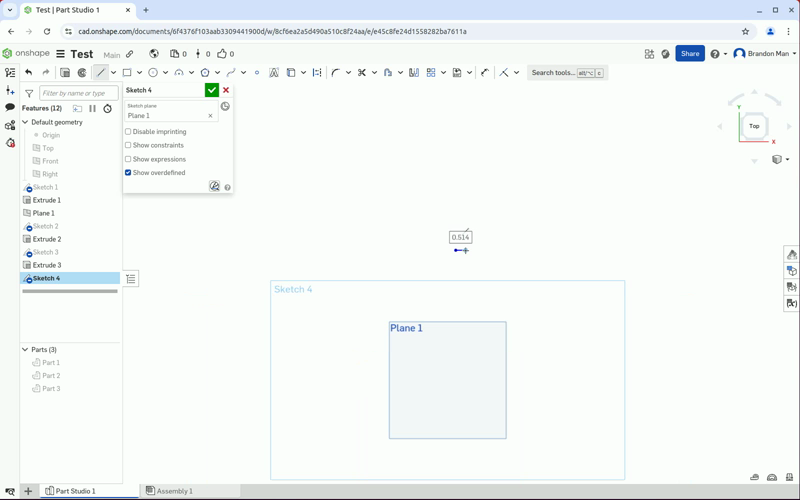
scroll(-6)
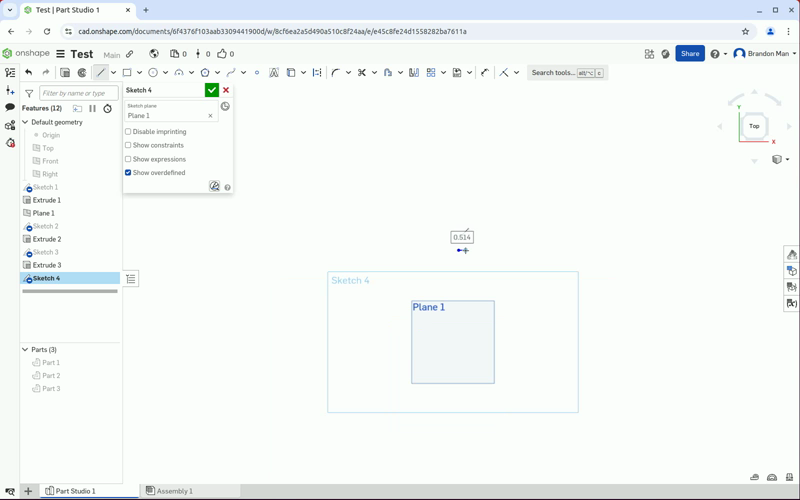
scroll(-6)
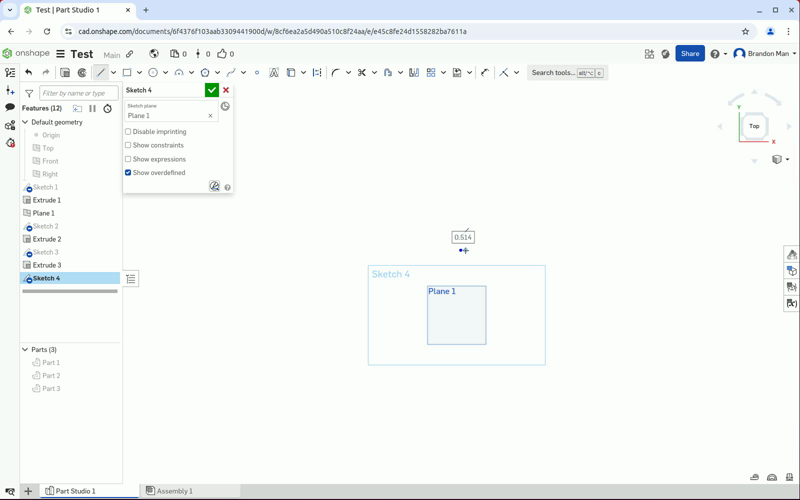
scroll(-6)
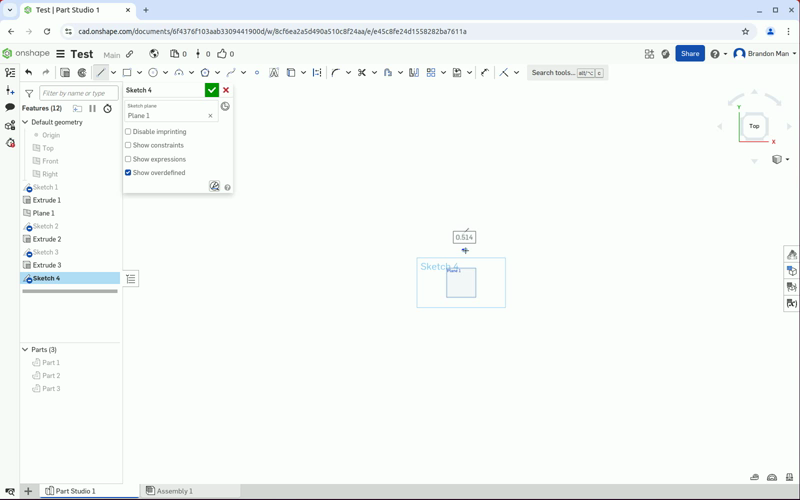
key_up(shift)
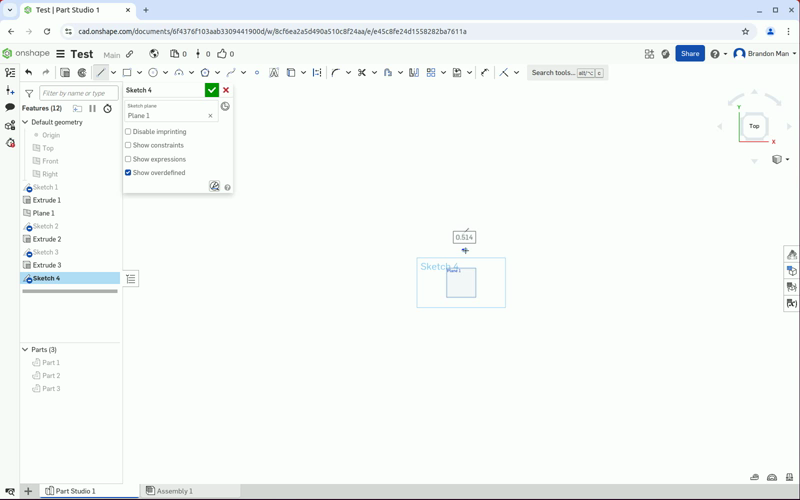
key_down(shift)
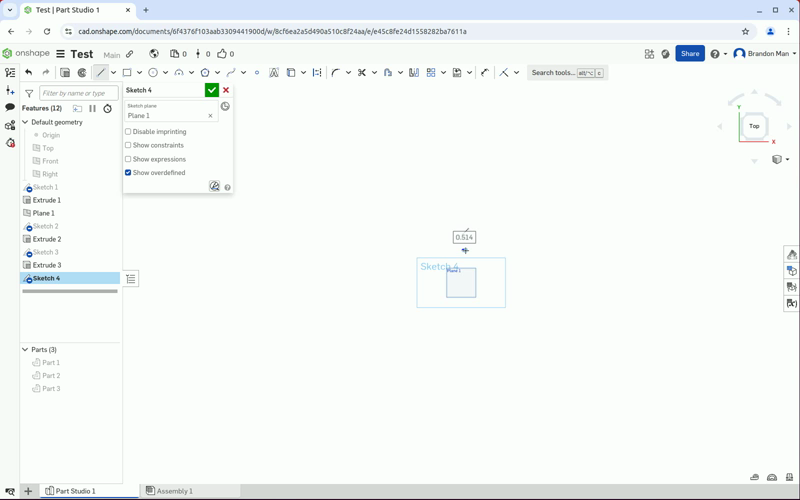
mouse_move(495, 250)
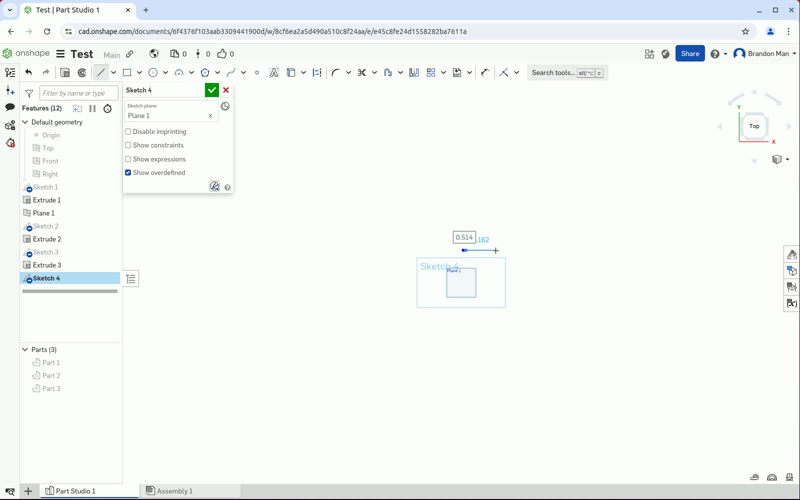
mouse_move(465, 244)
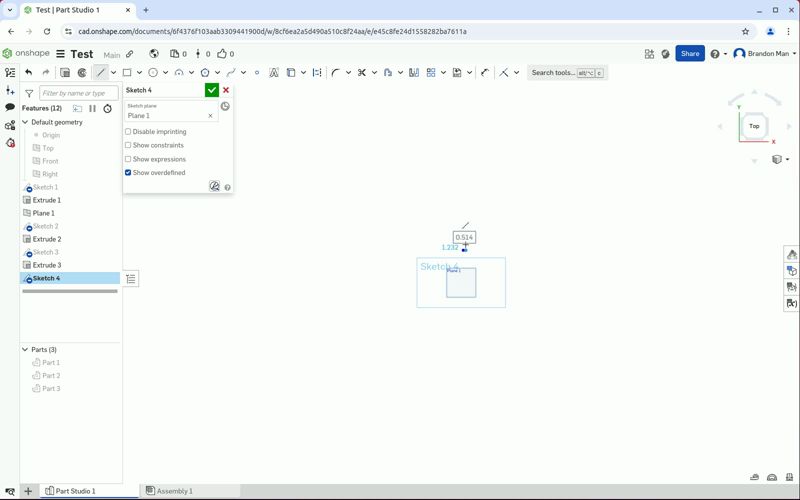
scroll(6)
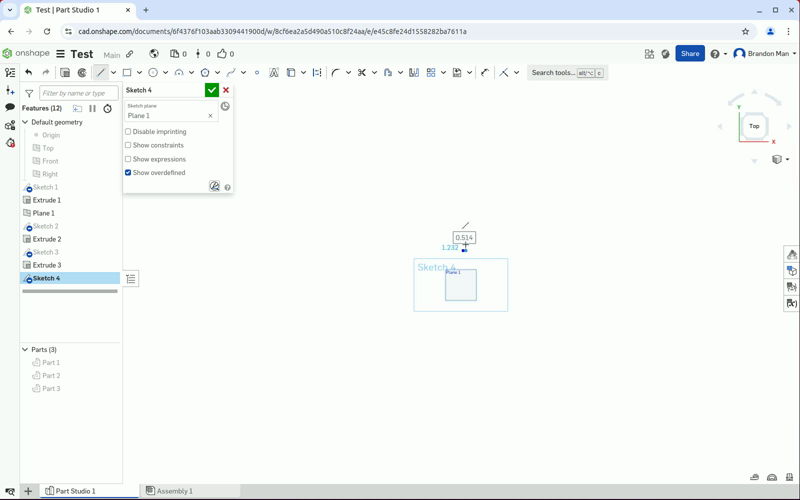
scroll(6)
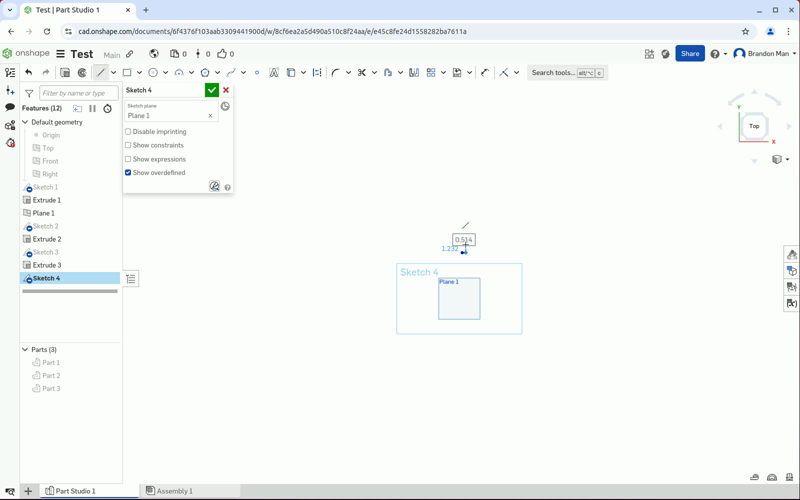
scroll(6)
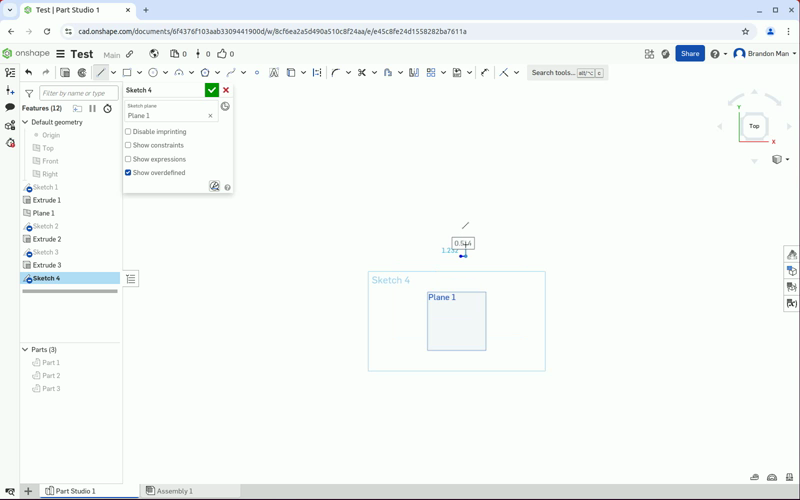
scroll(6)
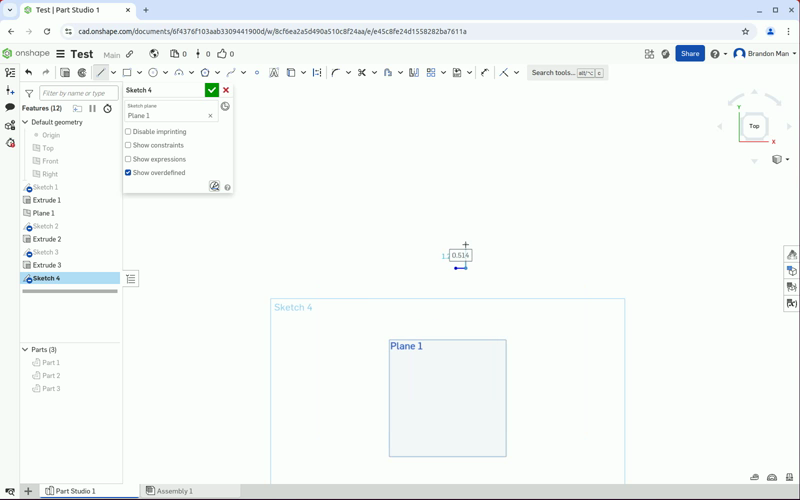
scroll(6)
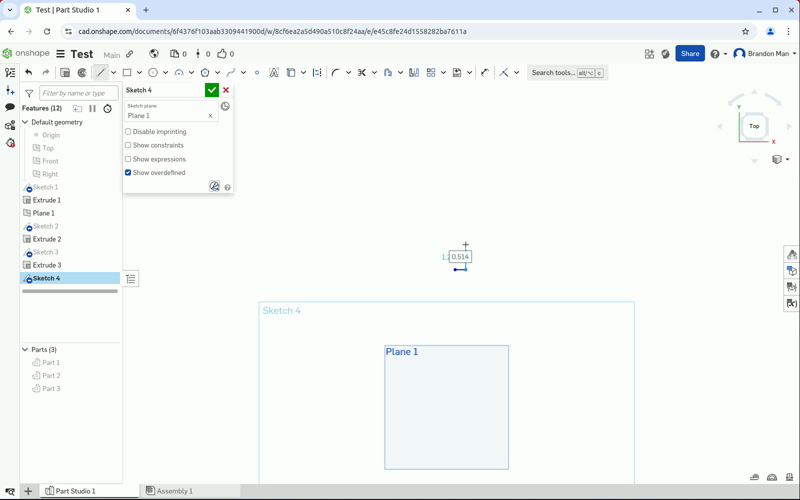
scroll(6)
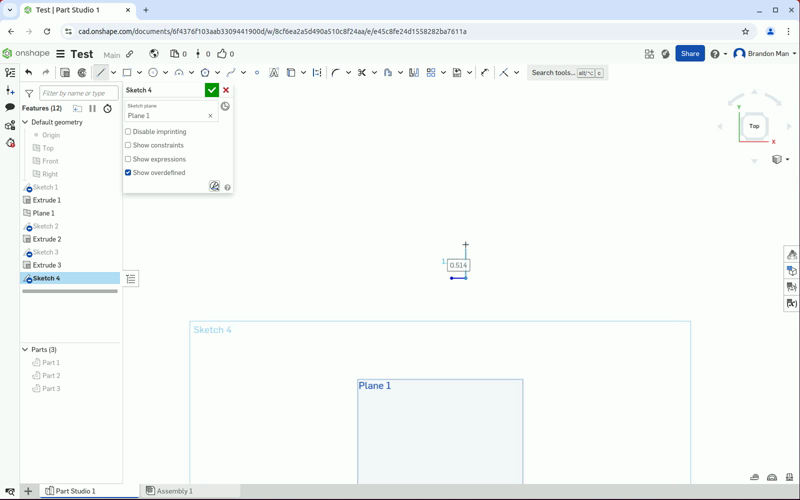
scroll(6)
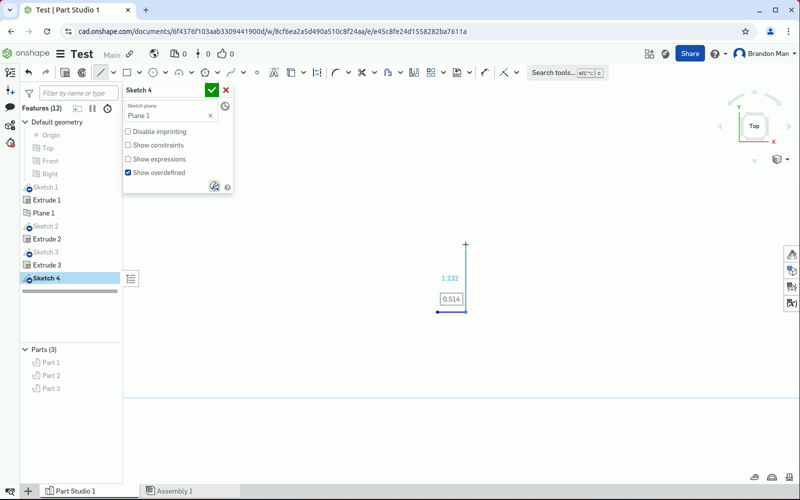
click(465, 244)
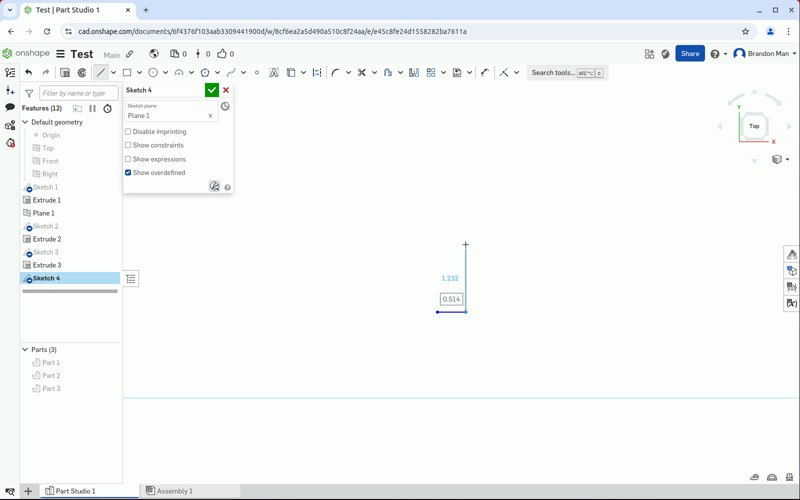
scroll(-6)
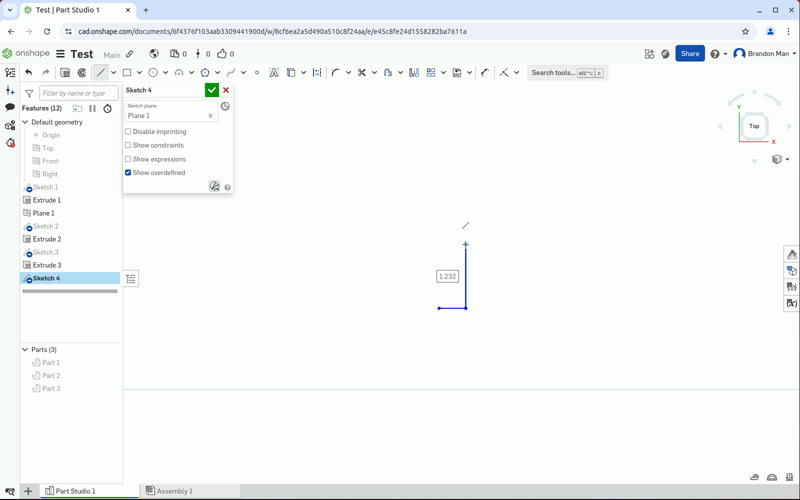
scroll(-6)
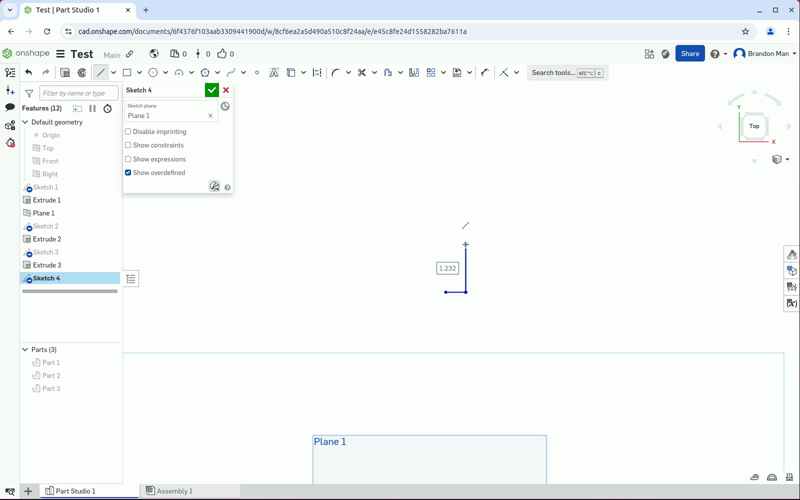
scroll(-6)
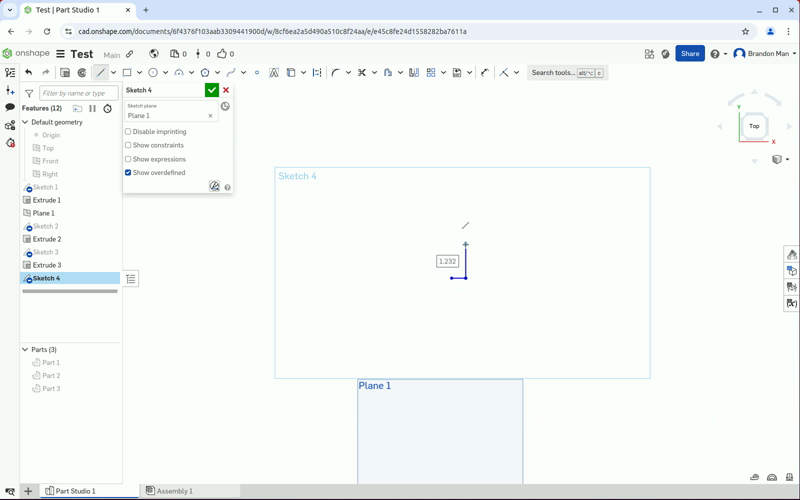
scroll(-6)
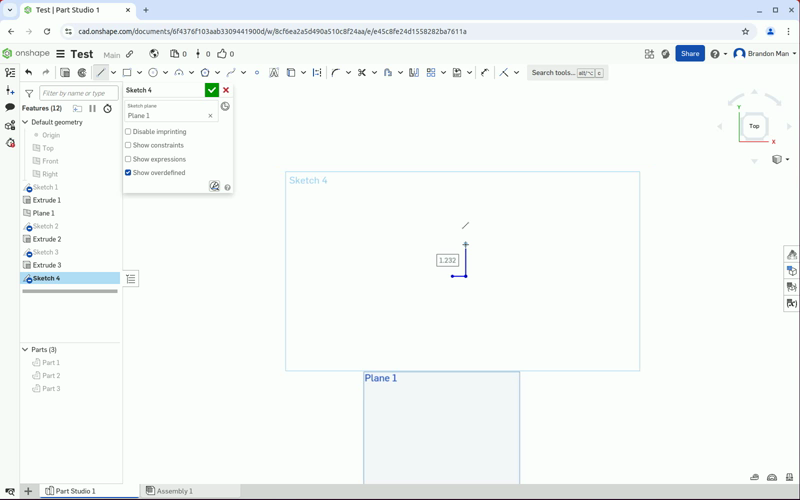
scroll(-6)
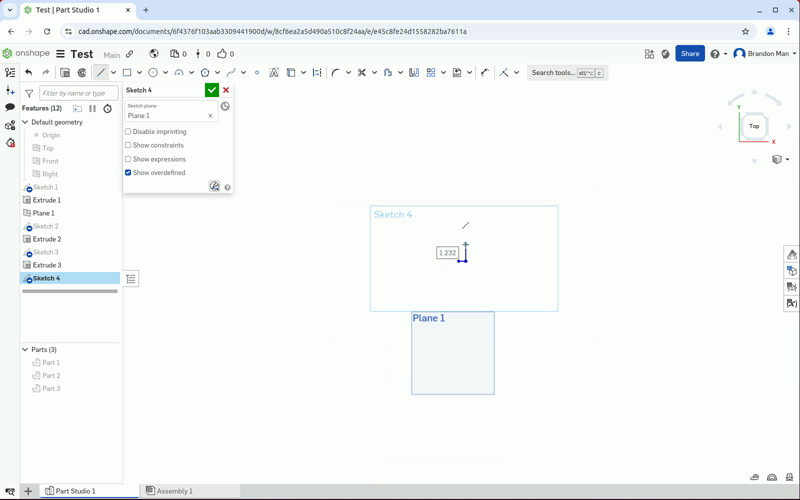
scroll(-6)
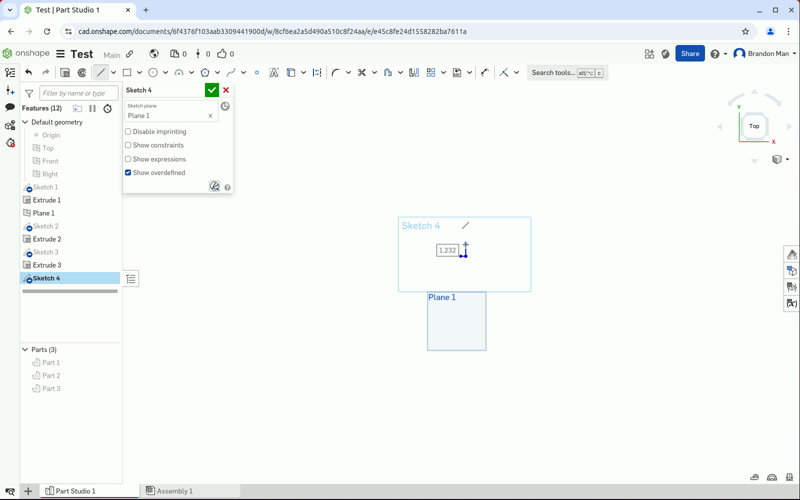
scroll(-6)
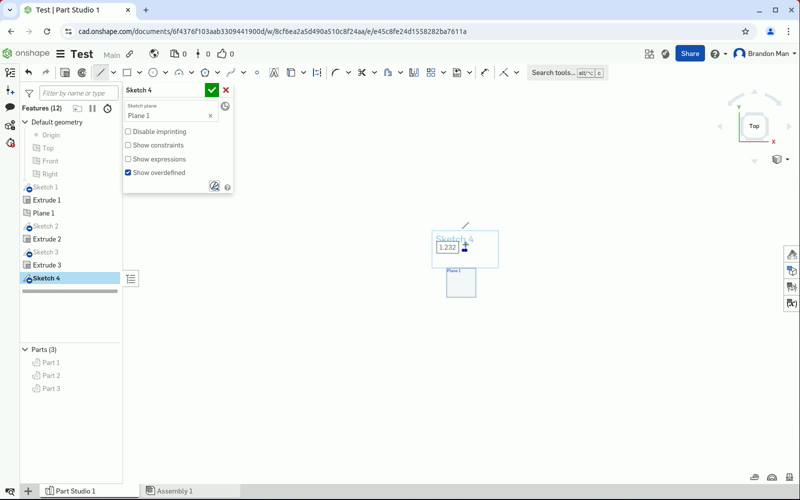
key_up(shift)
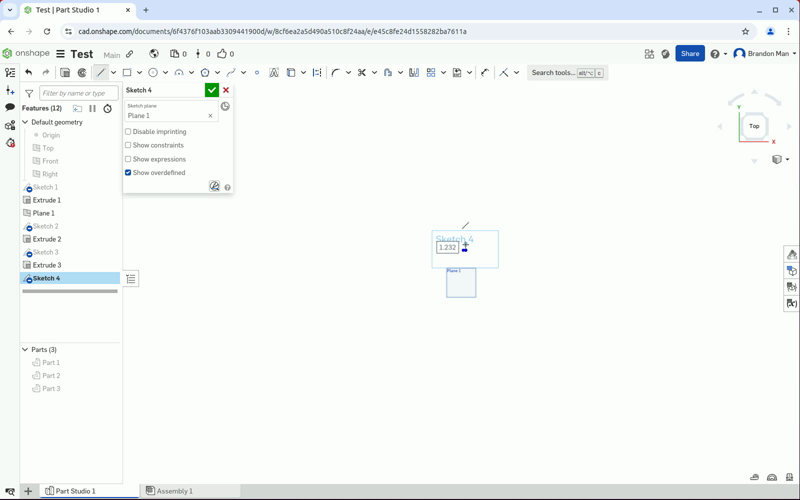
key_down(shift)
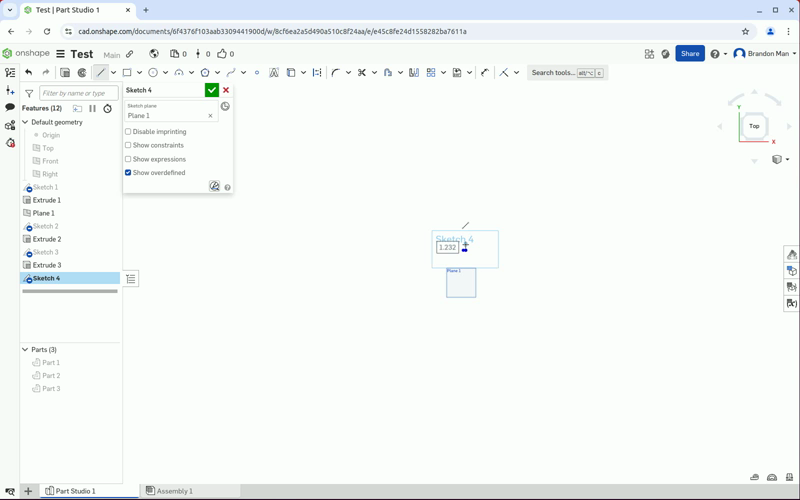
mouse_move(495, 244)
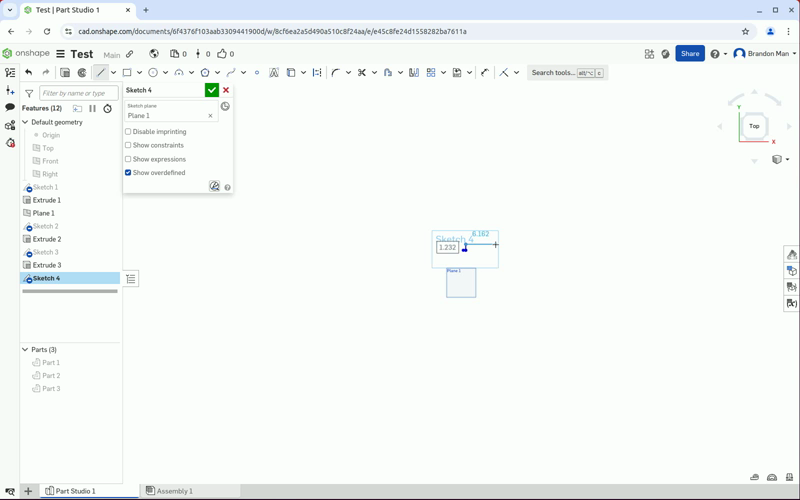
mouse_move(463, 244)
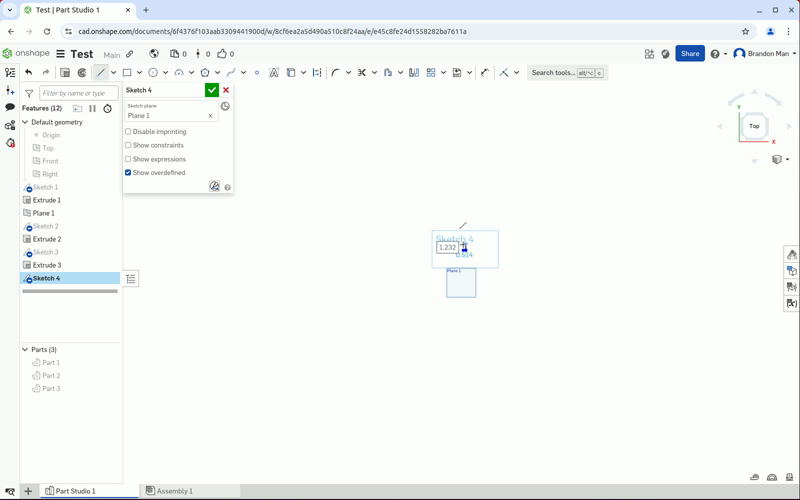
scroll(6)
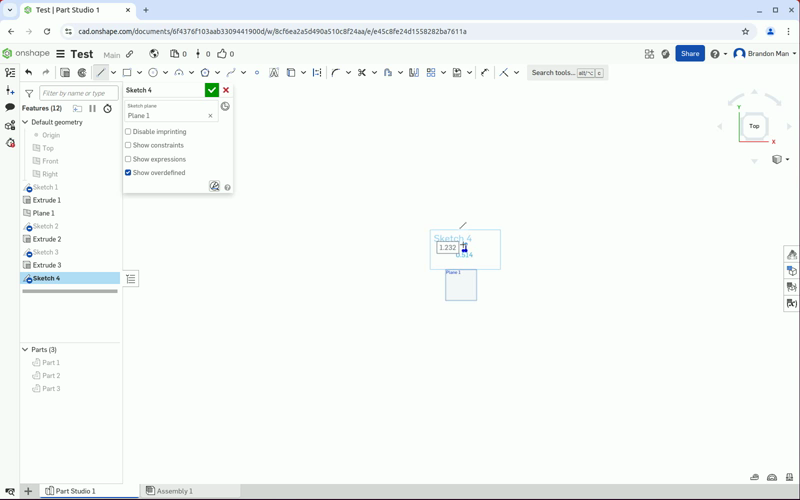
scroll(6)
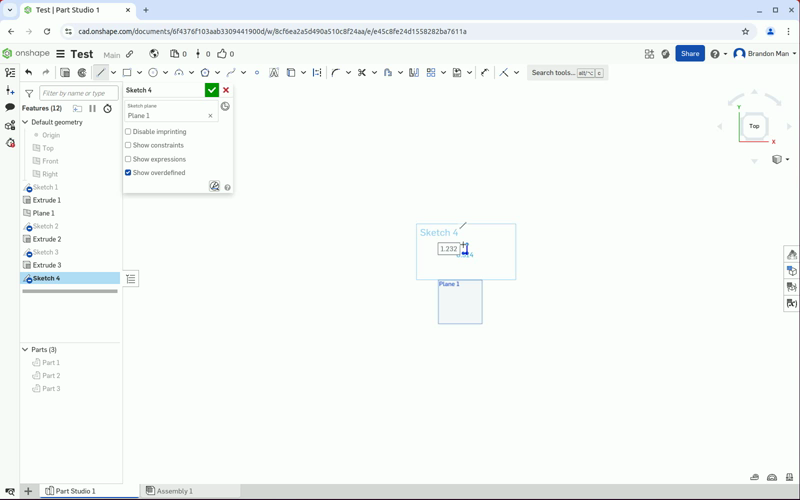
scroll(6)
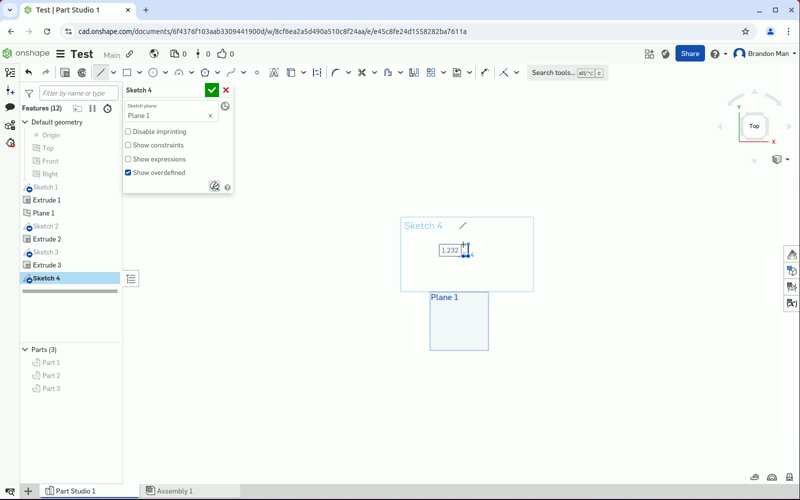
scroll(6)
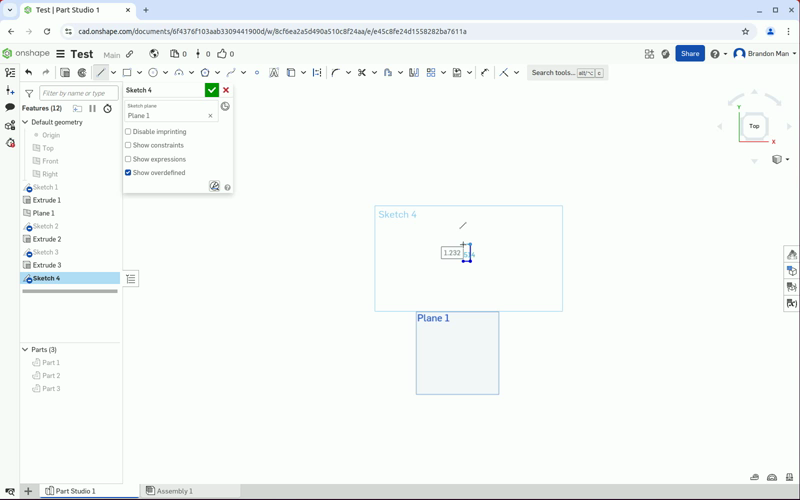
scroll(6)
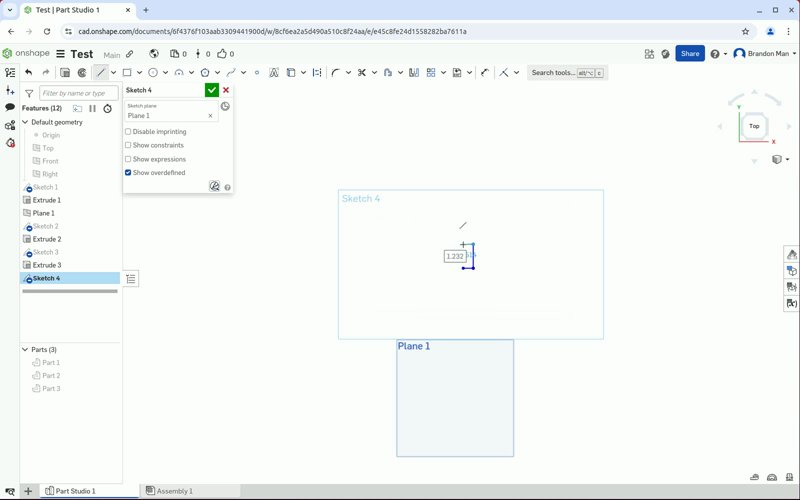
scroll(6)
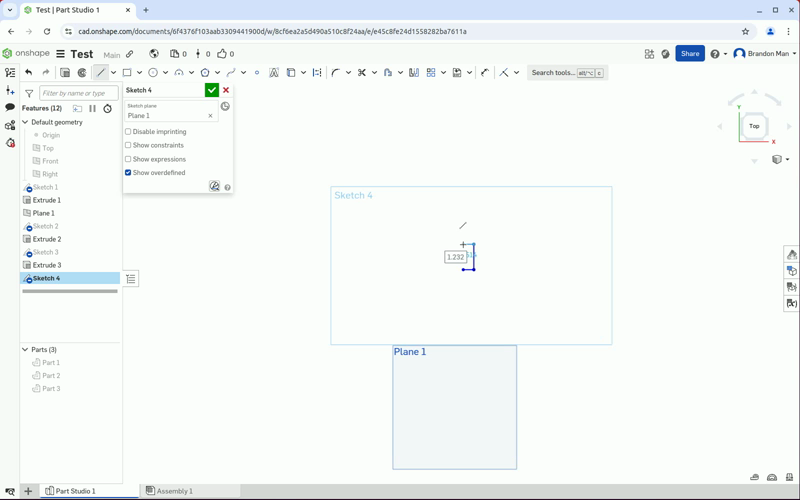
scroll(6)
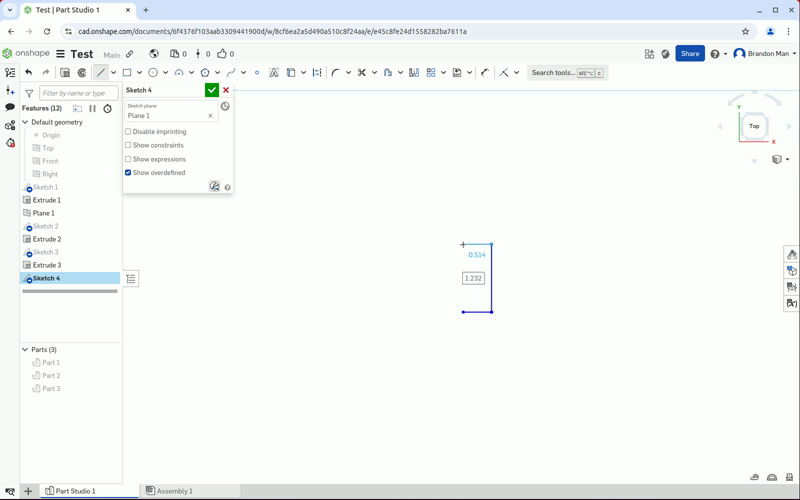
click(463, 244)
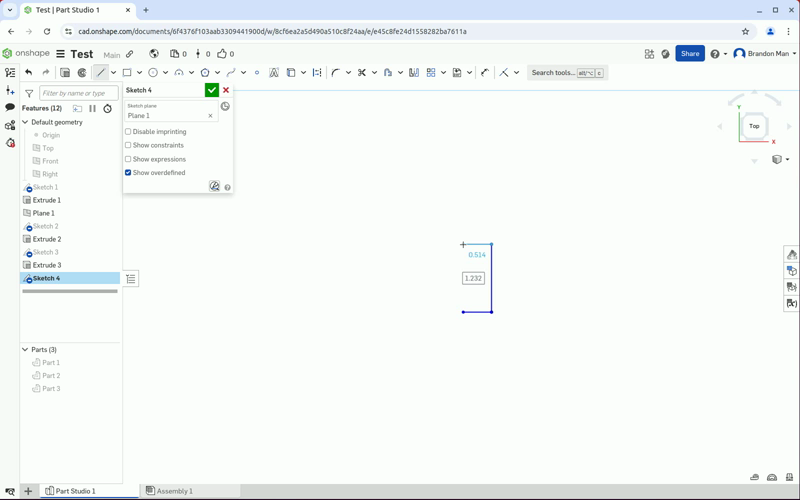
scroll(-6)
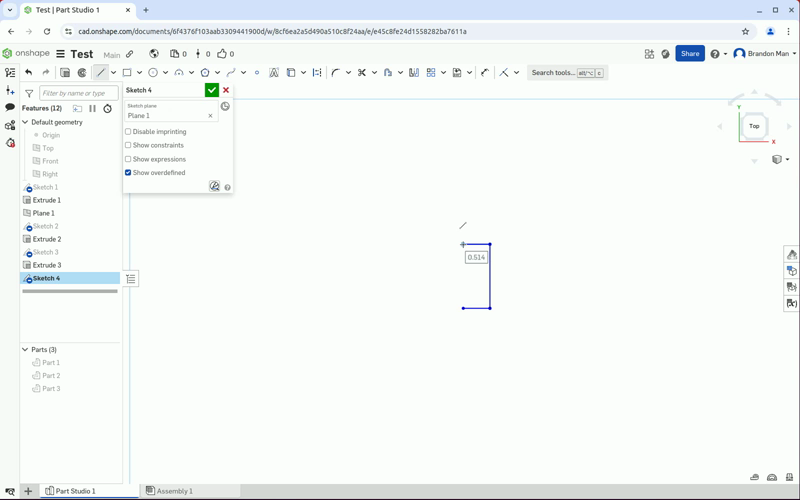
scroll(-6)
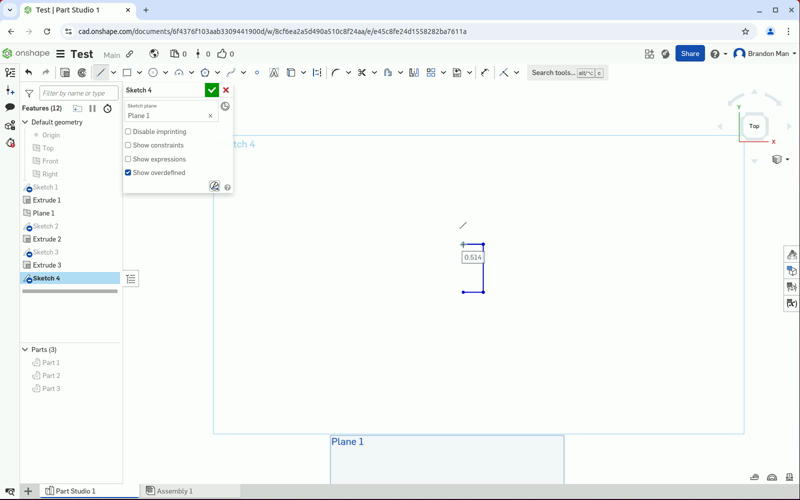
scroll(-6)
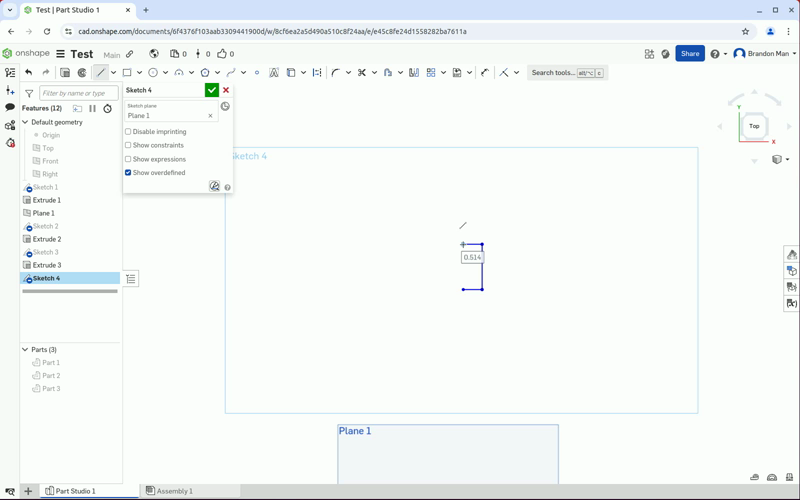
scroll(-6)
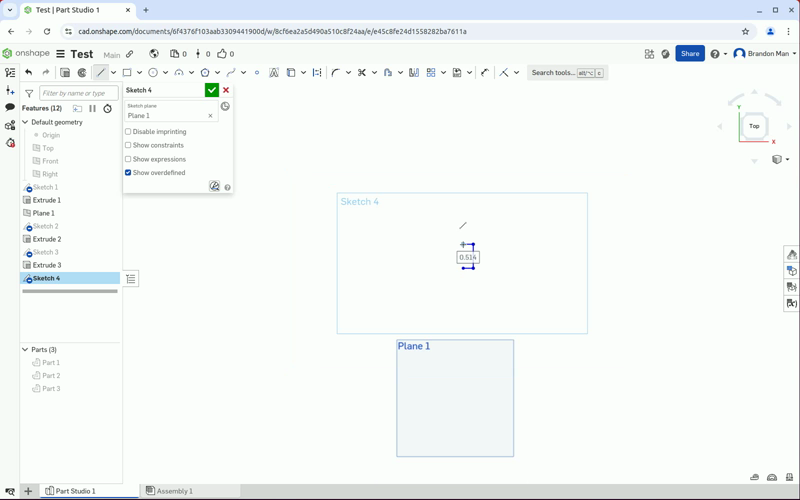
scroll(-6)
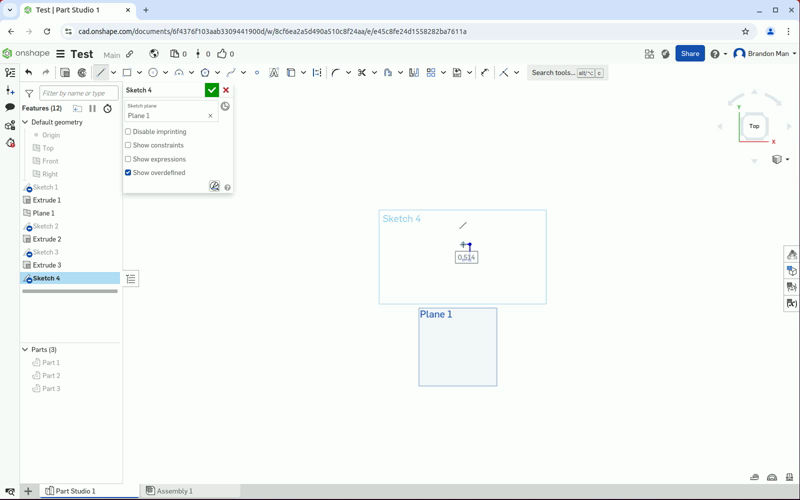
scroll(-6)
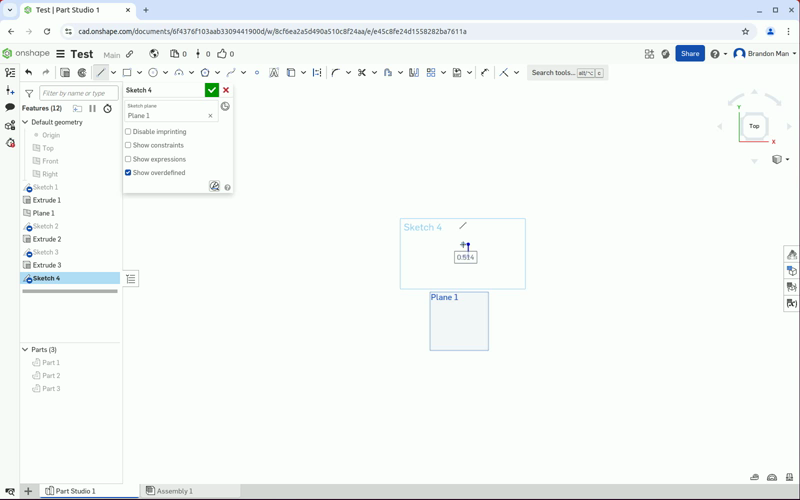
scroll(-6)
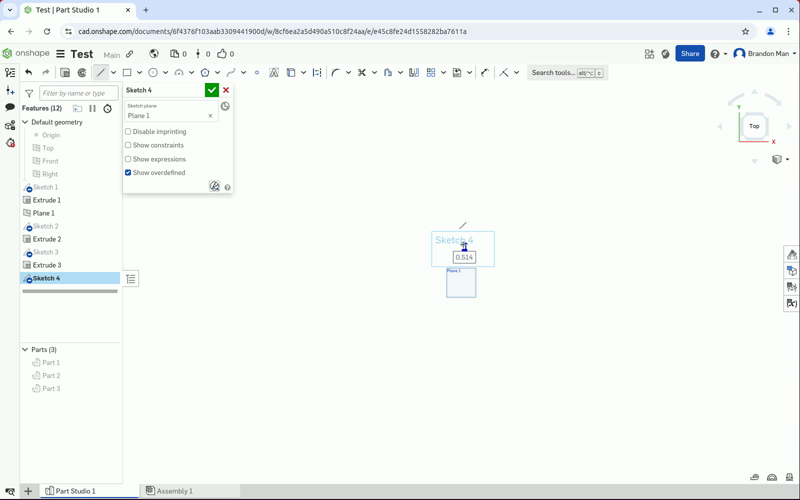
key_up(shift)
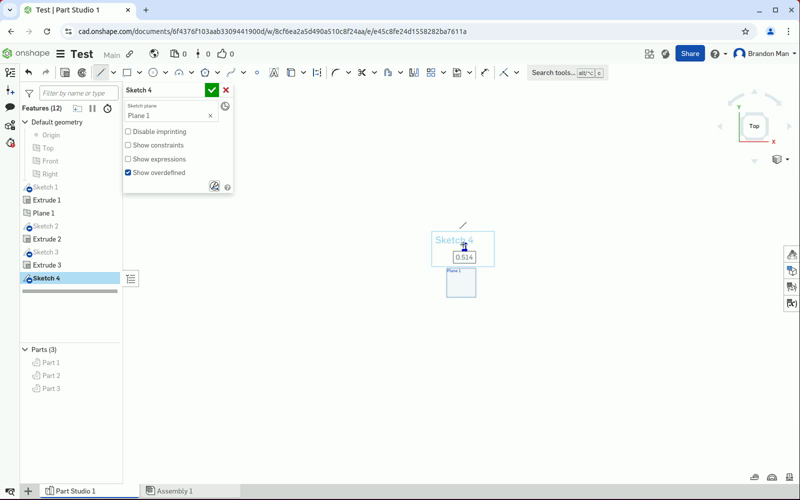
mouse_move(493, 244)
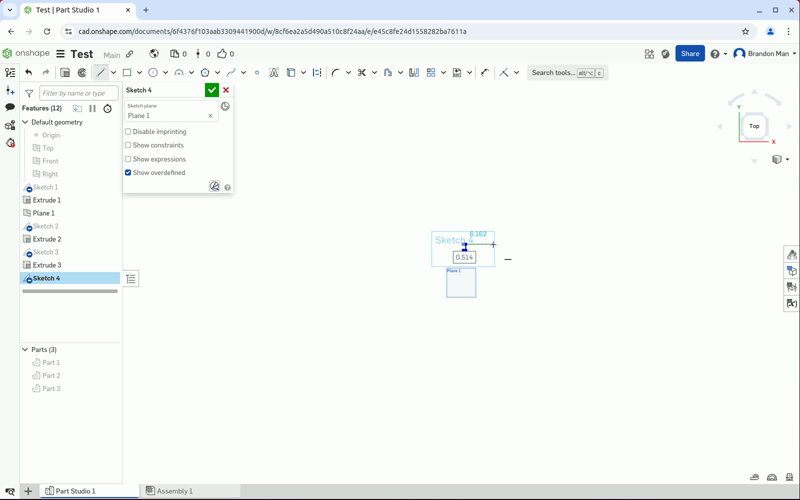
key_down(shift)
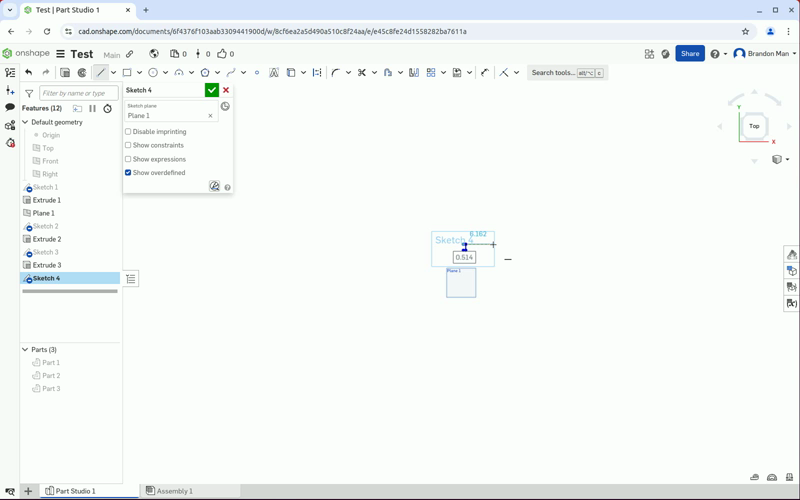
mouse_move(463, 250)
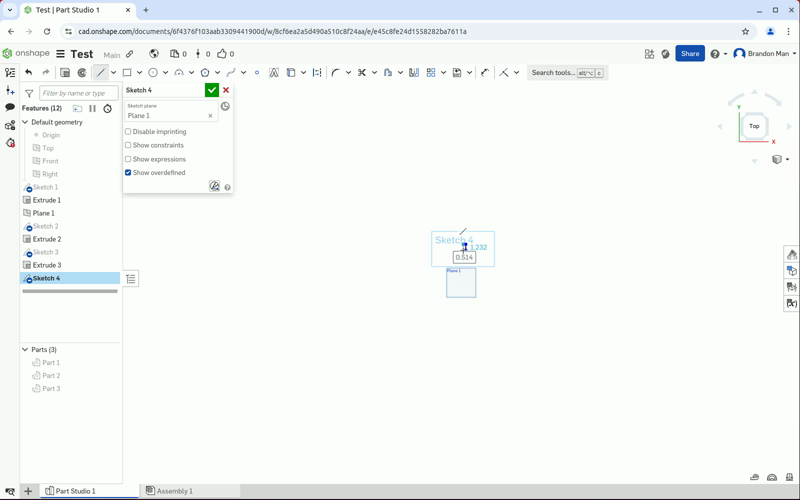
scroll(6)
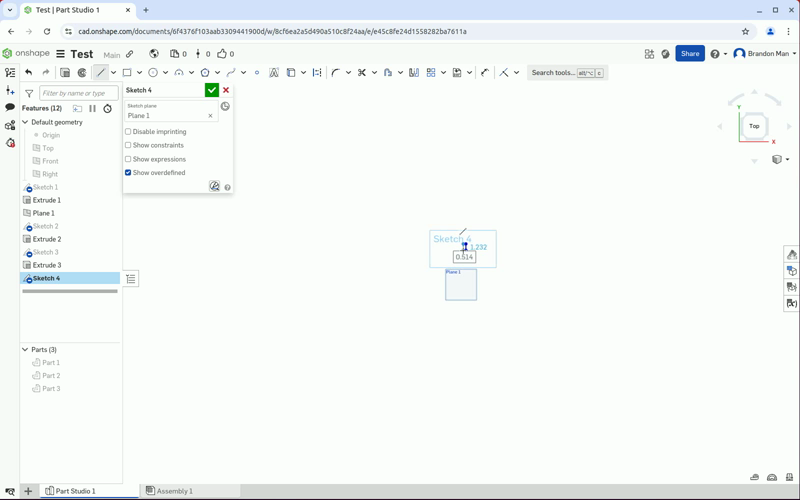
scroll(6)
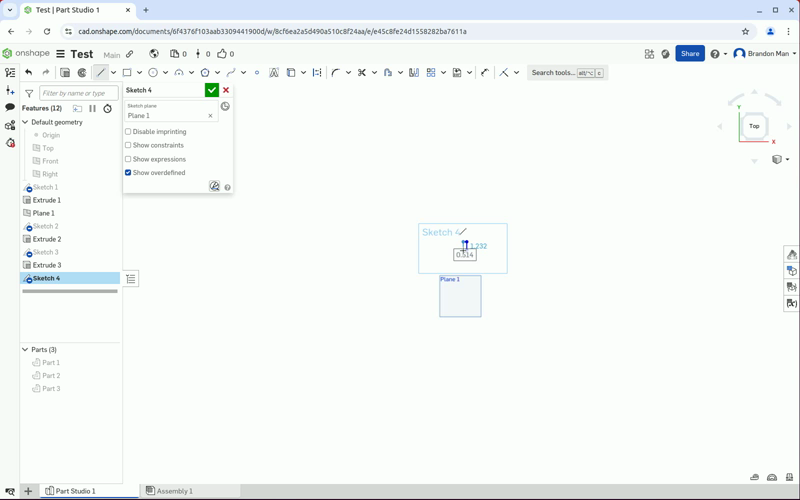
scroll(6)
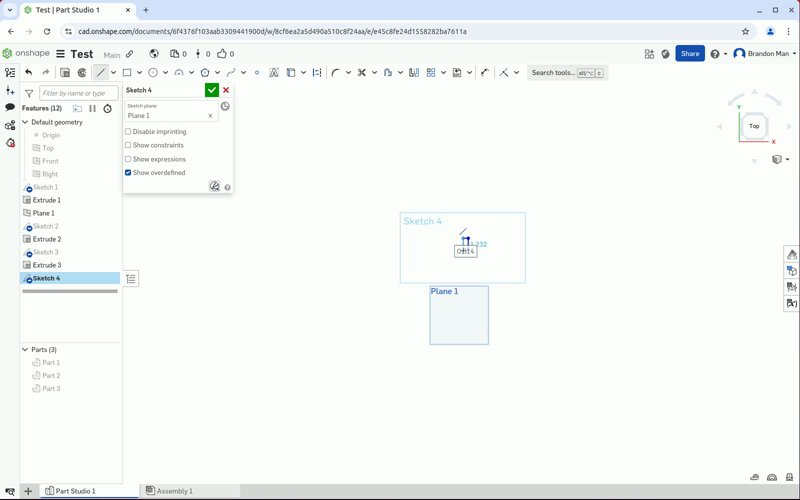
scroll(6)
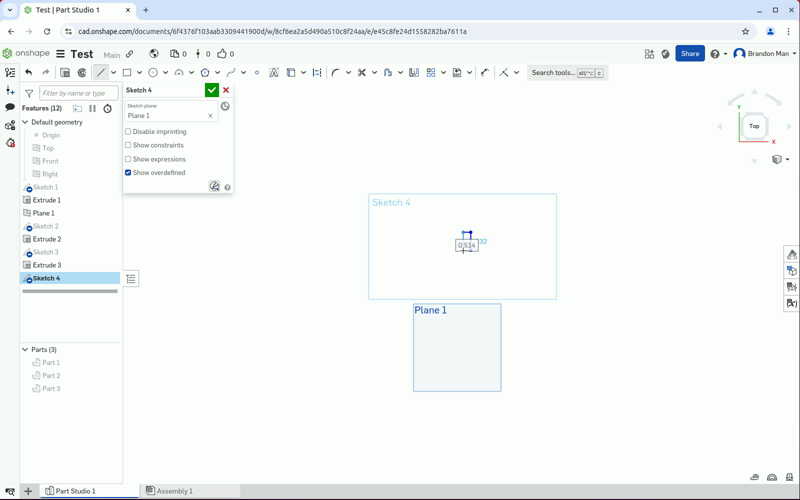
scroll(6)
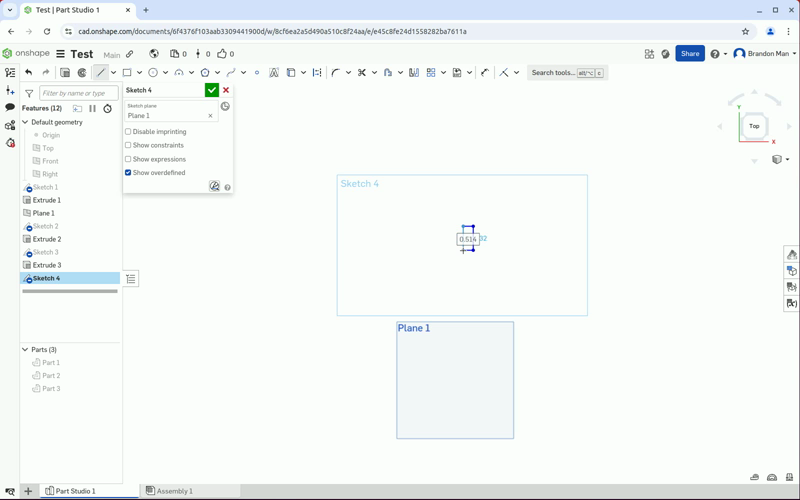
scroll(6)
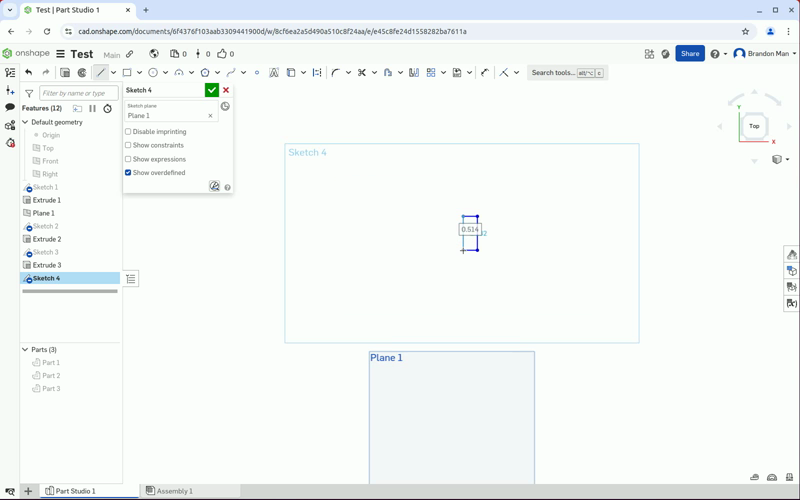
scroll(6)
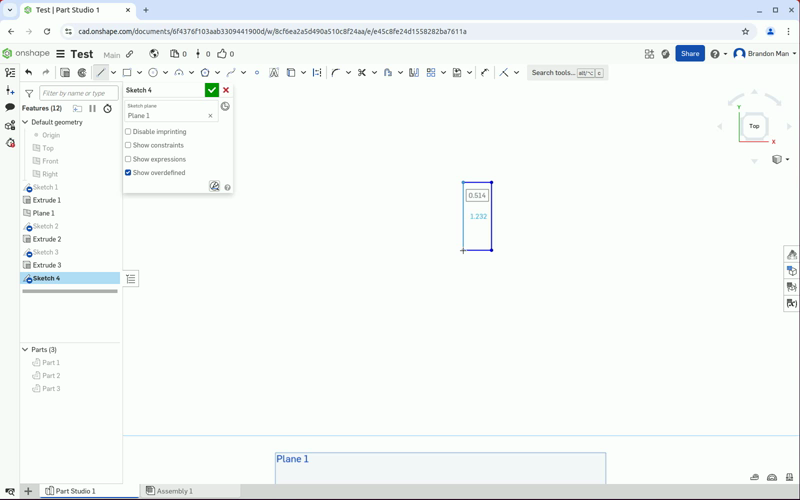
key_up(shift)
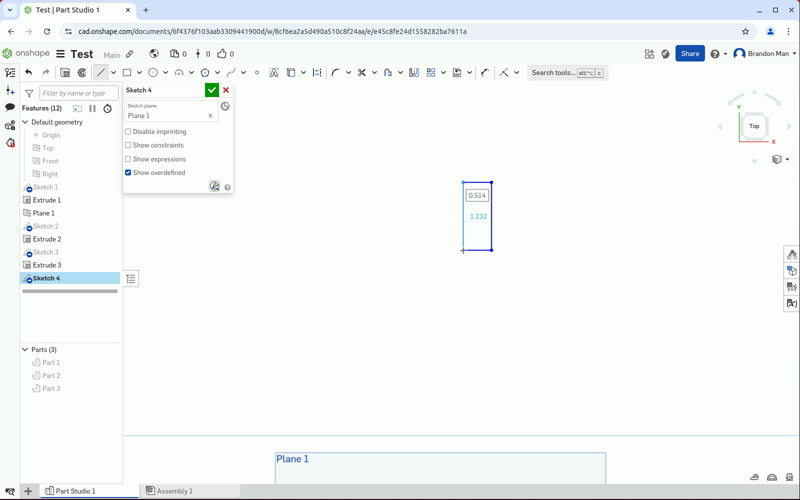
click(463, 250)
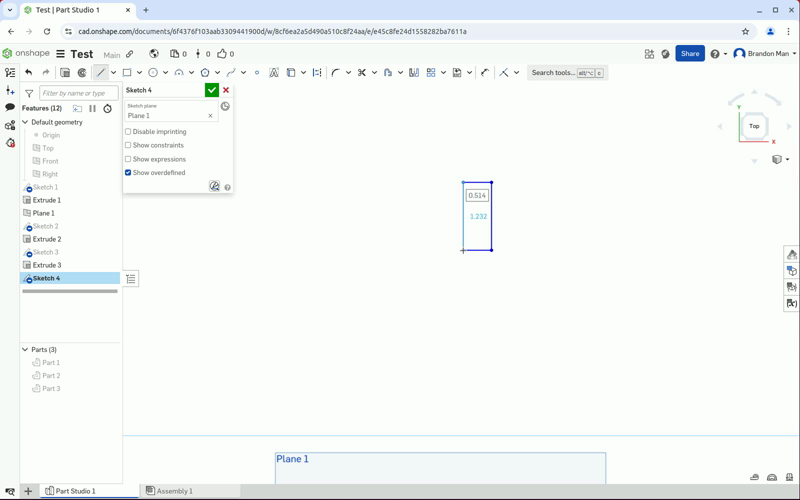
scroll(-6)
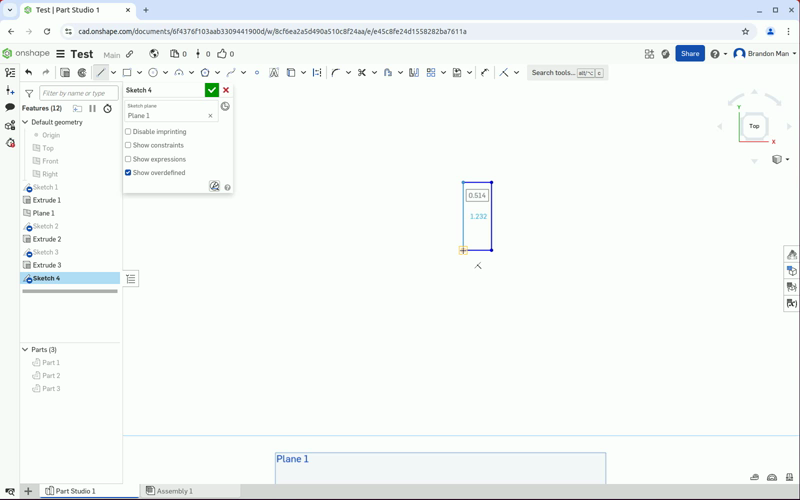
scroll(-6)
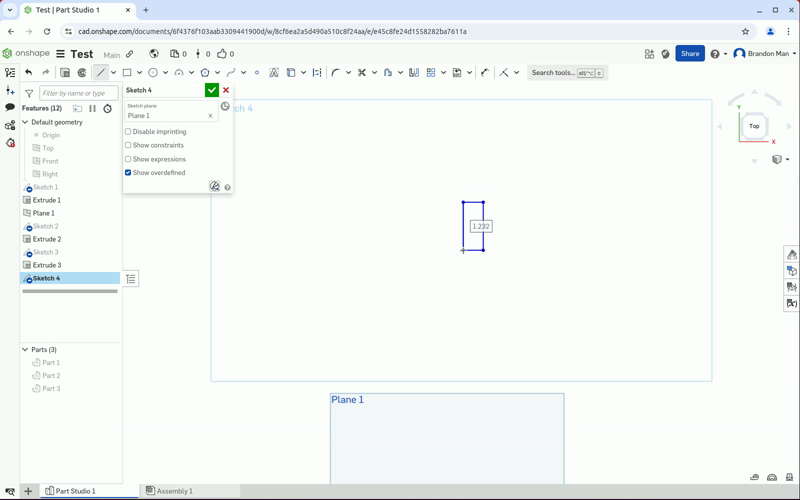
scroll(-6)
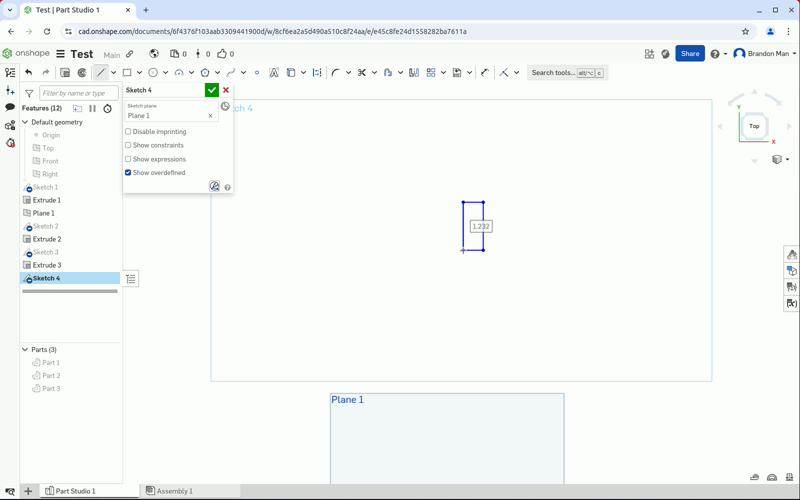
scroll(-6)
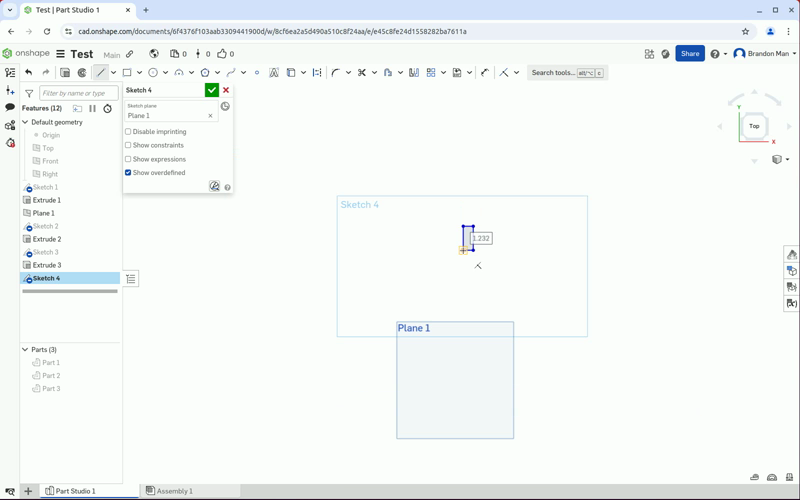
scroll(-6)
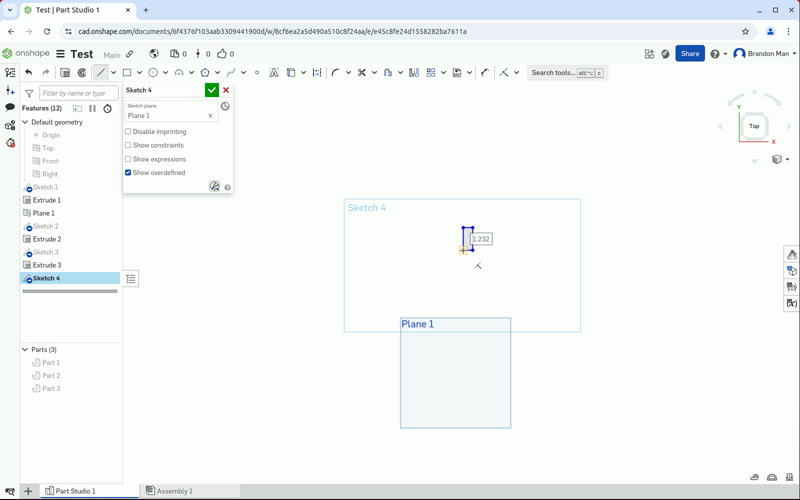
scroll(-6)
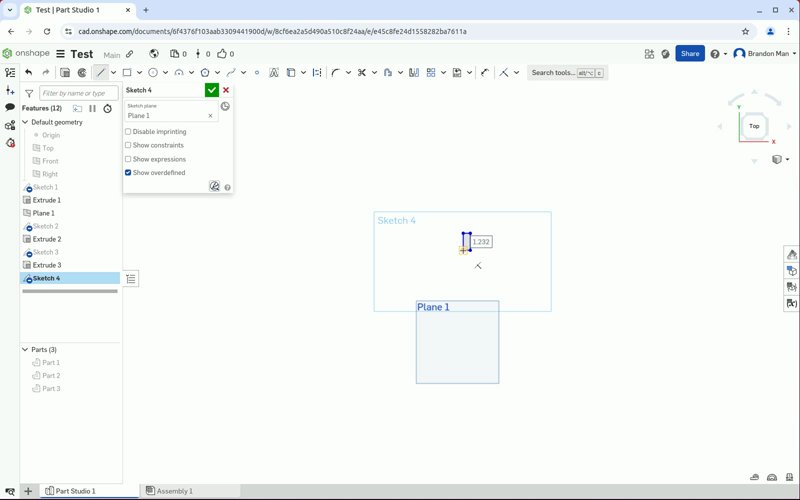
scroll(-6)
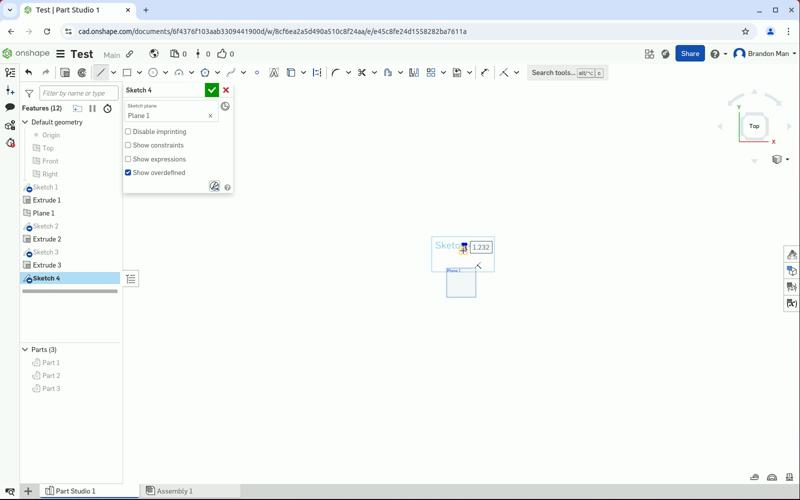
key(esc)
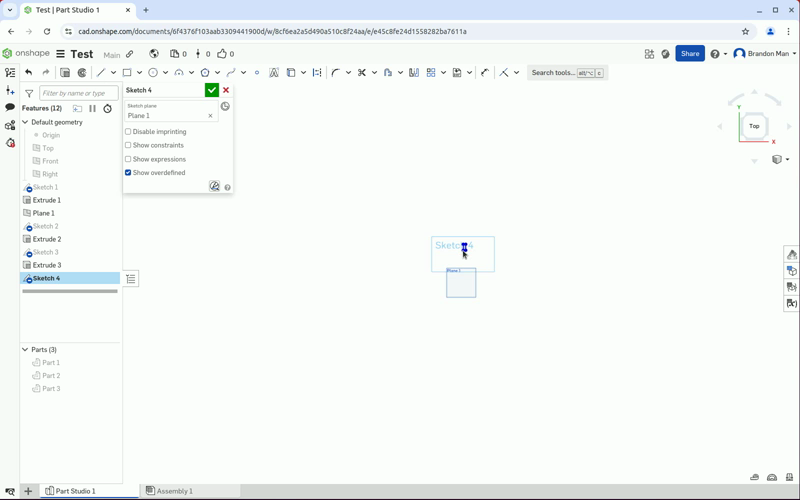
mouse_move(465, 244)
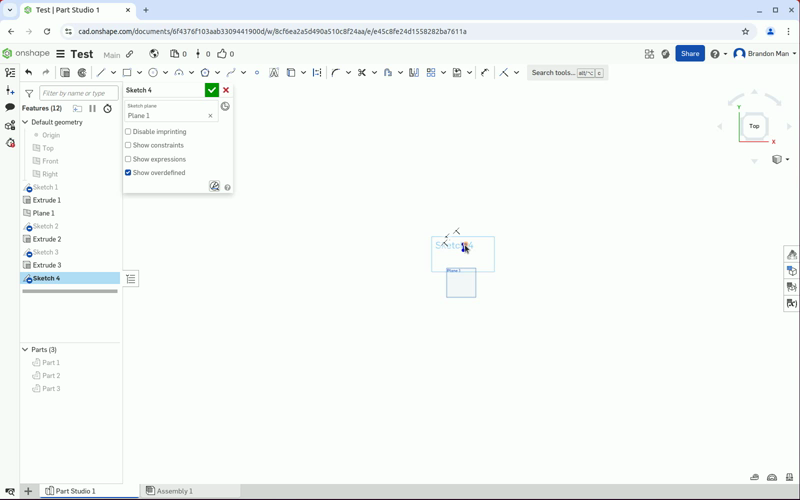
scroll(6)
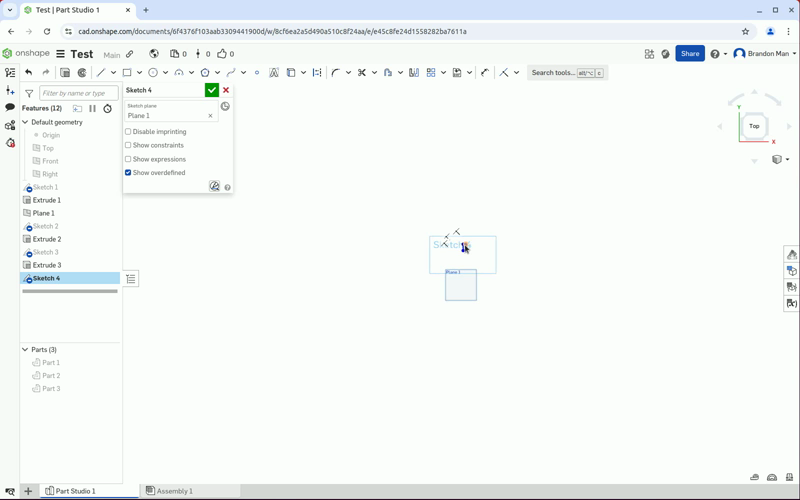
scroll(6)
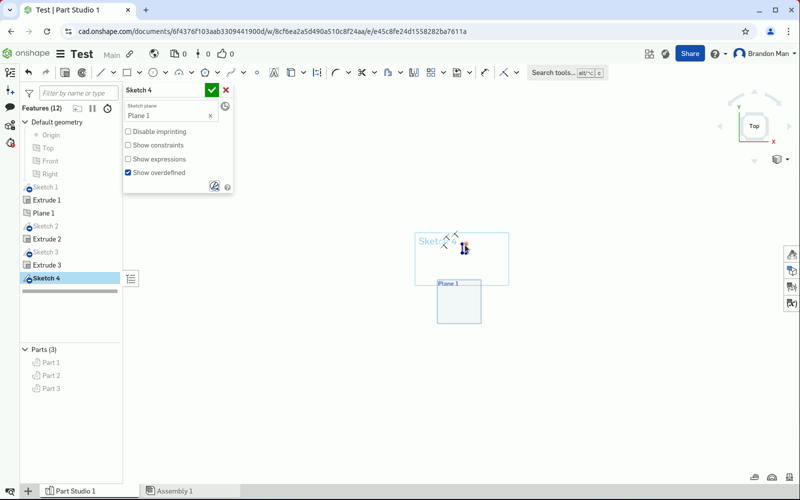
scroll(6)
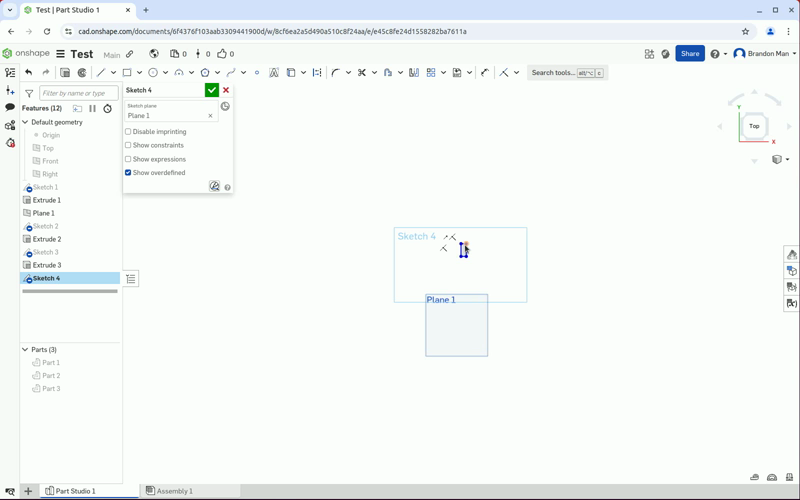
scroll(6)
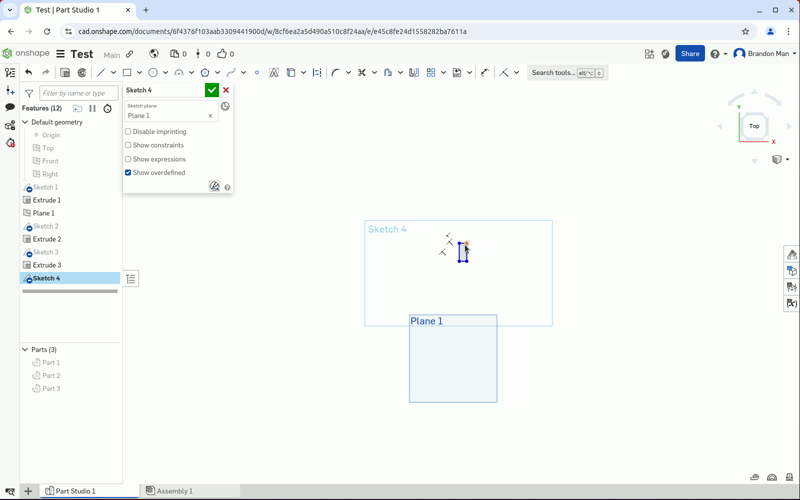
scroll(6)
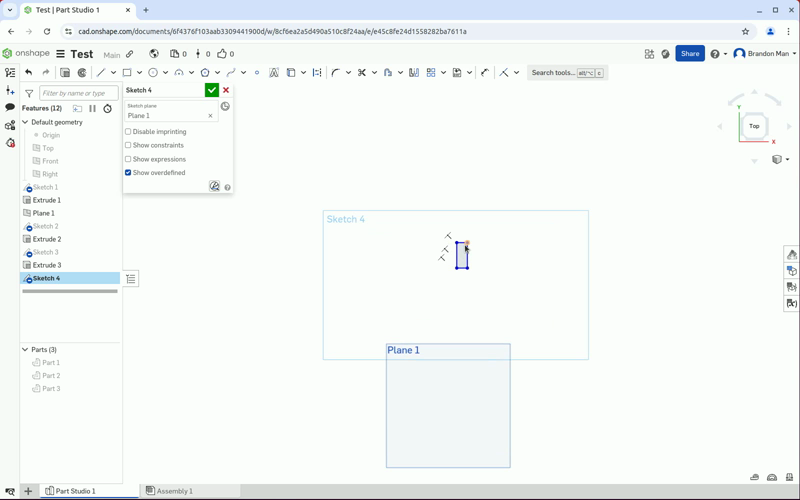
scroll(6)
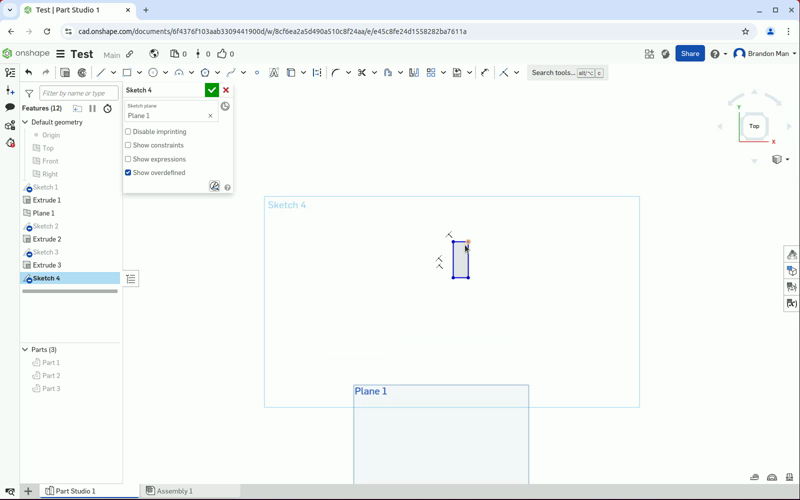
scroll(6)
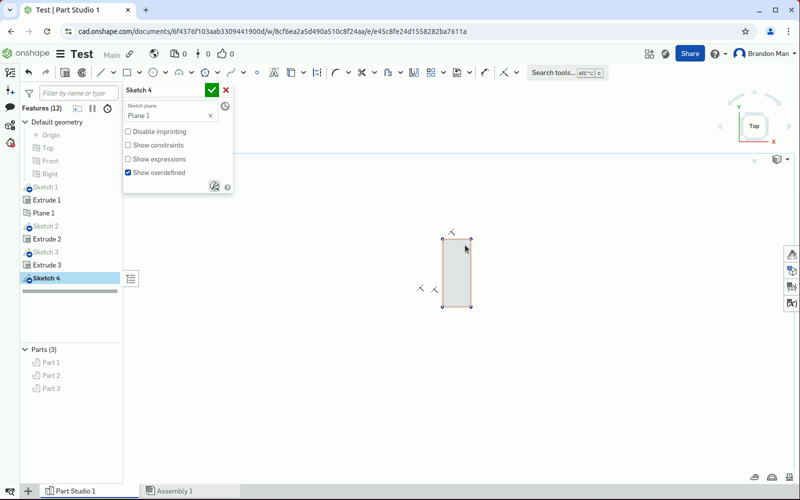
click(465, 244)
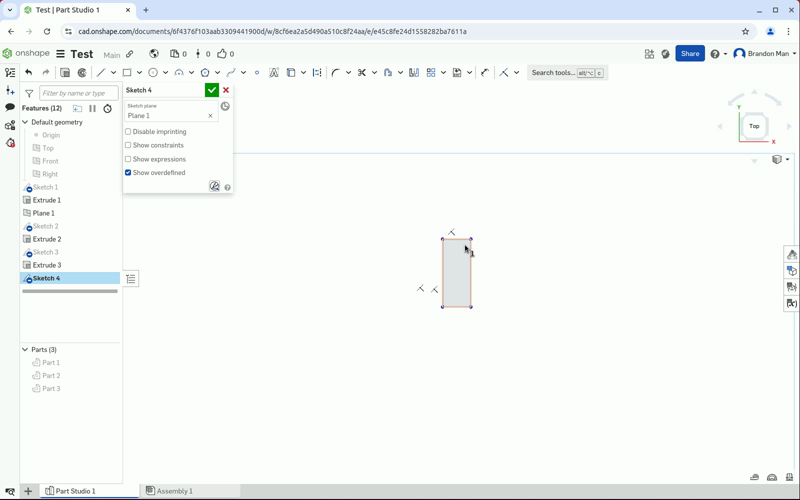
scroll(-6)
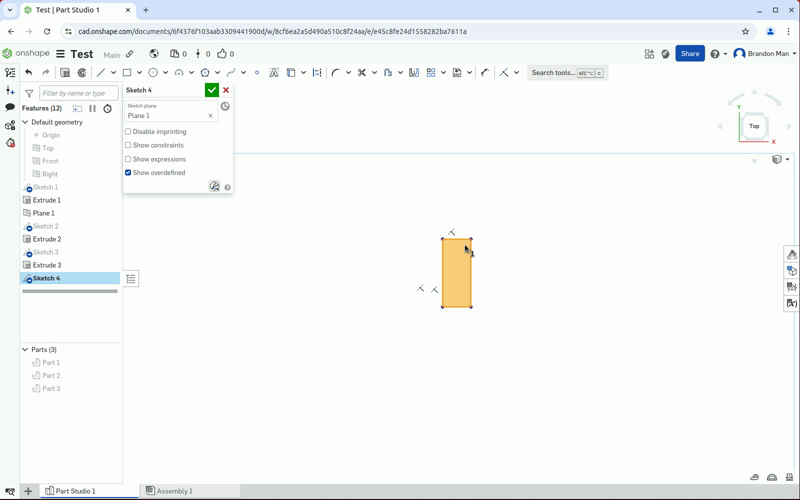
scroll(-6)
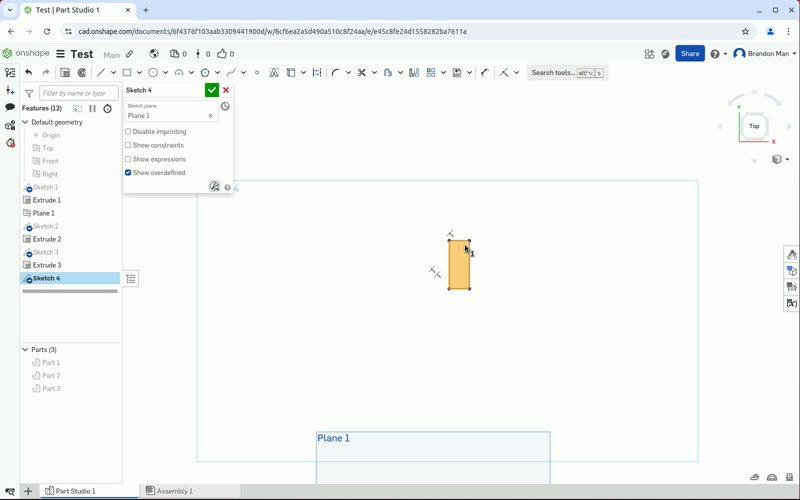
scroll(-6)
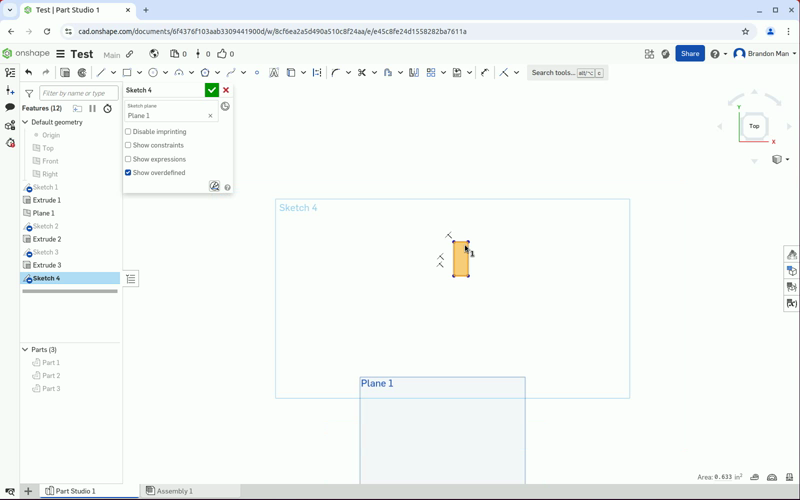
scroll(-6)
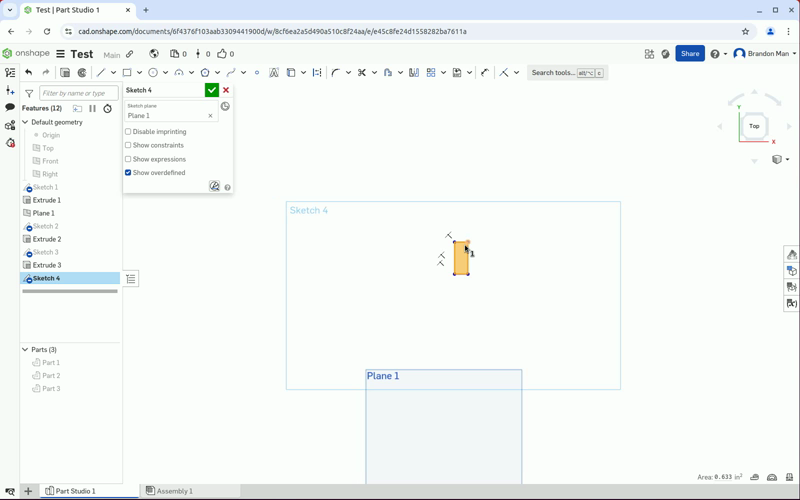
scroll(-6)
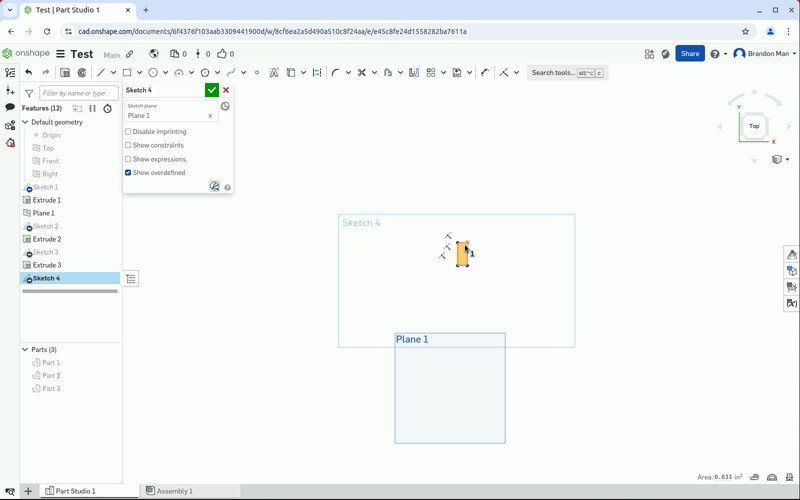
scroll(-6)
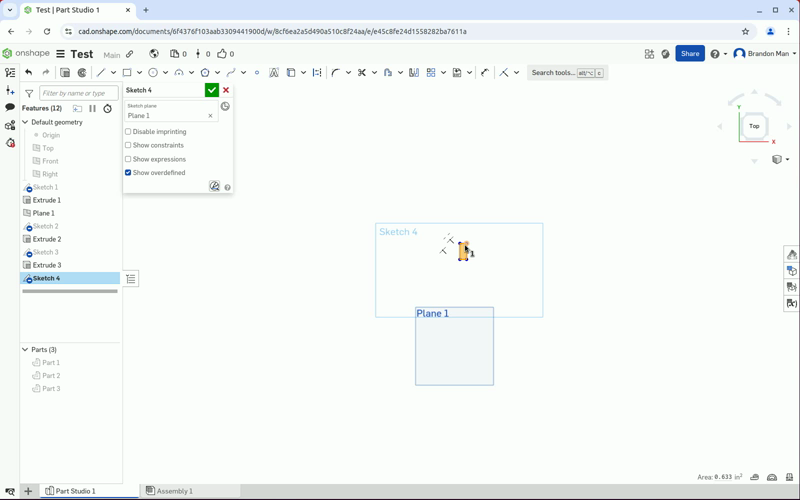
scroll(-6)
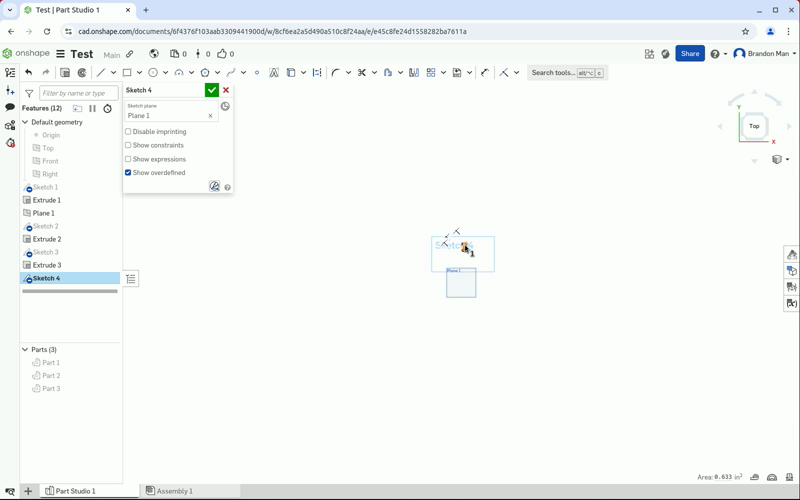
mouse_move(73, 352)
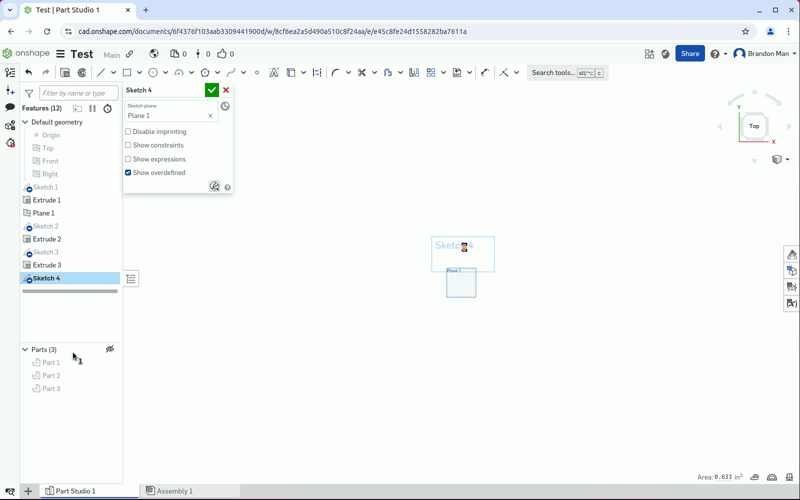
key(shift+y)
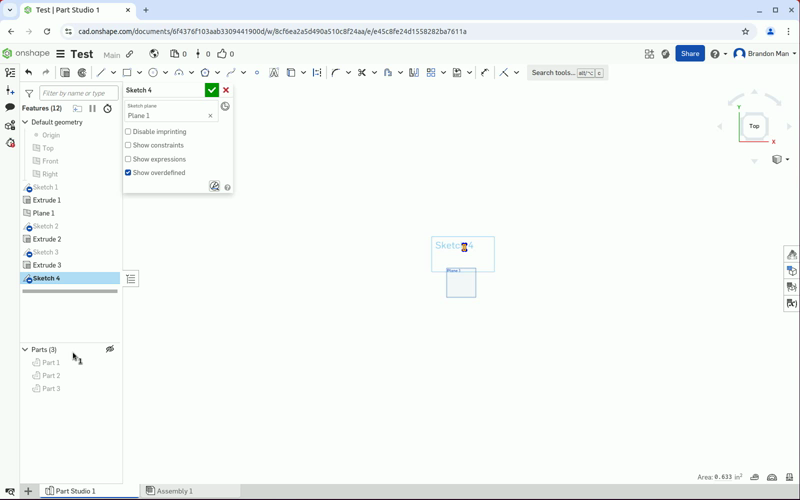
key(shift+e)
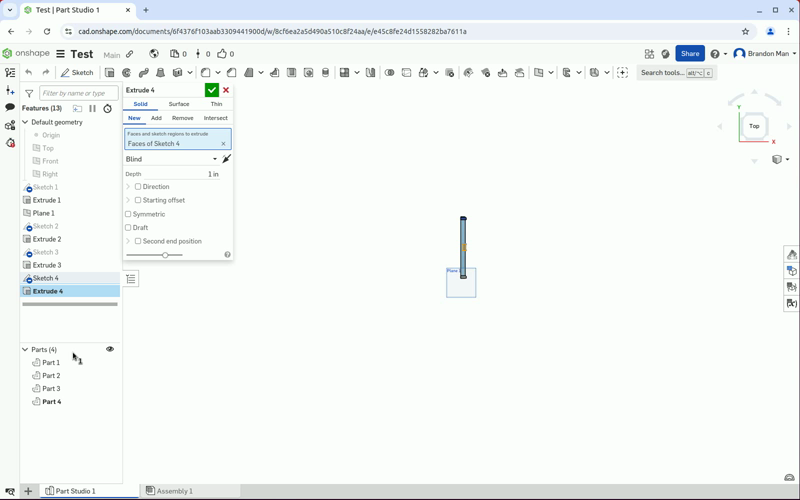
mouse_move(143, 106)
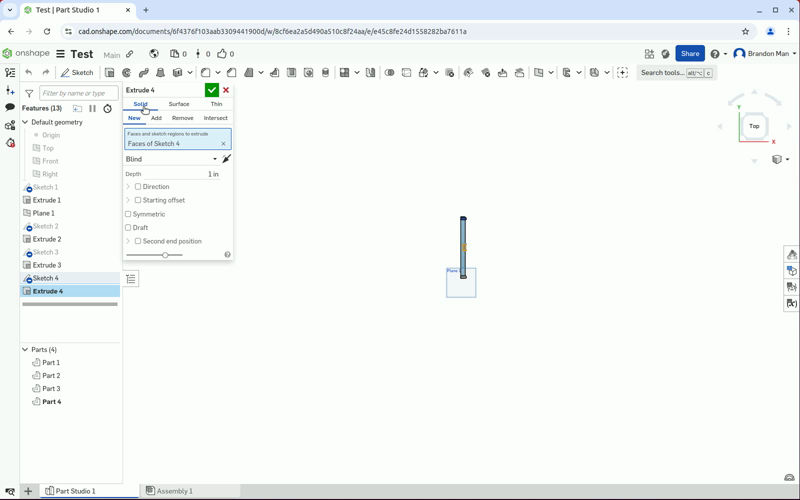
click(143, 106)
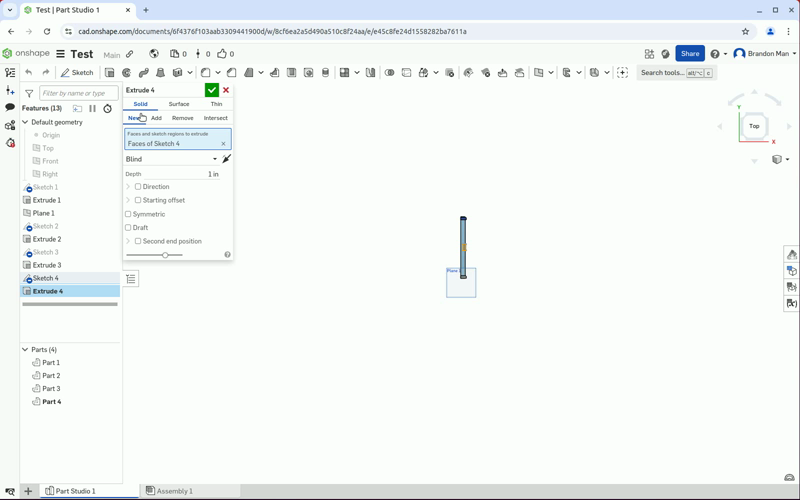
mouse_move(137, 120)
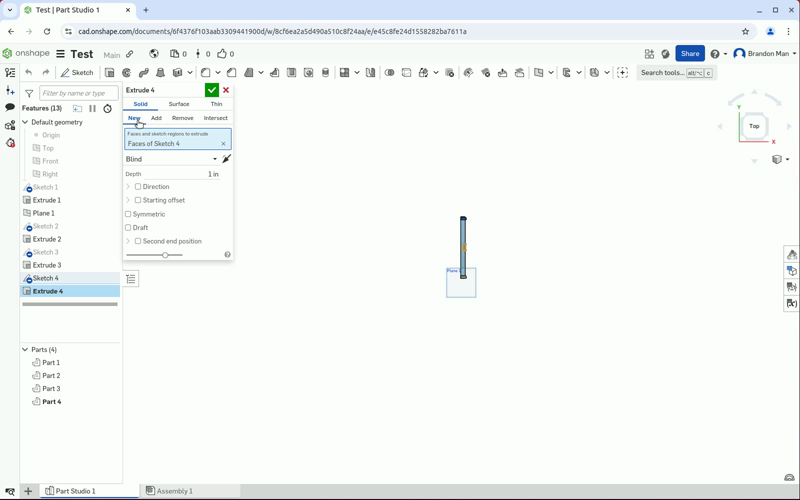
click(137, 120)
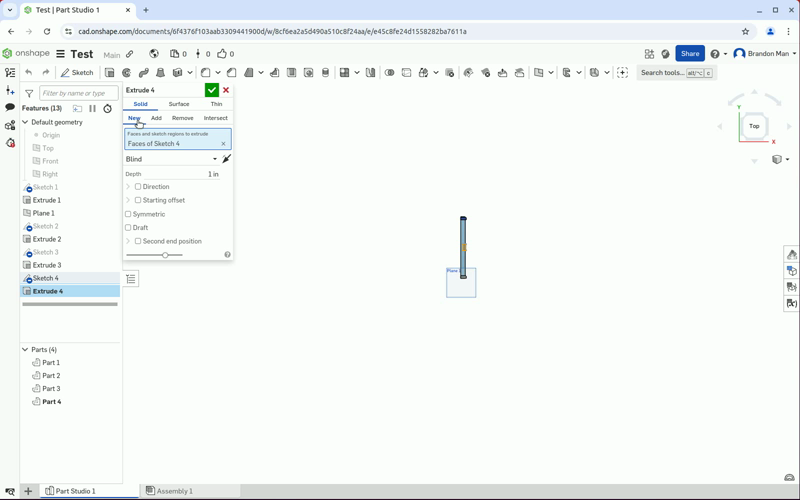
key(tab, 4)
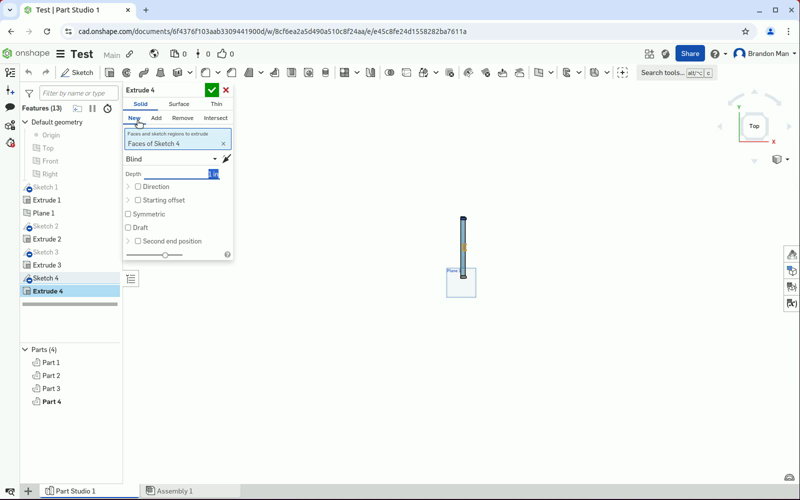
text(26.237)
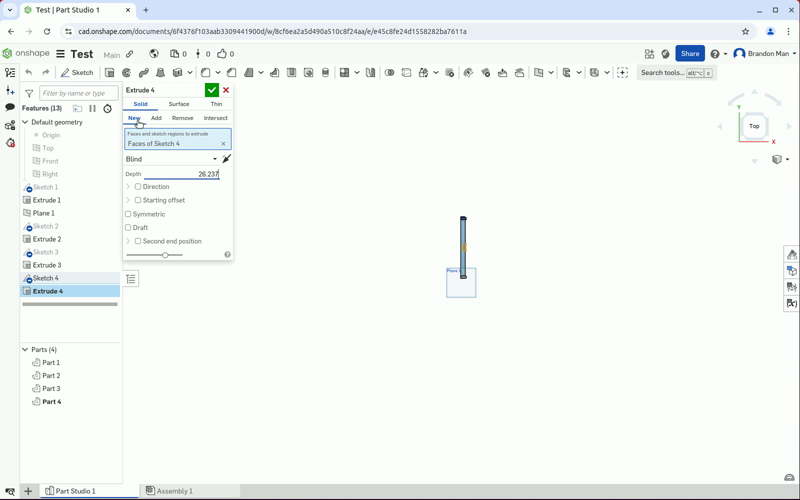
key(enter)
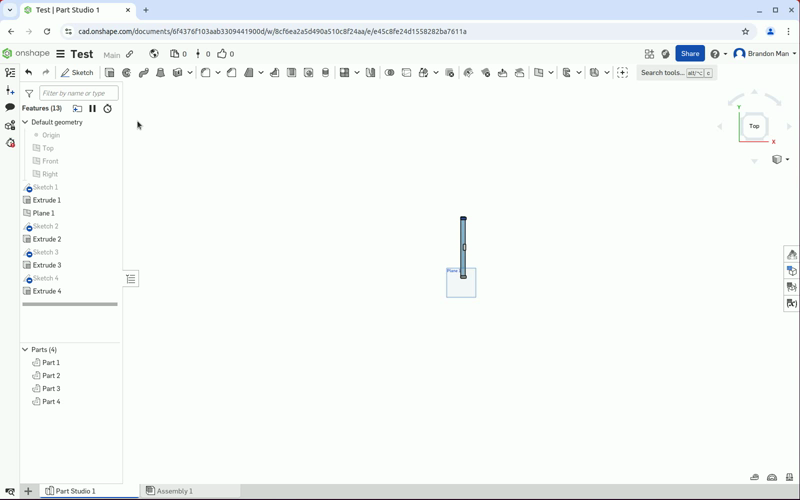
key(shift+h)
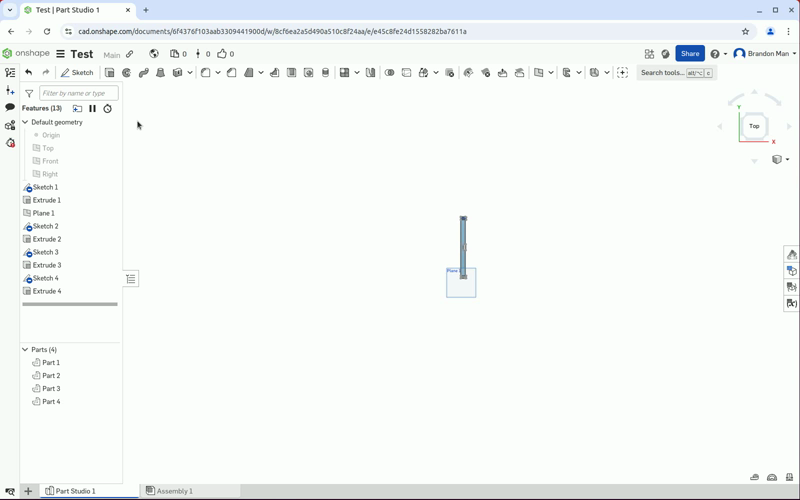
key(shift+h)
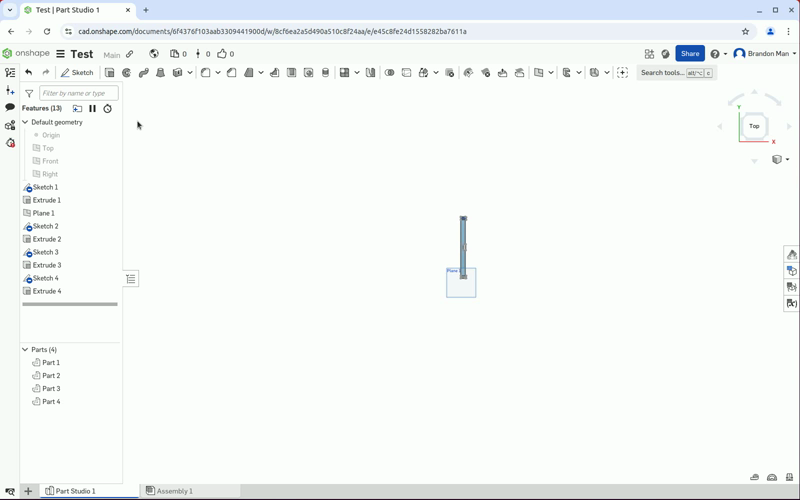
key(shift+7)
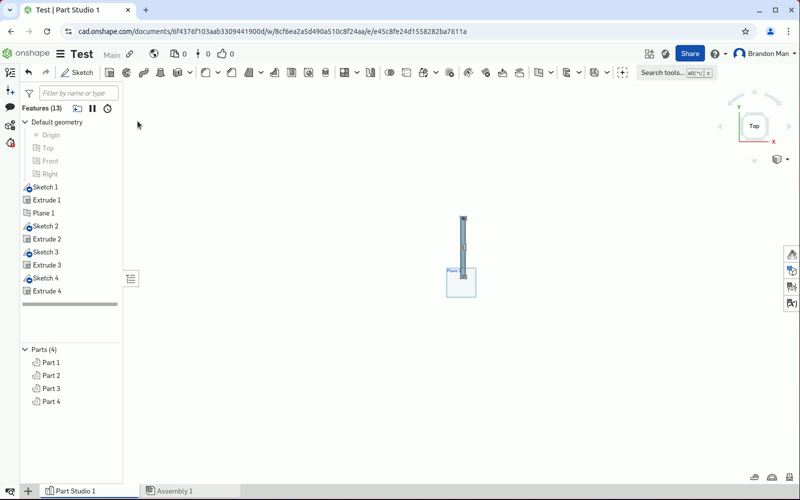
key(up, 3)
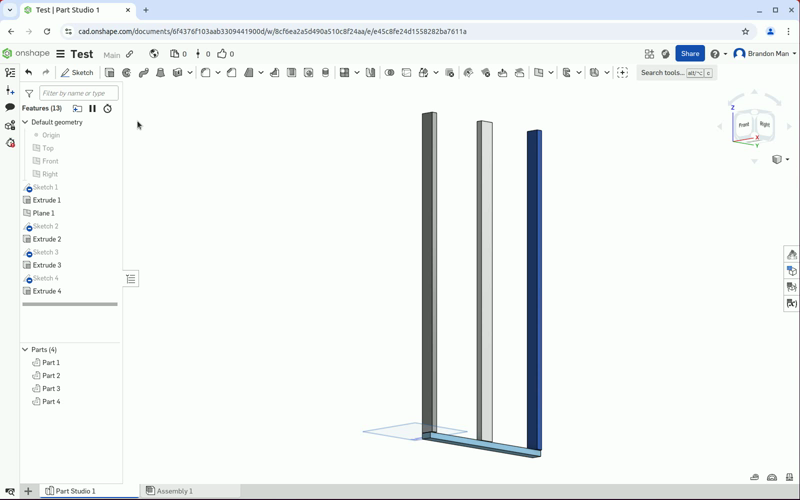
key(left, 3)
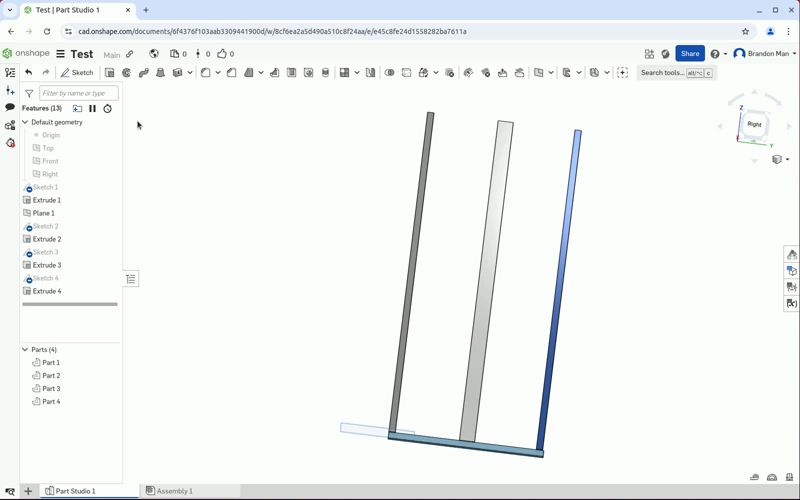
key(right, 3)
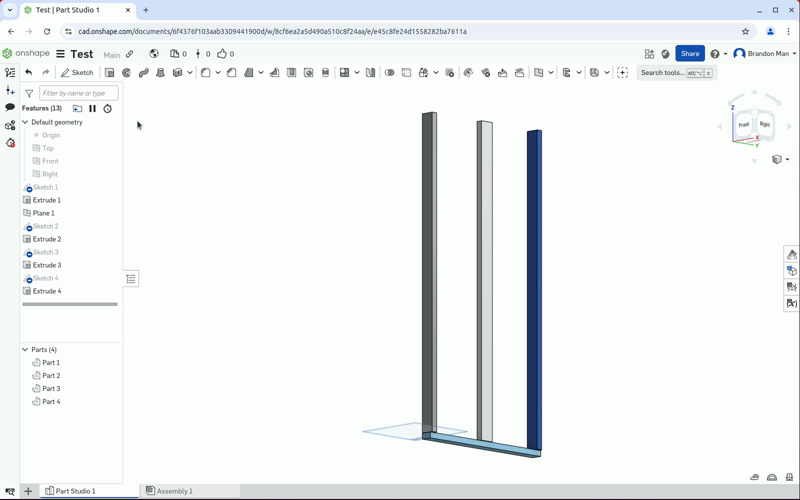
key(down, 3)
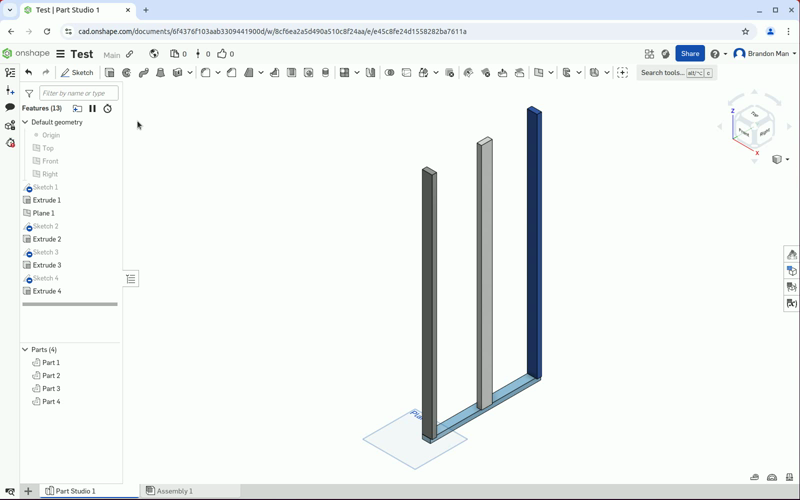
mouse_move(73, 189)
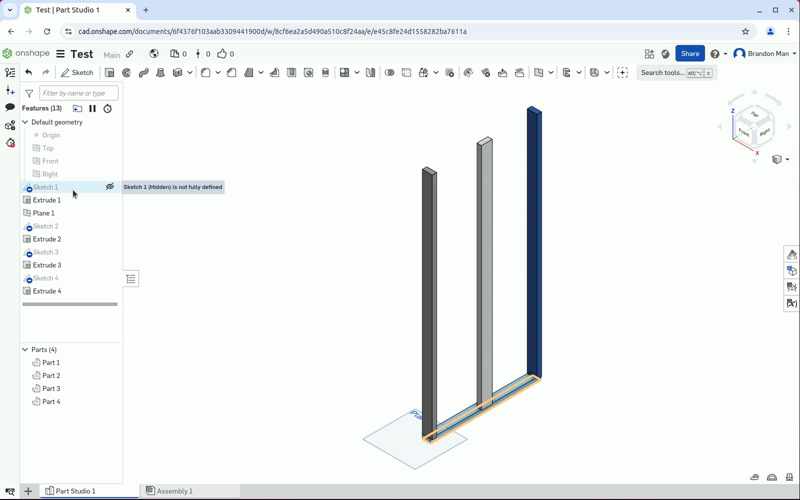
click(73, 189)